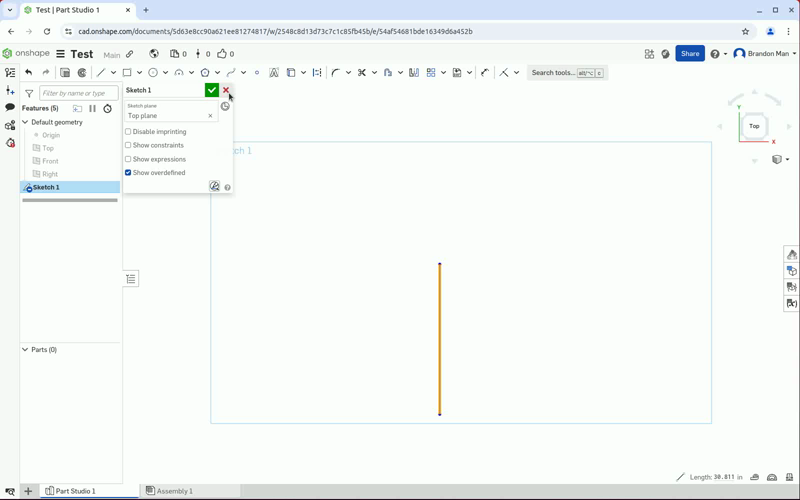
key(shift+h)
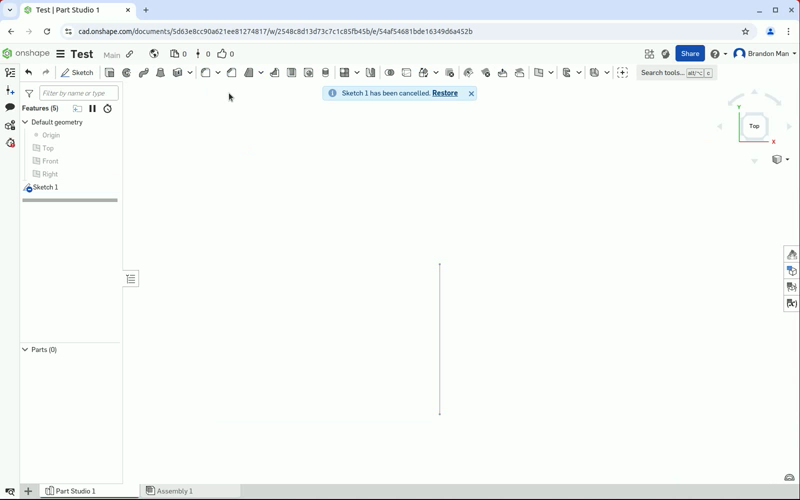
key(shift+s)
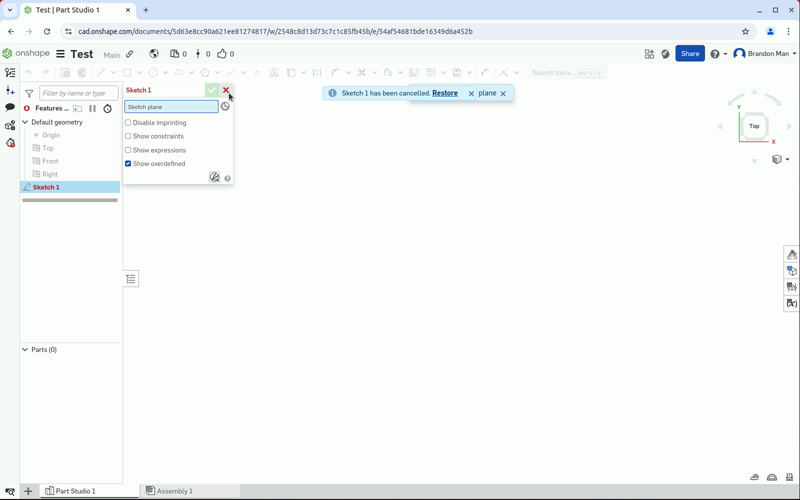
mouse_move(73, 150)
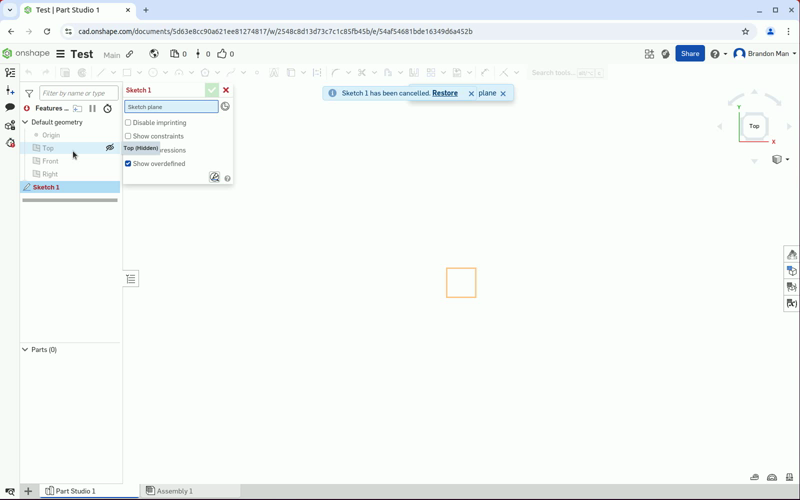
click(73, 150)
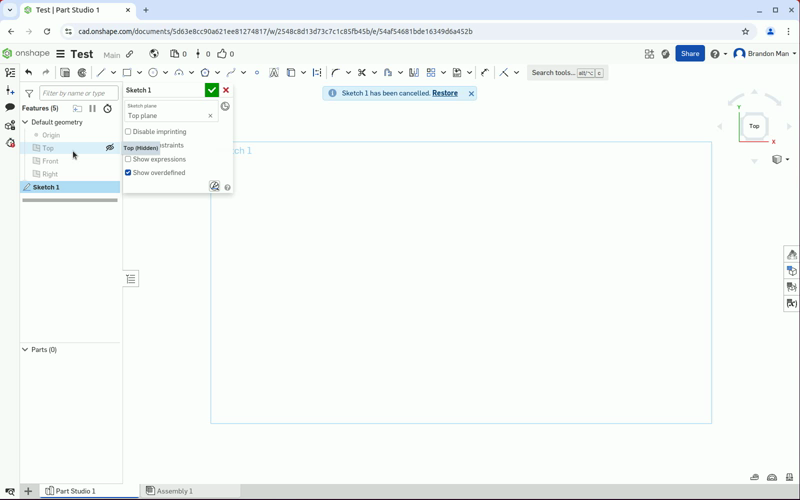
mouse_move(73, 352)
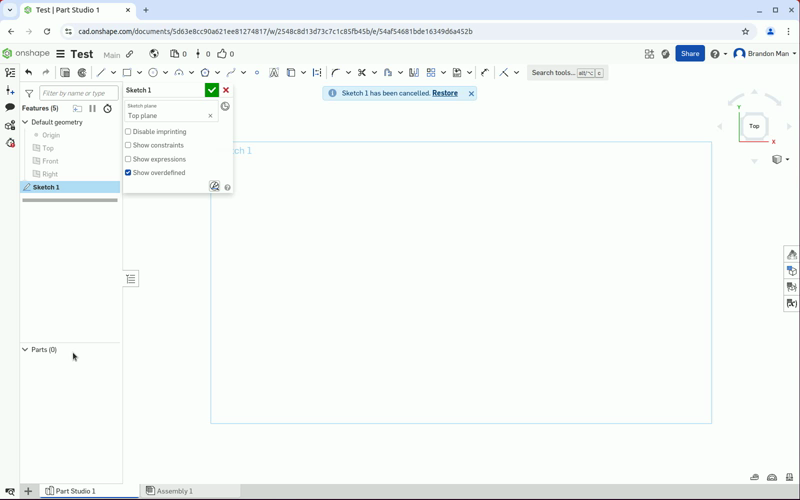
key(y)
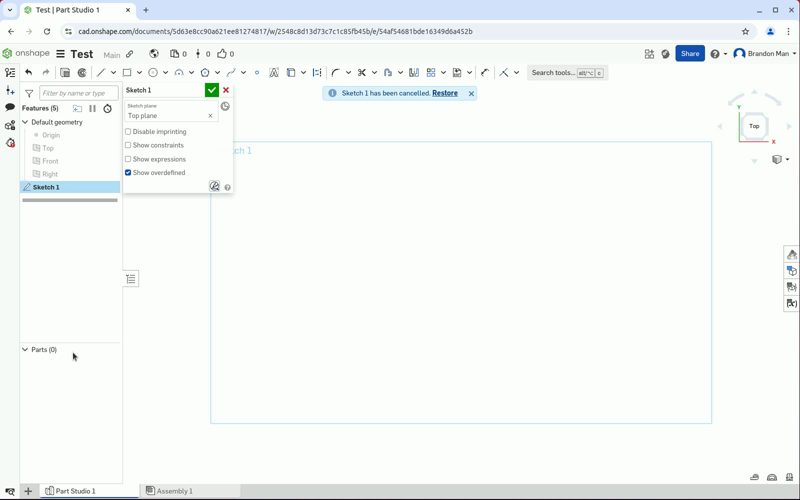
key(a)
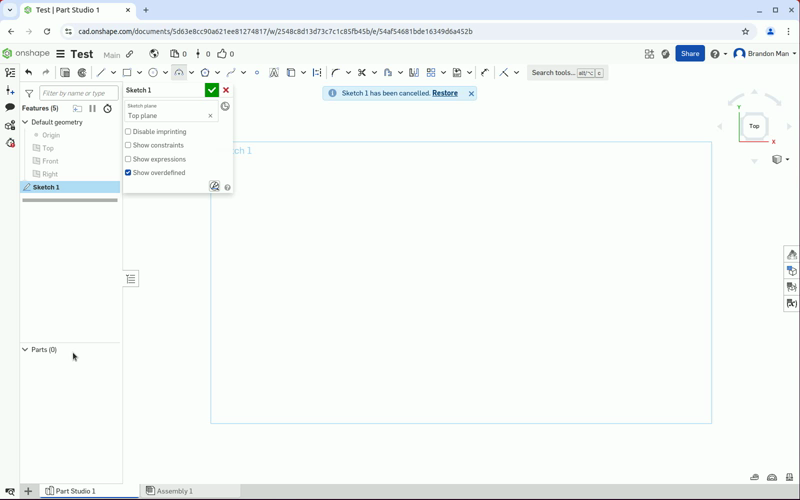
key_down(shift)
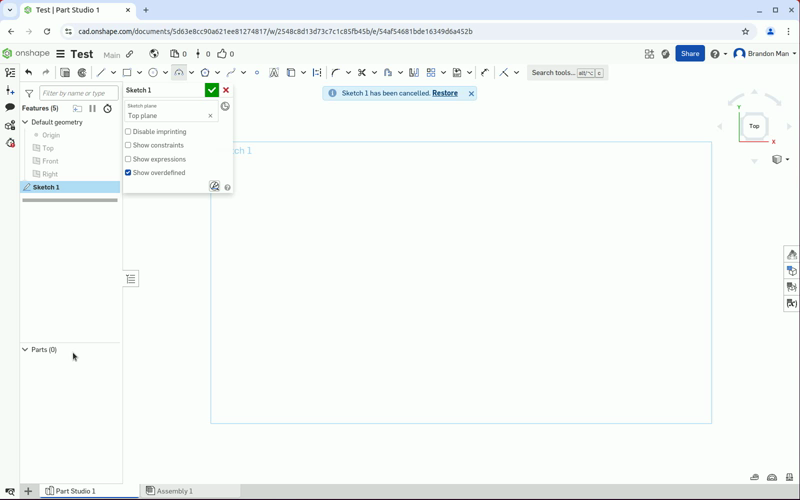
mouse_move(450, 262)
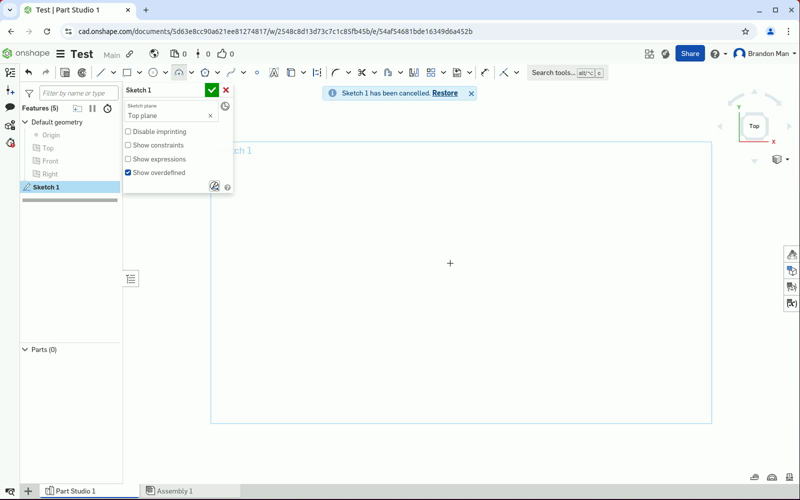
click(450, 262)
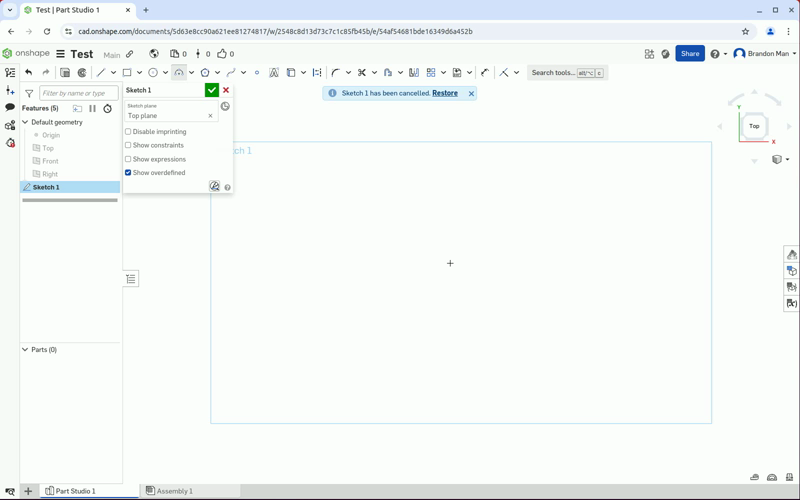
key_up(shift)
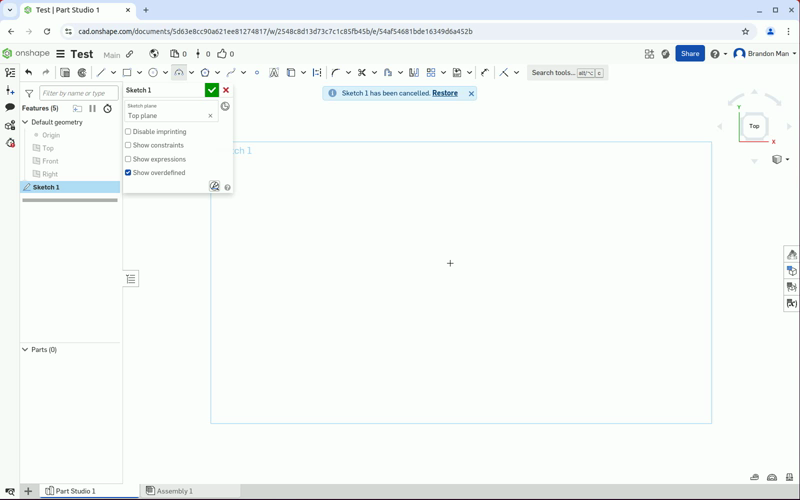
key_down(shift)
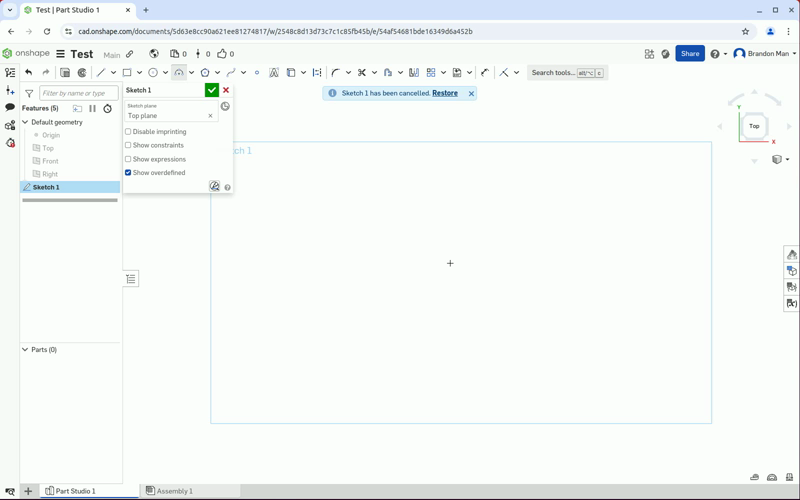
mouse_move(472, 262)
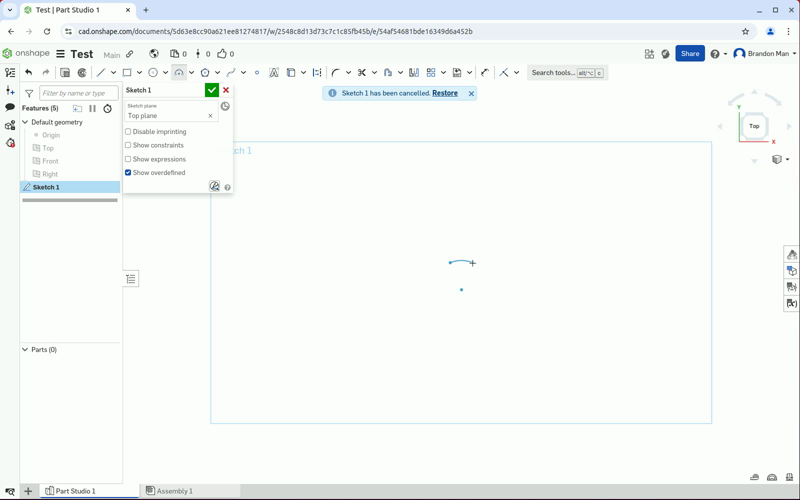
click(472, 262)
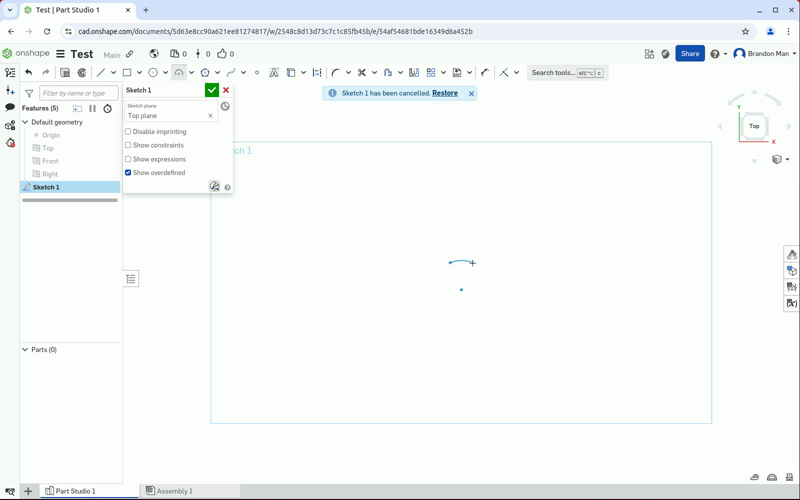
mouse_move(461, 306)
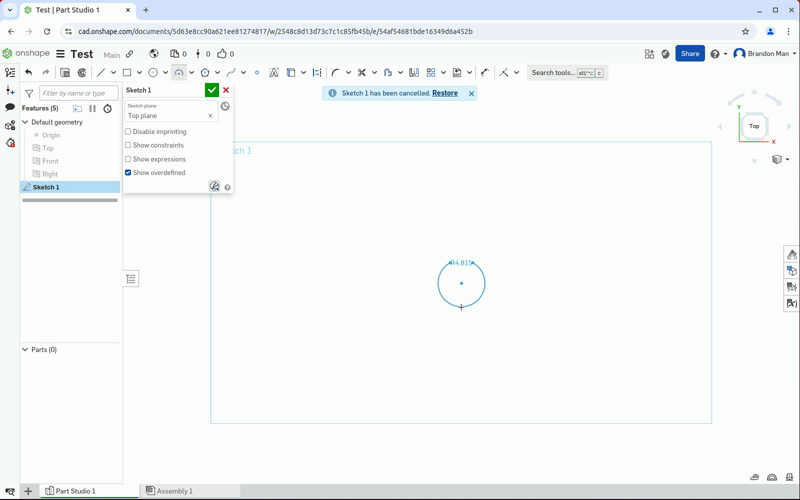
click(461, 306)
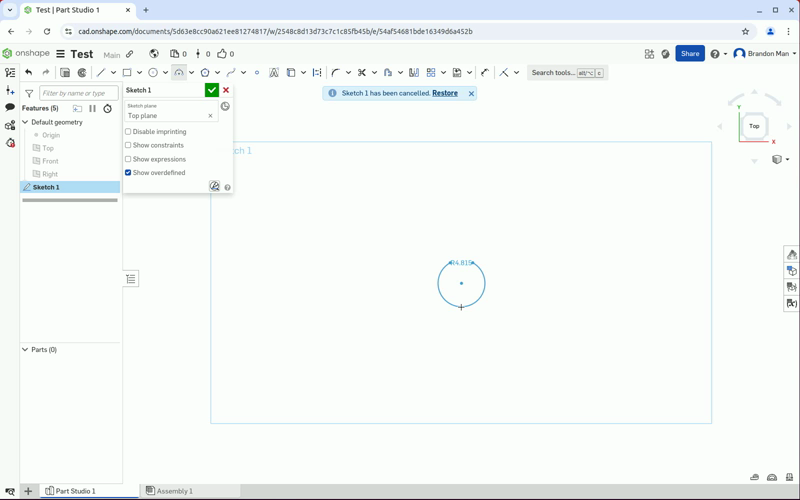
key_up(shift)
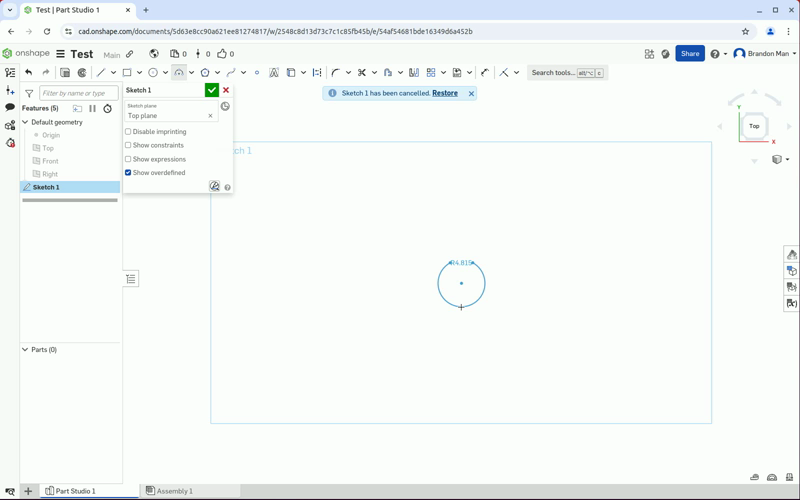
key(esc)
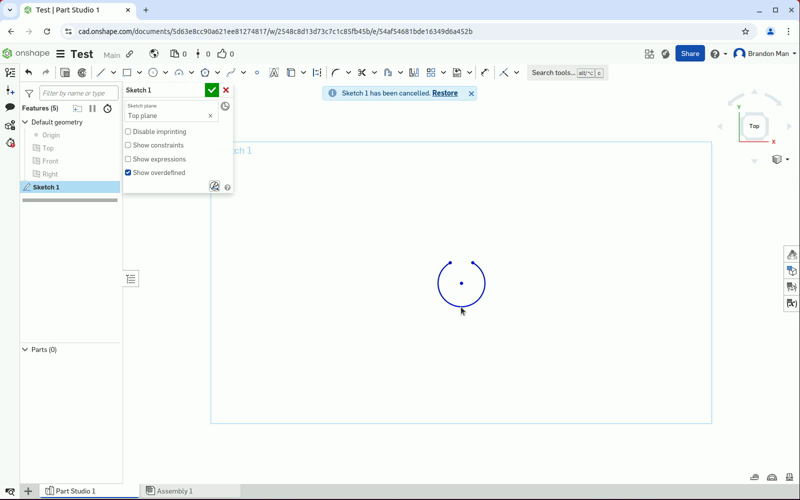
key(l)
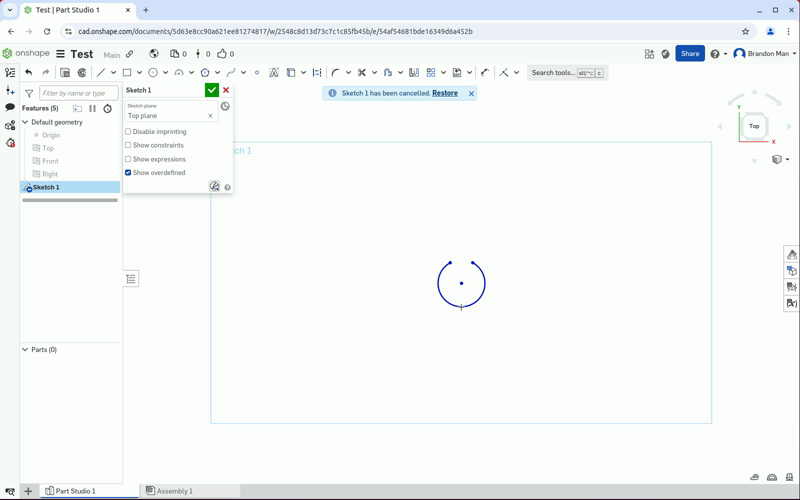
mouse_move(472, 262)
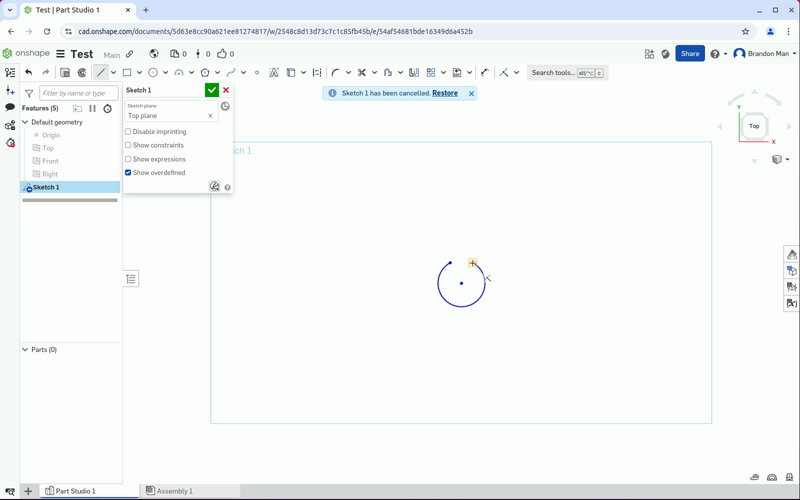
click(472, 262)
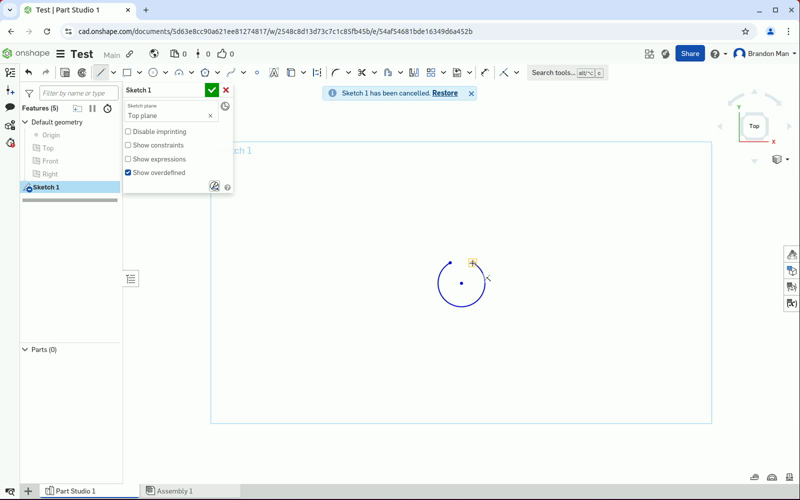
key_down(shift)
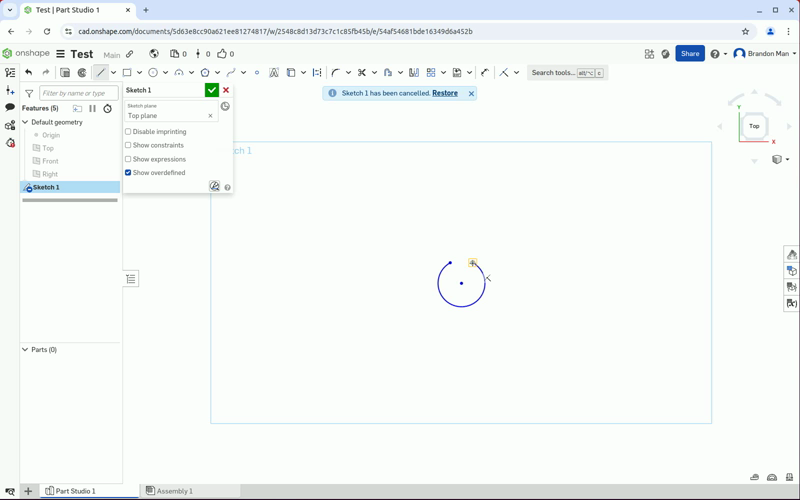
mouse_move(502, 262)
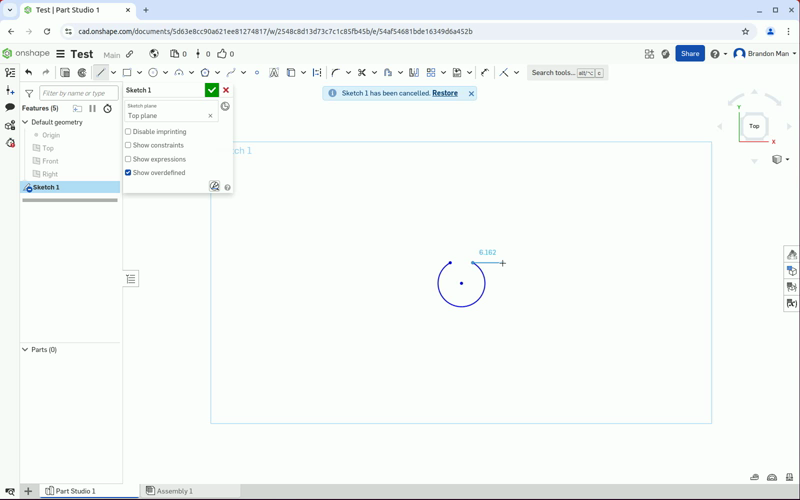
mouse_move(472, 252)
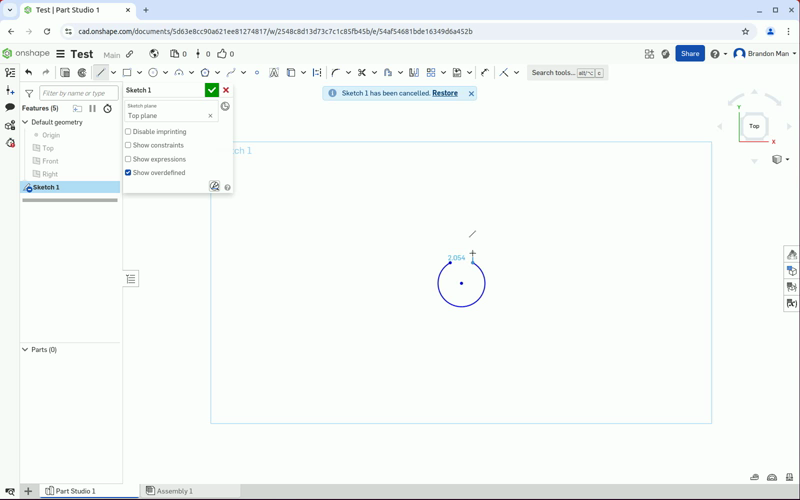
click(472, 252)
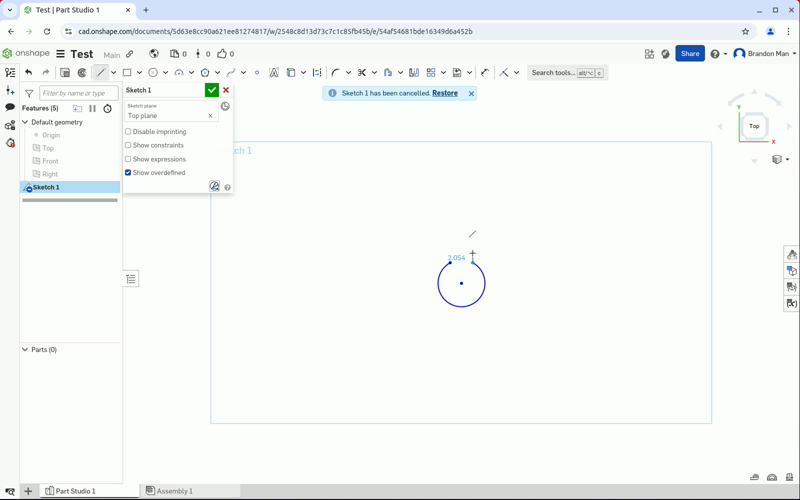
key_up(shift)
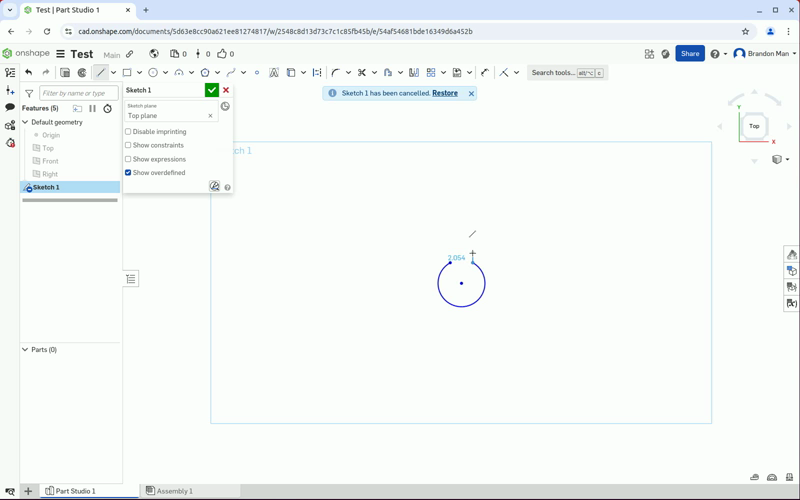
key(esc)
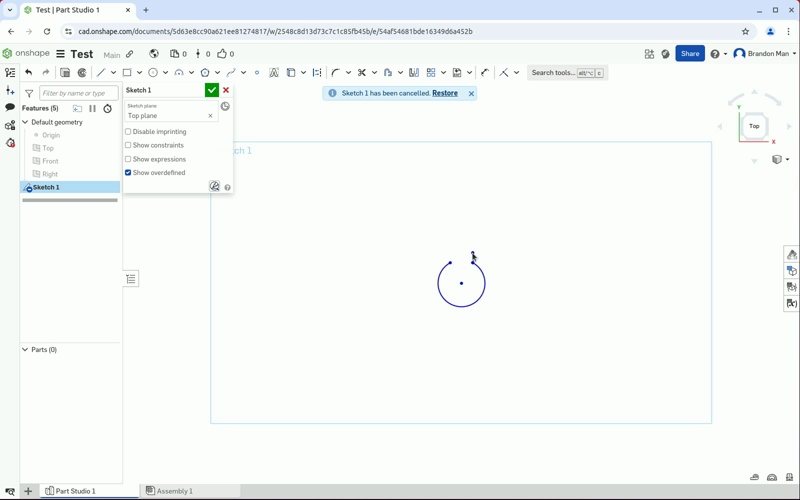
key(a)
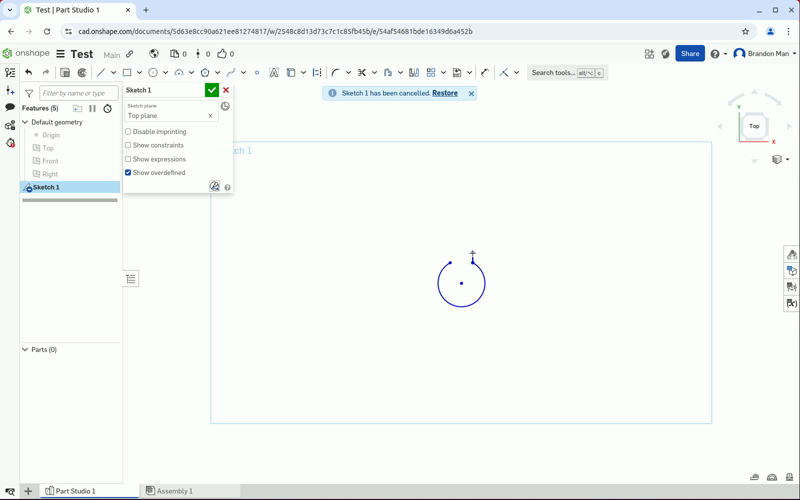
mouse_move(472, 252)
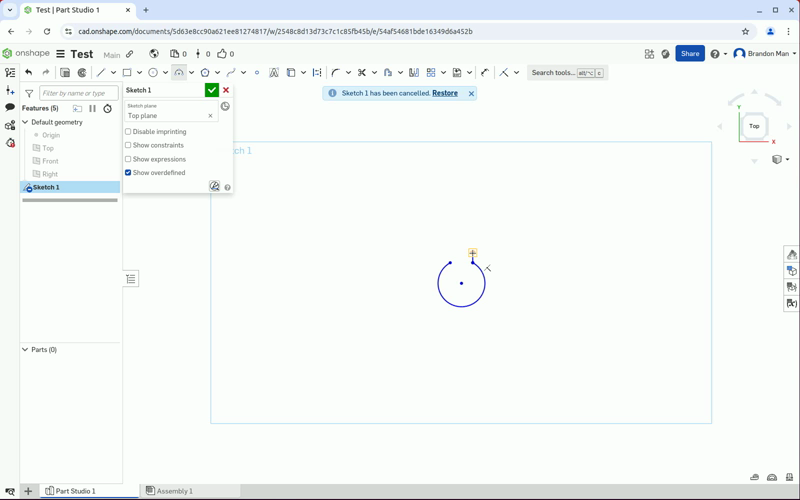
click(472, 252)
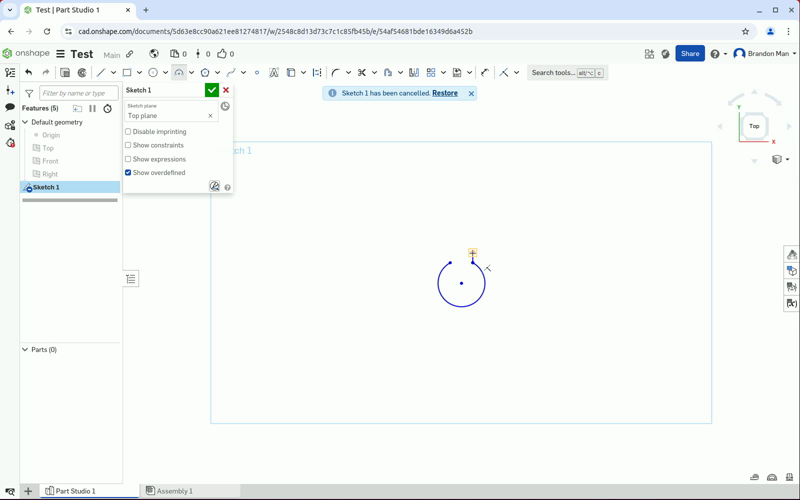
key_down(shift)
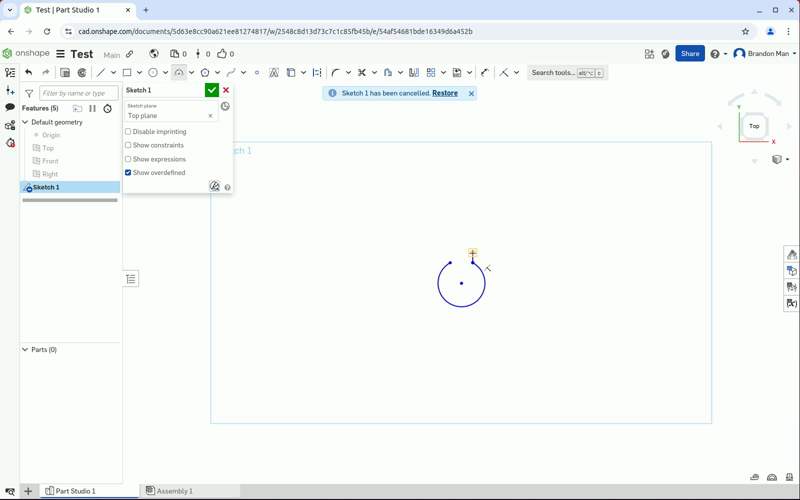
mouse_move(450, 252)
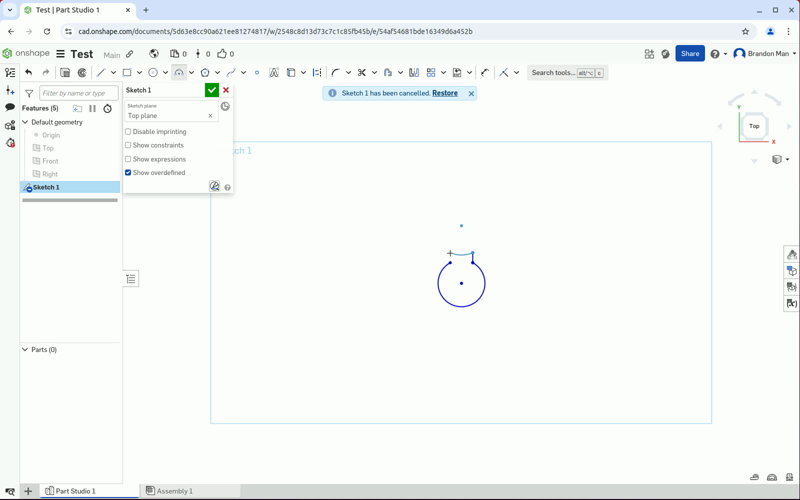
click(450, 252)
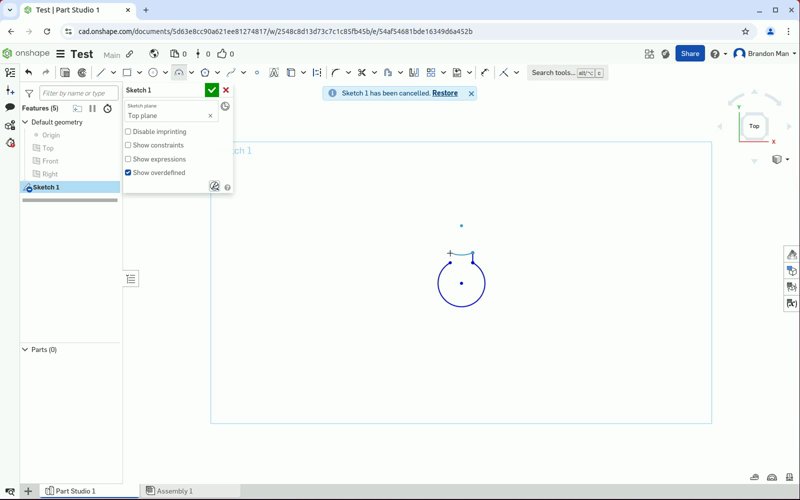
mouse_move(461, 315)
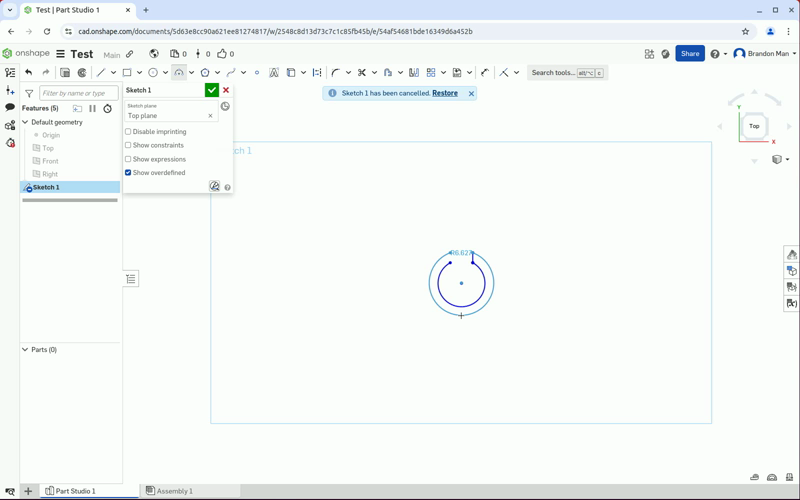
click(461, 315)
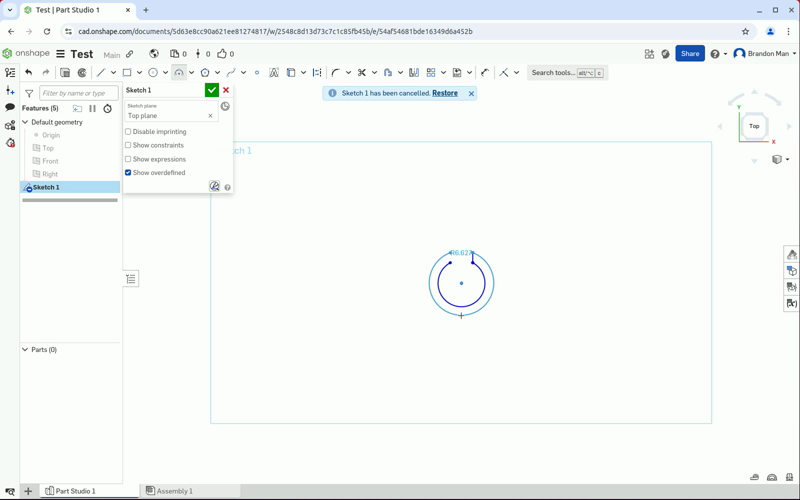
key_up(shift)
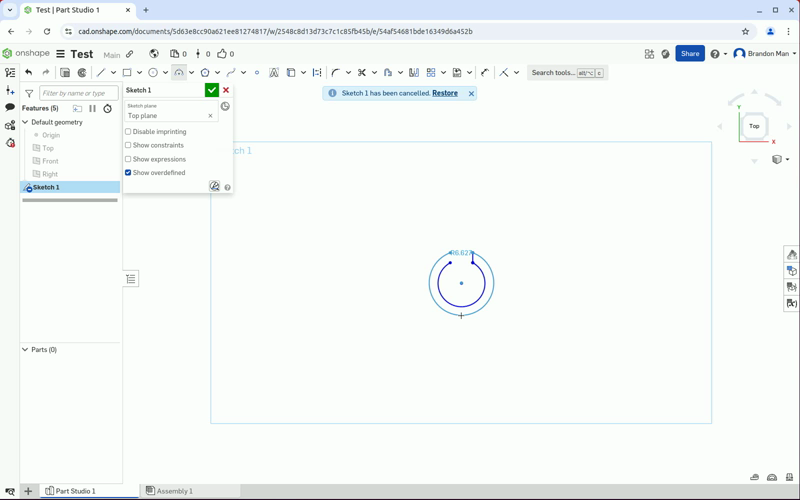
key(esc)
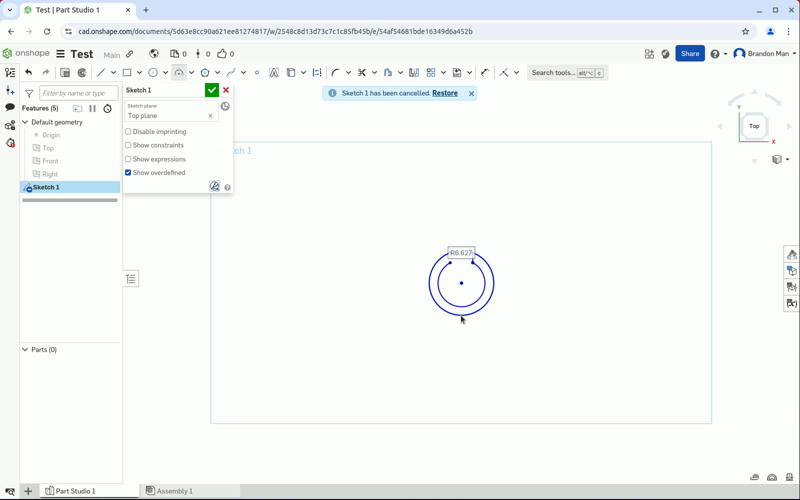
key(l)
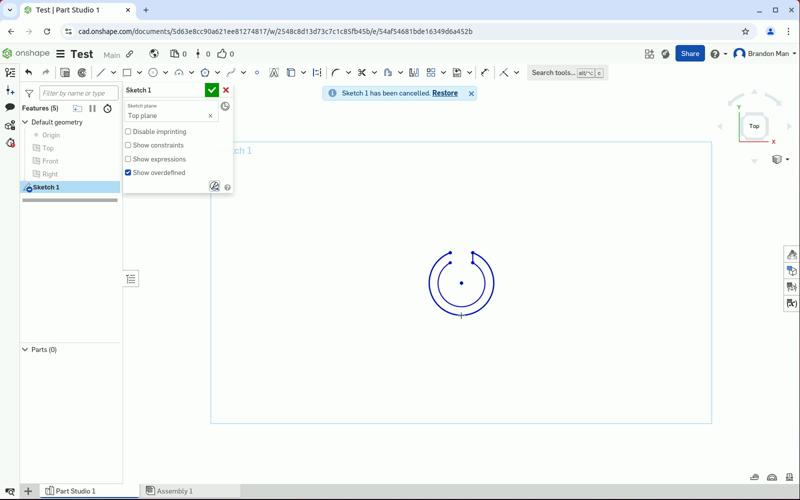
mouse_move(450, 252)
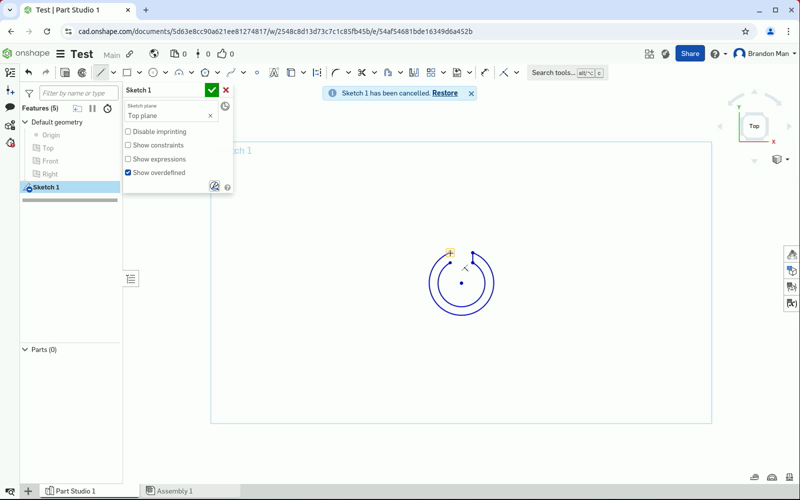
click(450, 252)
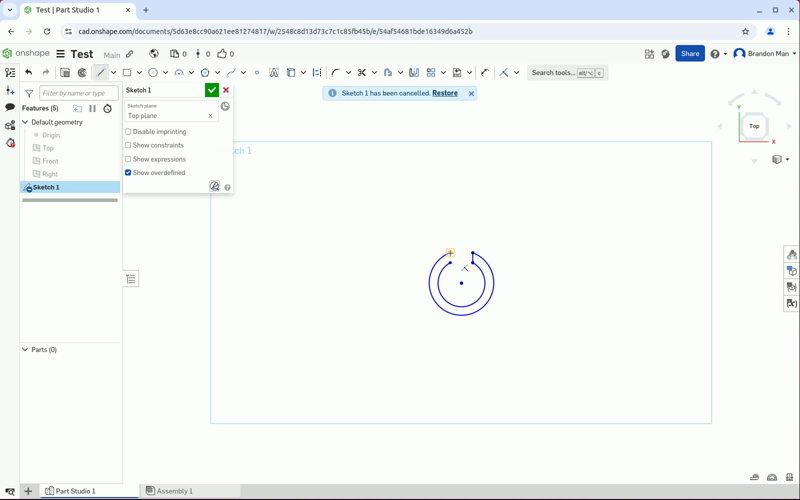
mouse_move(480, 252)
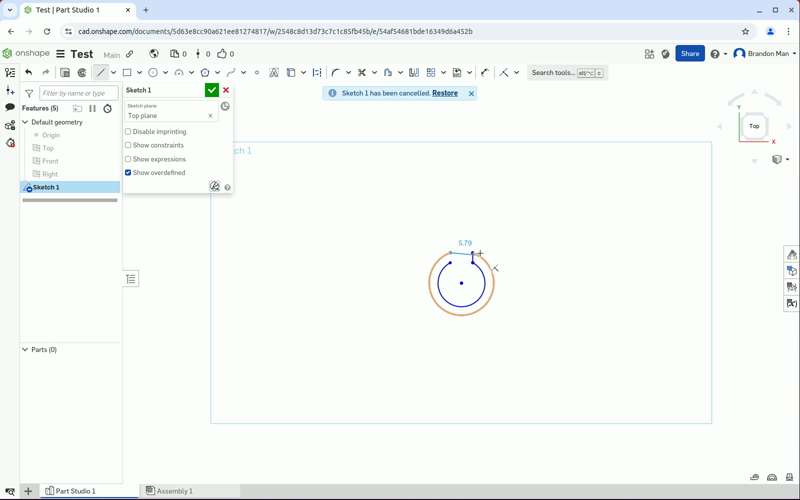
key_down(shift)
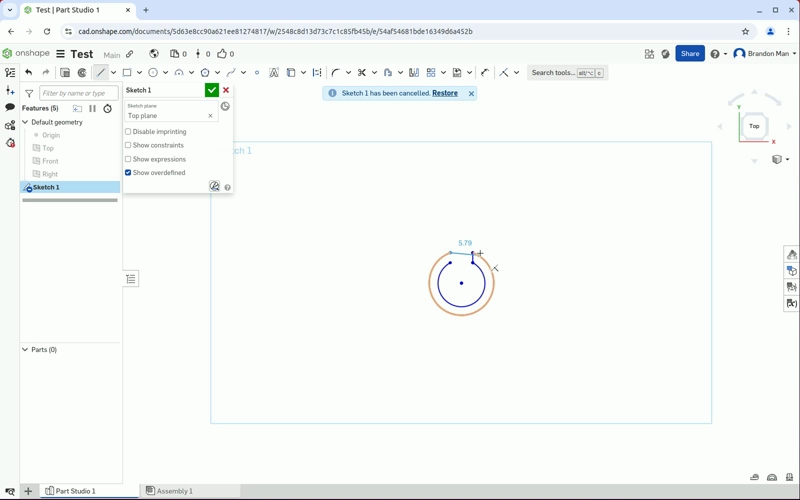
mouse_move(450, 262)
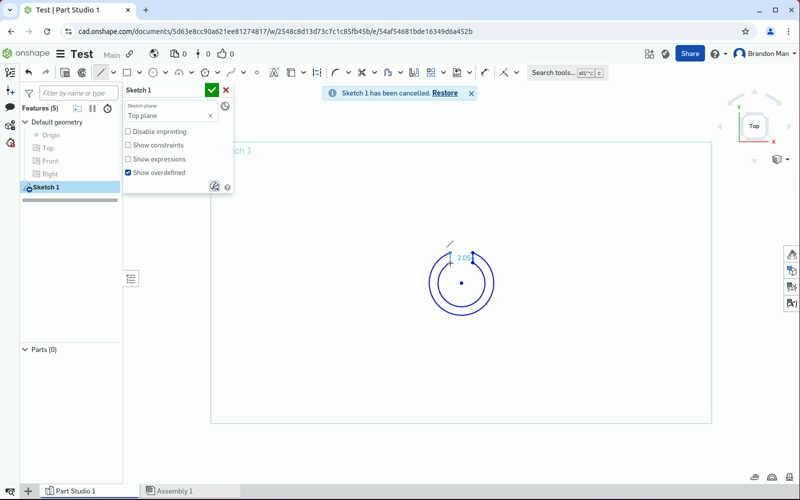
key_up(shift)
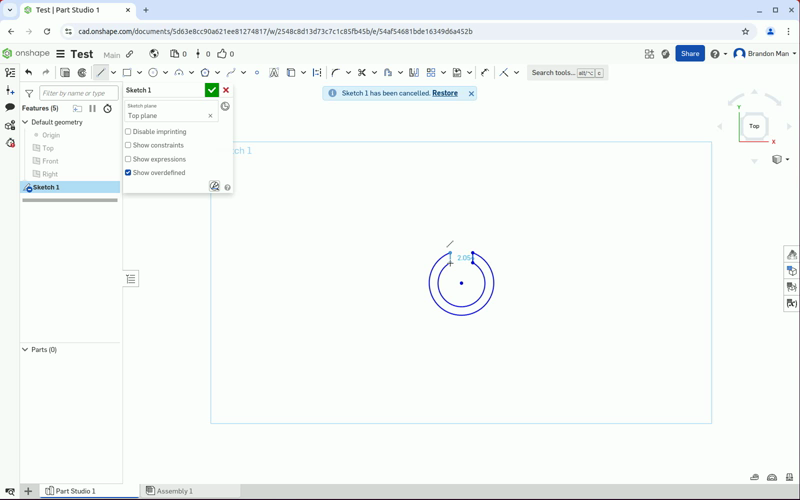
click(450, 262)
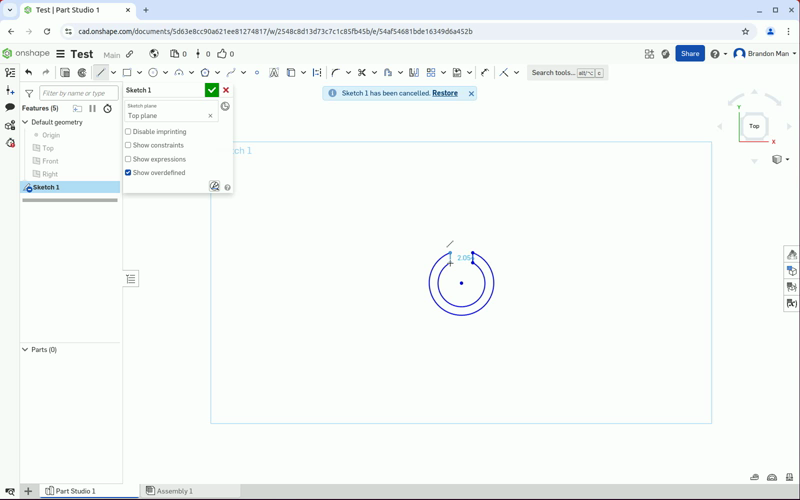
key(esc)
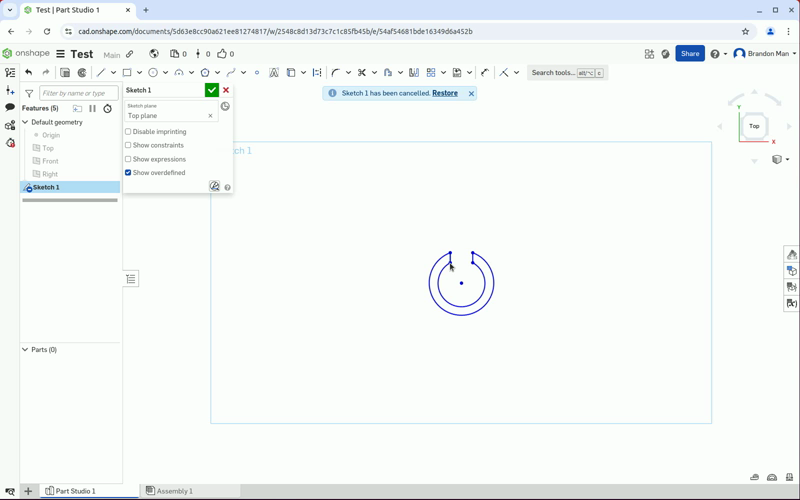
mouse_move(462, 311)
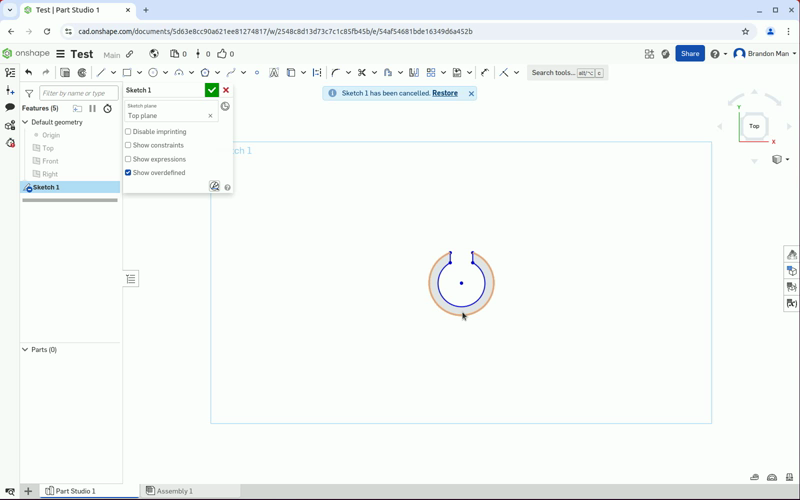
scroll(6)
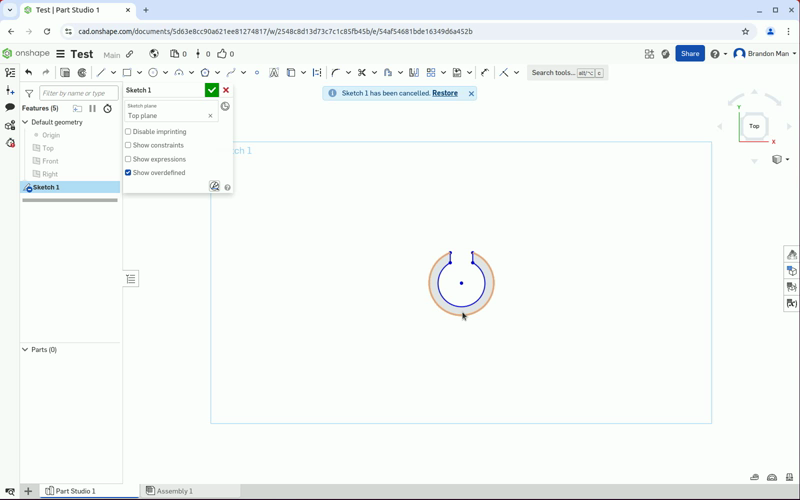
scroll(6)
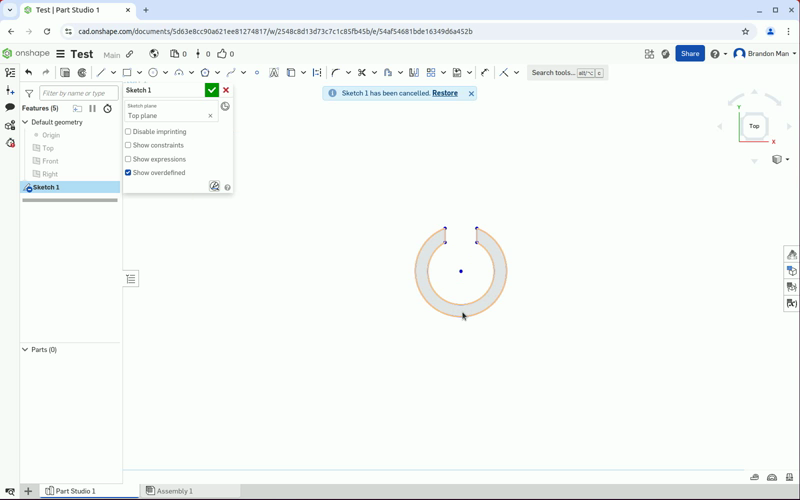
scroll(6)
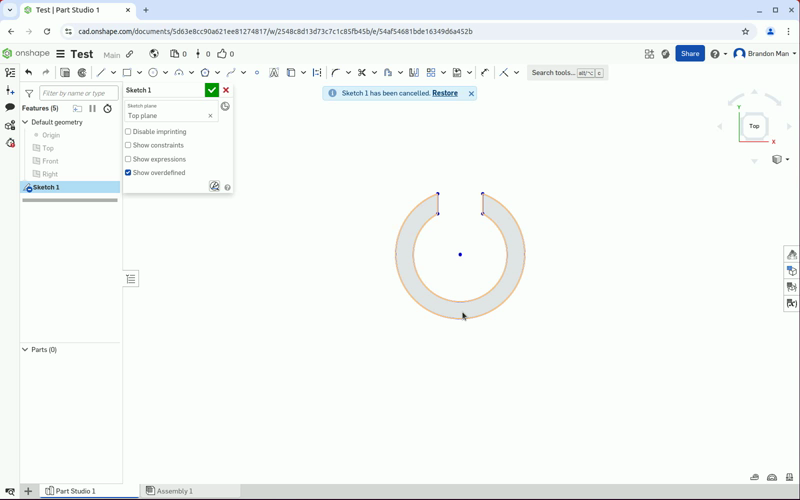
scroll(6)
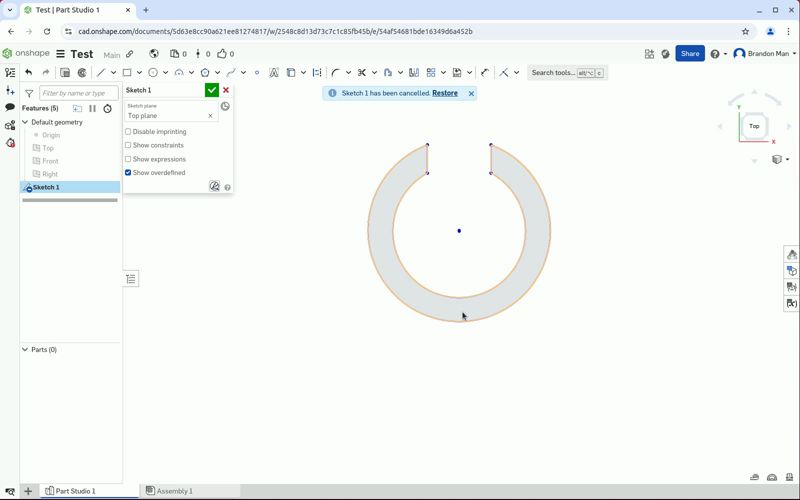
scroll(6)
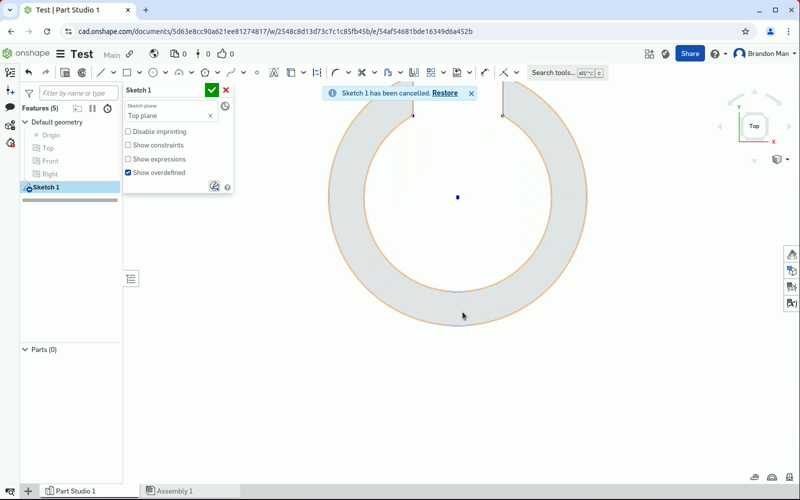
scroll(6)
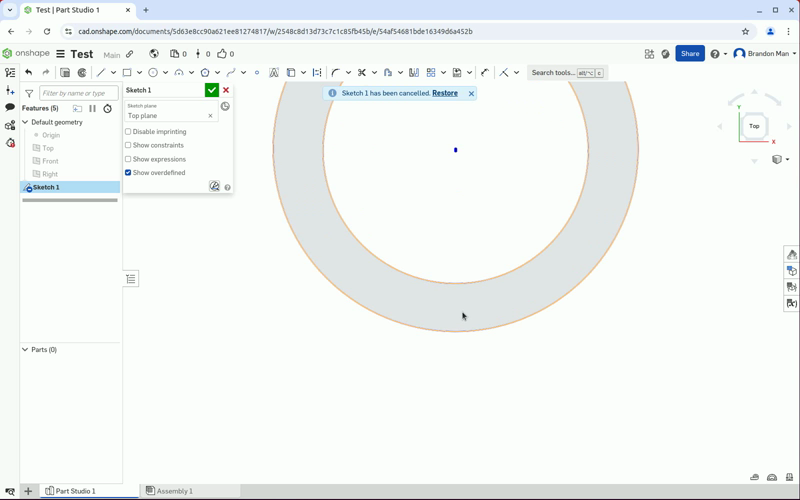
scroll(6)
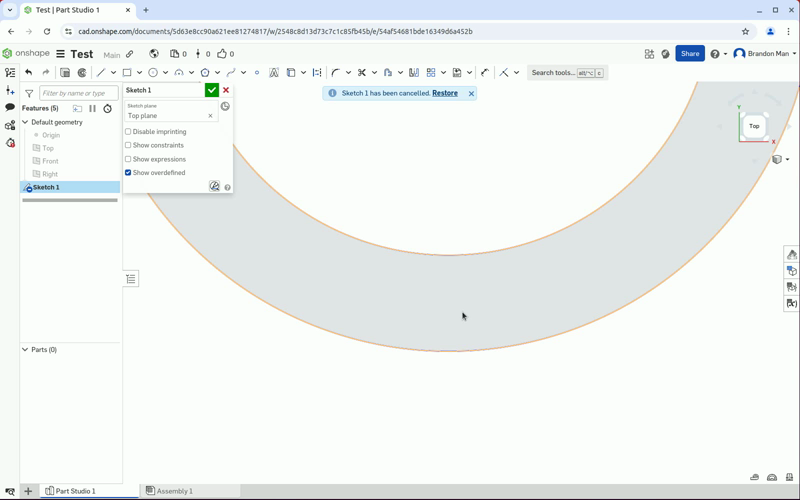
click(462, 311)
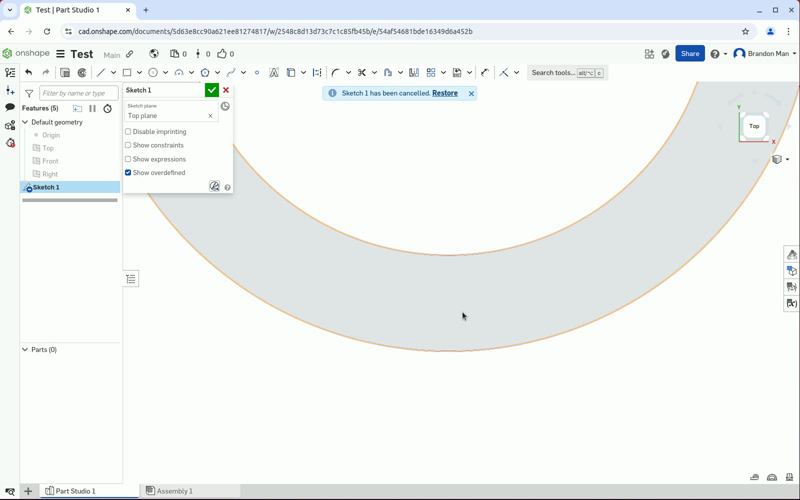
scroll(-6)
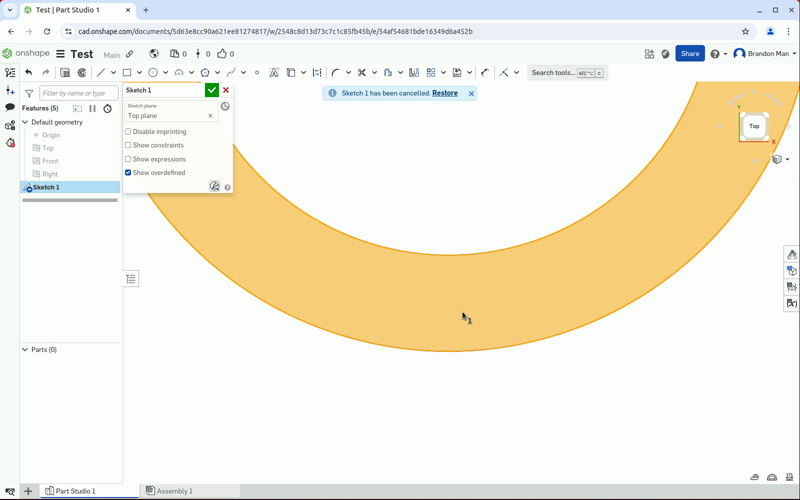
scroll(-6)
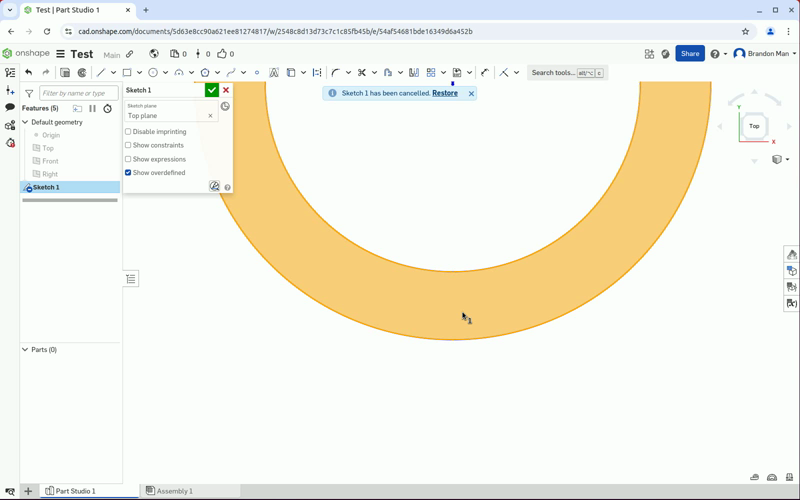
scroll(-6)
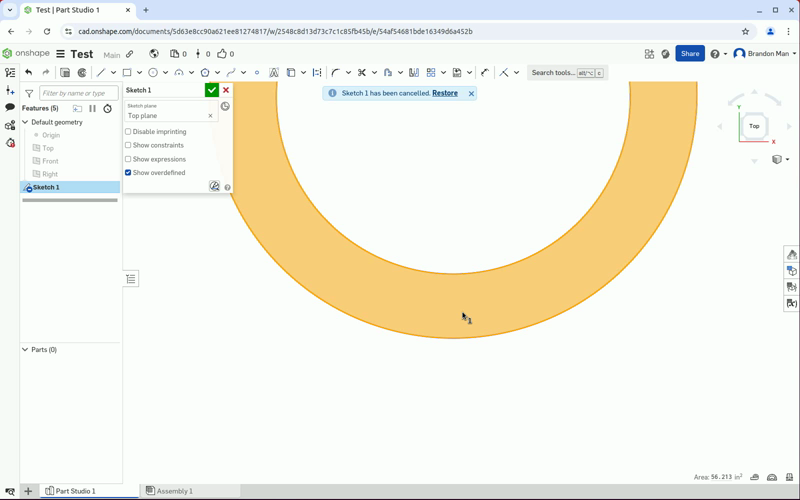
scroll(-6)
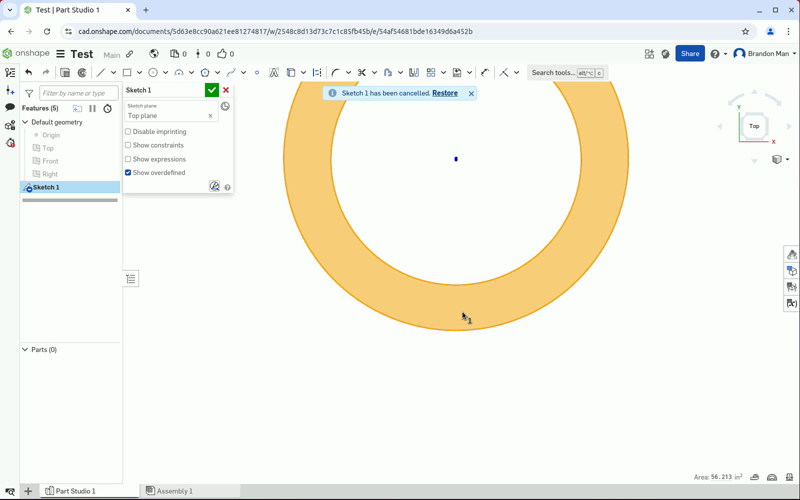
scroll(-6)
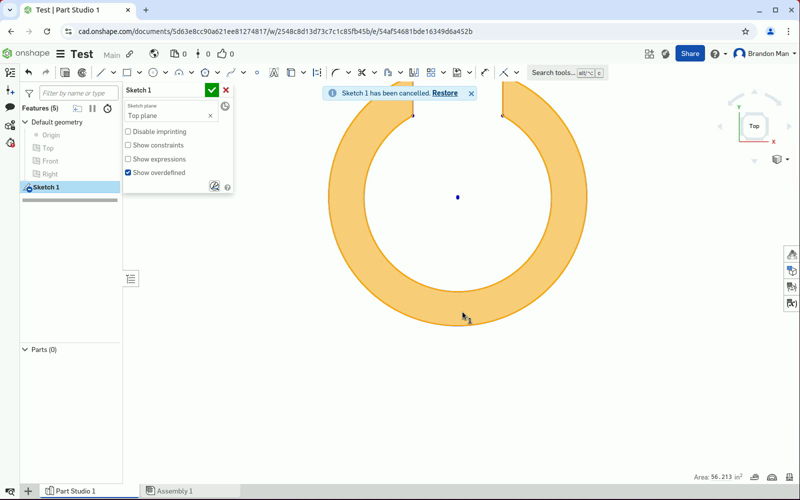
scroll(-6)
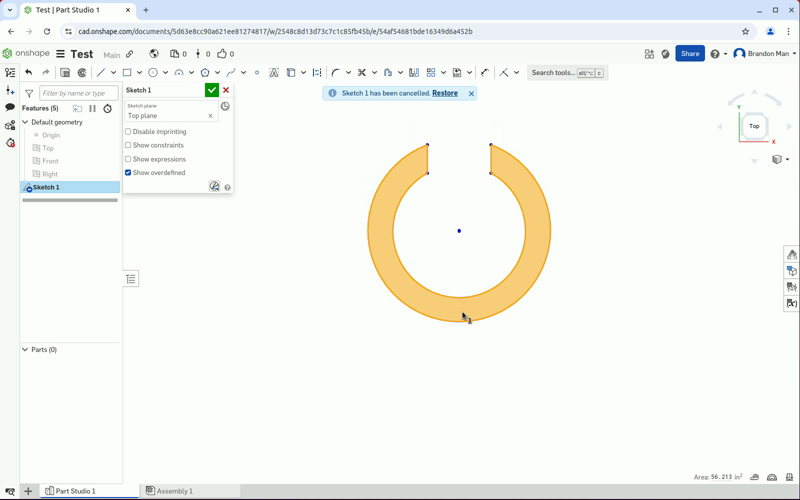
scroll(-6)
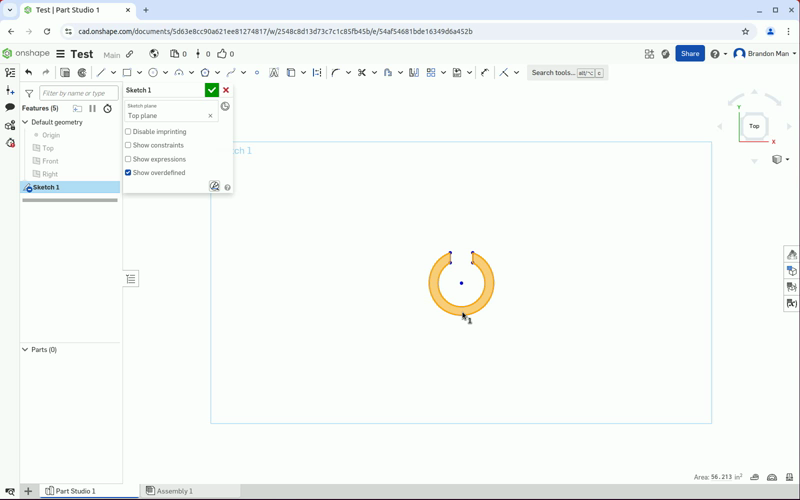
mouse_move(73, 352)
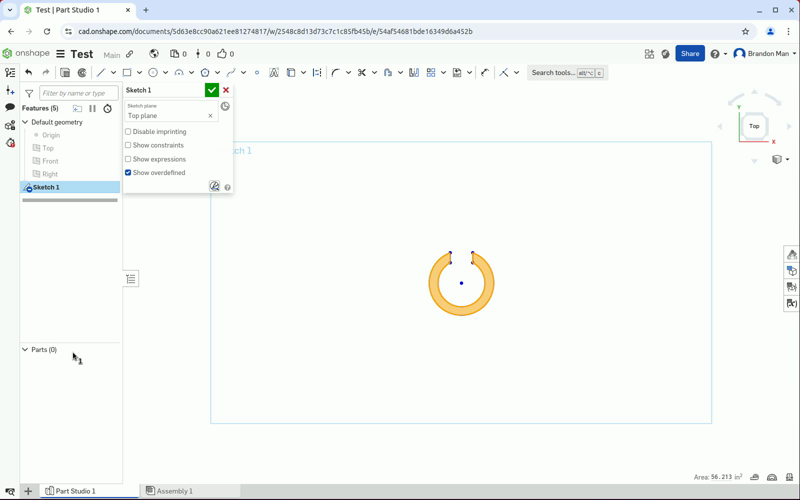
key(shift+y)
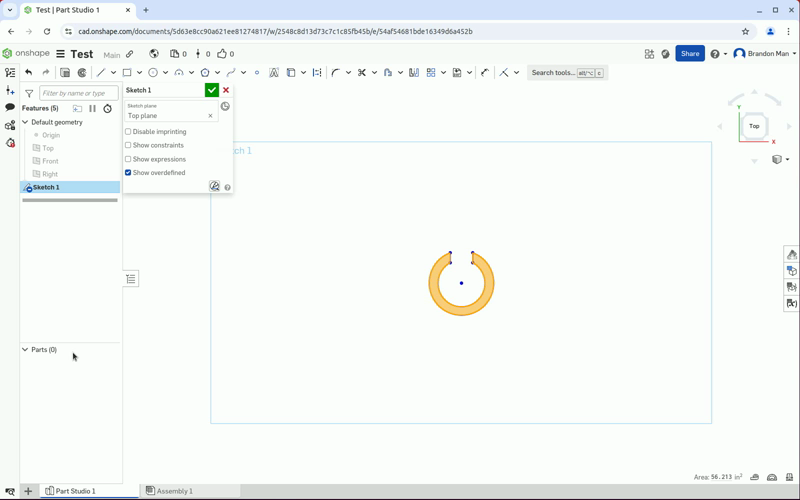
key(shift+e)
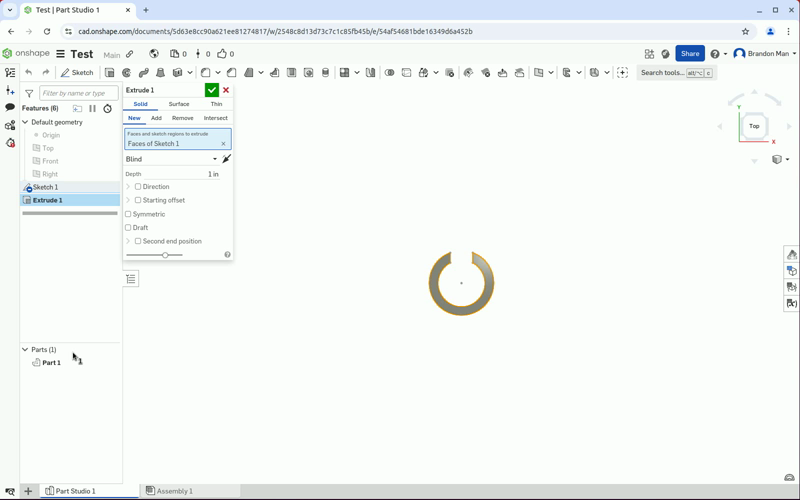
mouse_move(143, 106)
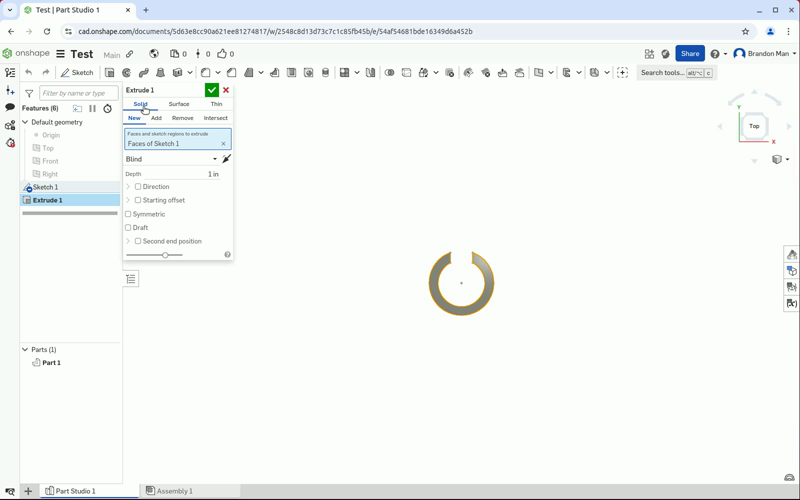
click(143, 106)
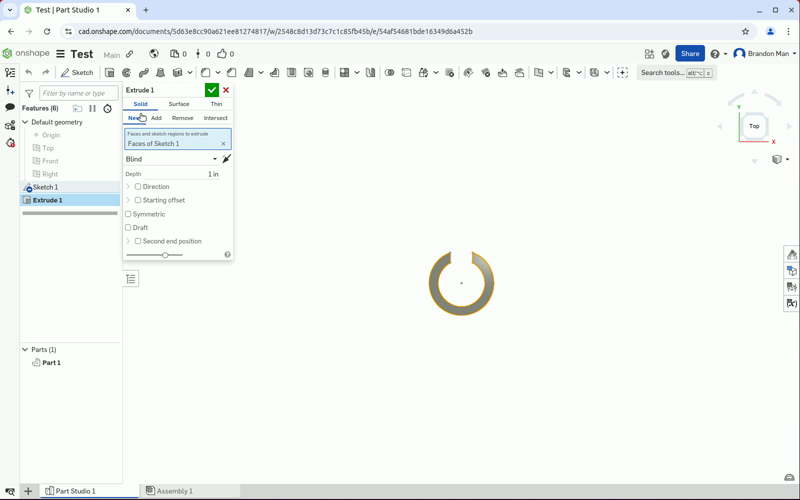
mouse_move(137, 120)
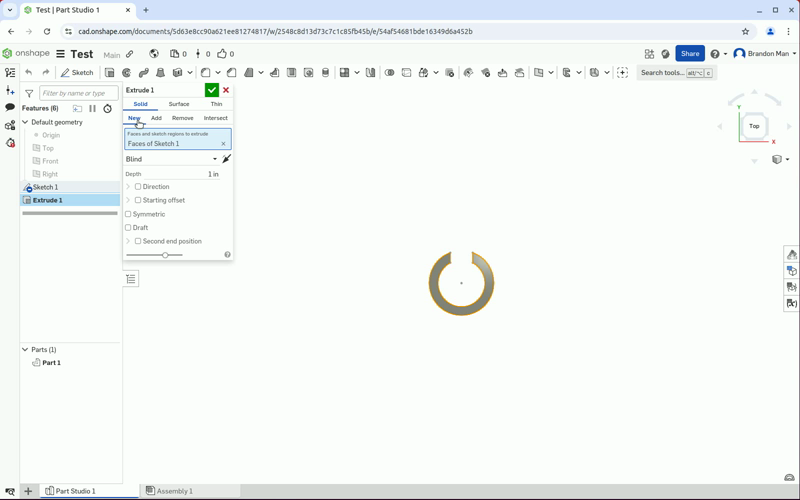
click(137, 120)
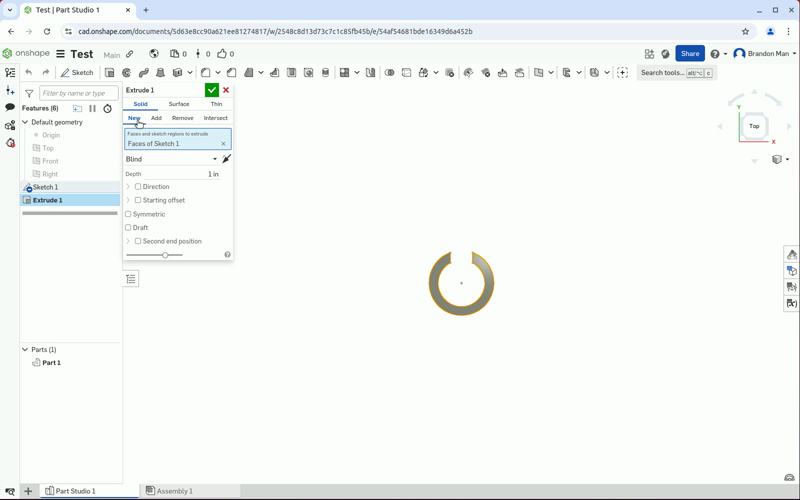
key(tab, 4)
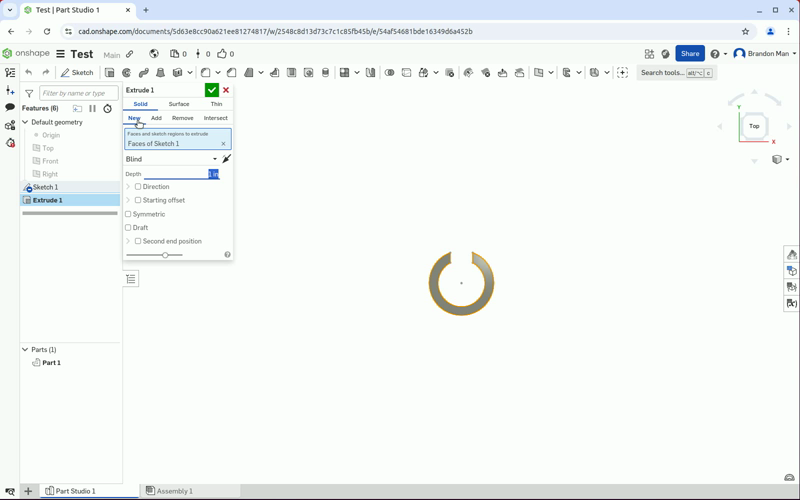
text(9.147)
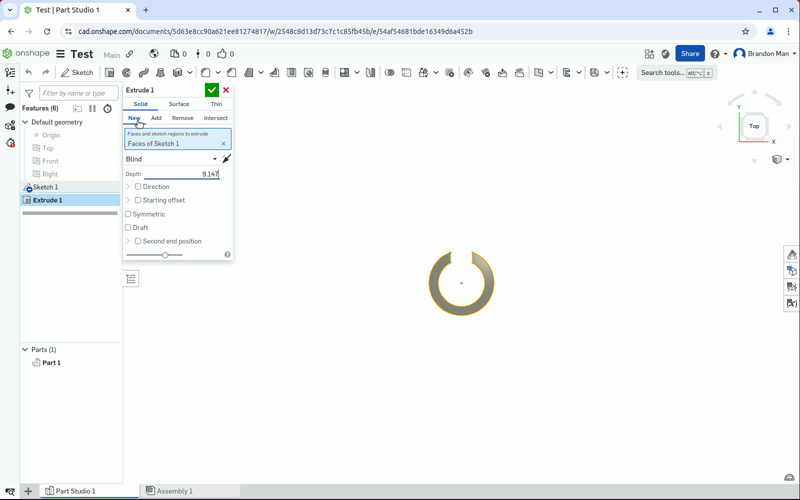
key(enter)
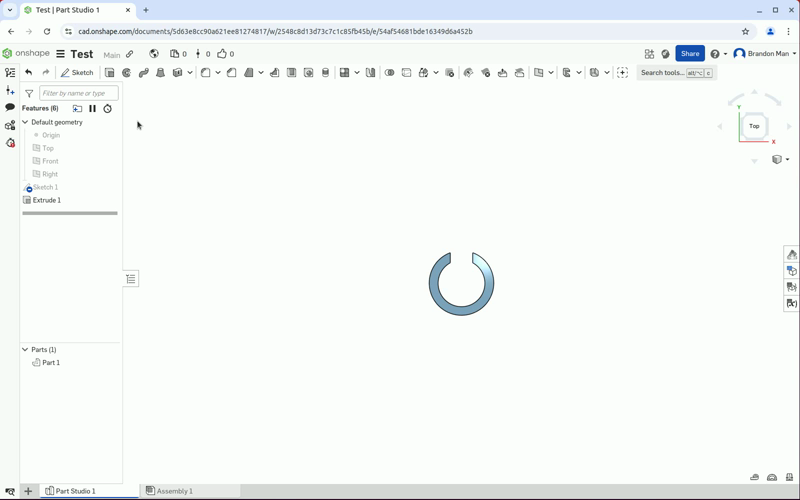
key(shift+h)
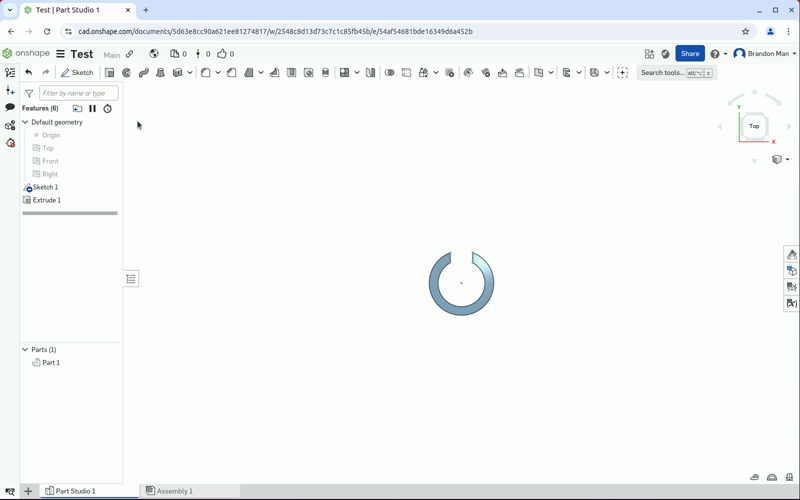
key(shift+h)
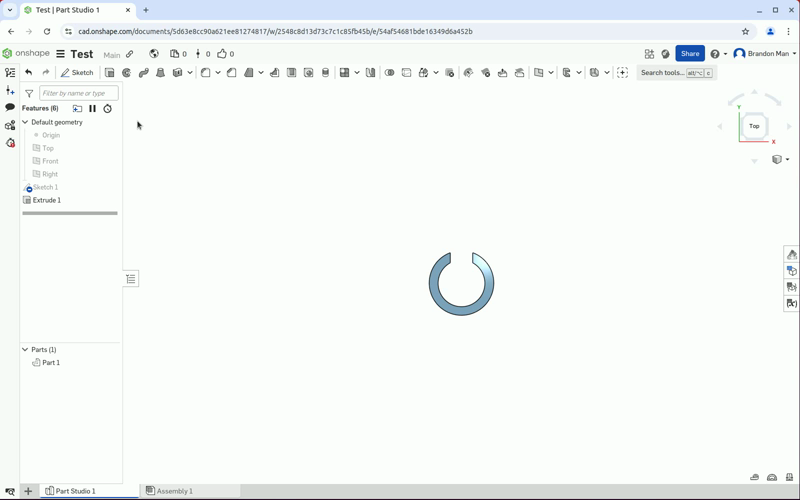
mouse_move(73, 189)
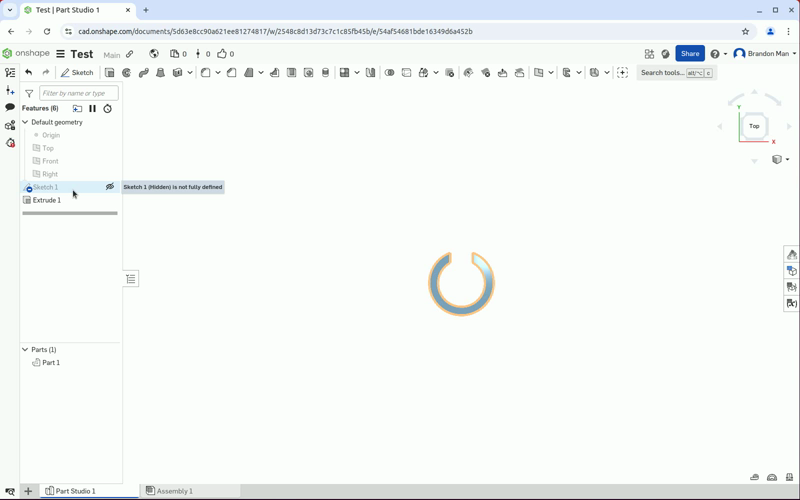
click(73, 189)
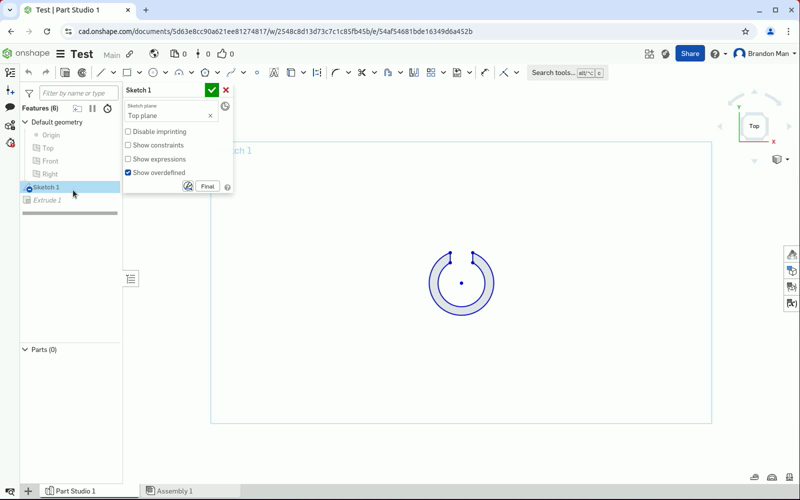
mouse_move(229, 92)
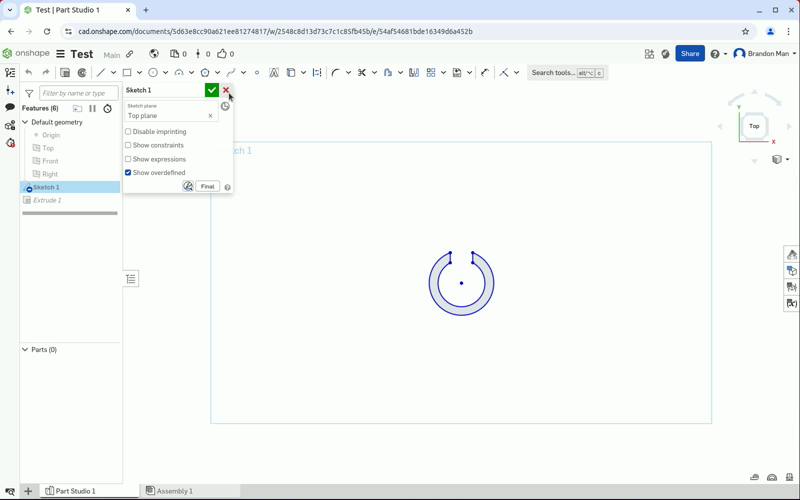
click(229, 92)
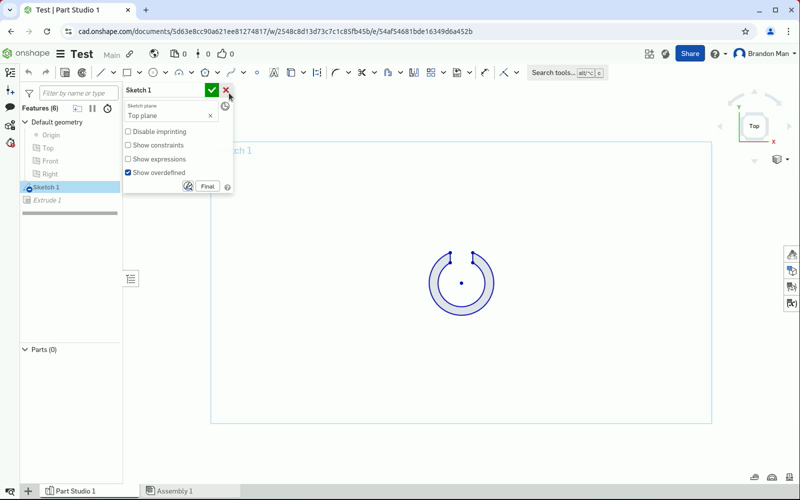
key(shift+s)
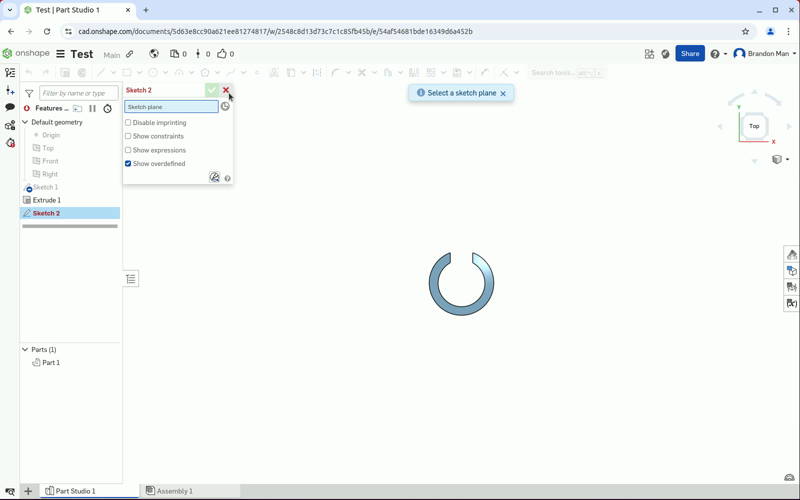
mouse_move(73, 150)
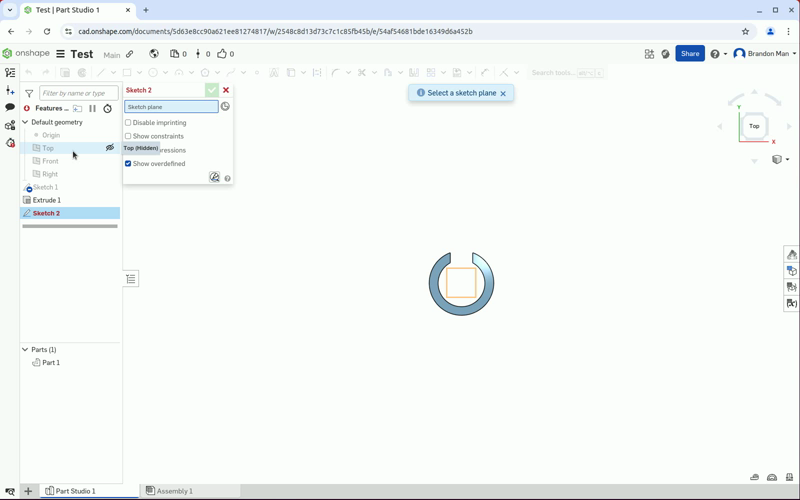
click(73, 150)
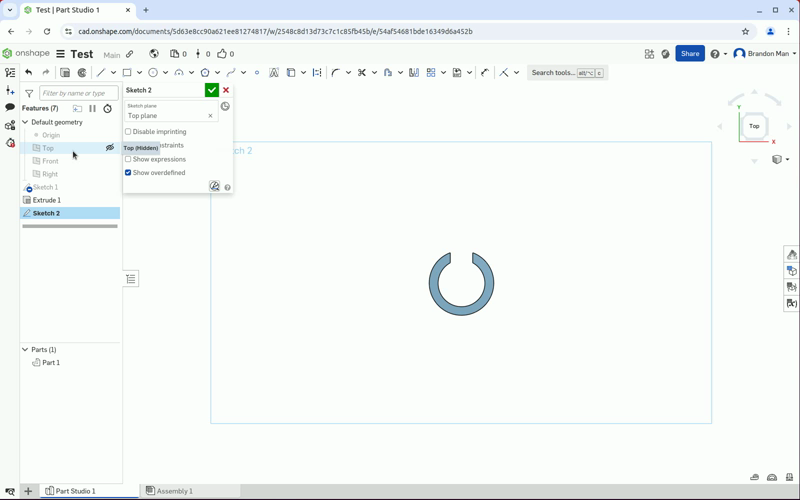
mouse_move(73, 352)
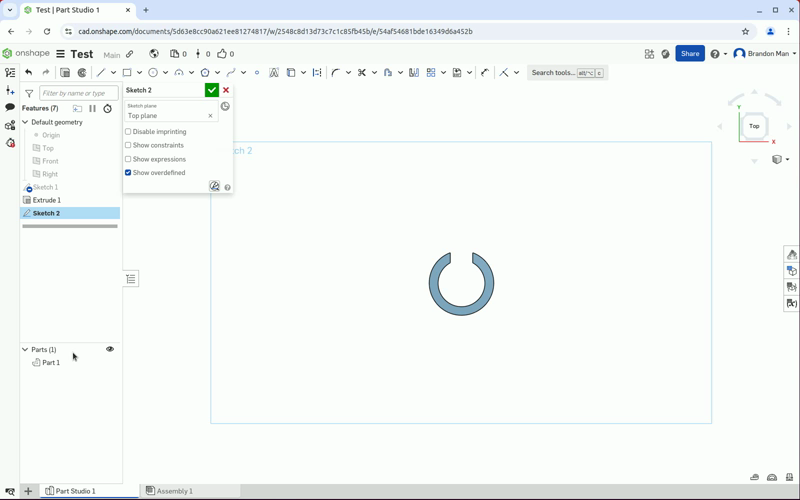
key(y)
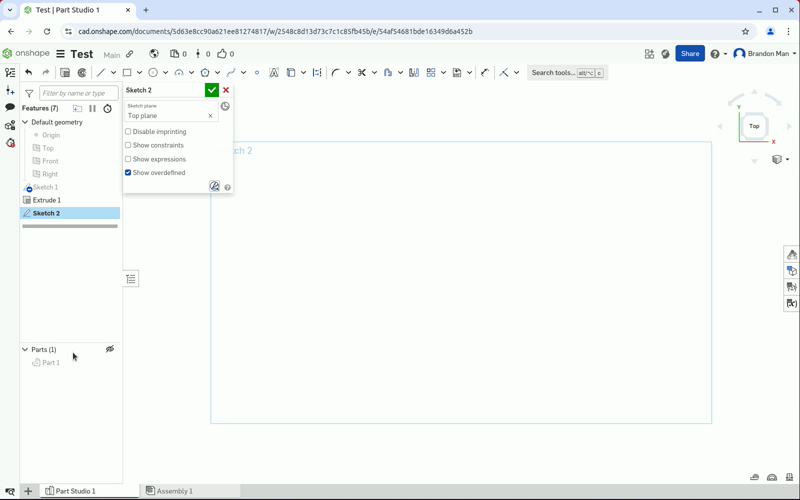
key(a)
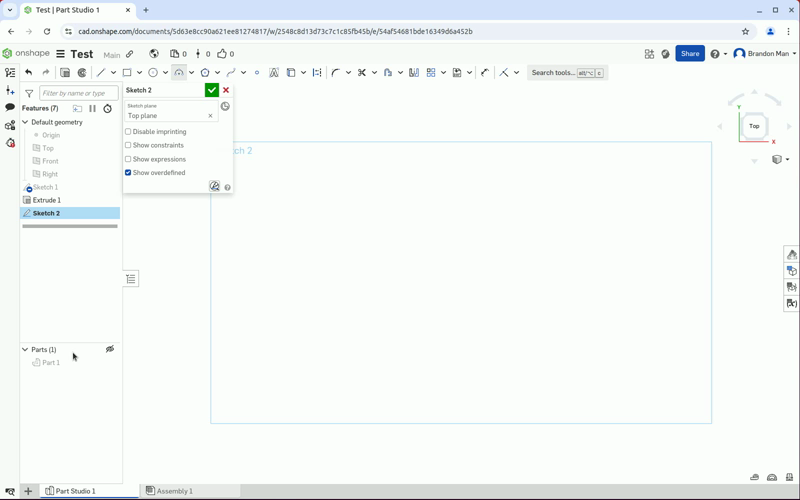
key_down(shift)
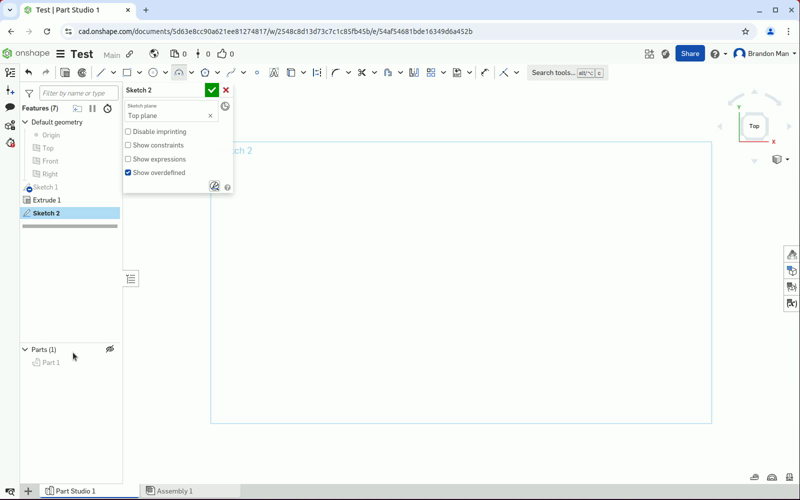
mouse_move(460, 251)
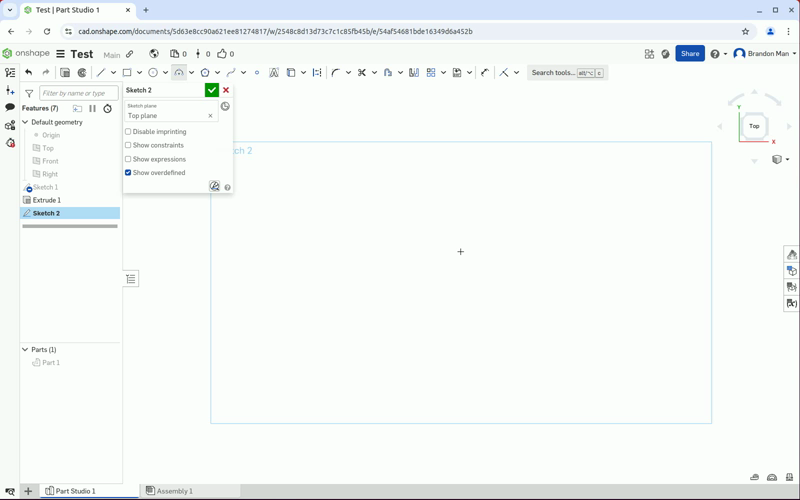
click(460, 251)
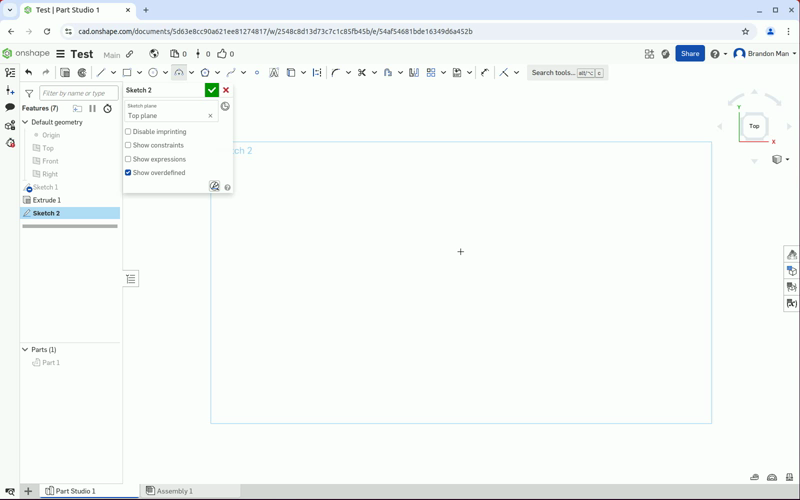
key_up(shift)
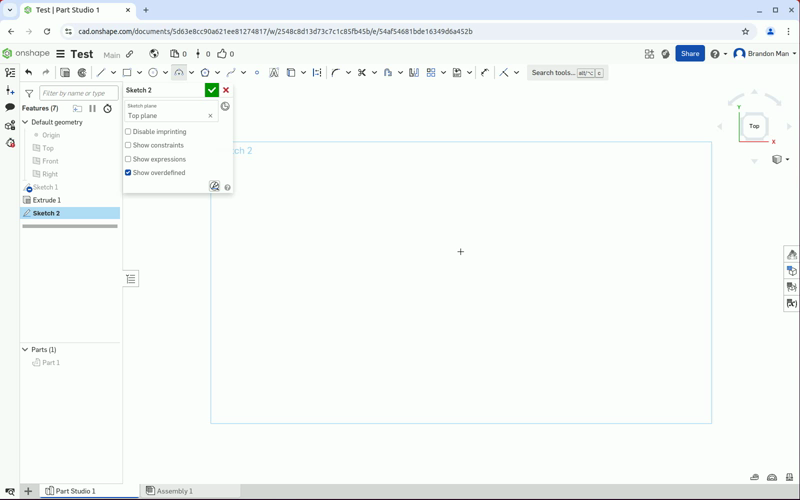
key_down(shift)
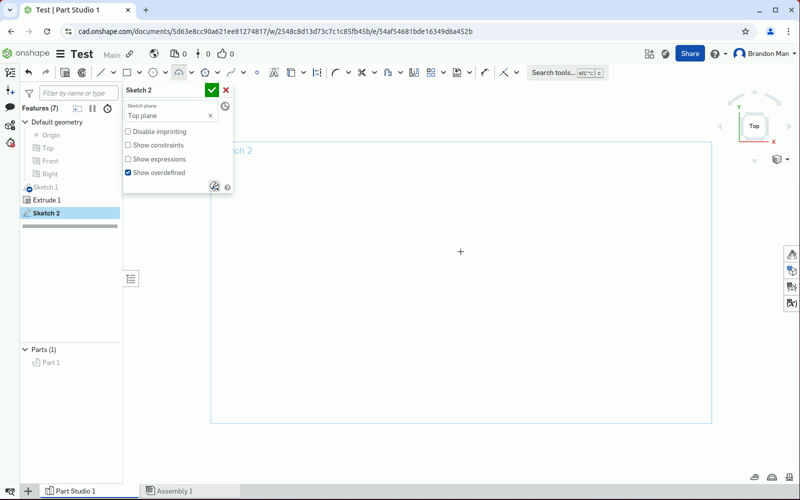
mouse_move(472, 253)
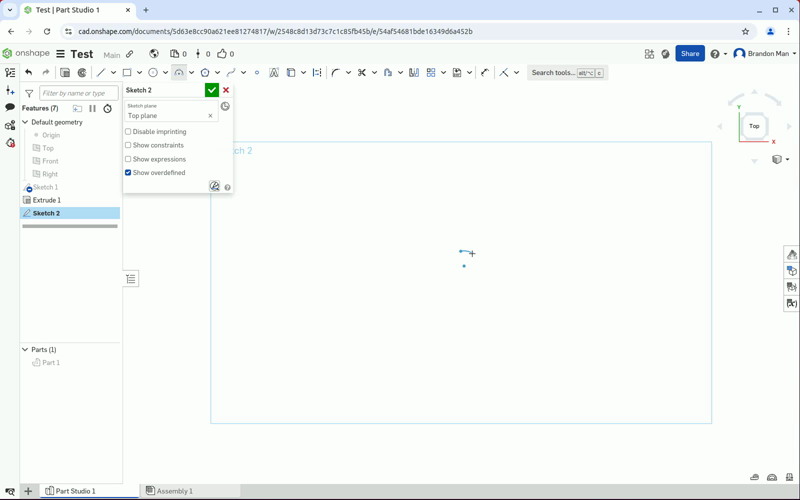
click(472, 253)
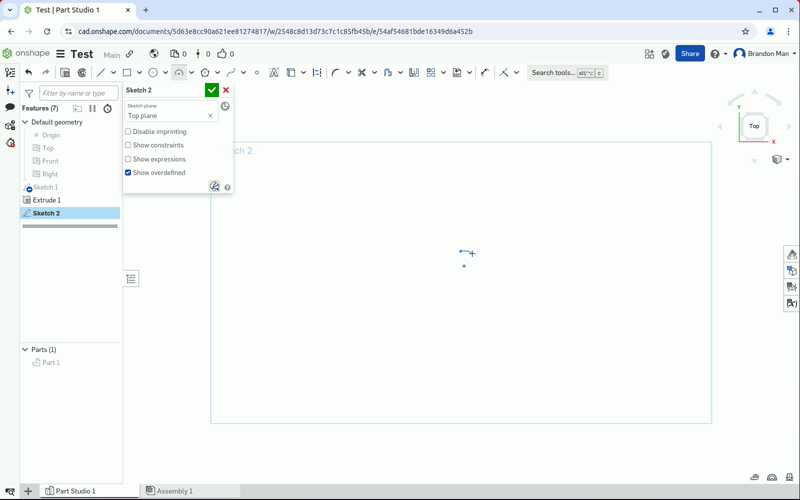
mouse_move(466, 251)
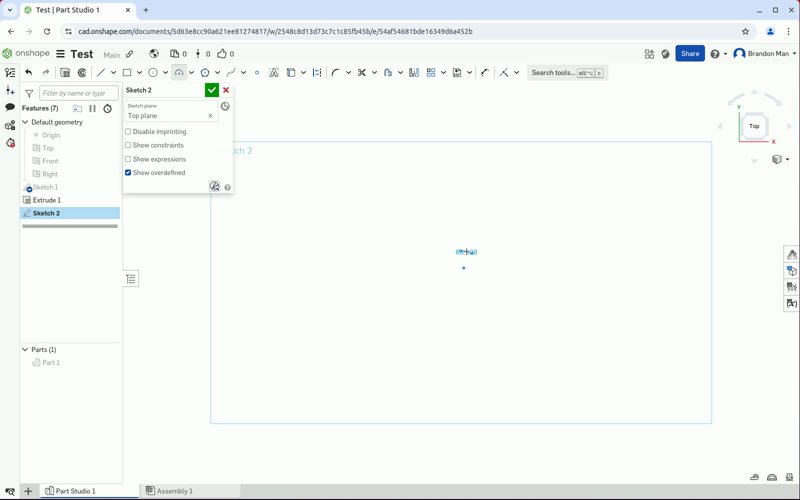
click(466, 251)
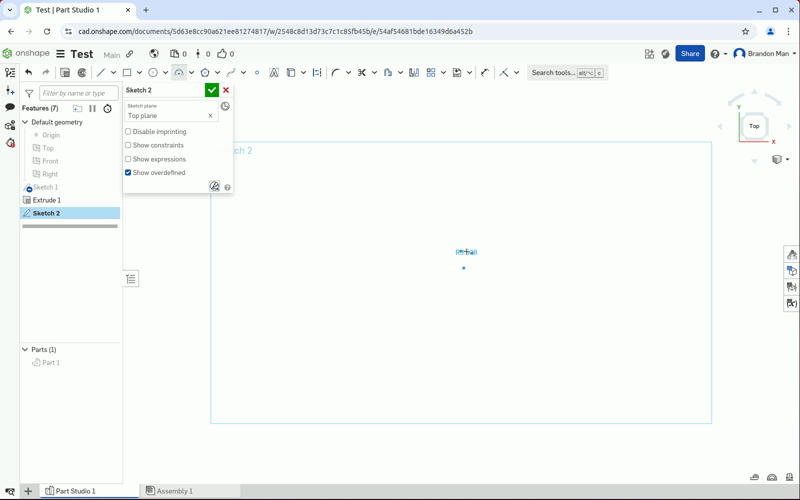
key_up(shift)
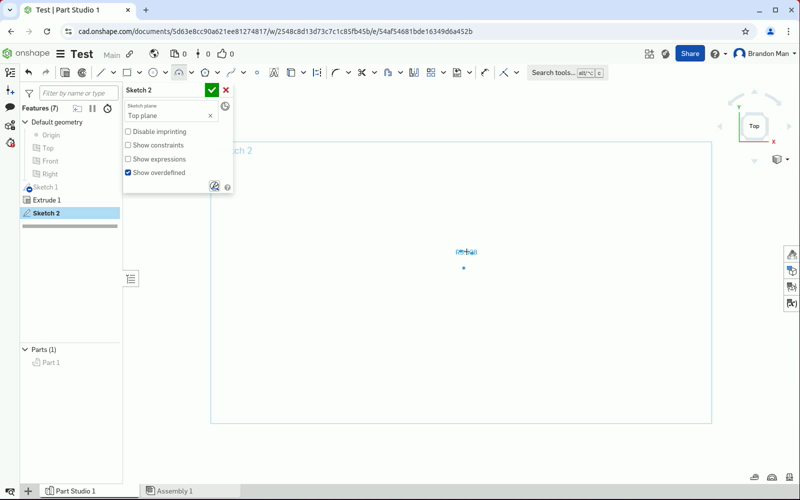
key(esc)
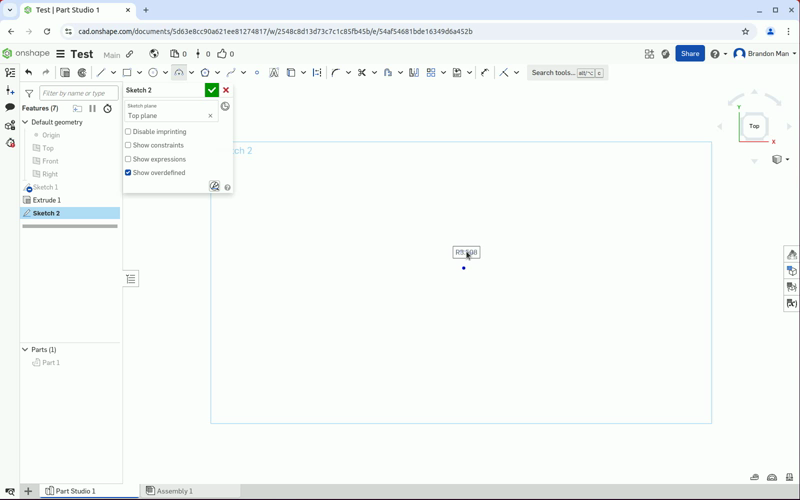
key(l)
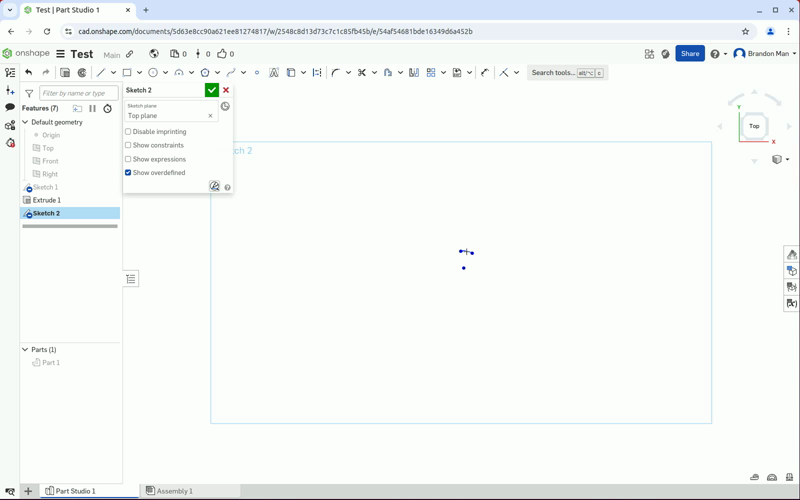
mouse_move(472, 253)
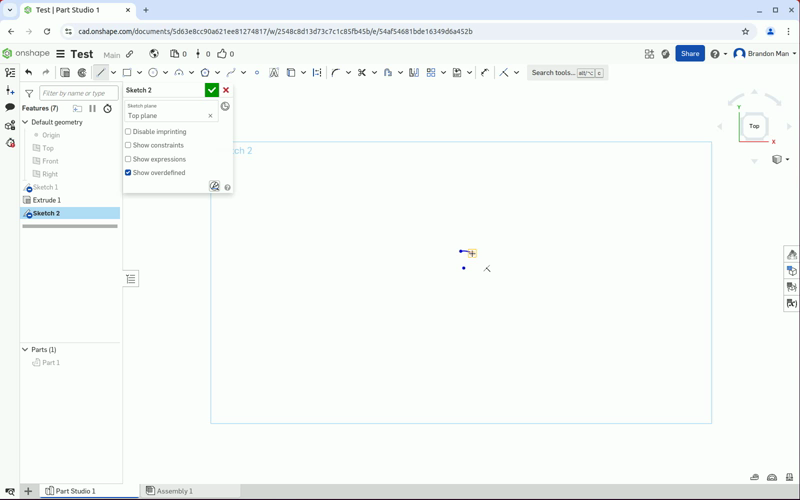
click(472, 253)
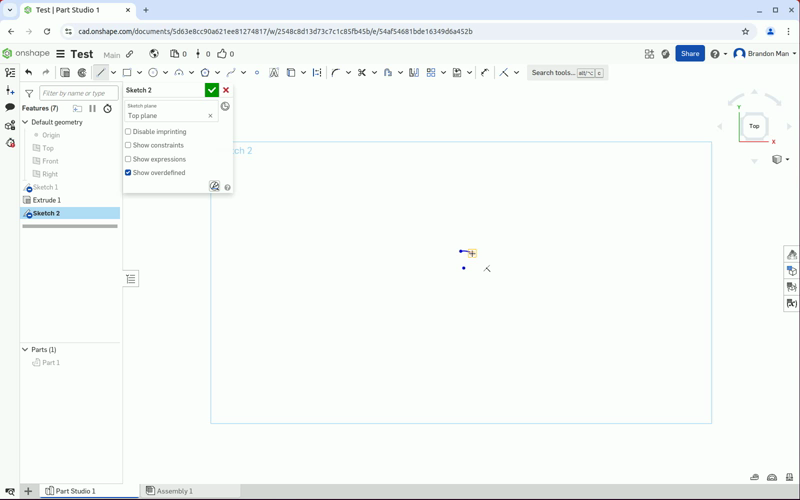
key_down(shift)
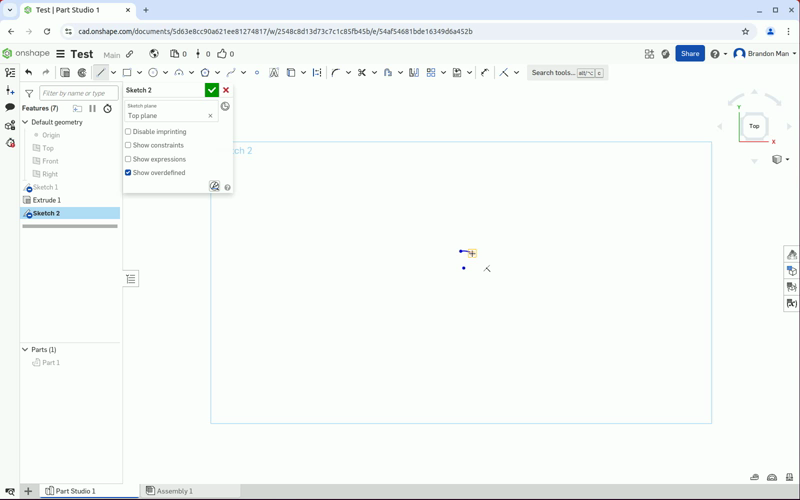
mouse_move(502, 253)
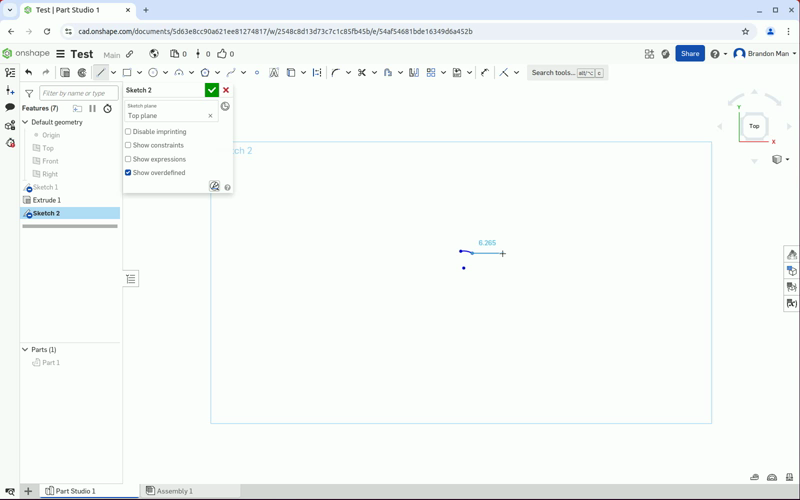
mouse_move(472, 249)
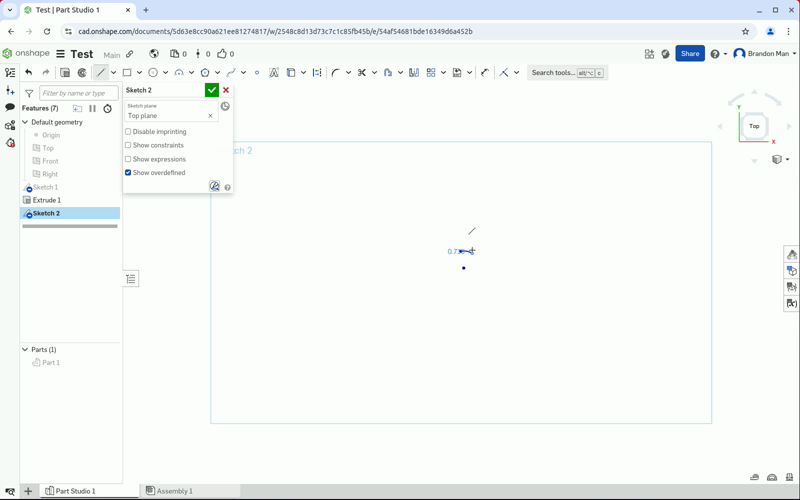
scroll(6)
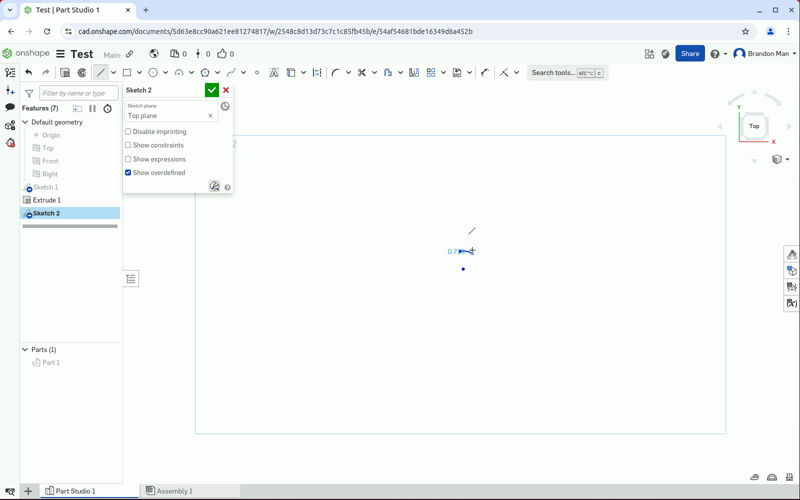
scroll(6)
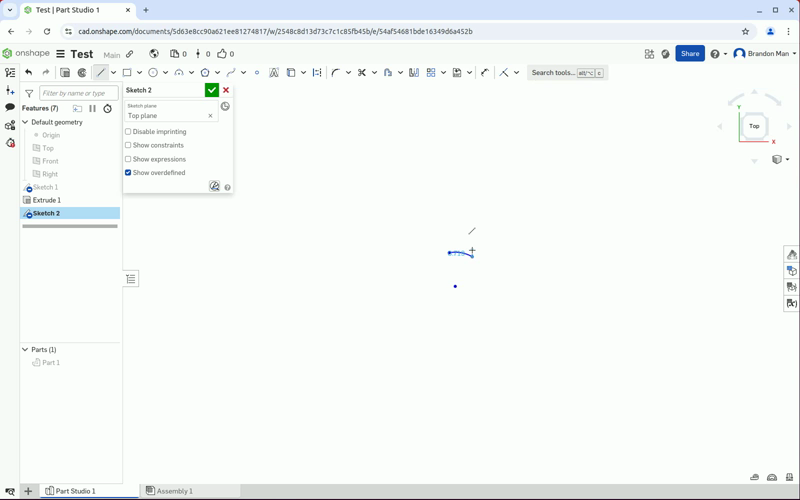
scroll(6)
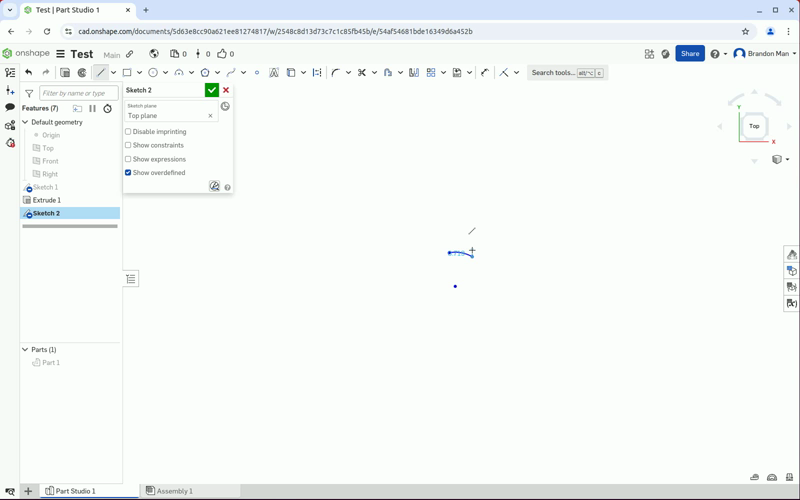
scroll(6)
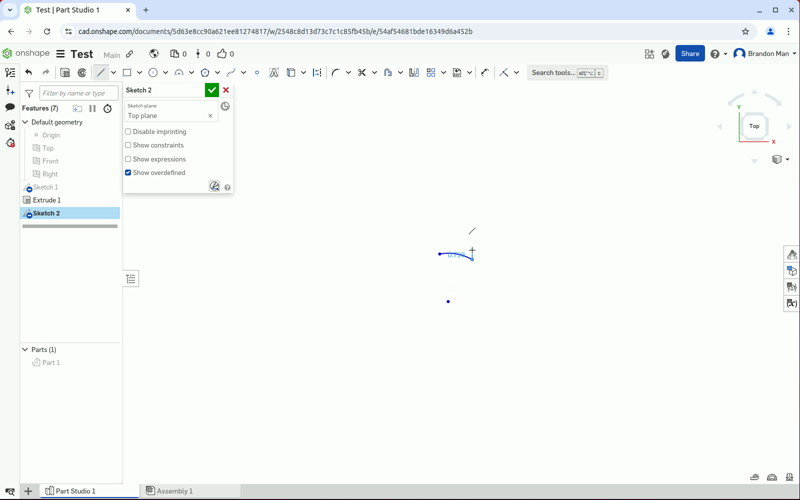
scroll(6)
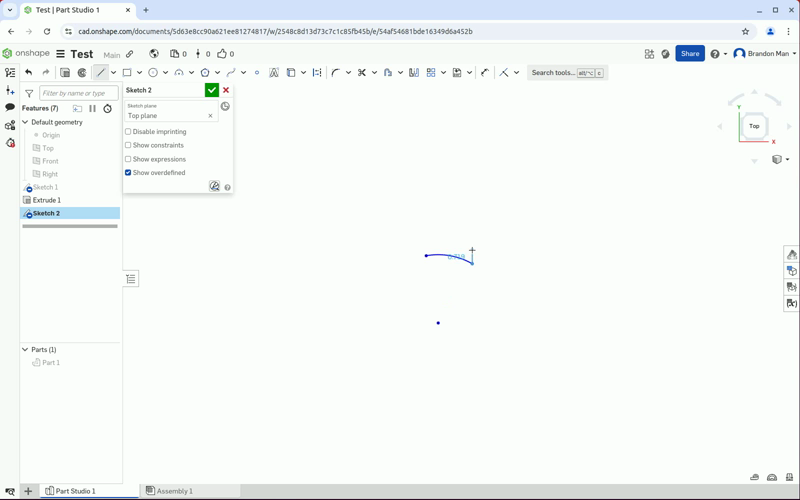
scroll(6)
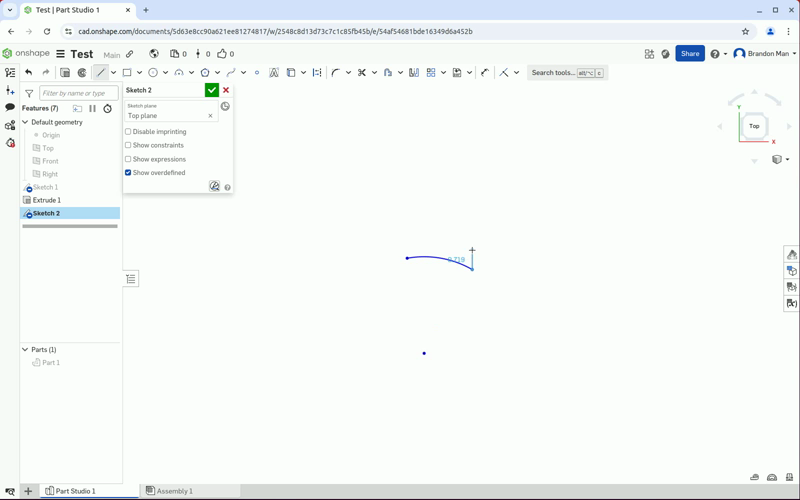
scroll(6)
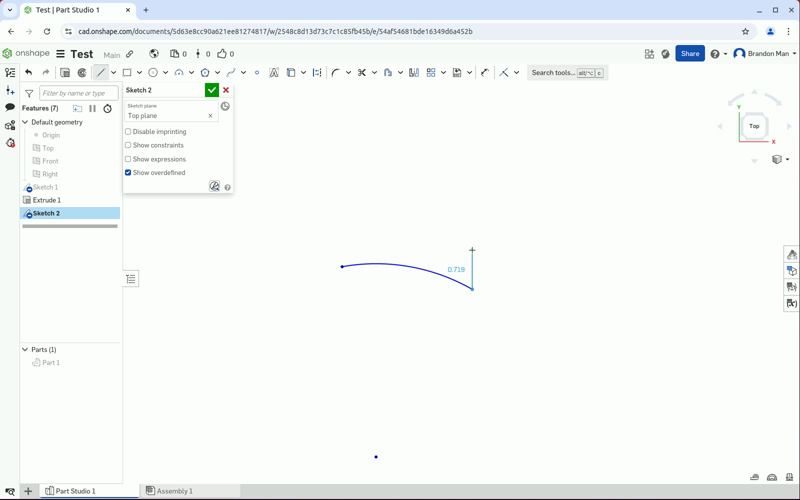
click(472, 249)
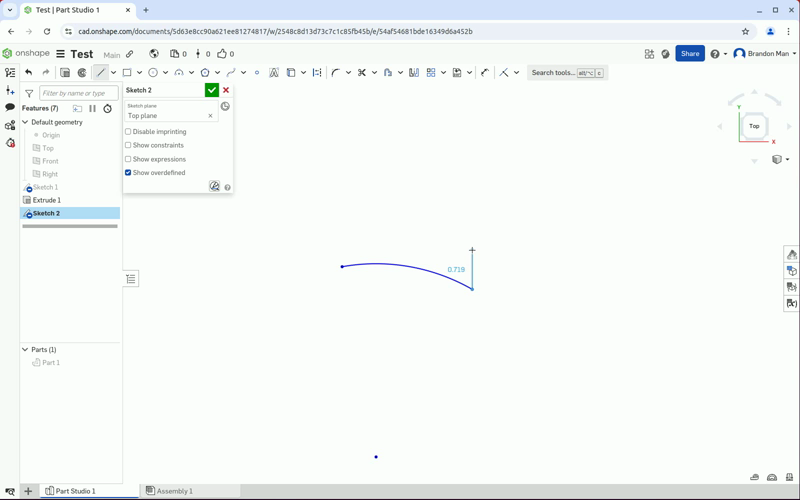
scroll(-6)
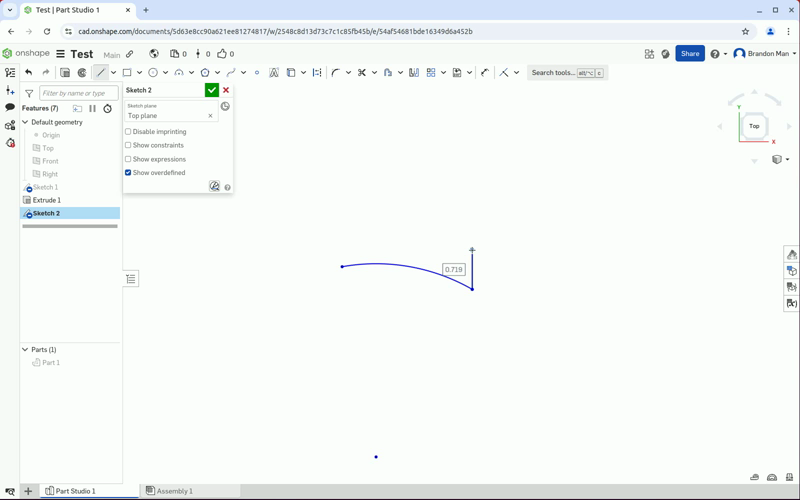
scroll(-6)
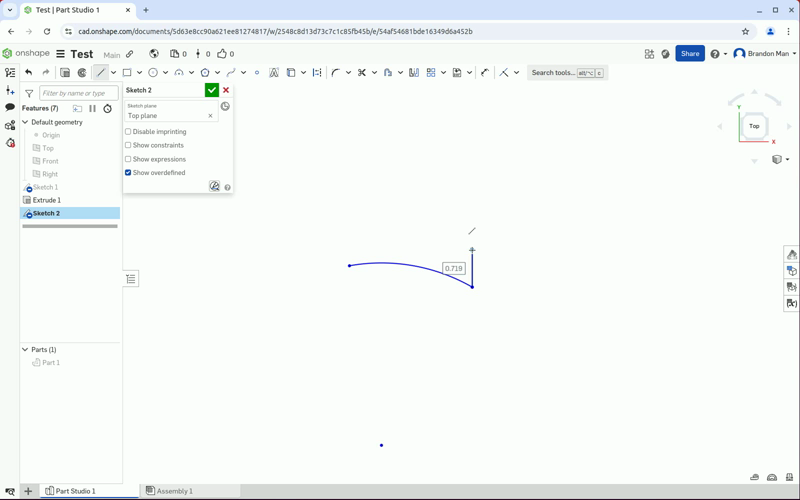
scroll(-6)
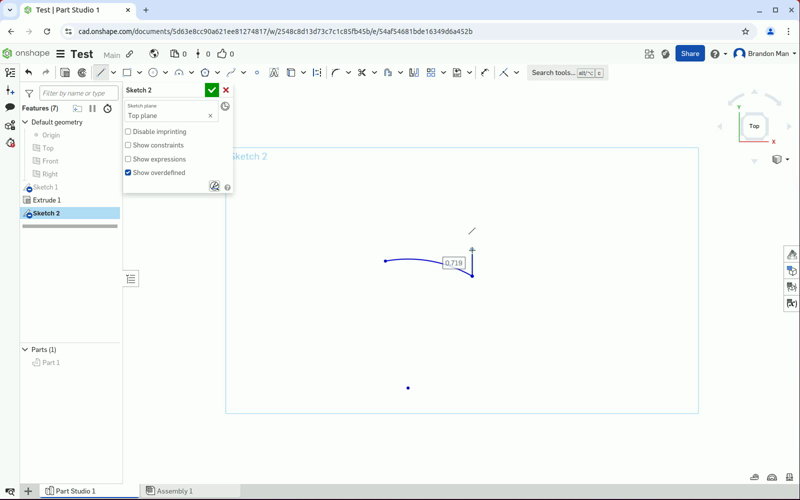
scroll(-6)
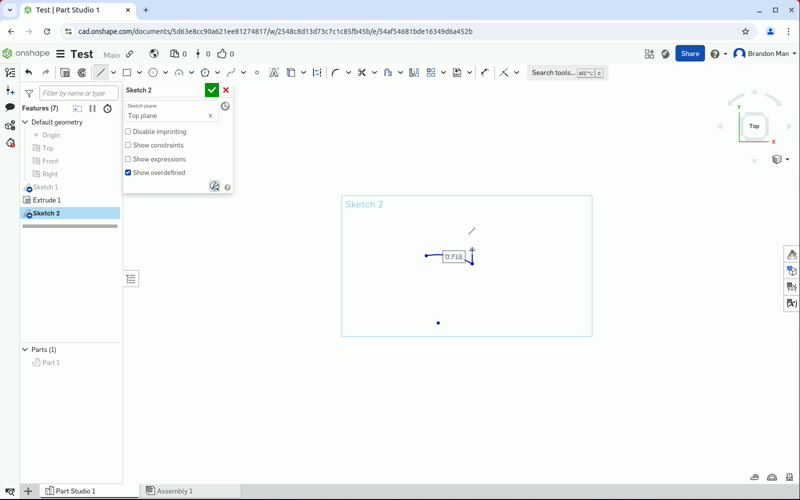
scroll(-6)
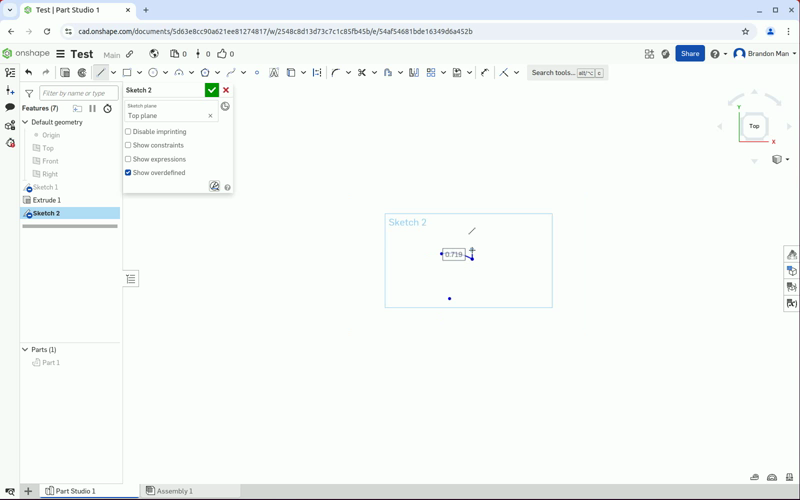
scroll(-6)
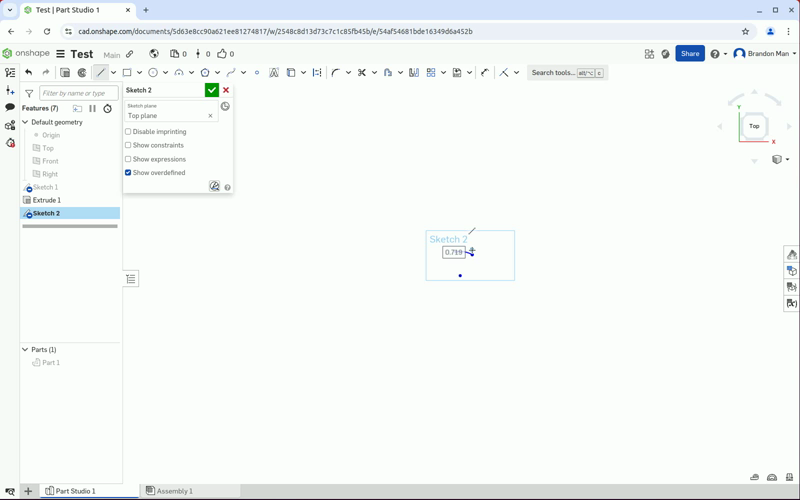
scroll(-6)
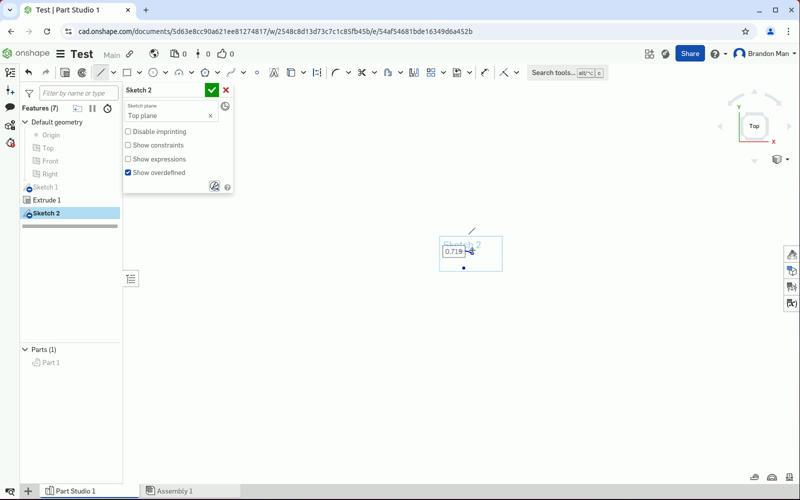
key_up(shift)
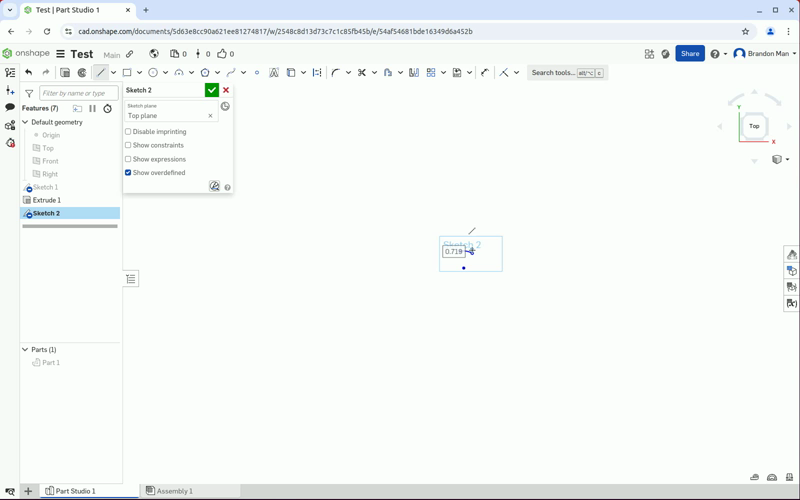
key(esc)
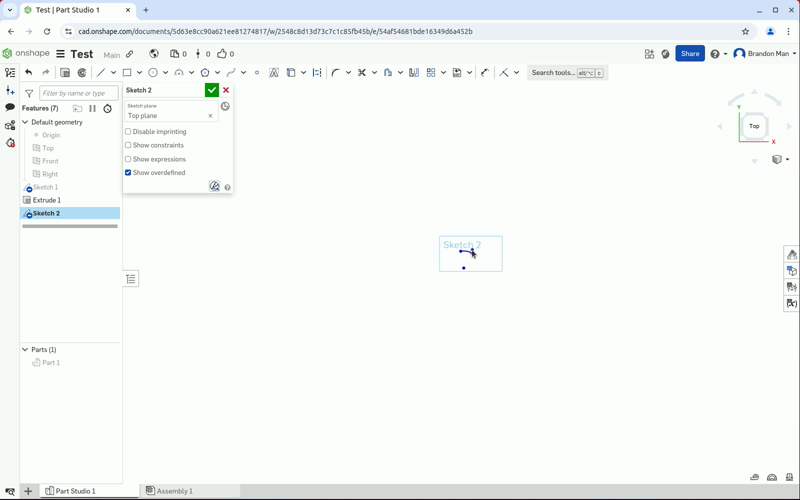
key(a)
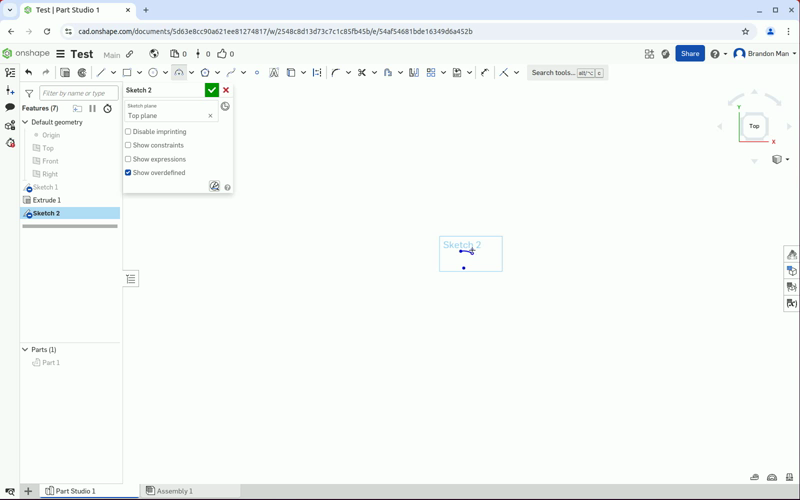
mouse_move(472, 249)
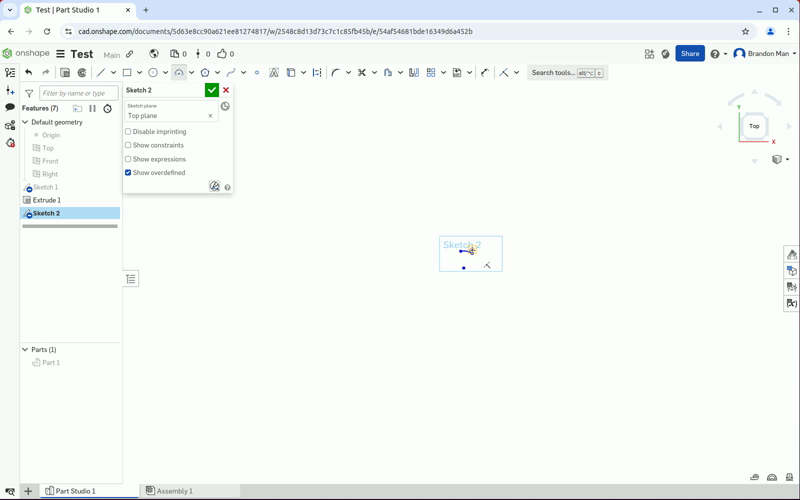
scroll(6)
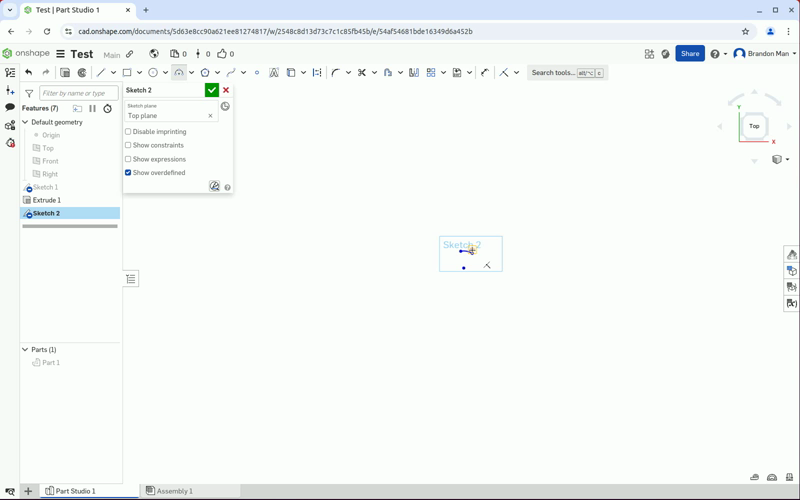
scroll(6)
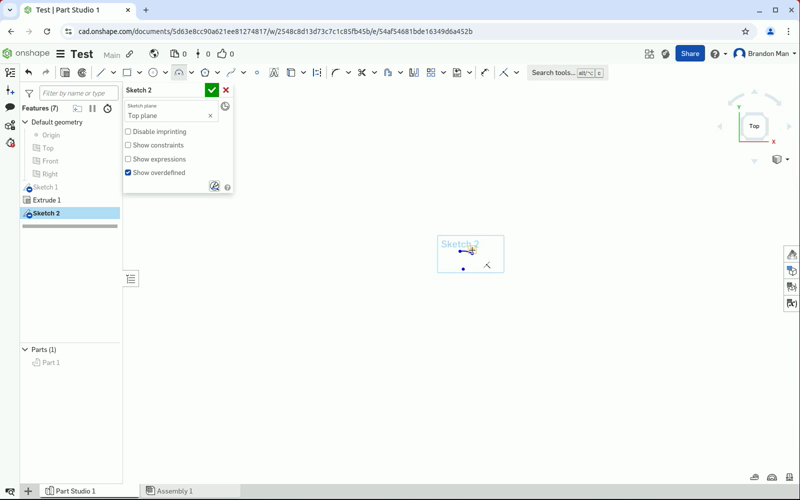
scroll(6)
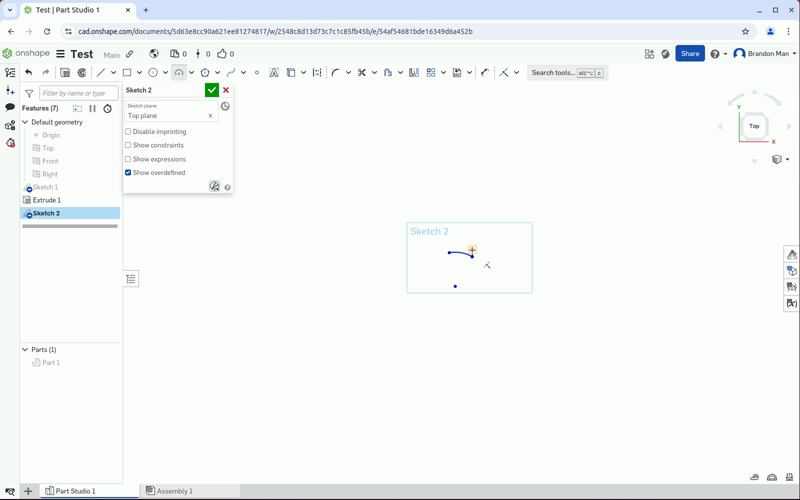
scroll(6)
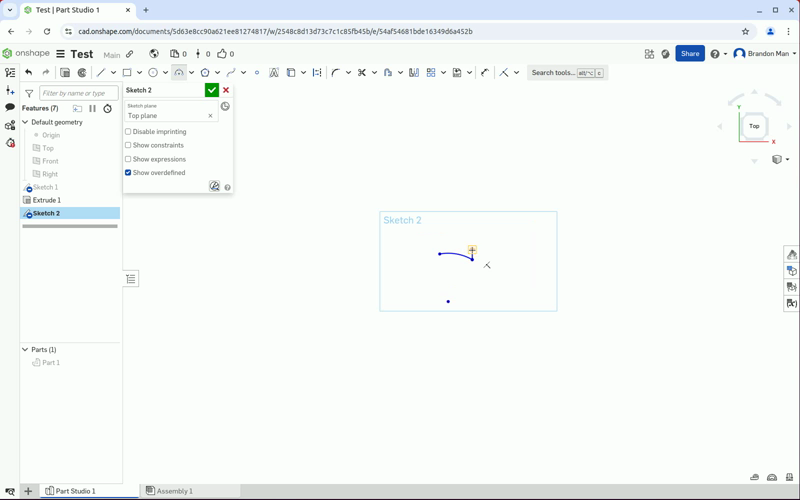
scroll(6)
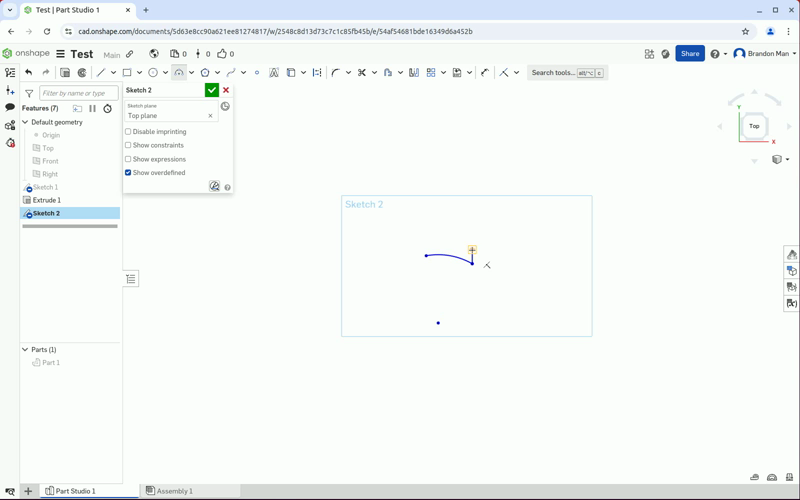
scroll(6)
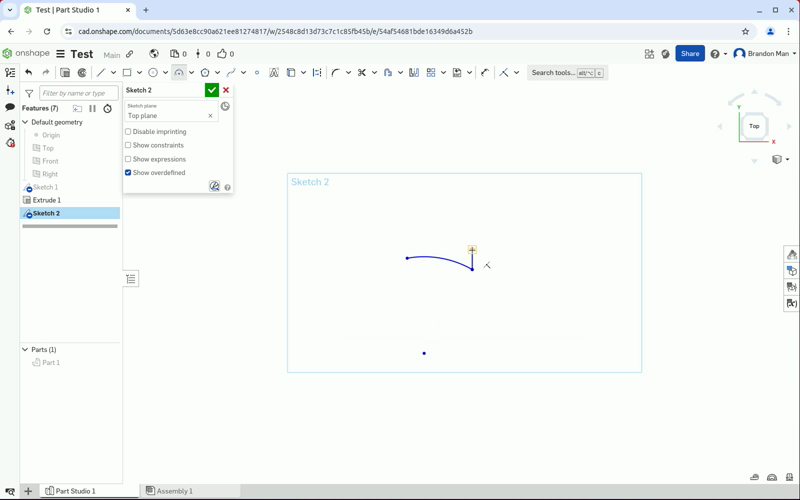
scroll(6)
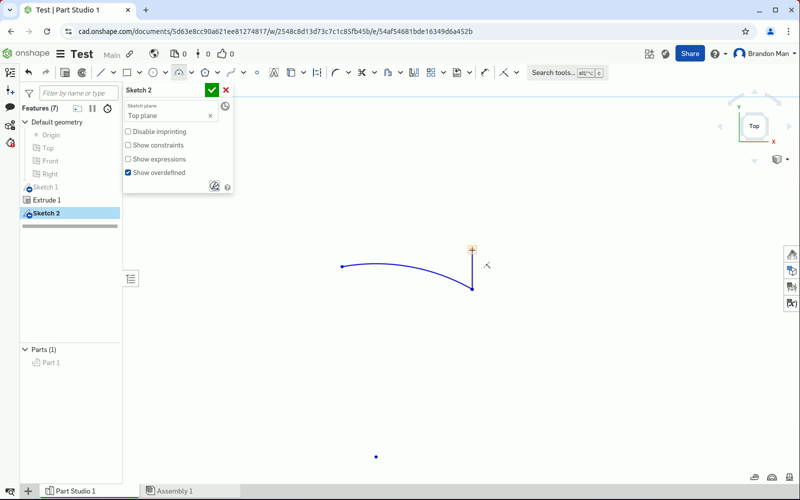
click(472, 249)
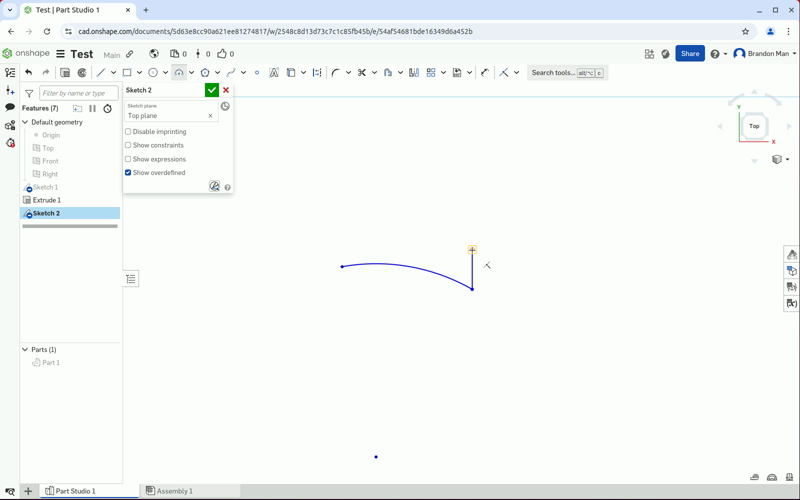
scroll(-6)
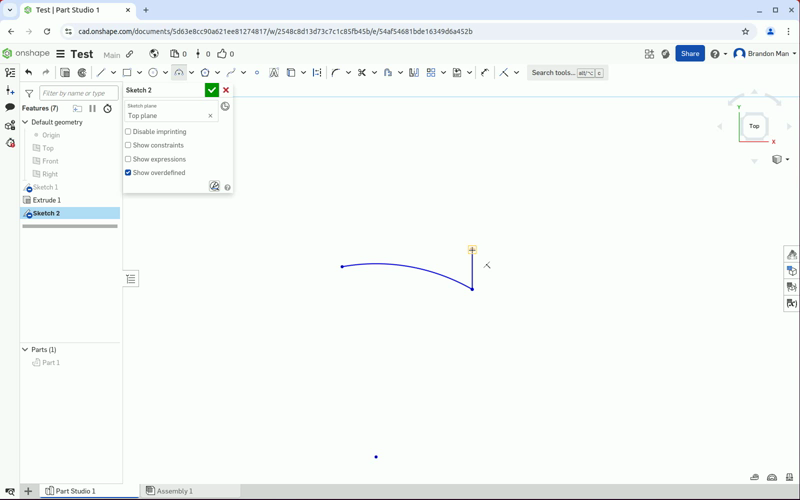
scroll(-6)
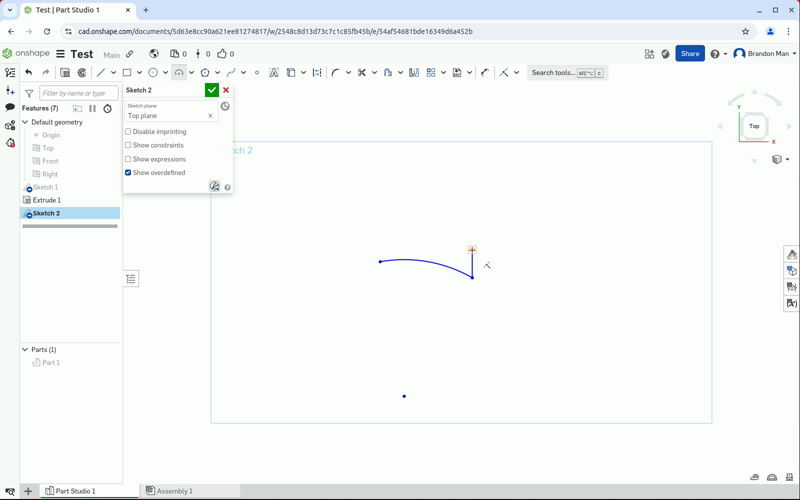
scroll(-6)
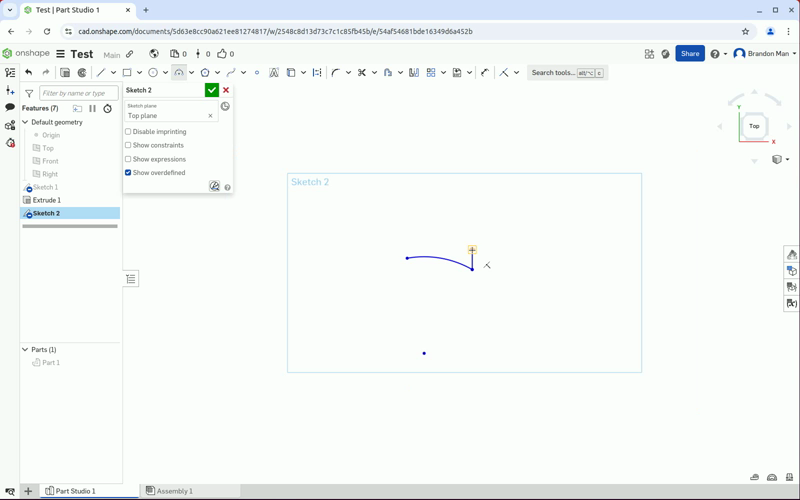
scroll(-6)
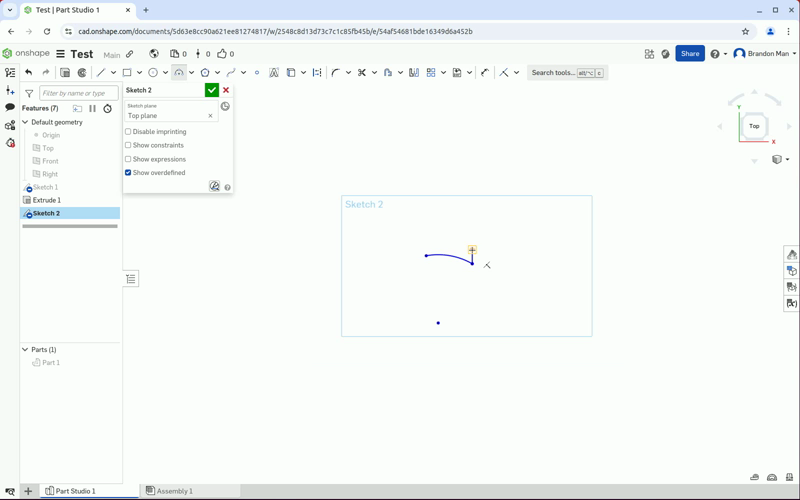
scroll(-6)
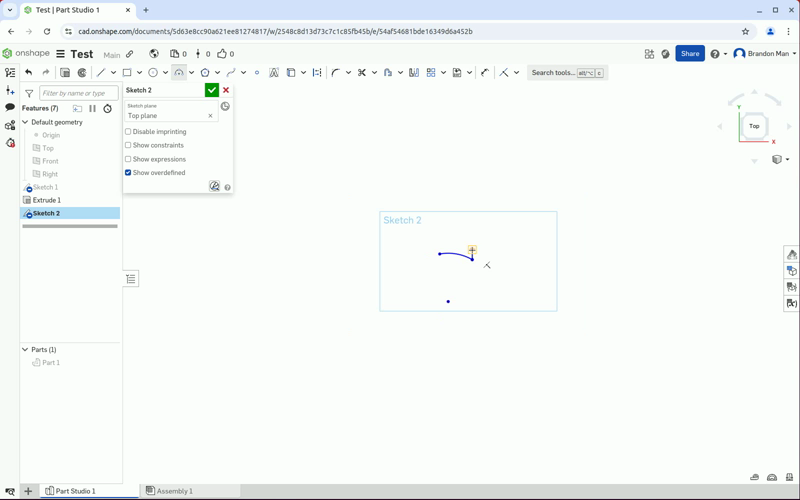
scroll(-6)
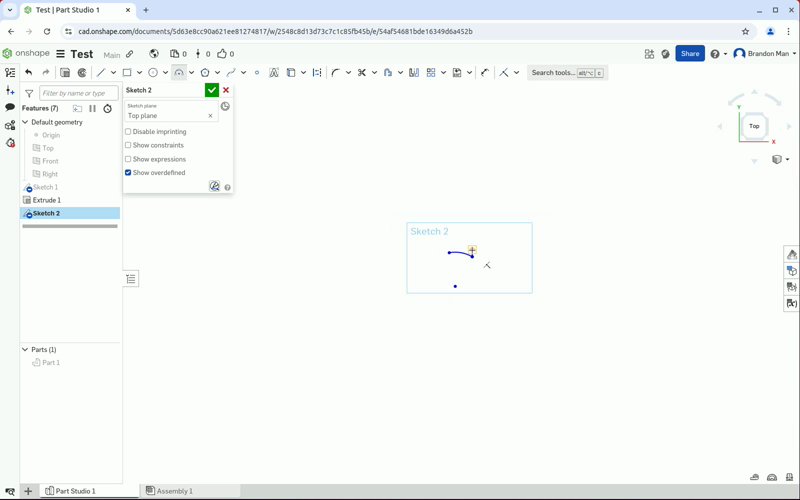
scroll(-6)
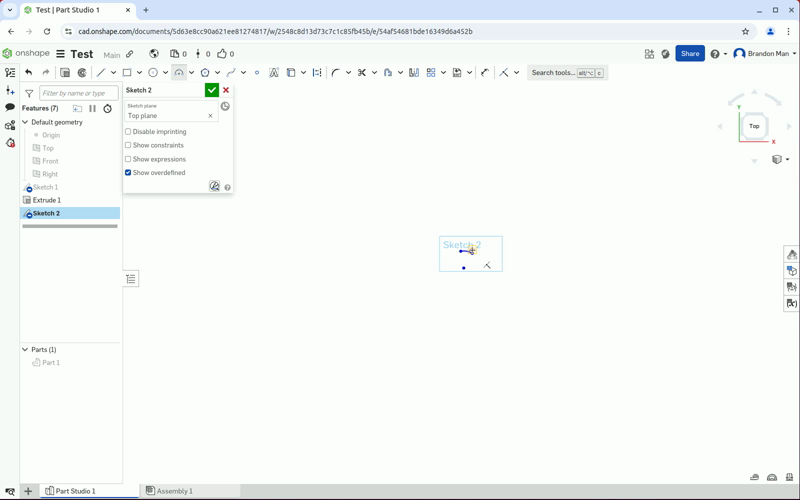
mouse_move(460, 251)
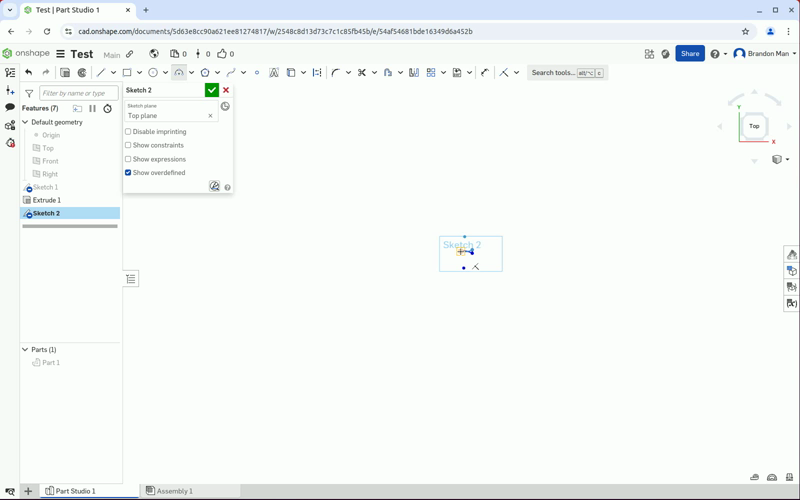
click(460, 251)
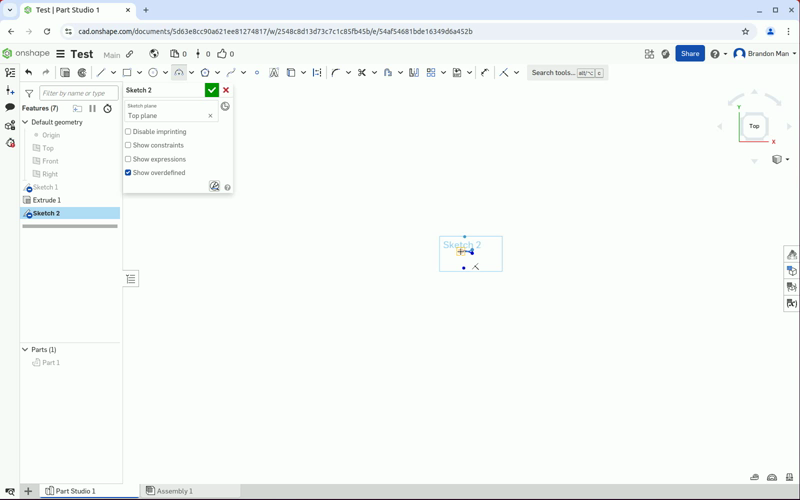
key_down(shift)
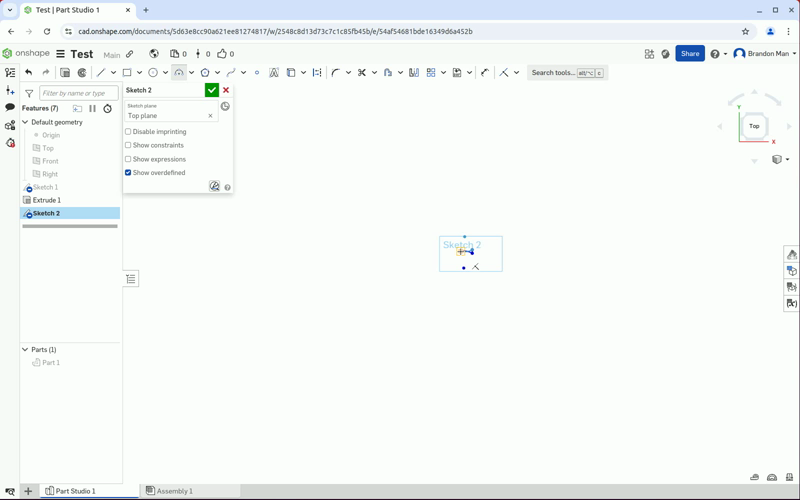
mouse_move(466, 250)
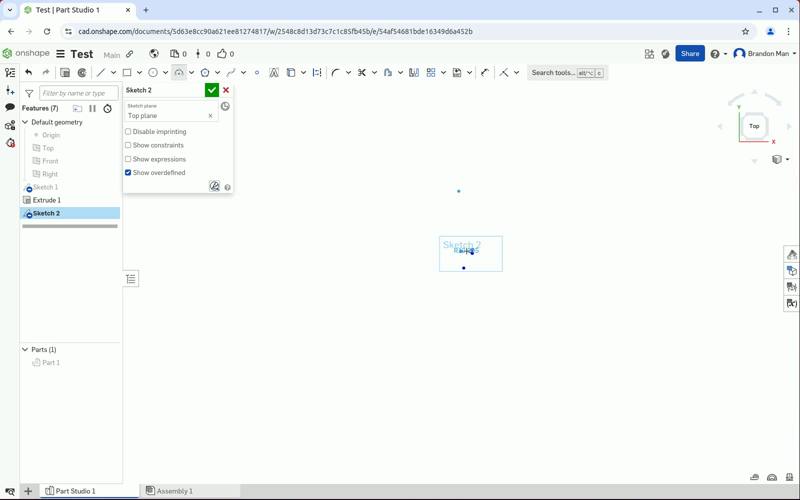
click(466, 250)
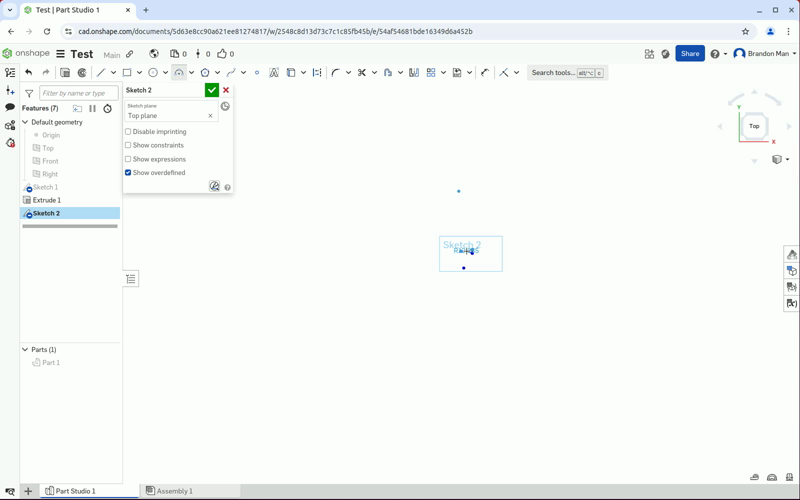
key_up(shift)
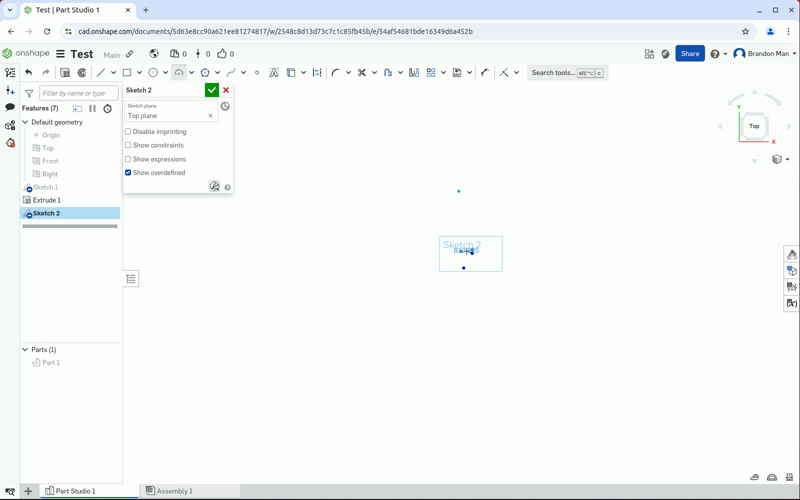
key(esc)
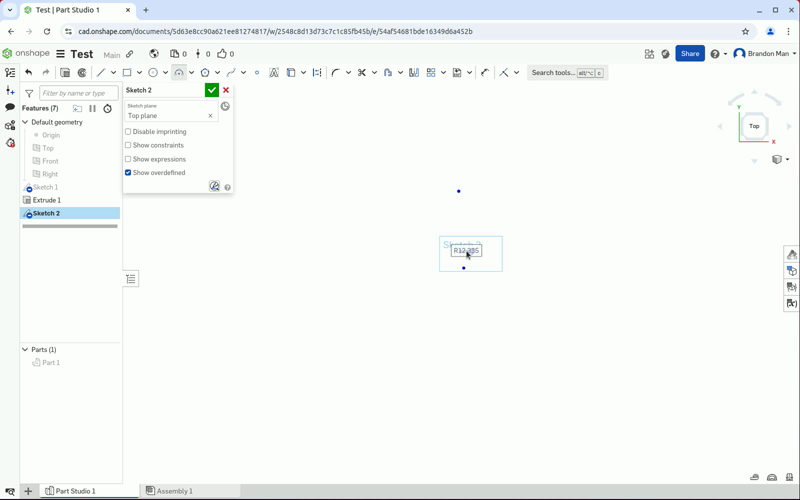
mouse_move(465, 250)
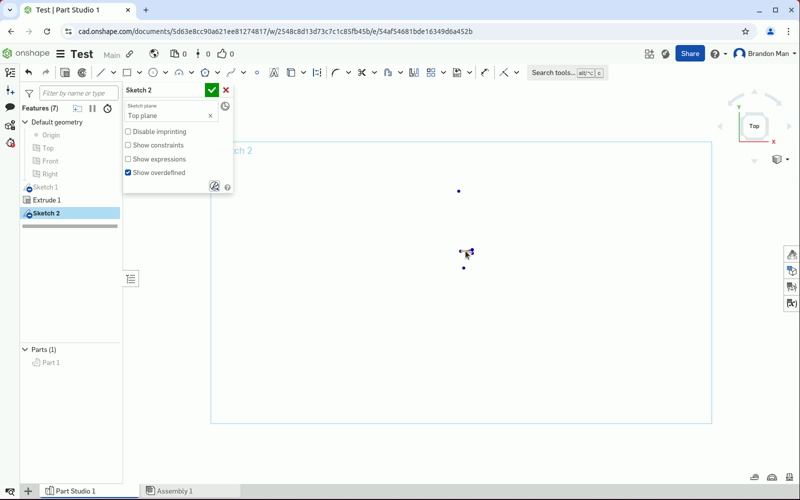
scroll(6)
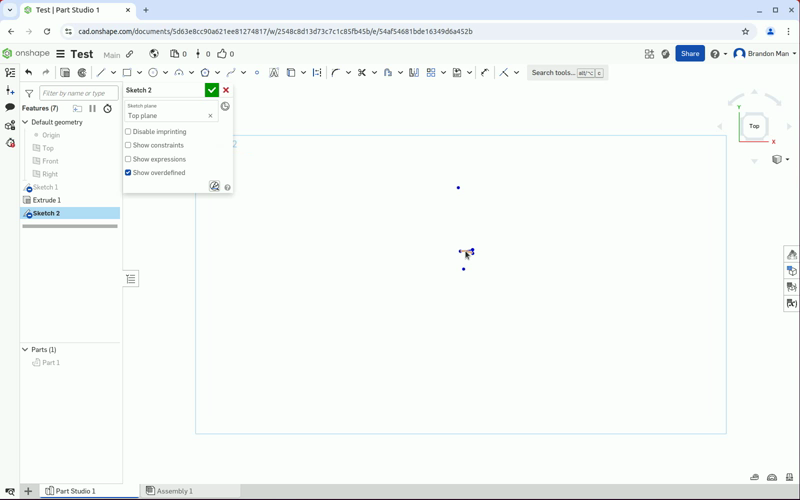
scroll(6)
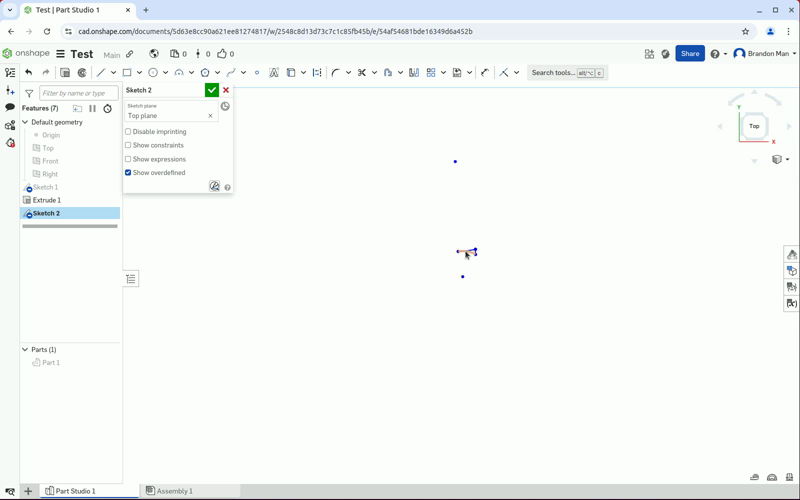
scroll(6)
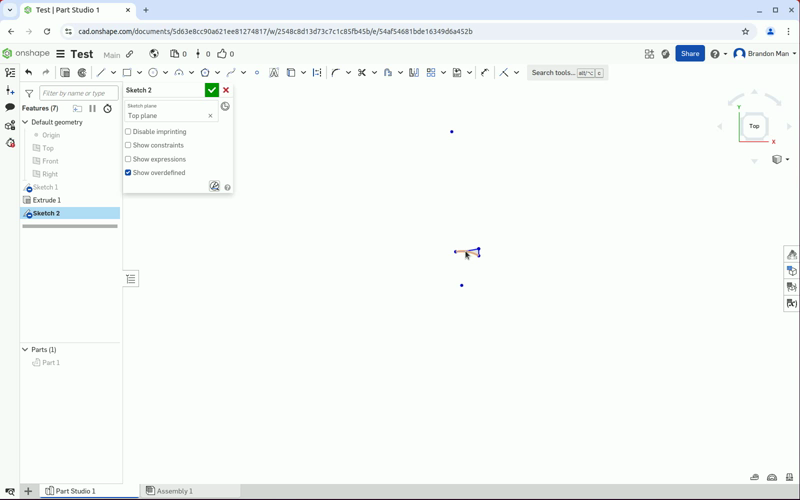
scroll(6)
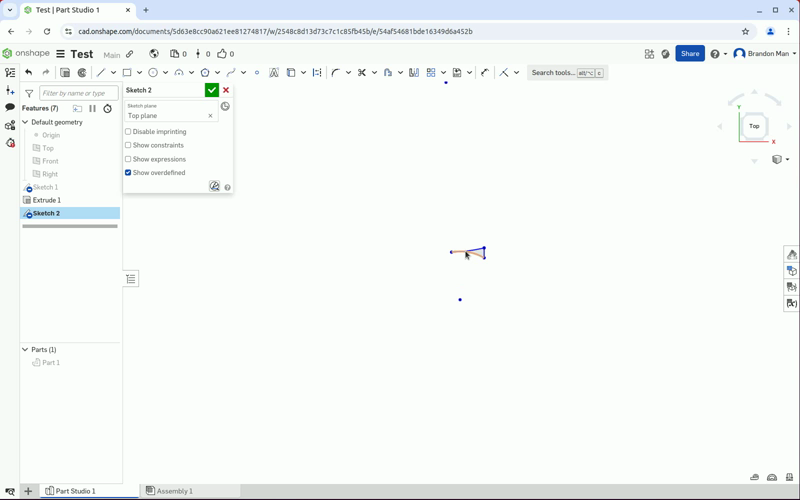
scroll(6)
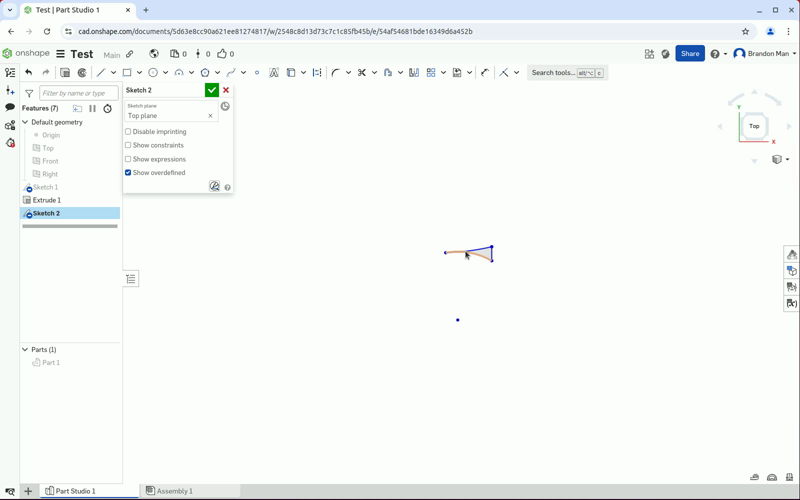
scroll(6)
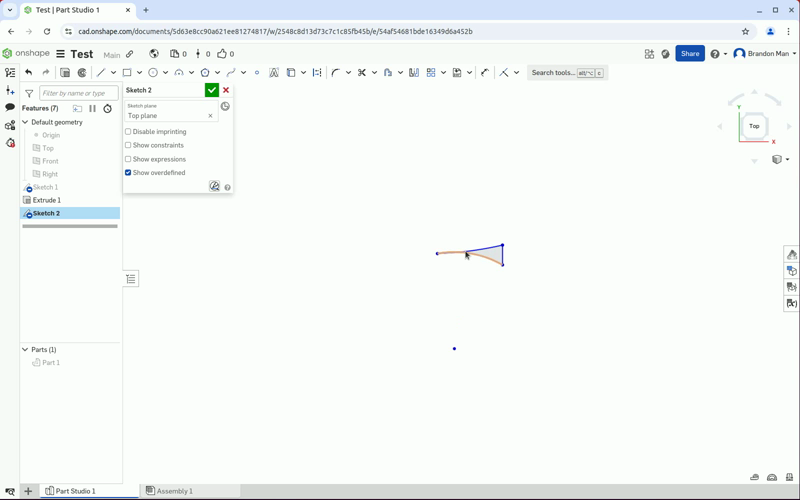
scroll(6)
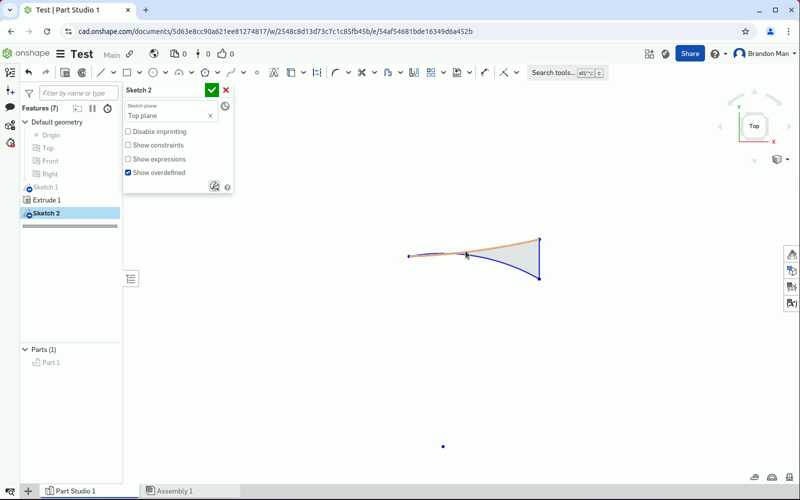
click(465, 250)
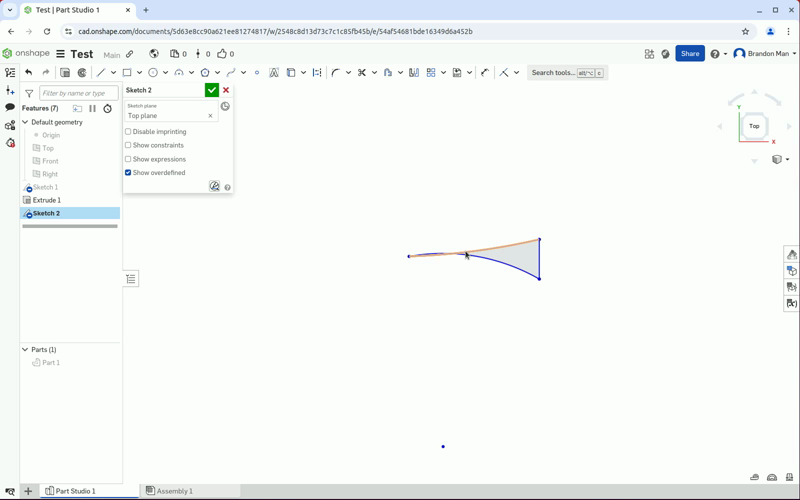
scroll(-6)
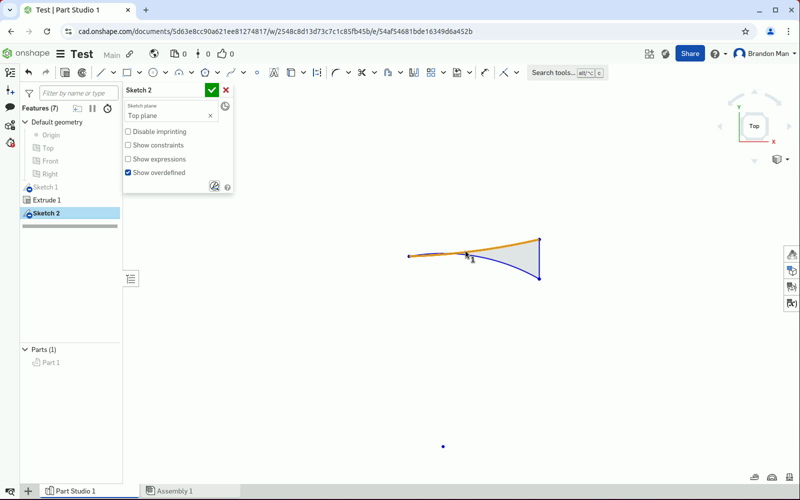
scroll(-6)
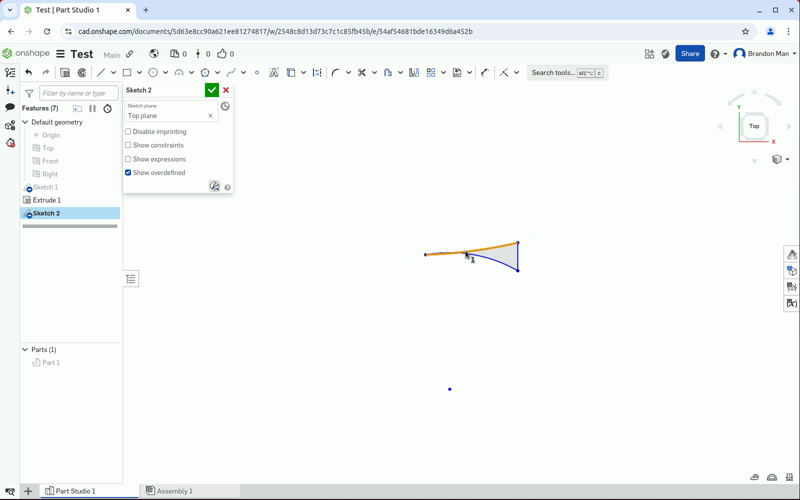
scroll(-6)
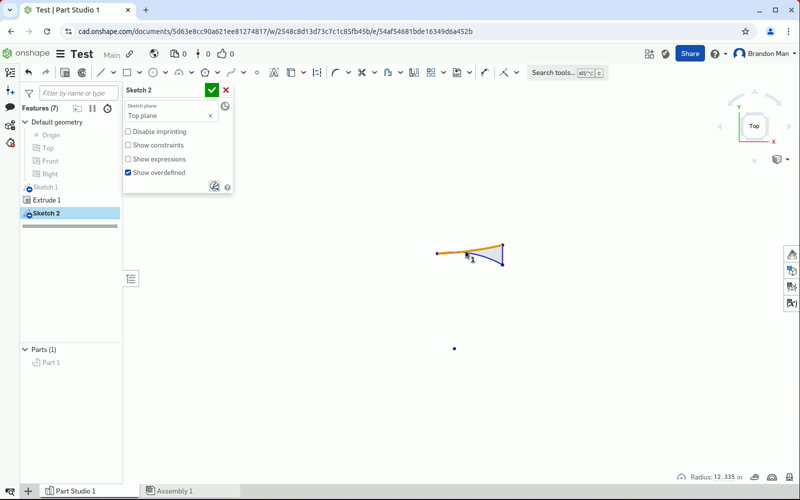
scroll(-6)
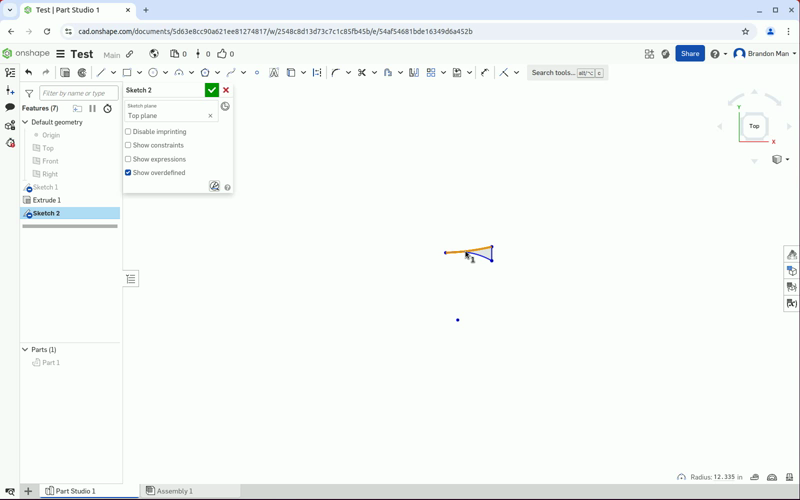
scroll(-6)
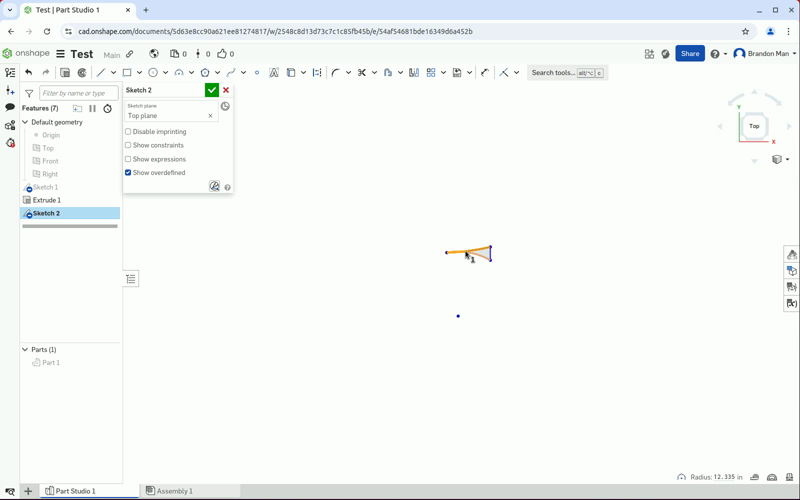
scroll(-6)
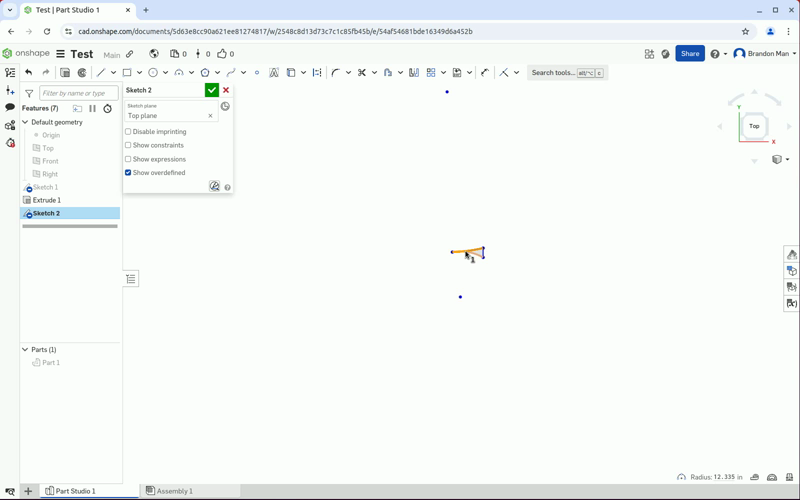
scroll(-6)
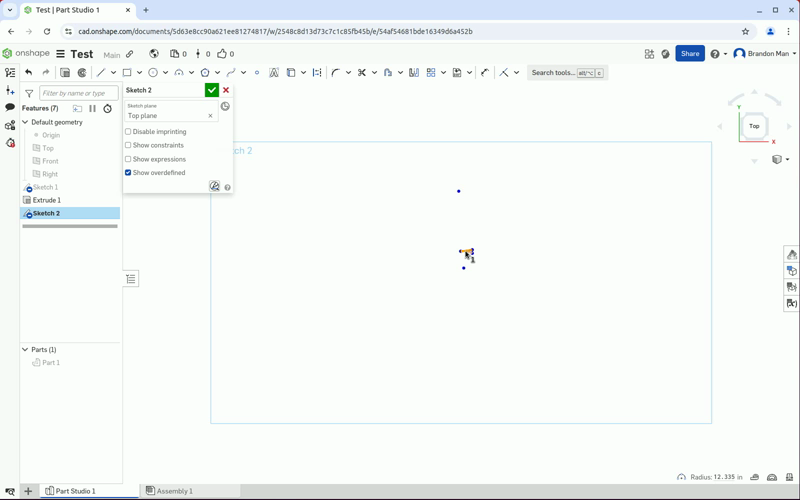
mouse_move(73, 352)
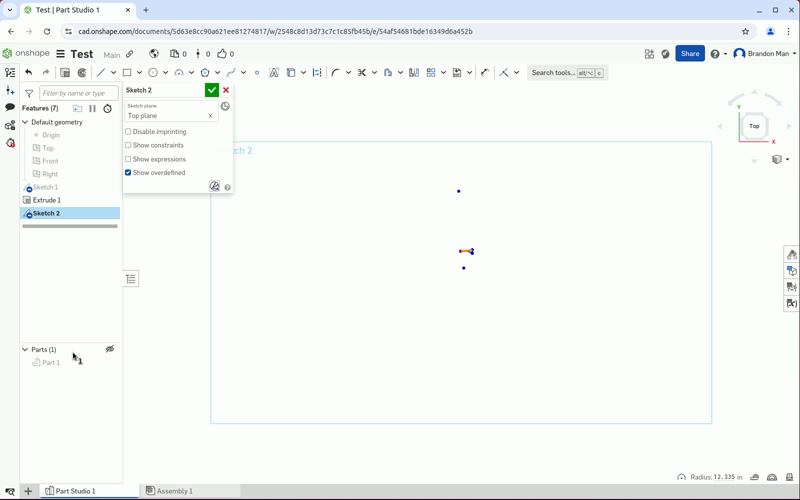
key(shift+y)
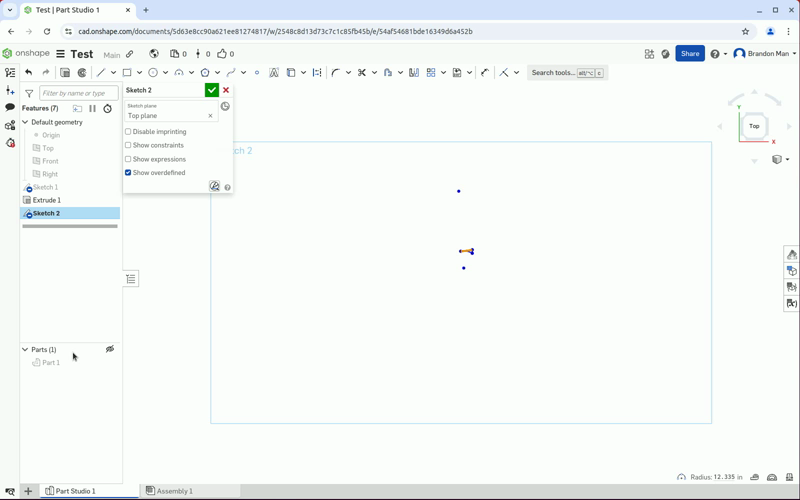
key(shift+e)
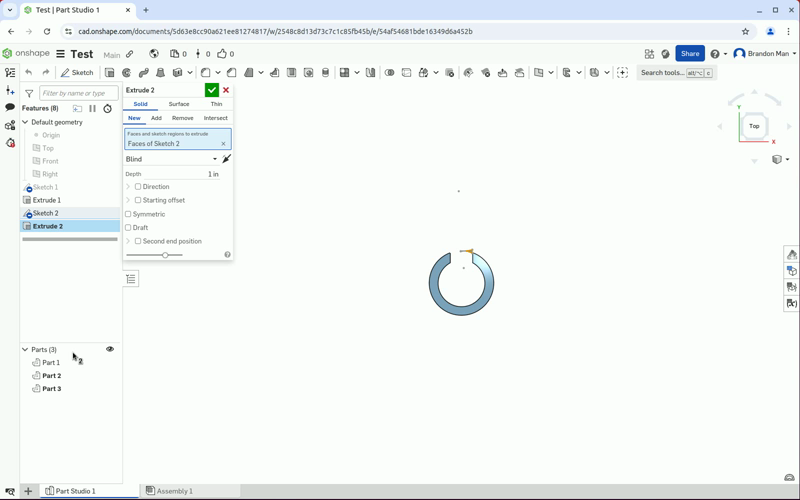
mouse_move(143, 106)
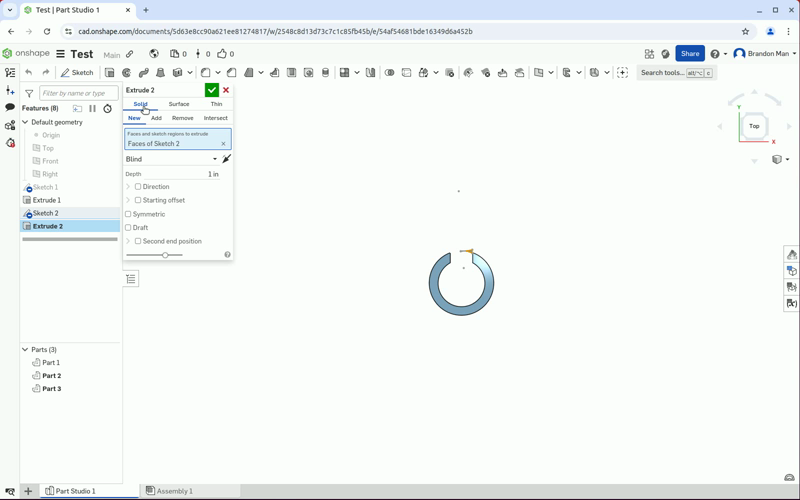
click(143, 106)
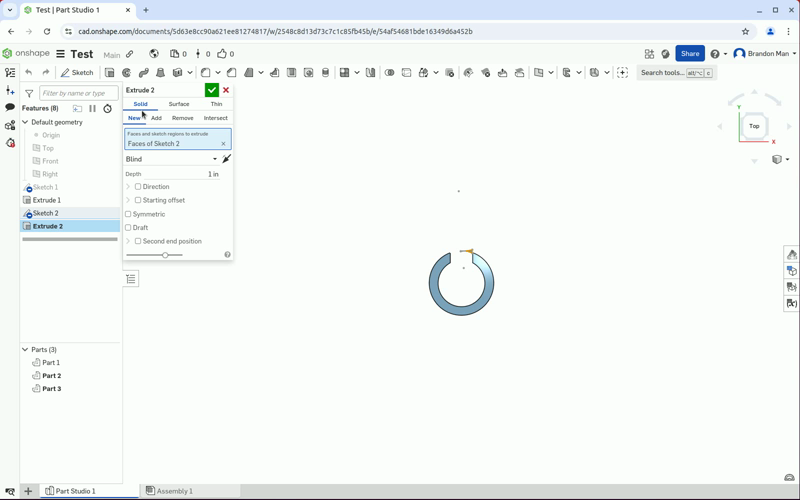
mouse_move(137, 120)
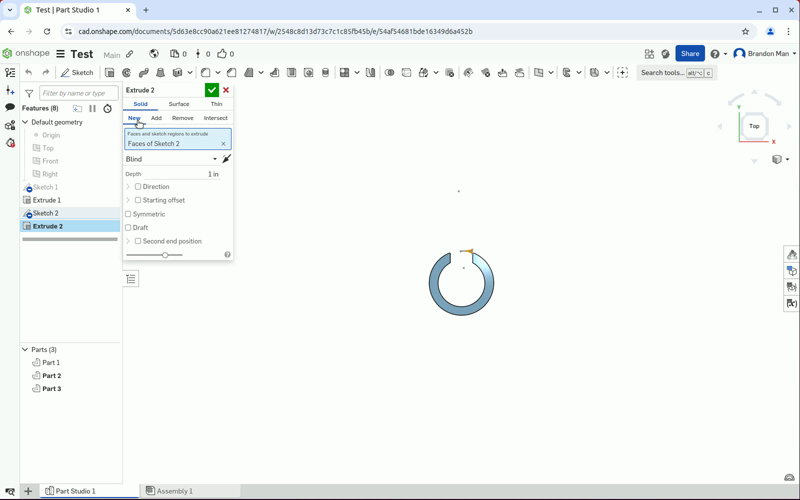
click(137, 120)
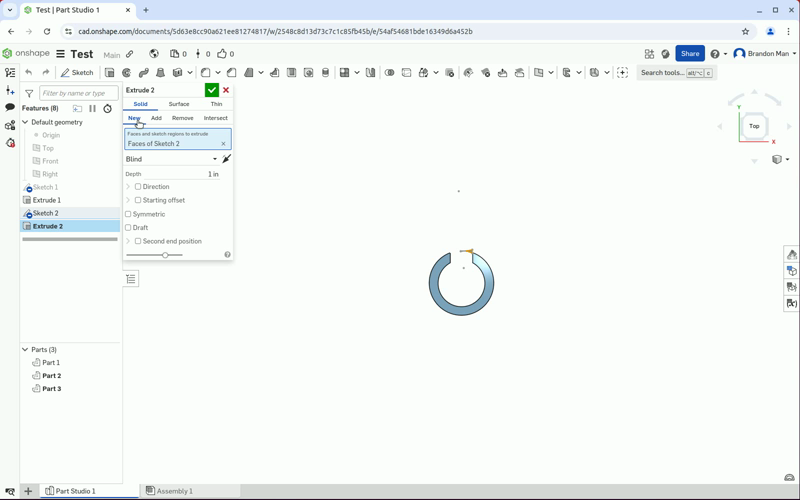
key(tab, 4)
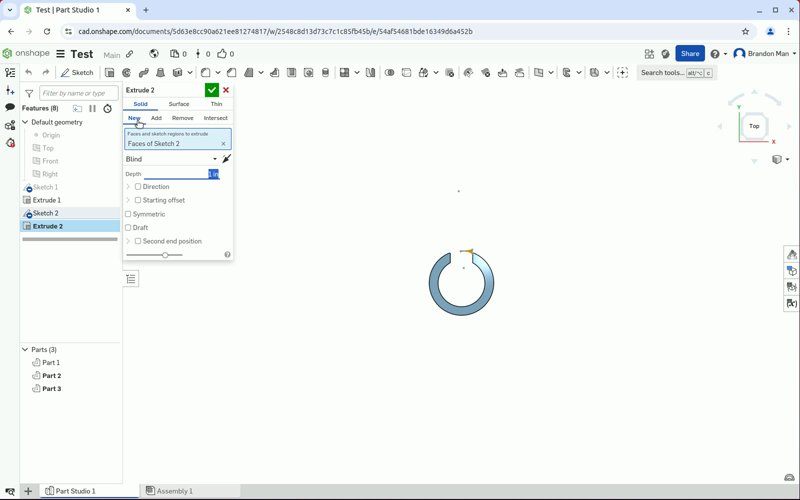
text(9.147)
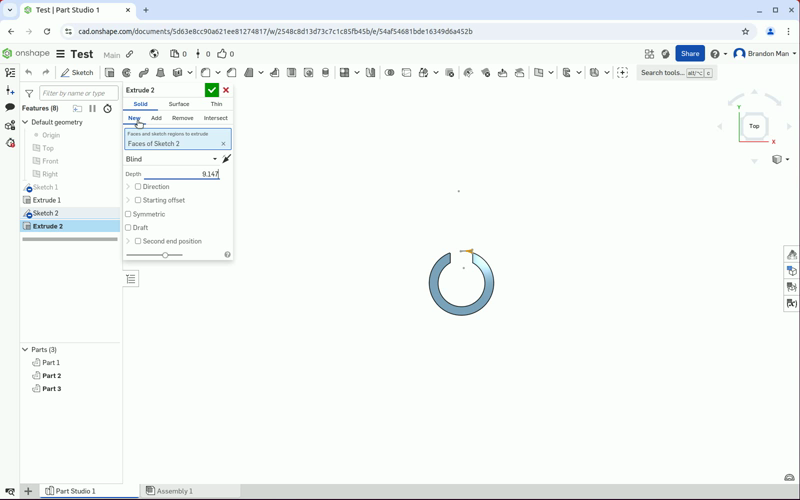
key(enter)
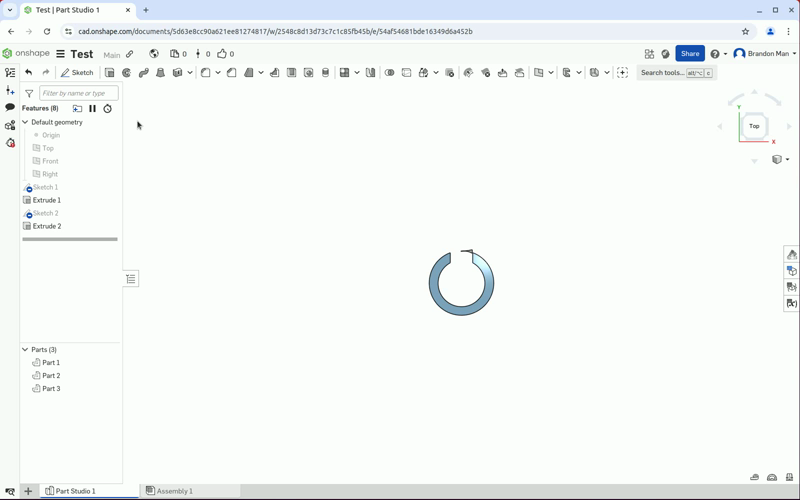
key(shift+h)
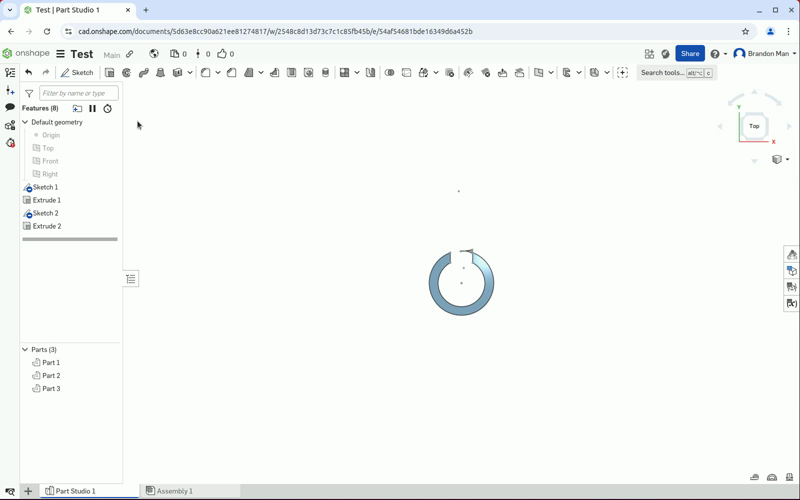
key(shift+h)
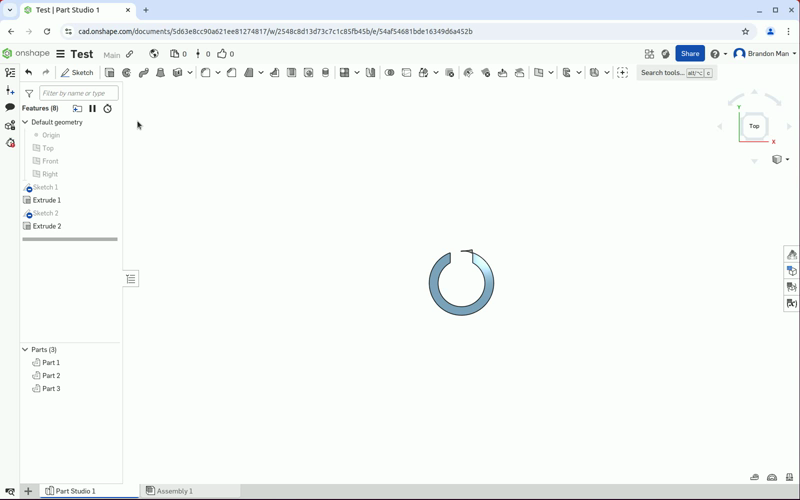
mouse_move(73, 189)
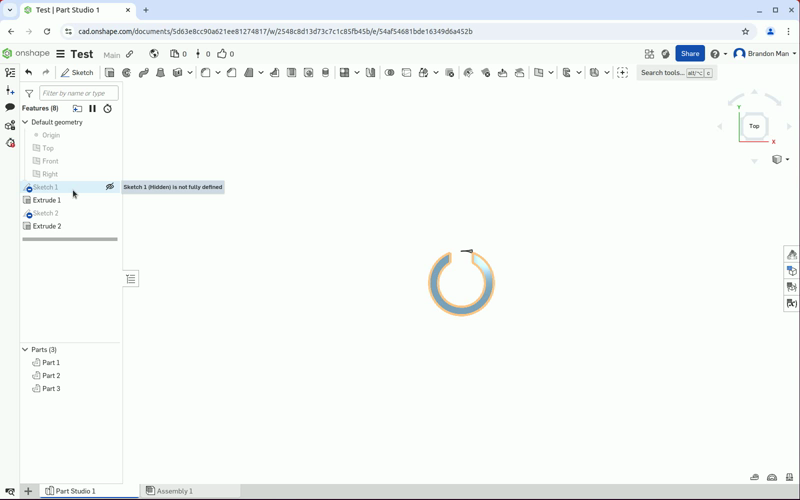
click(73, 189)
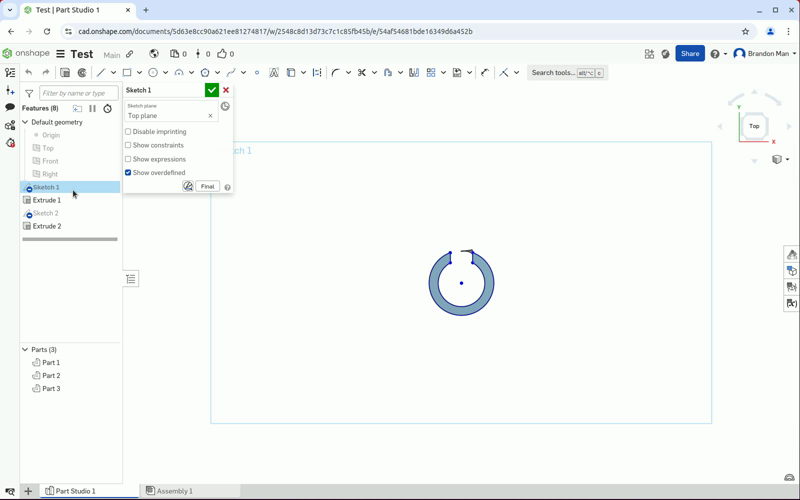
mouse_move(229, 92)
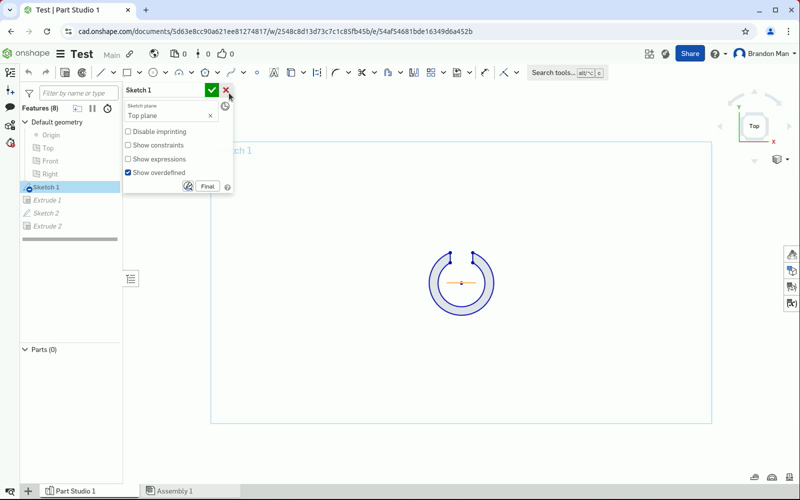
click(229, 92)
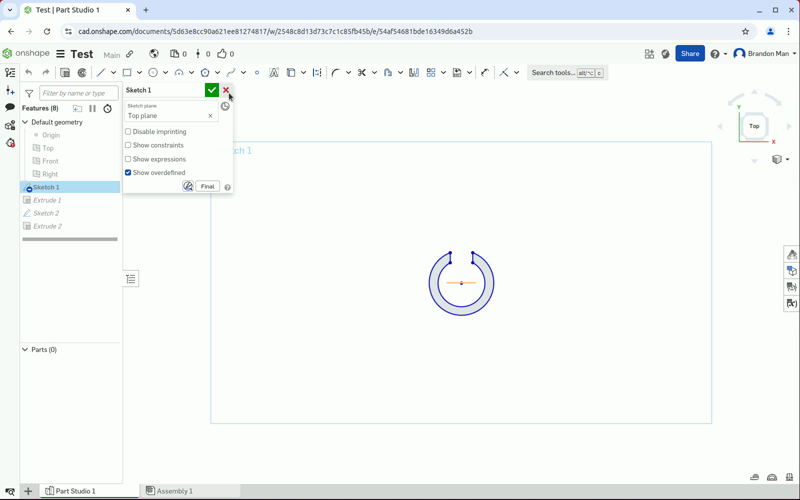
key(shift+s)
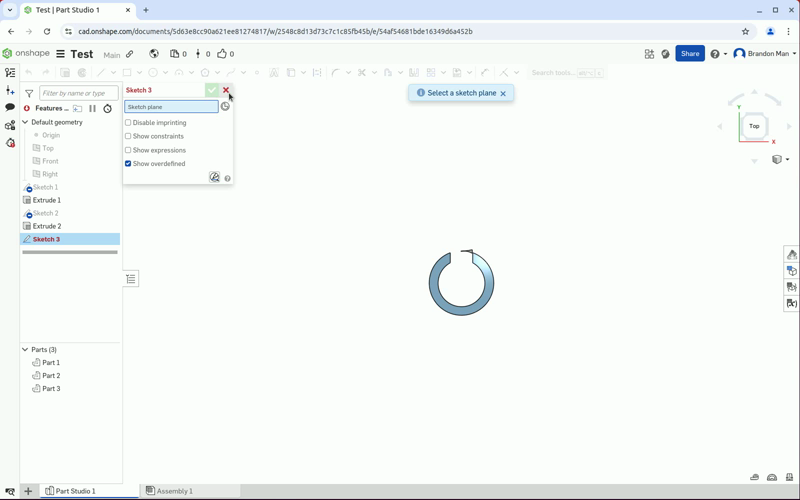
mouse_move(73, 150)
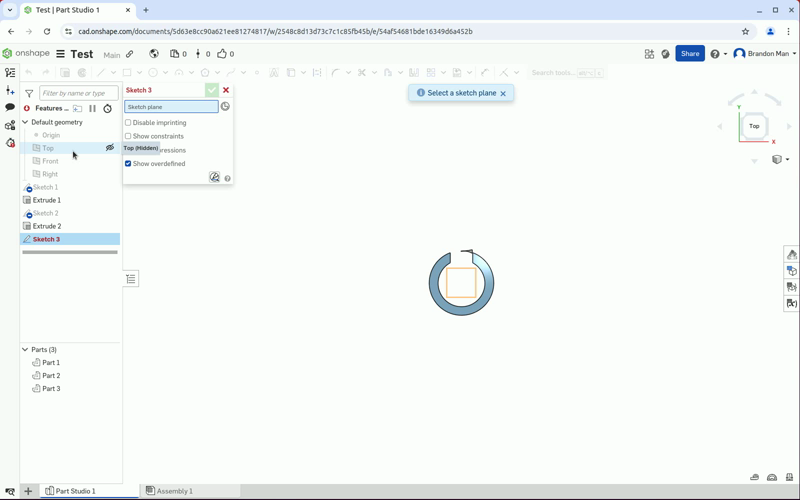
click(73, 150)
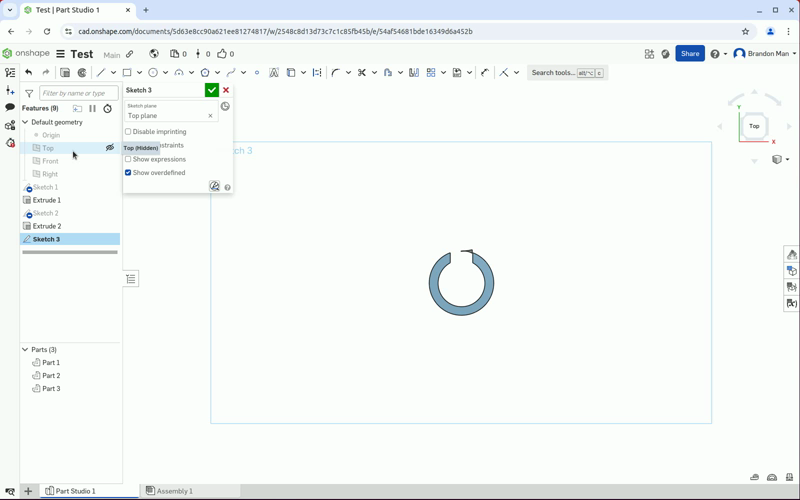
mouse_move(73, 352)
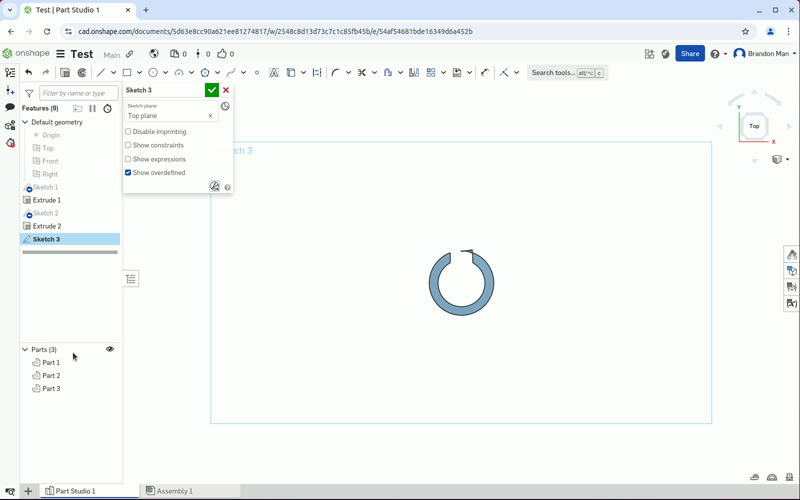
key(y)
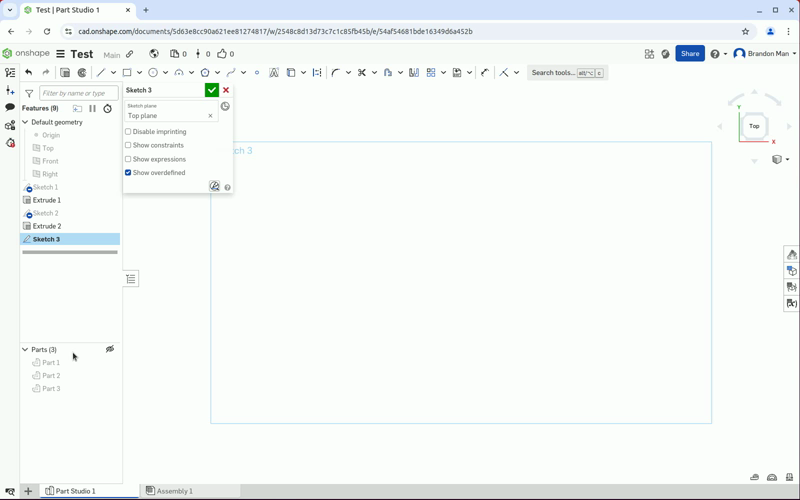
key(a)
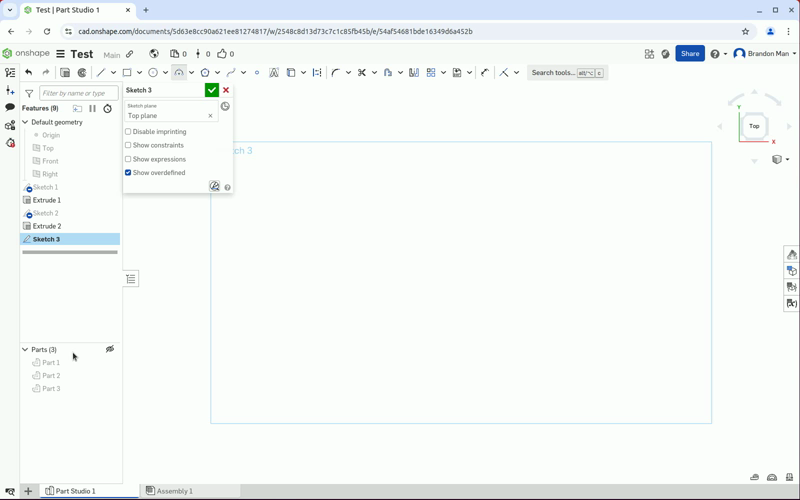
key_down(shift)
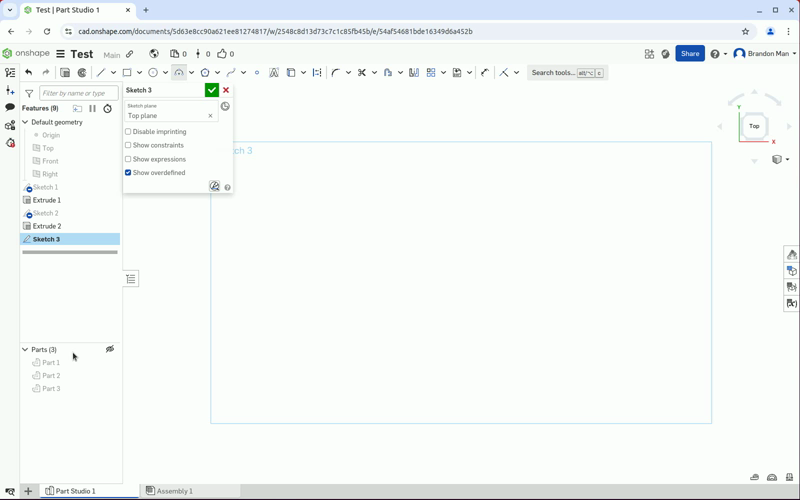
mouse_move(450, 252)
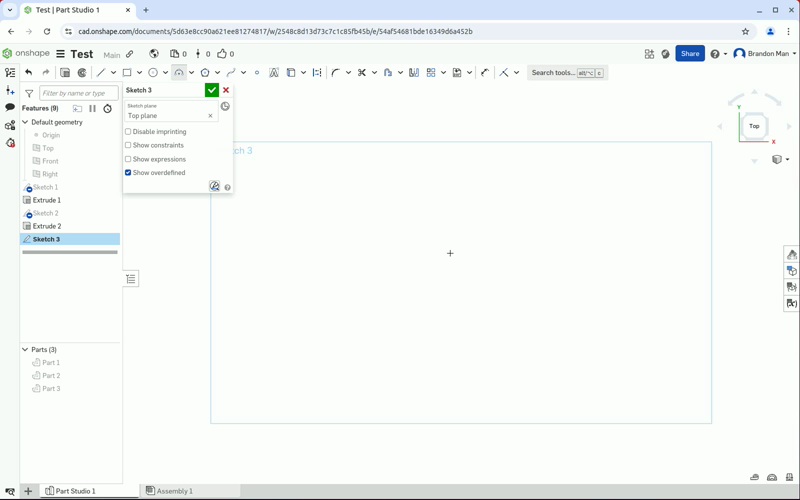
click(450, 252)
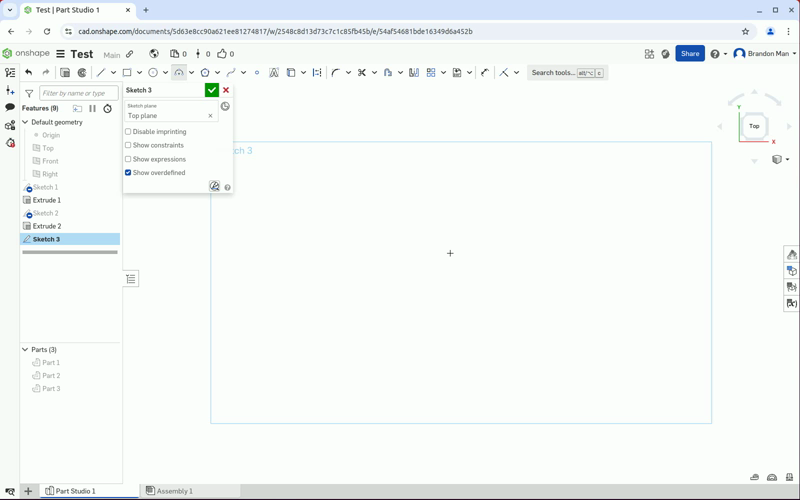
key_up(shift)
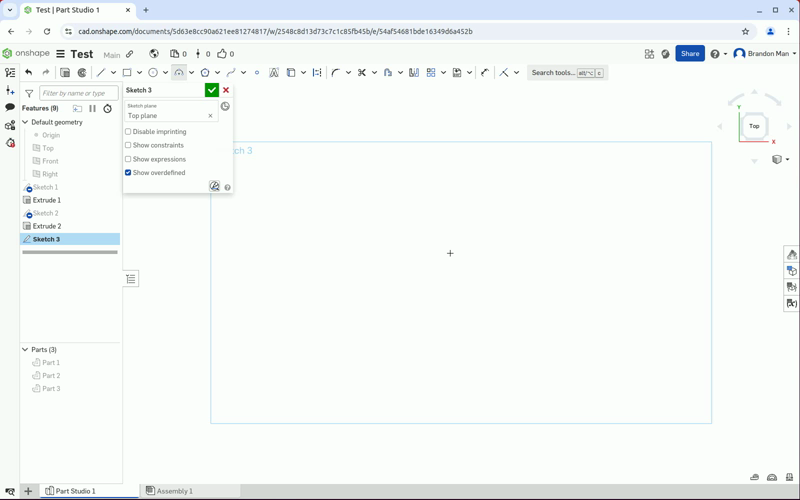
key_down(shift)
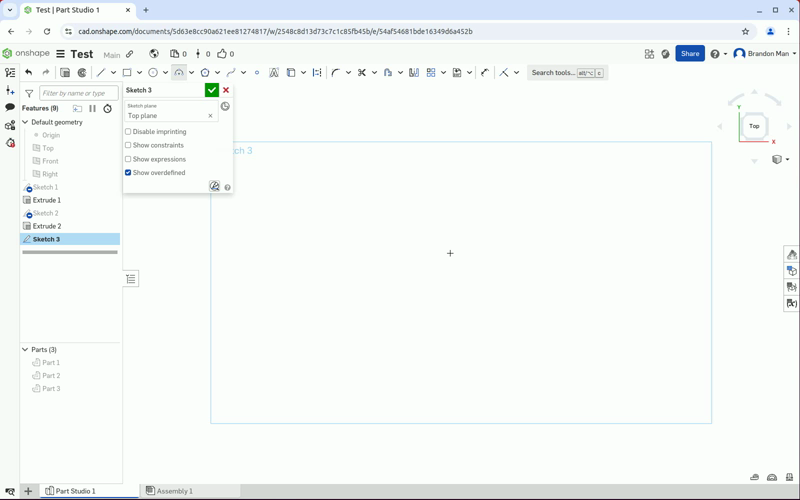
mouse_move(461, 250)
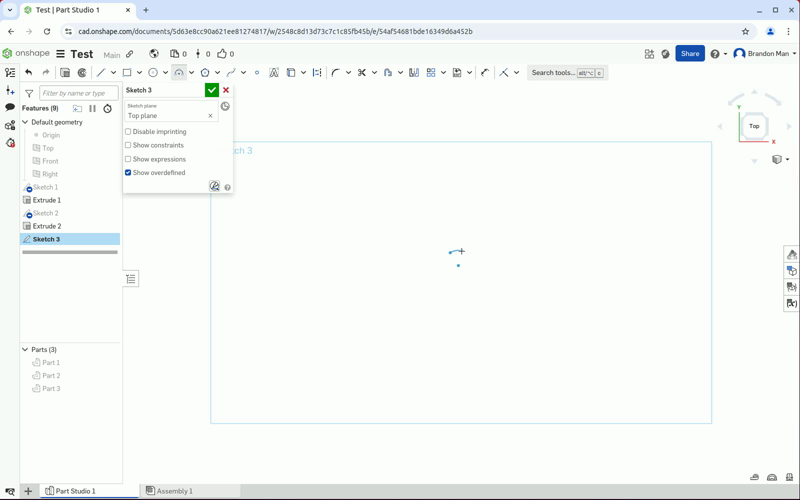
click(461, 250)
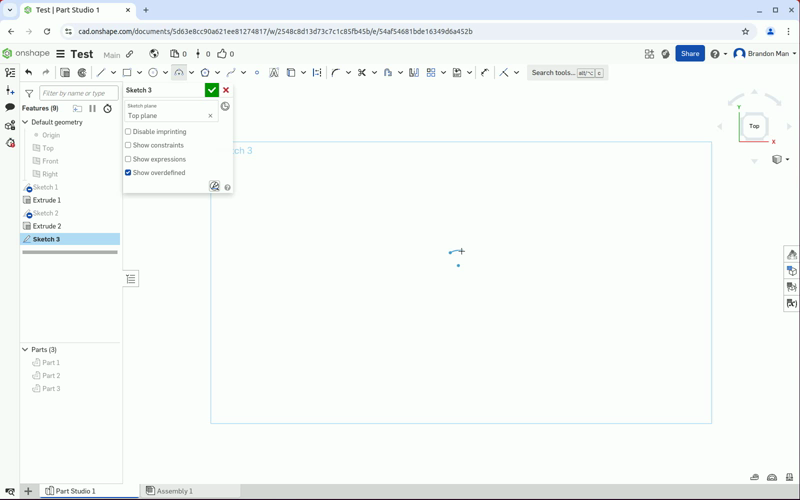
mouse_move(456, 250)
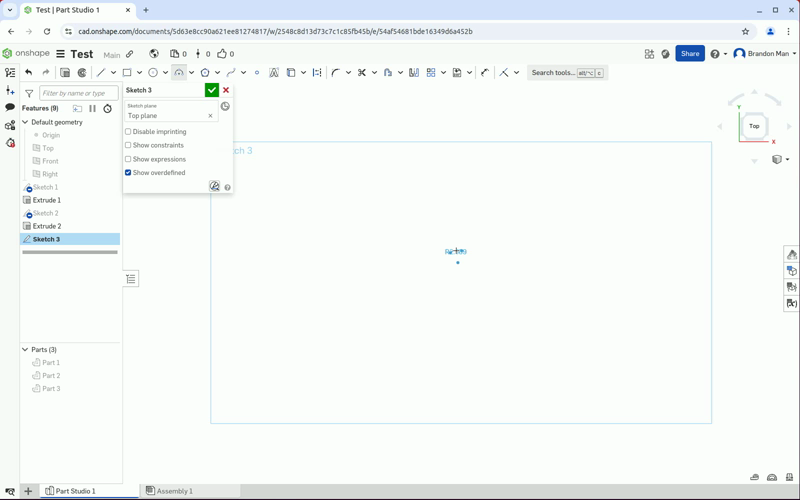
click(456, 250)
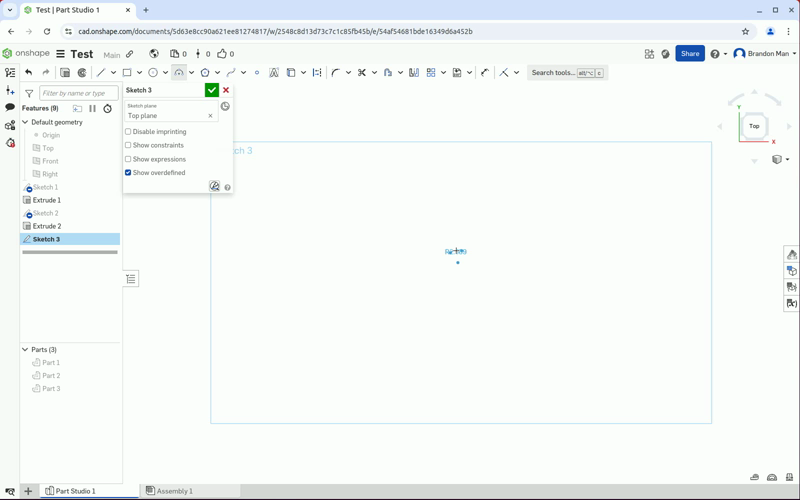
key_up(shift)
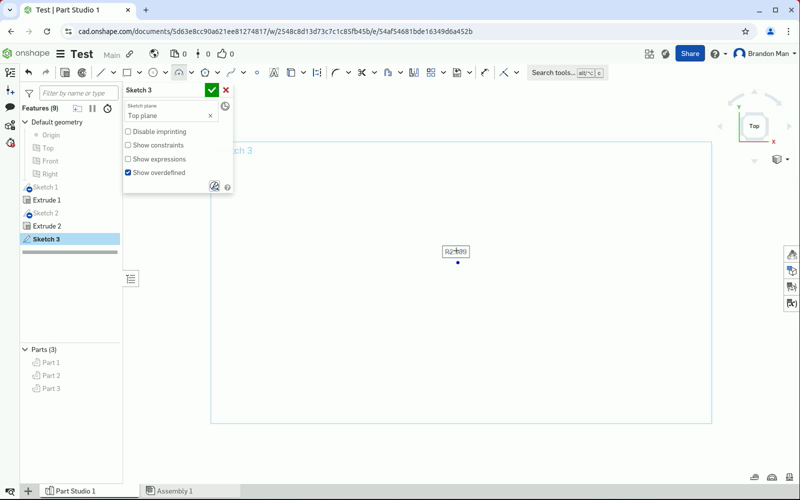
mouse_move(461, 250)
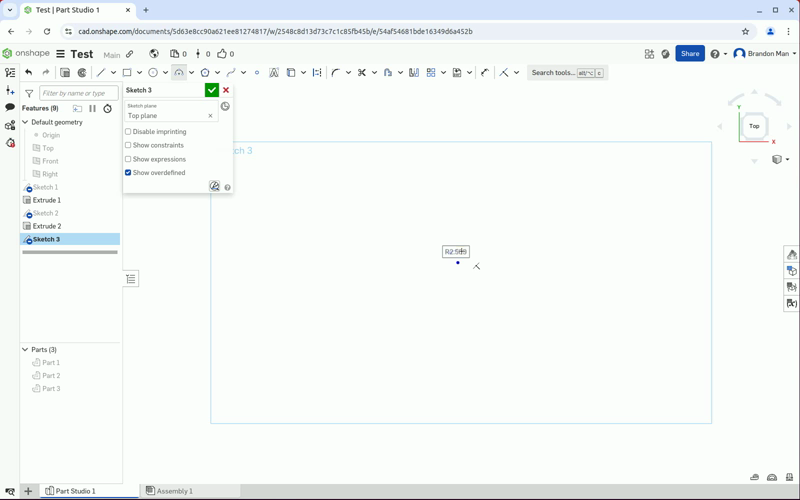
click(461, 250)
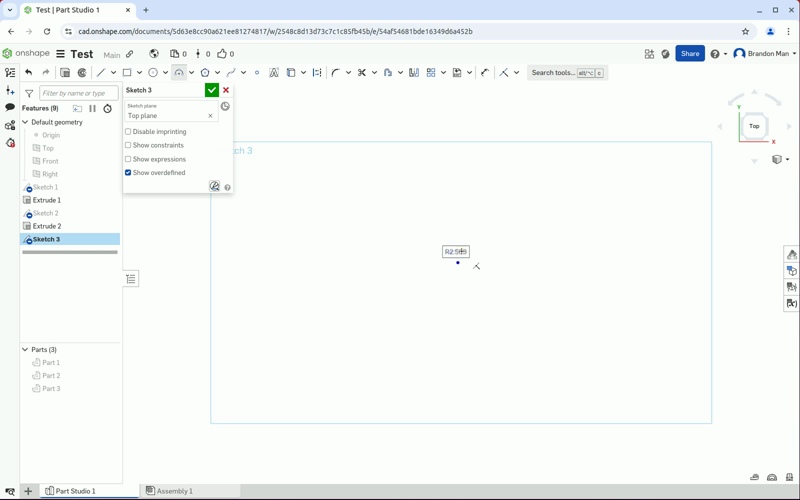
key_down(shift)
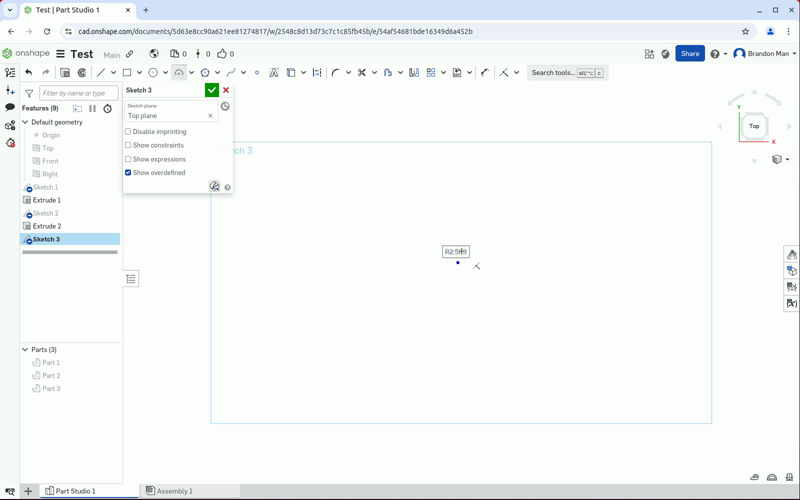
mouse_move(450, 248)
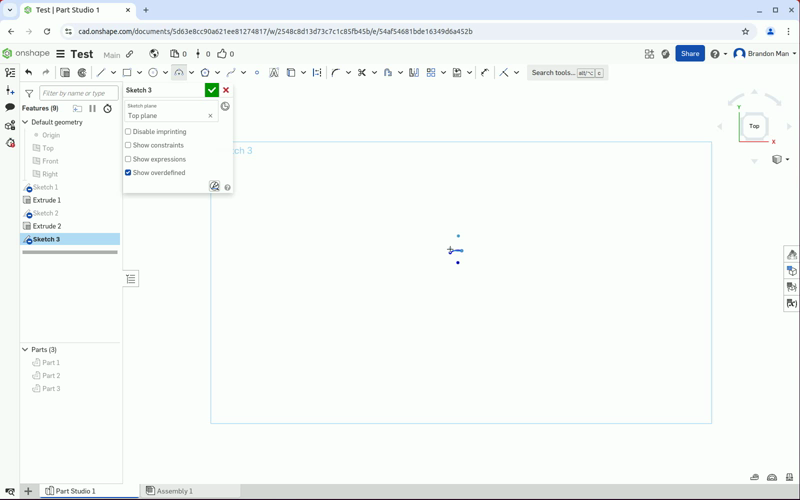
scroll(6)
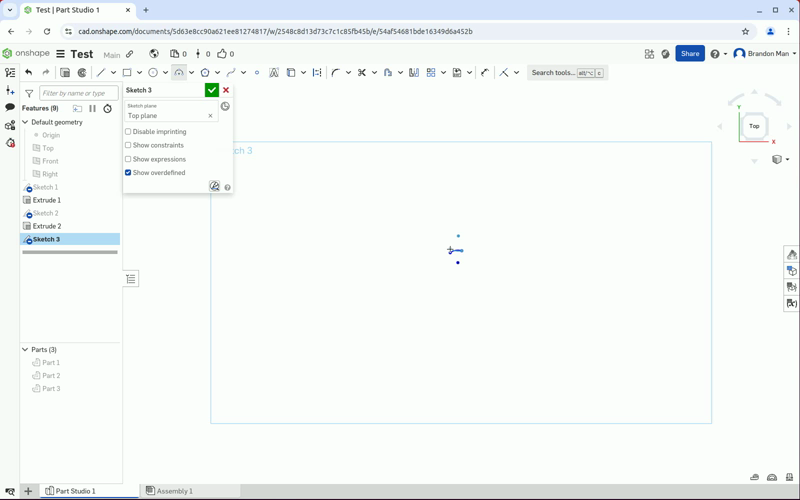
scroll(6)
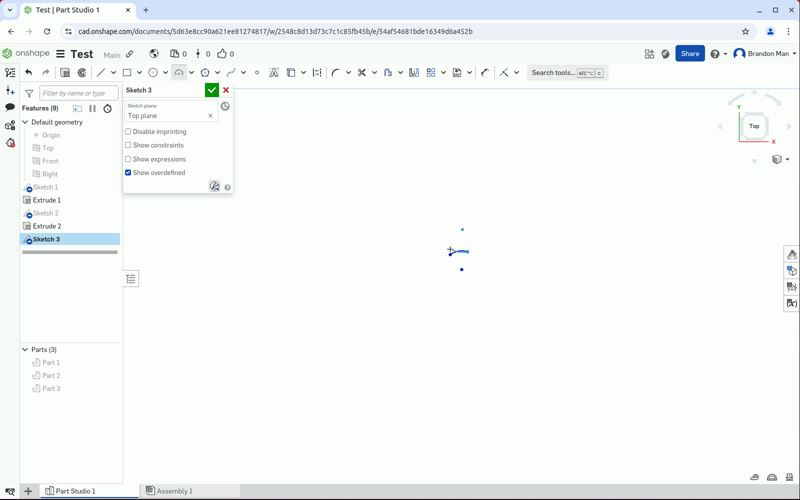
scroll(6)
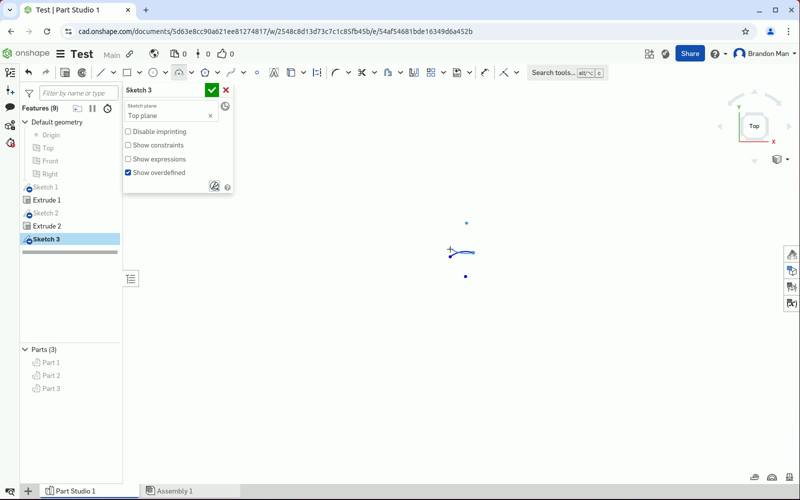
scroll(6)
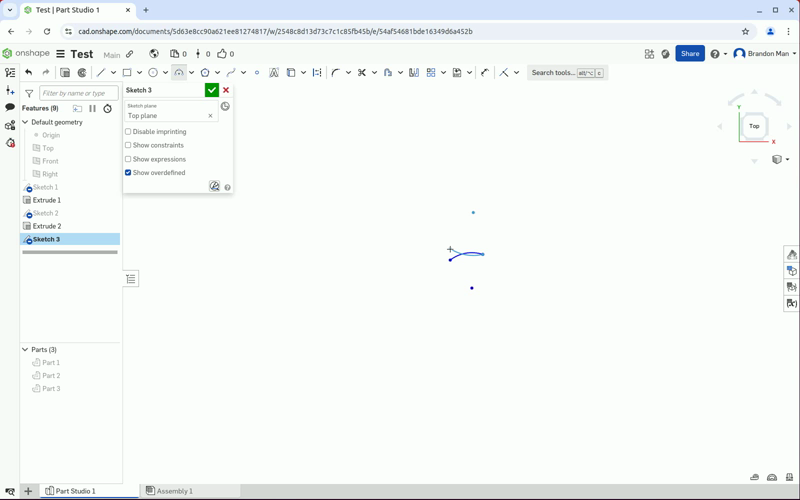
scroll(6)
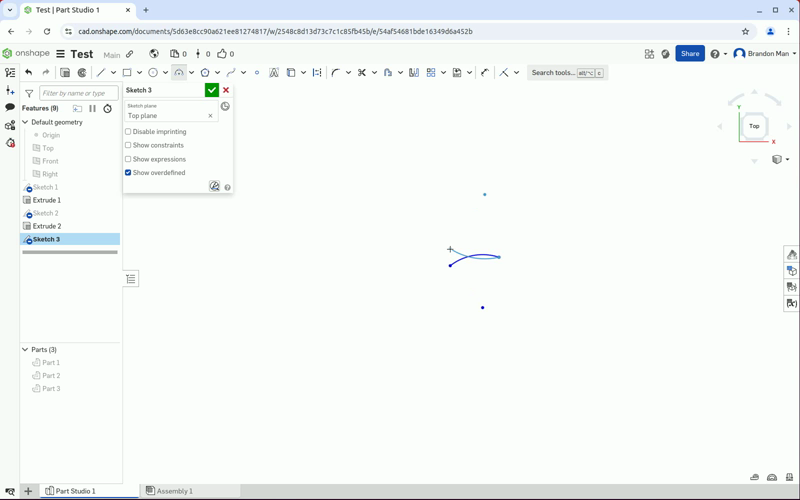
scroll(6)
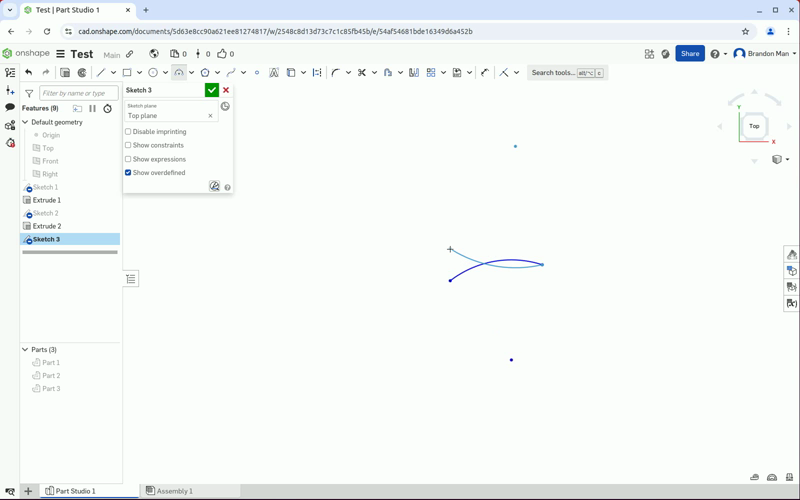
scroll(6)
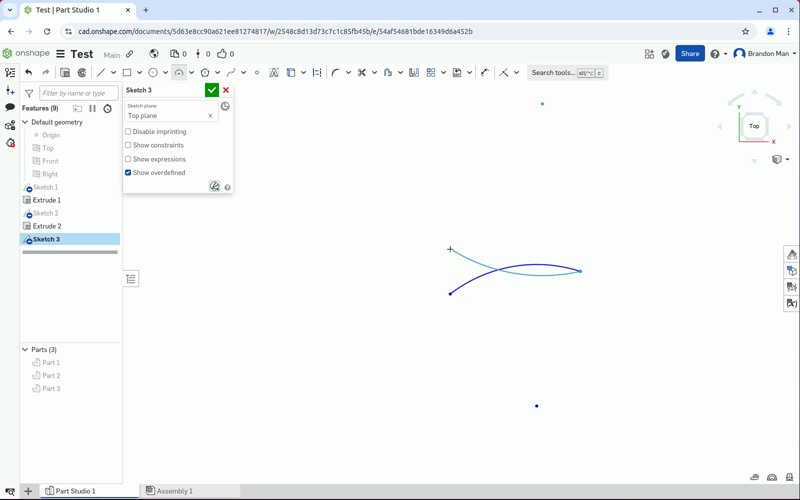
click(450, 248)
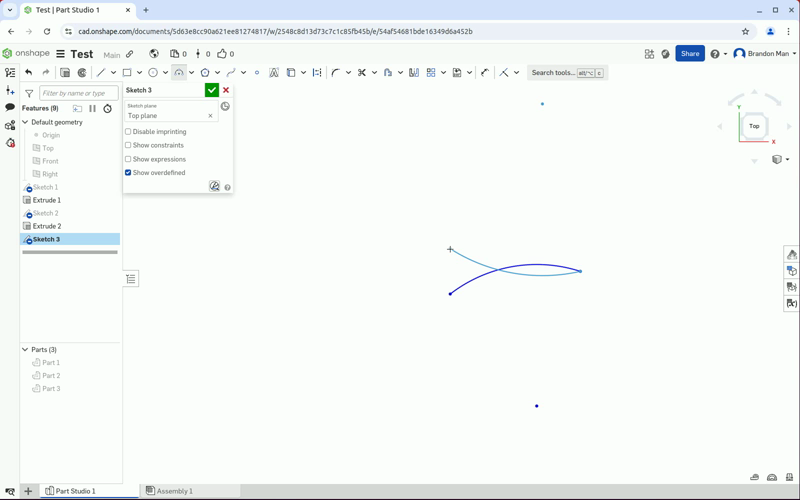
scroll(-6)
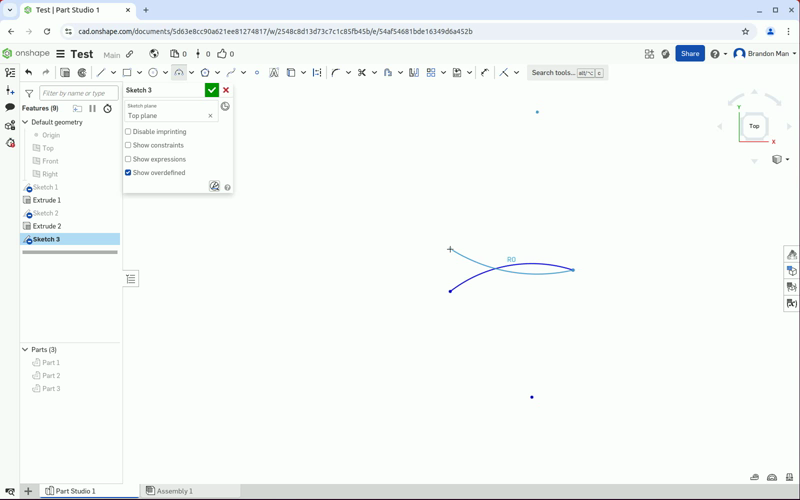
scroll(-6)
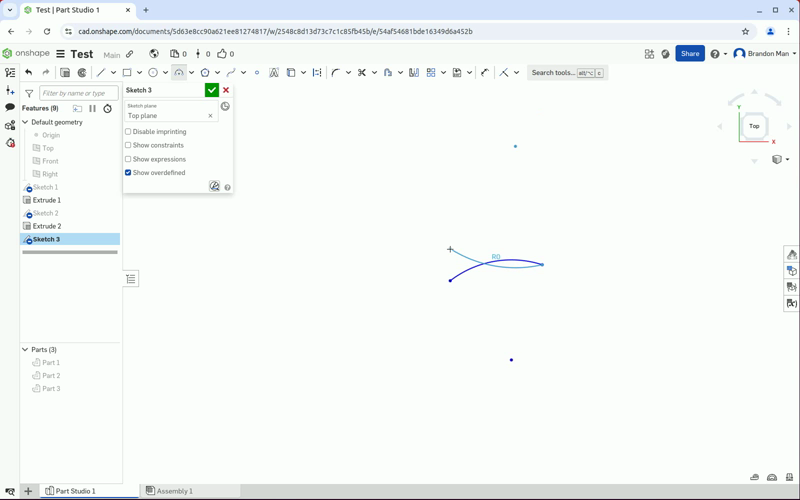
scroll(-6)
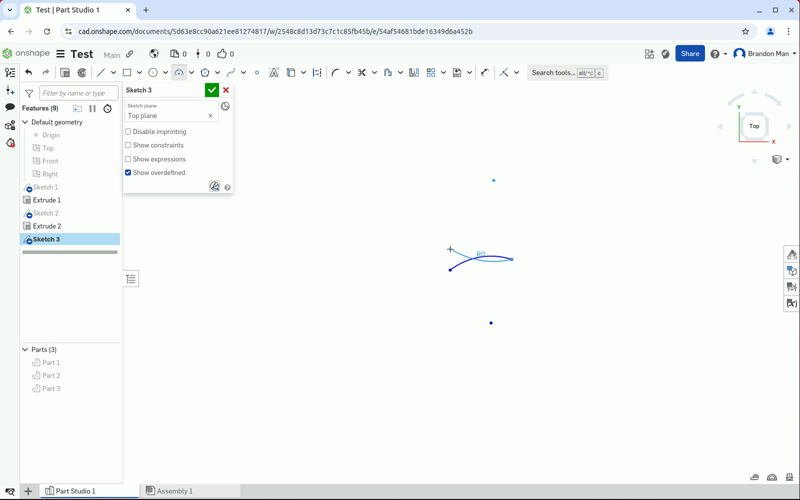
scroll(-6)
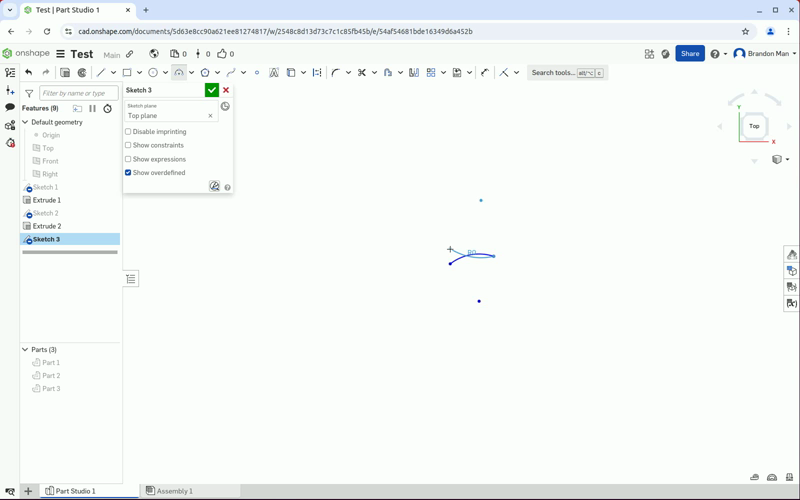
scroll(-6)
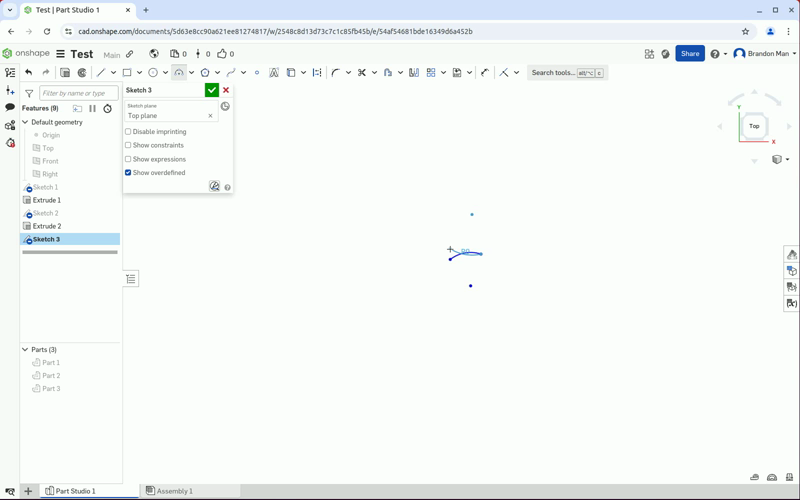
scroll(-6)
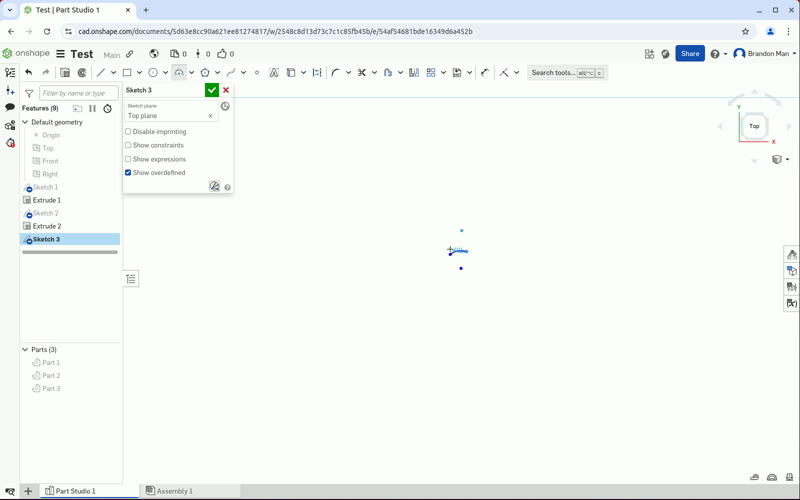
scroll(-6)
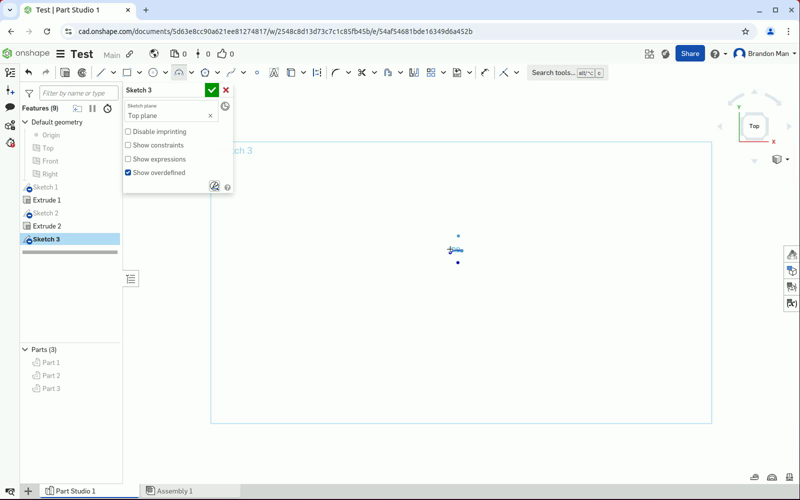
mouse_move(456, 249)
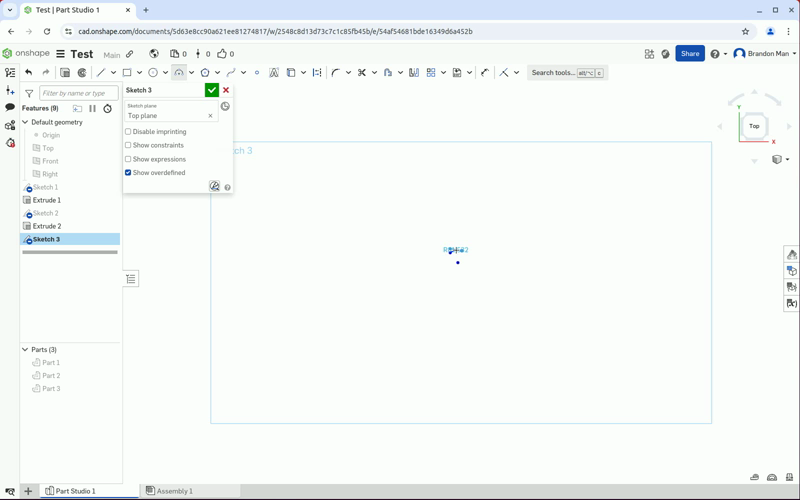
click(456, 249)
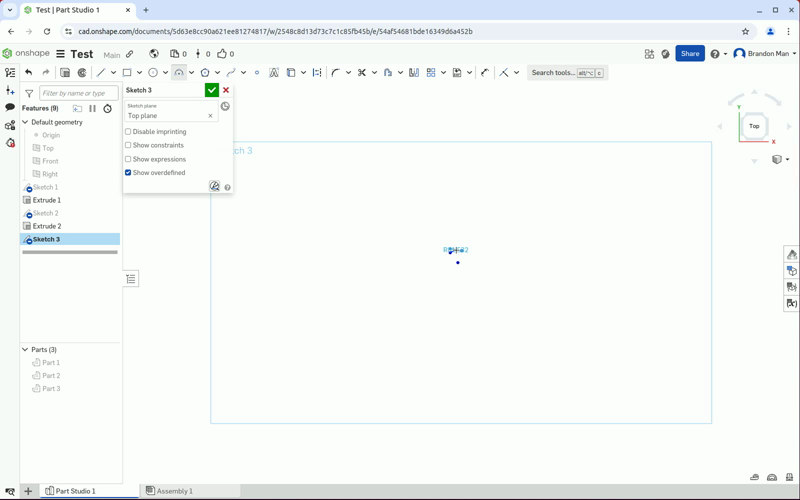
key_up(shift)
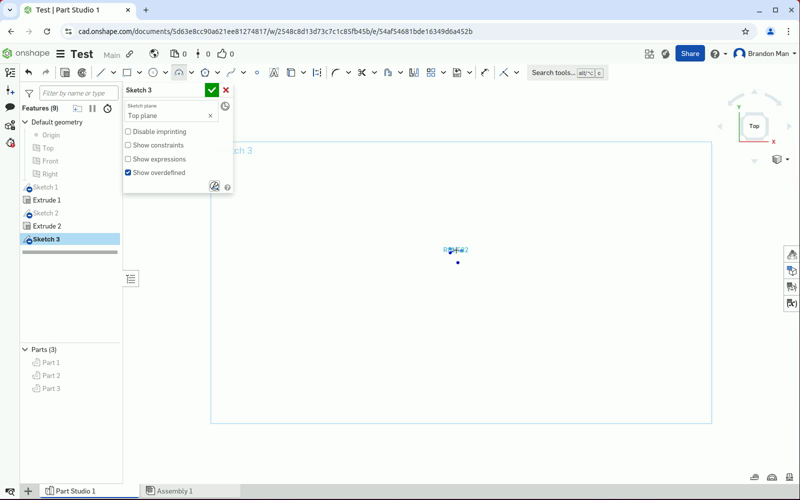
key(esc)
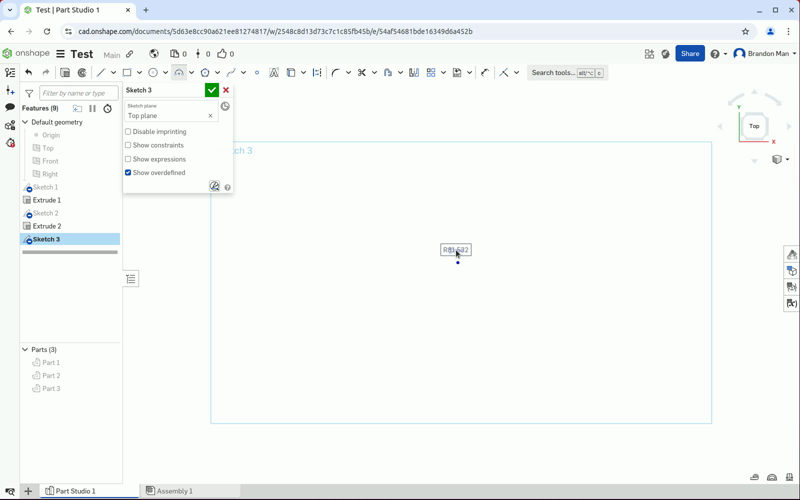
key(l)
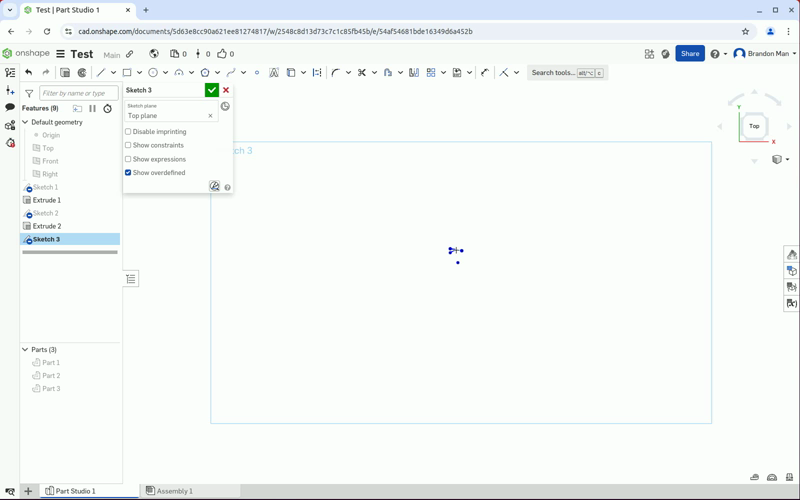
mouse_move(450, 248)
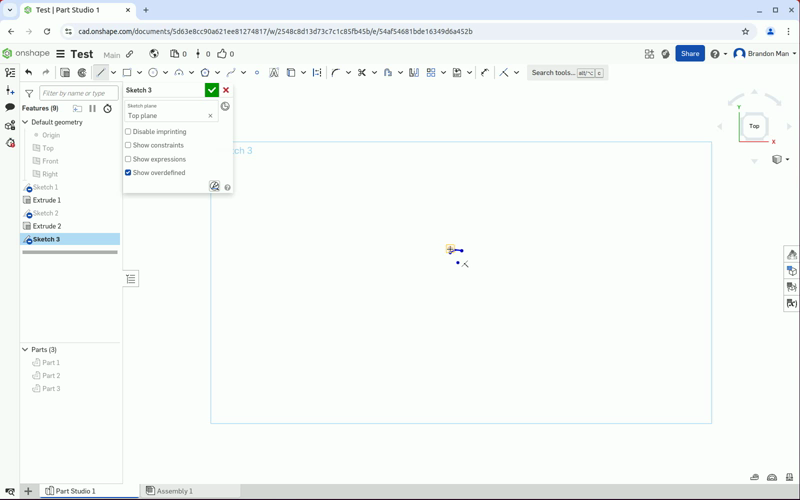
scroll(6)
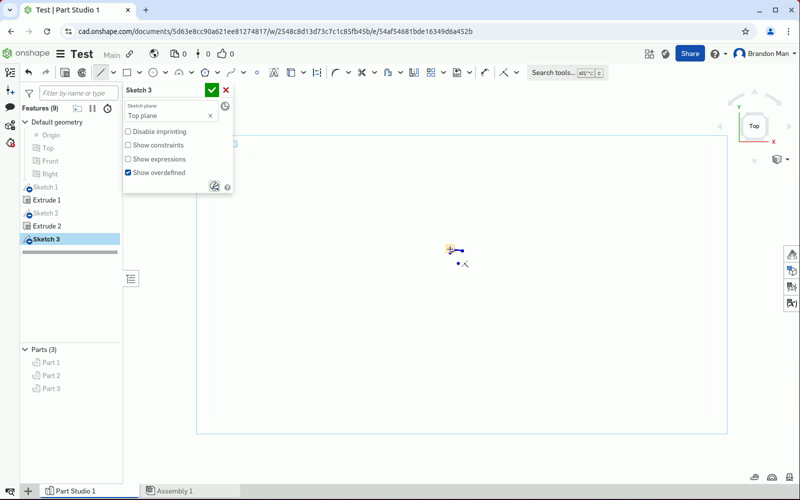
scroll(6)
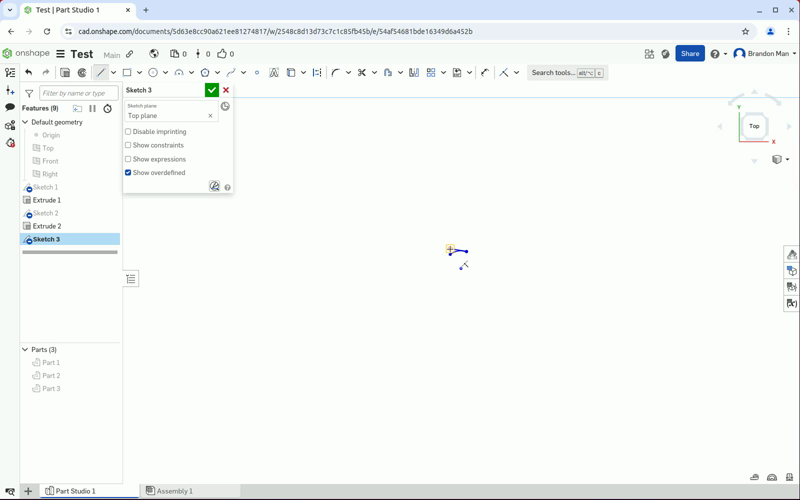
scroll(6)
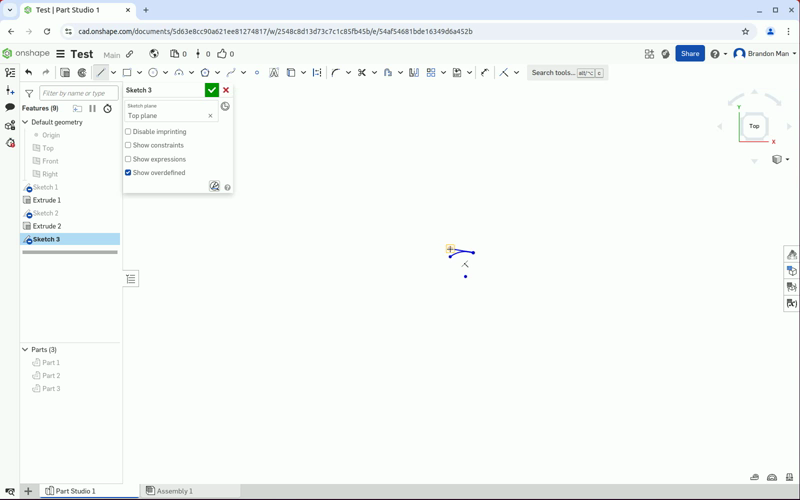
scroll(6)
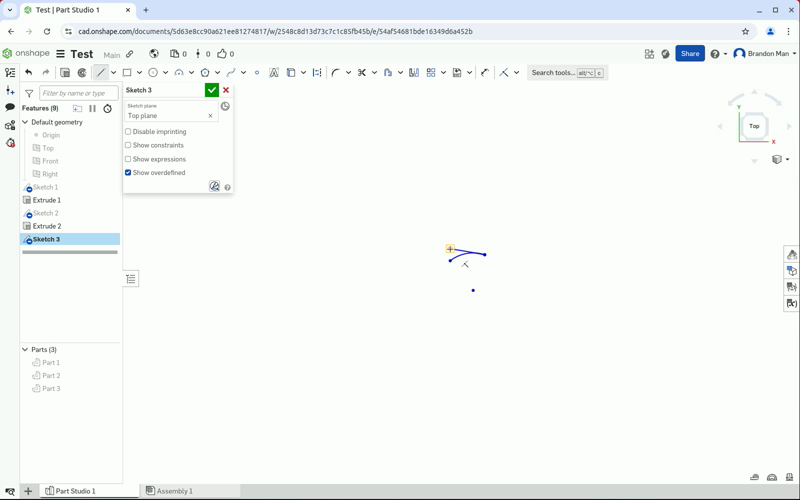
scroll(6)
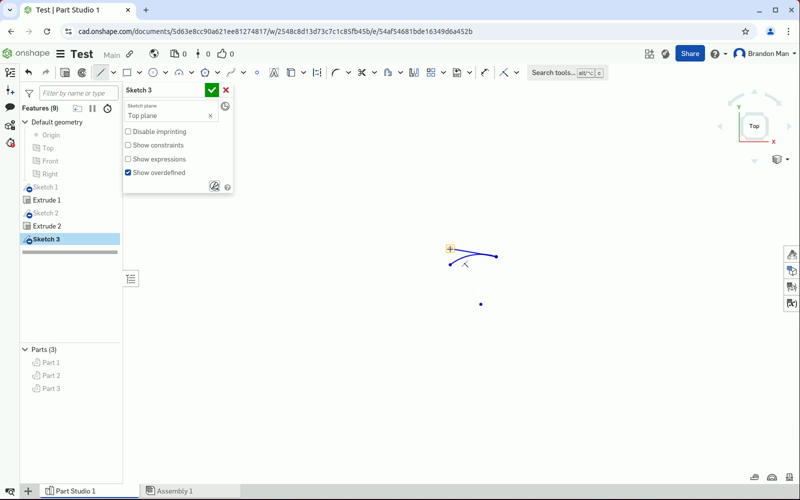
scroll(6)
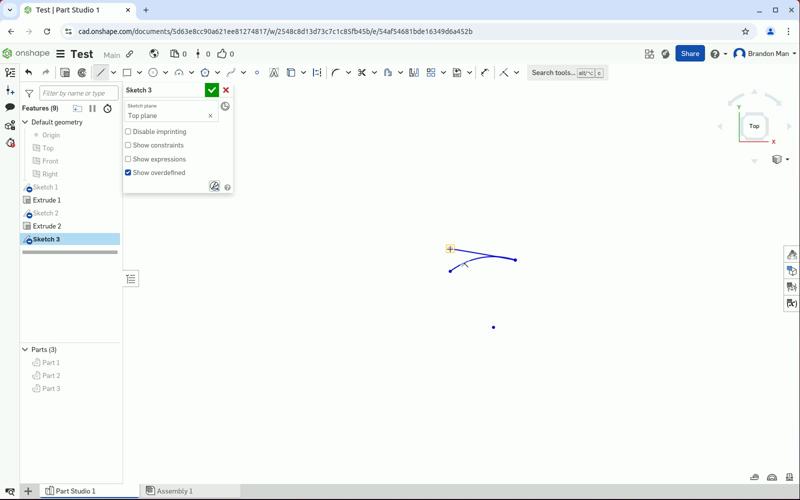
scroll(6)
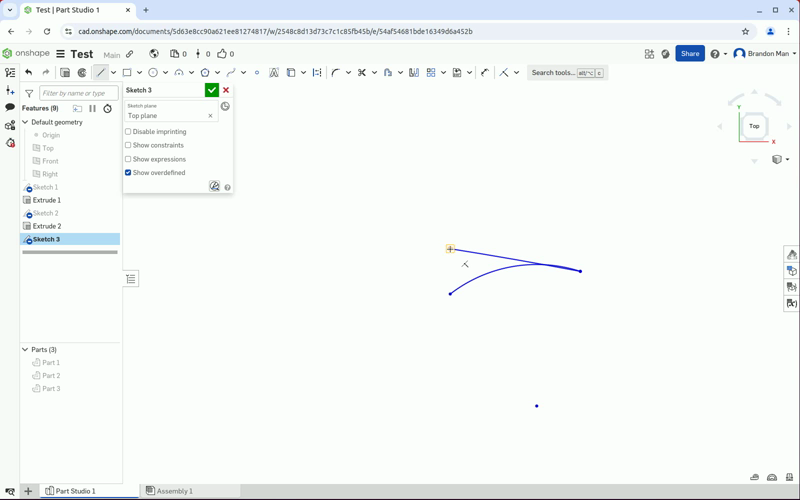
click(450, 248)
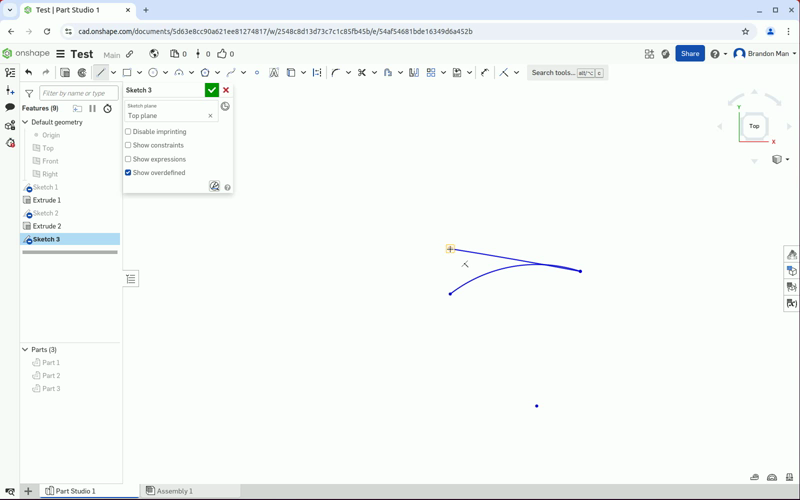
scroll(-6)
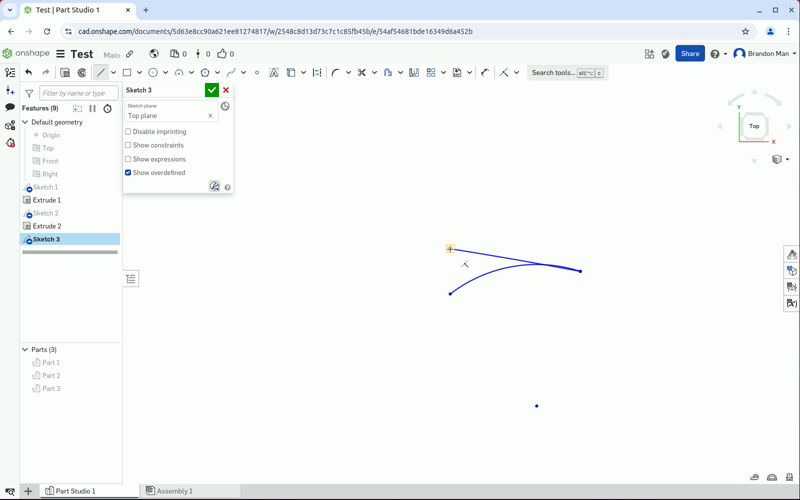
scroll(-6)
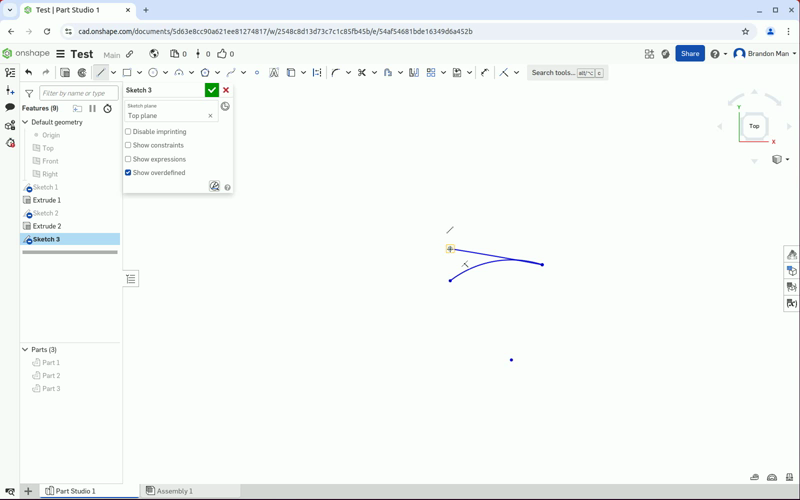
scroll(-6)
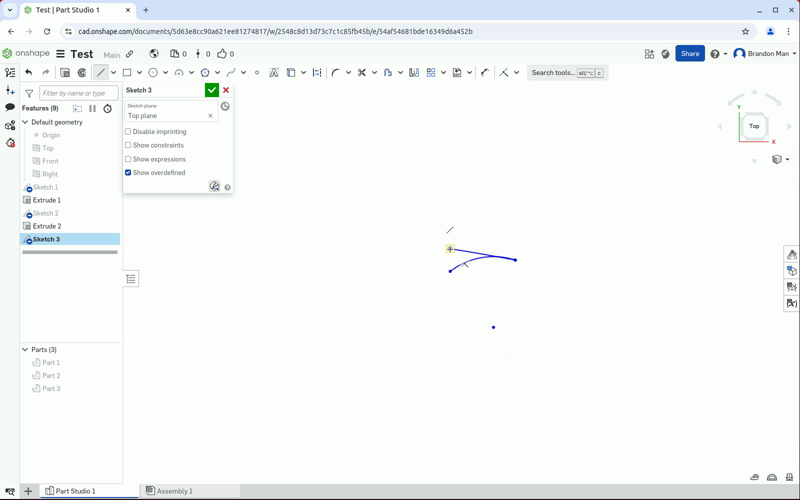
scroll(-6)
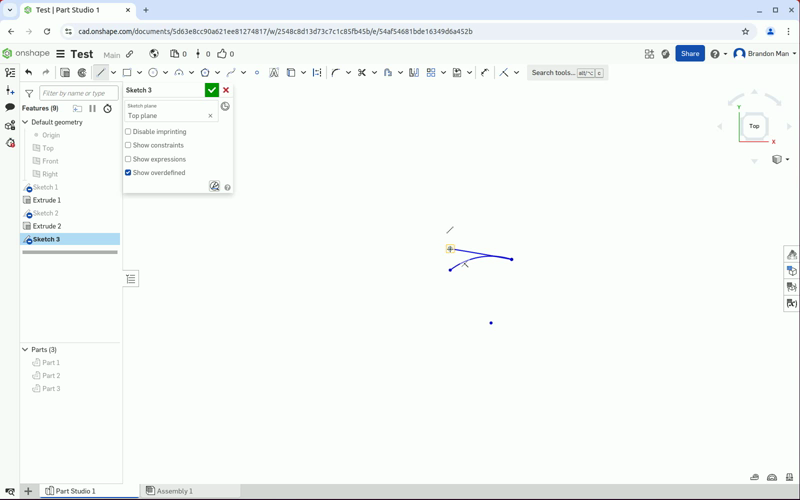
scroll(-6)
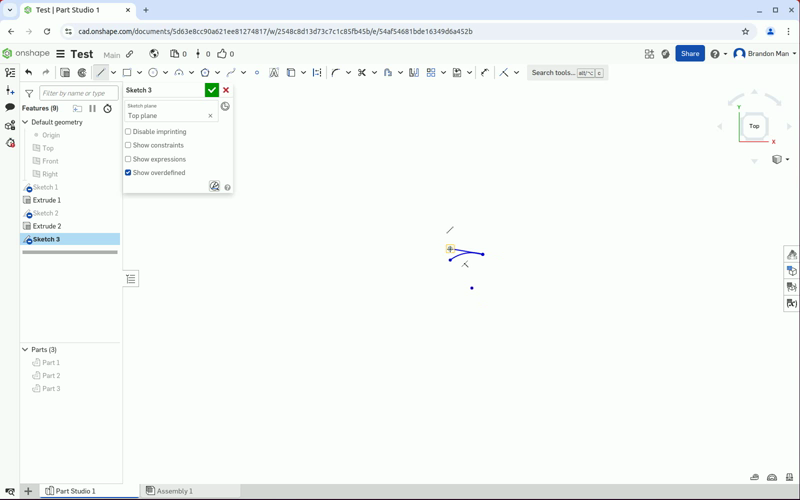
scroll(-6)
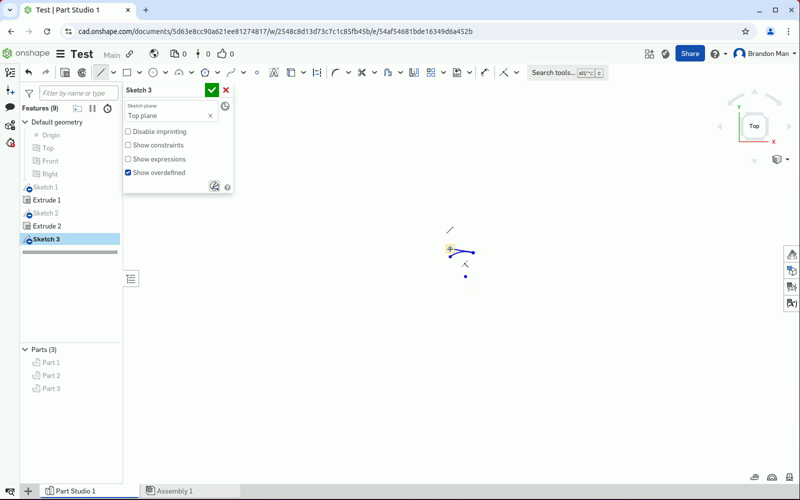
scroll(-6)
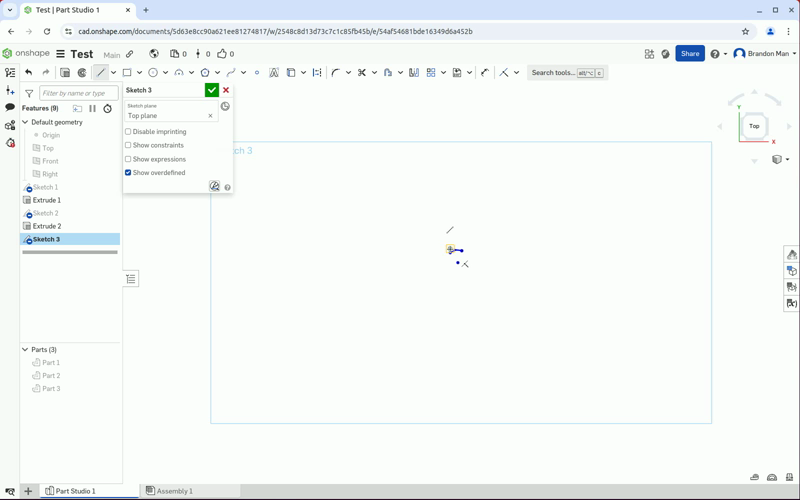
mouse_move(480, 248)
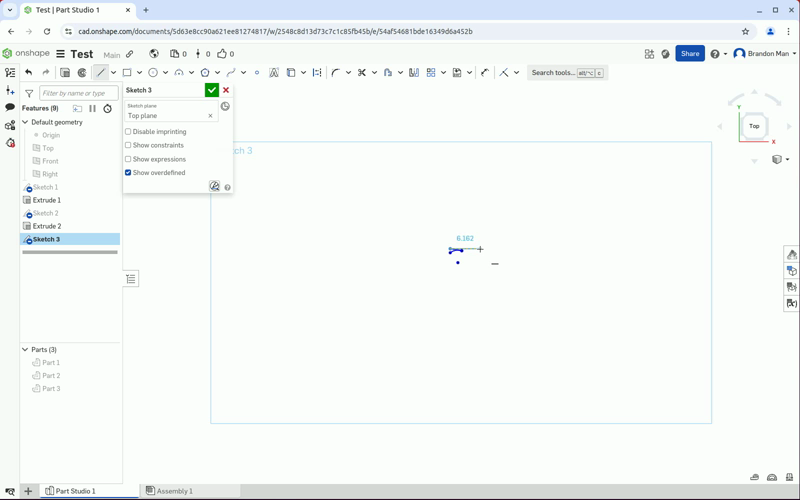
key_down(shift)
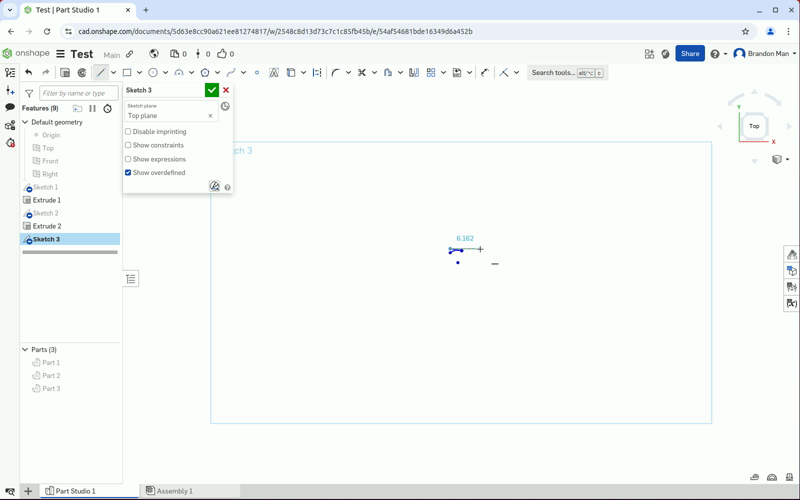
mouse_move(450, 252)
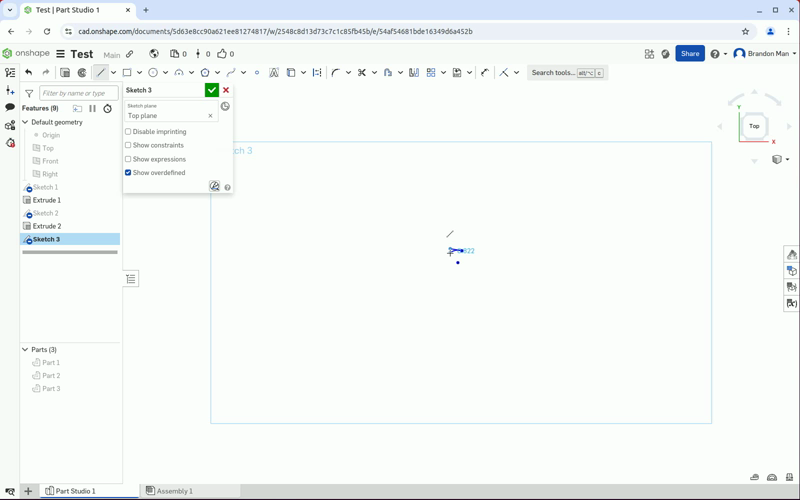
scroll(6)
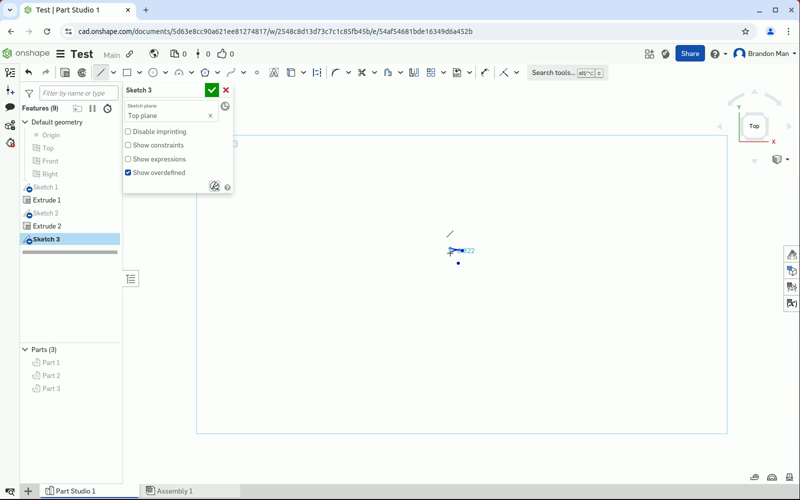
scroll(6)
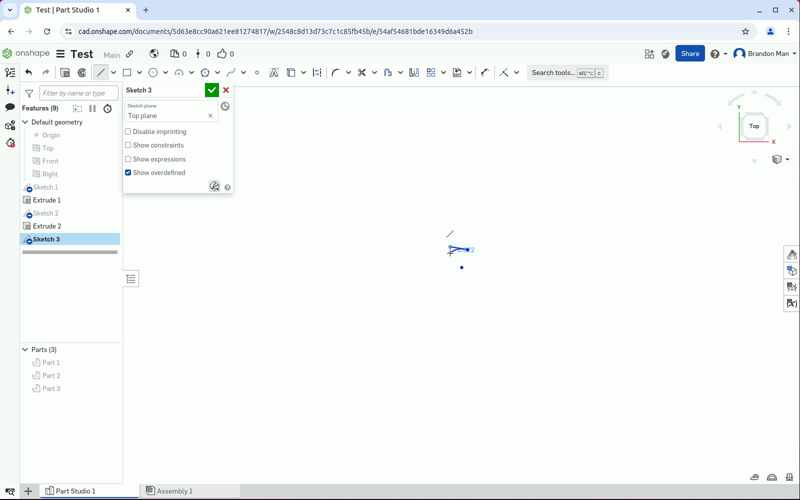
scroll(6)
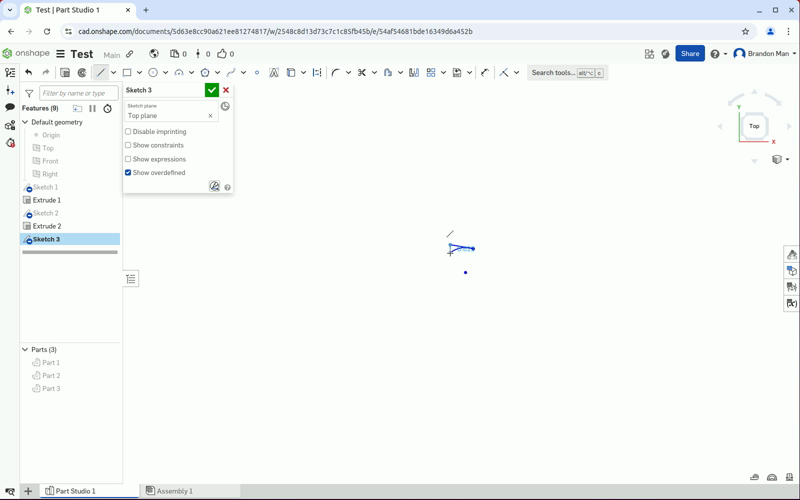
scroll(6)
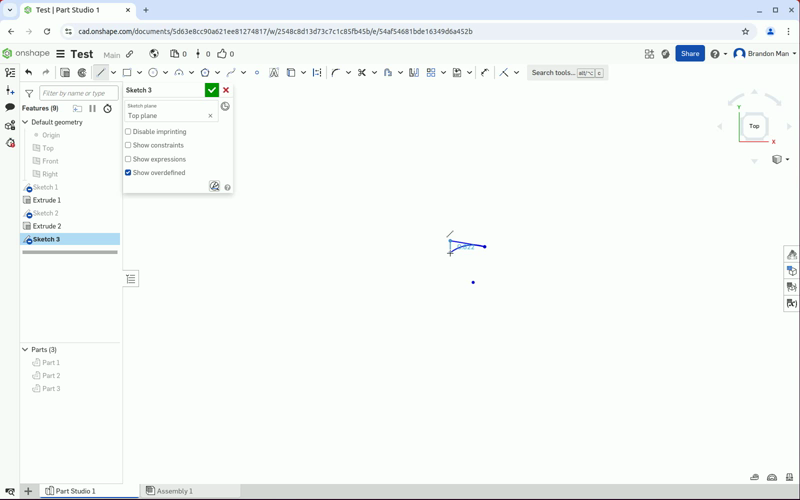
scroll(6)
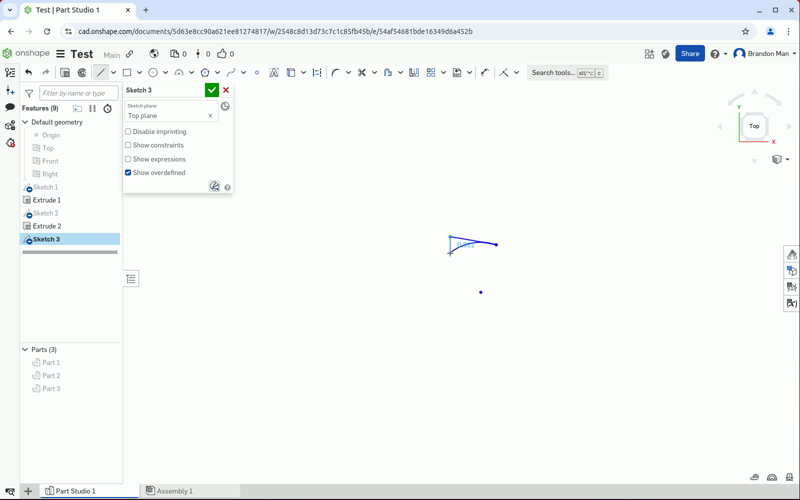
scroll(6)
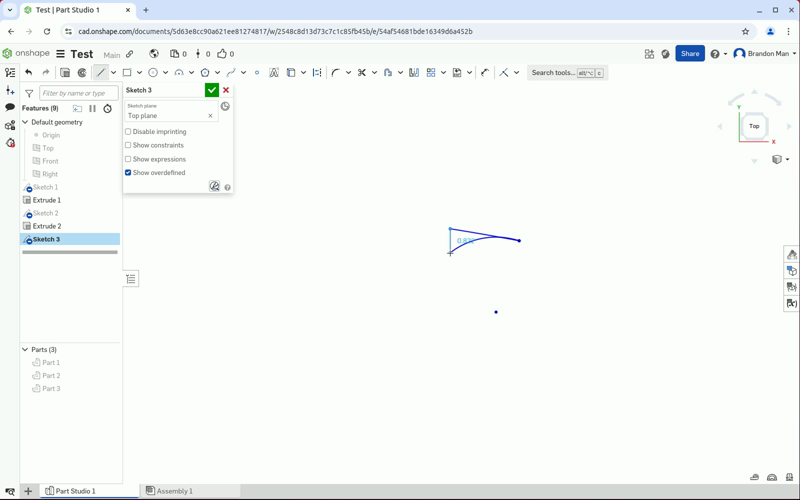
scroll(6)
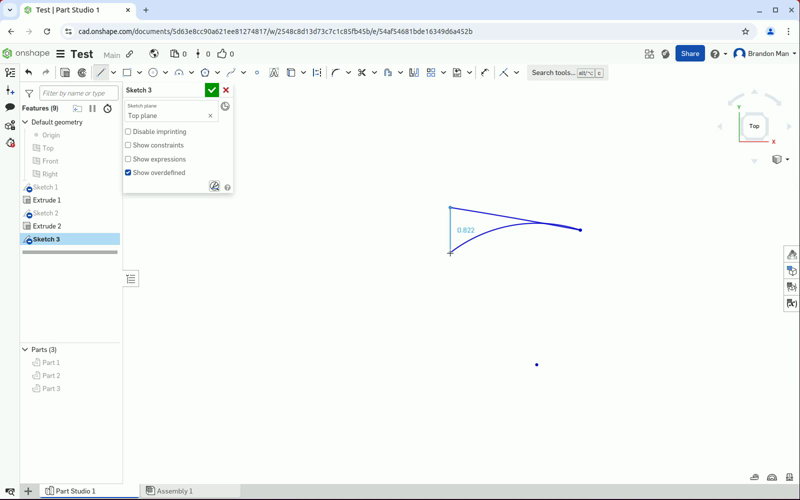
key_up(shift)
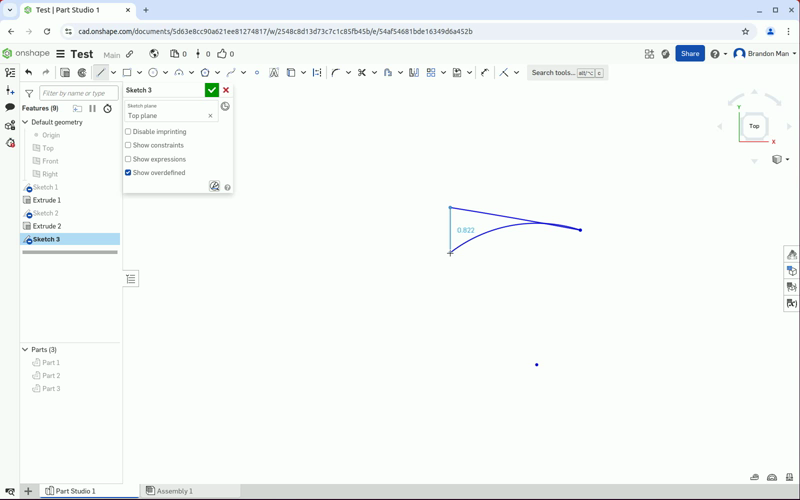
click(450, 252)
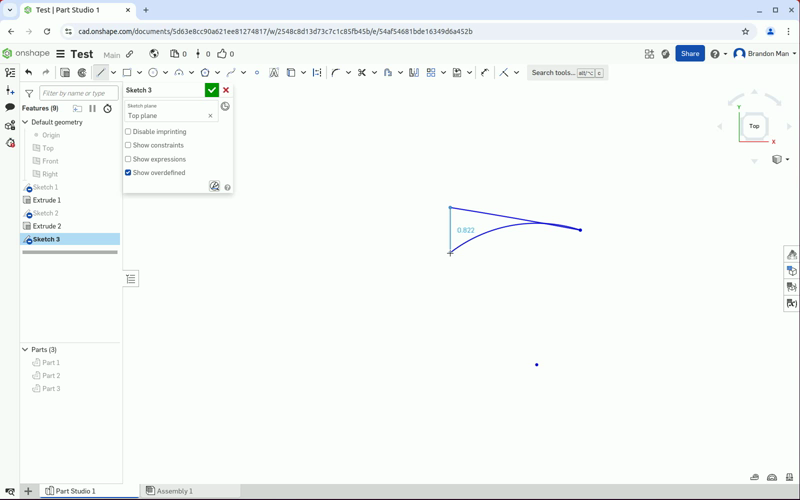
scroll(-6)
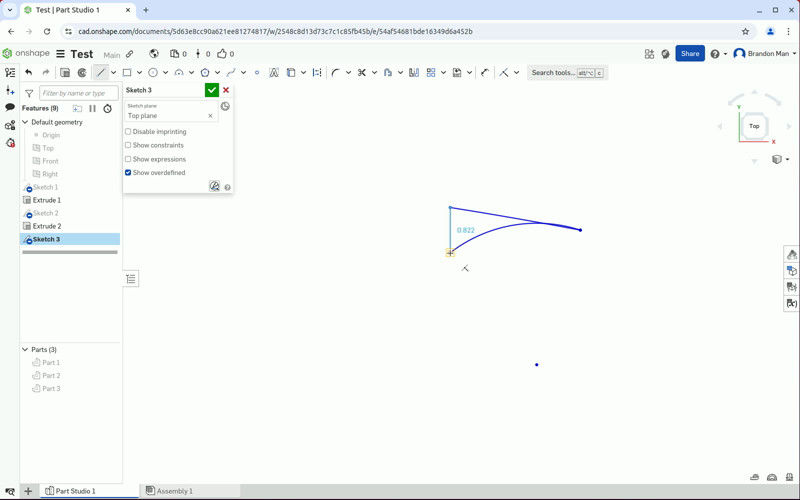
scroll(-6)
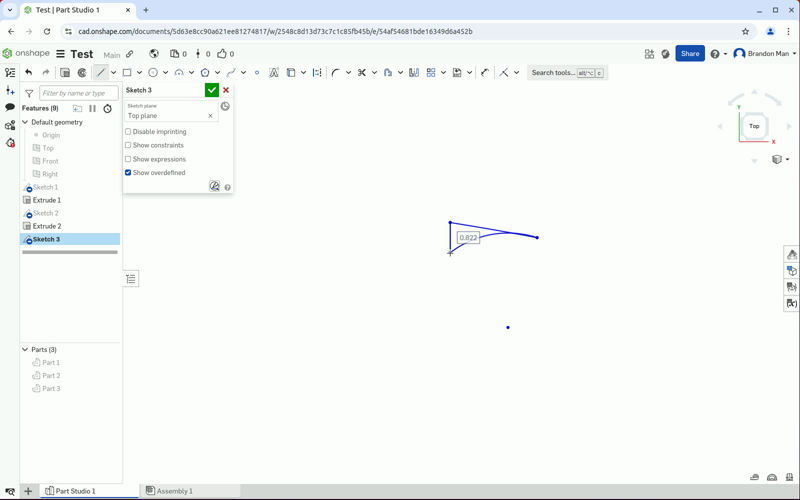
scroll(-6)
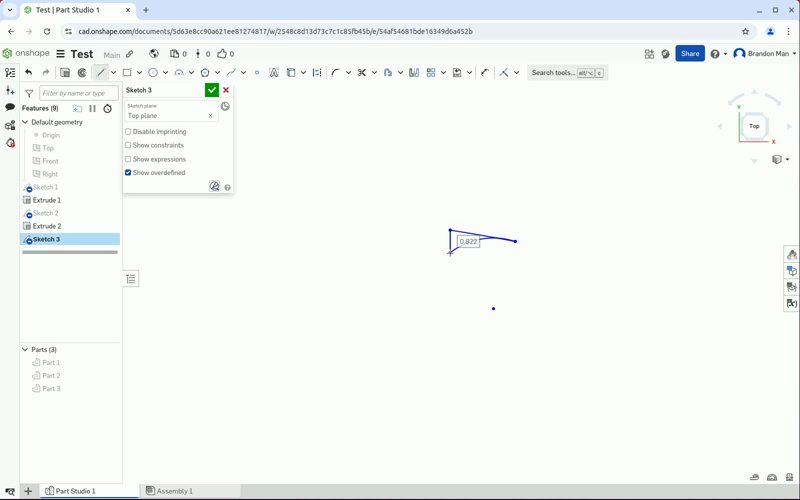
scroll(-6)
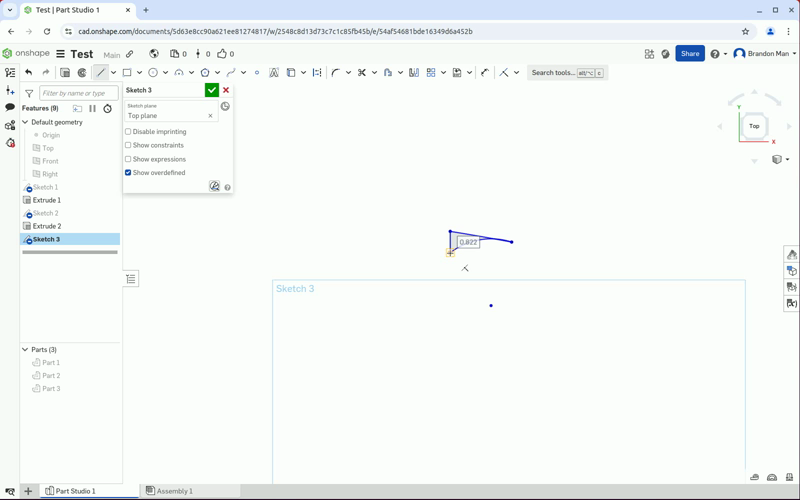
scroll(-6)
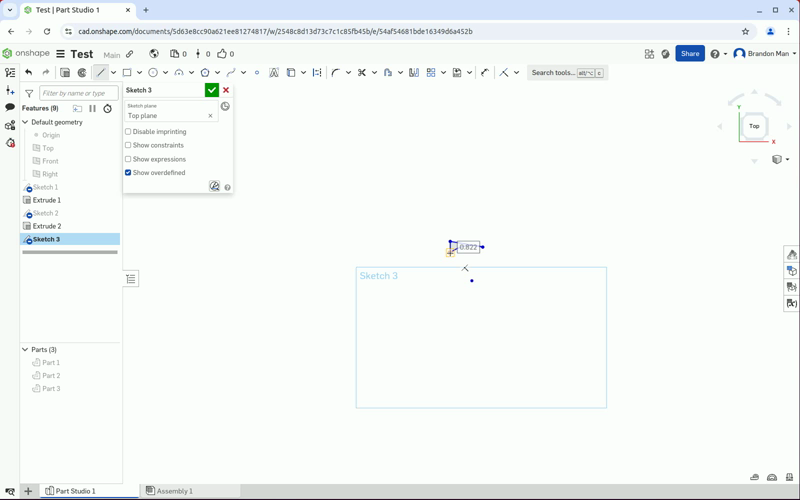
scroll(-6)
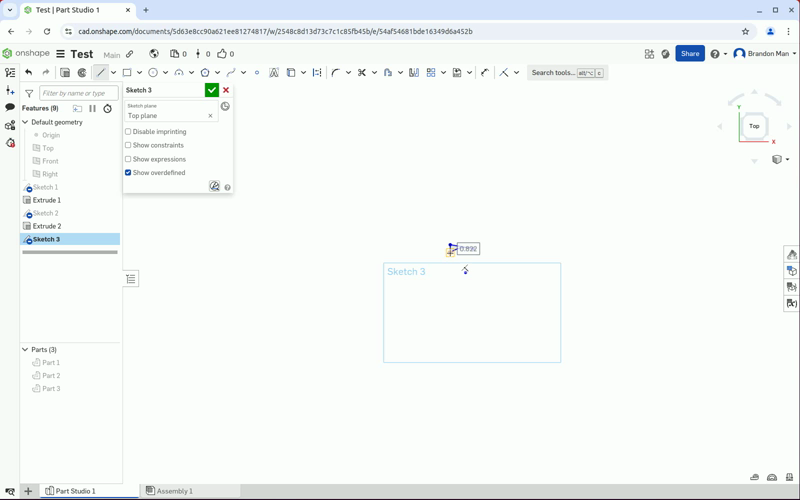
scroll(-6)
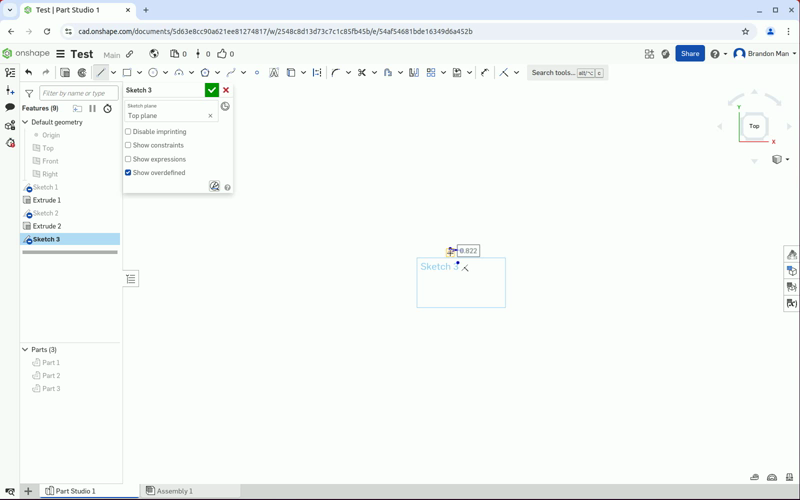
key(esc)
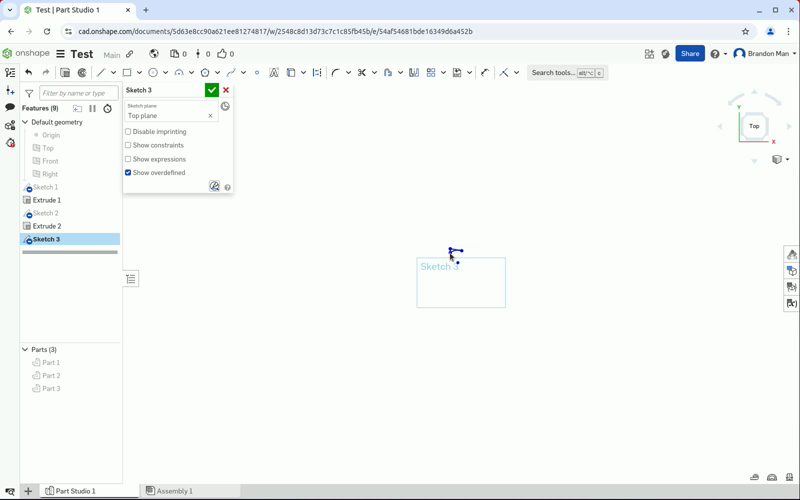
mouse_move(452, 252)
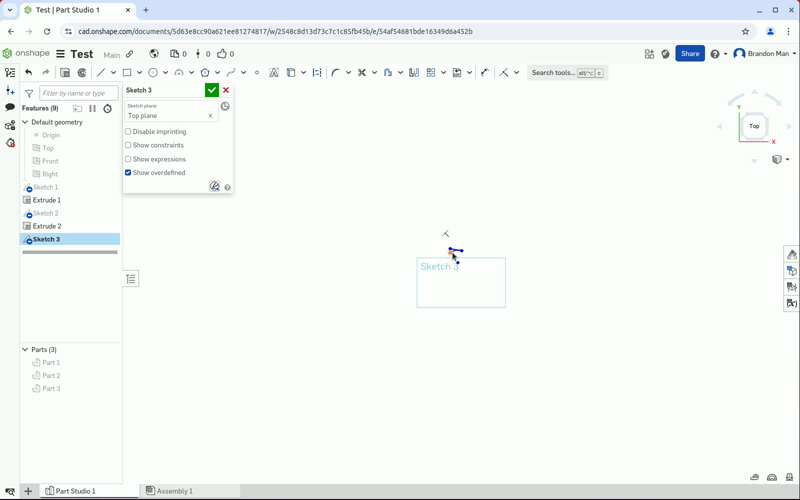
scroll(6)
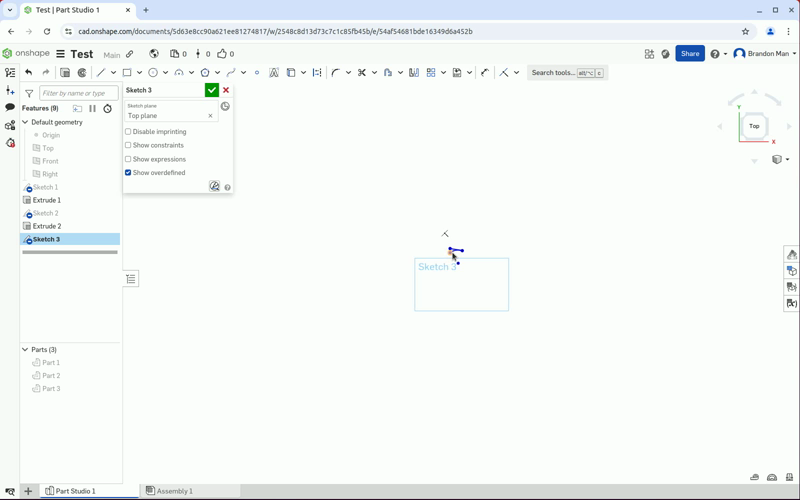
scroll(6)
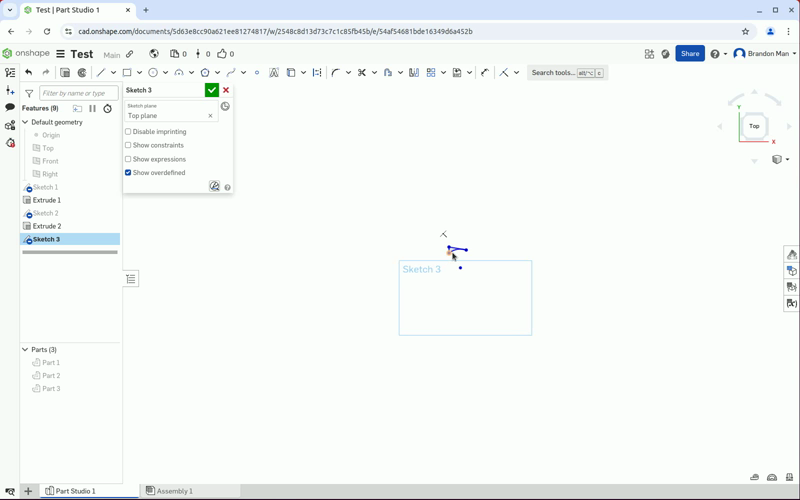
scroll(6)
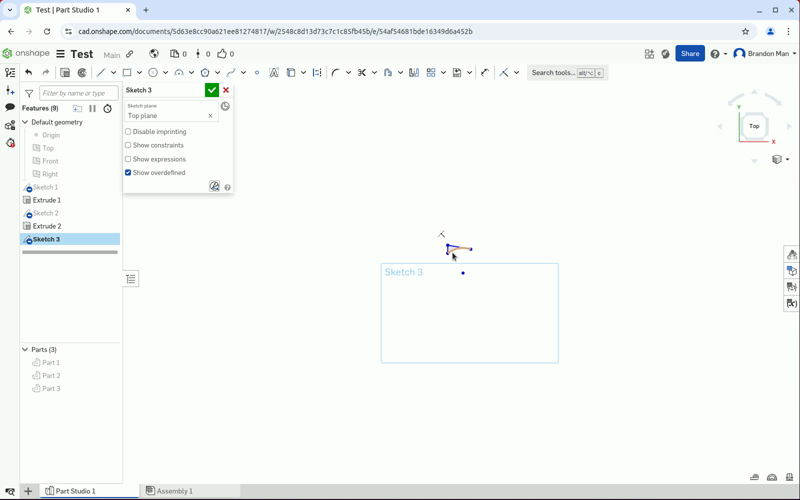
scroll(6)
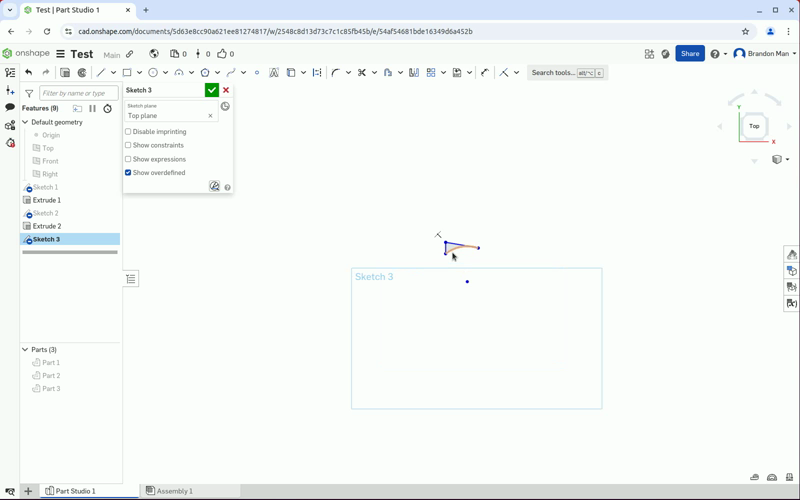
scroll(6)
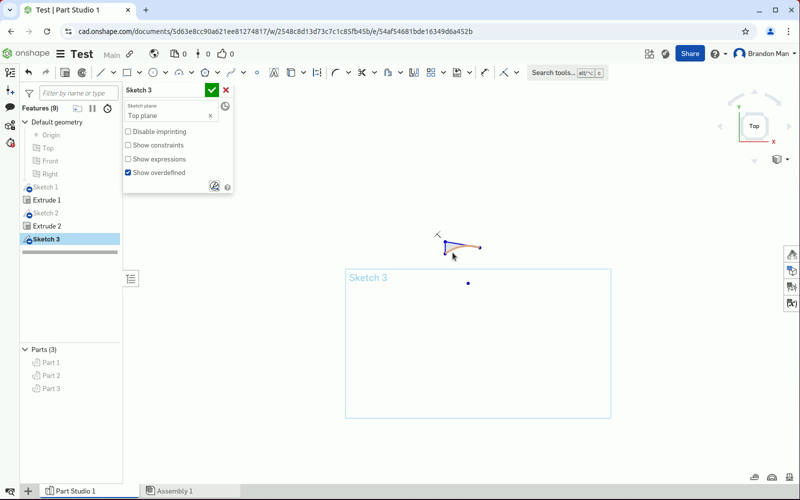
scroll(6)
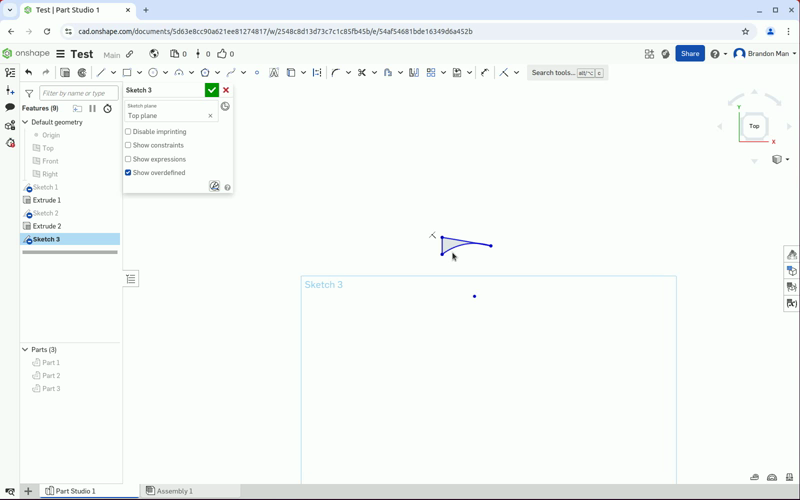
scroll(6)
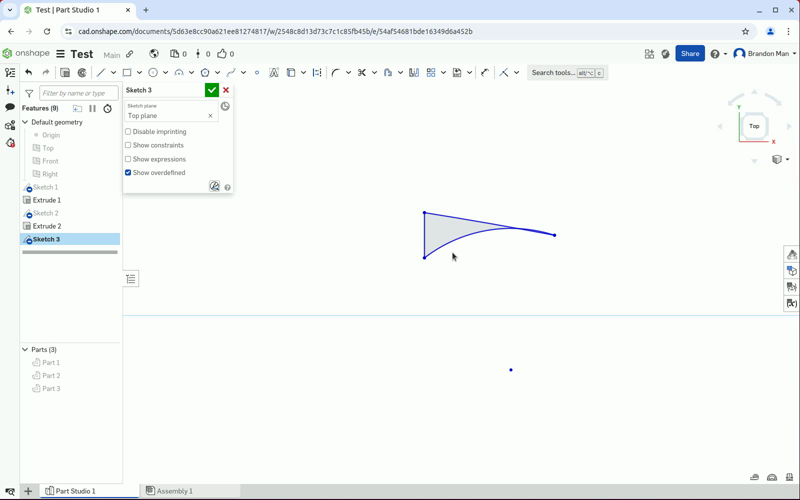
click(452, 252)
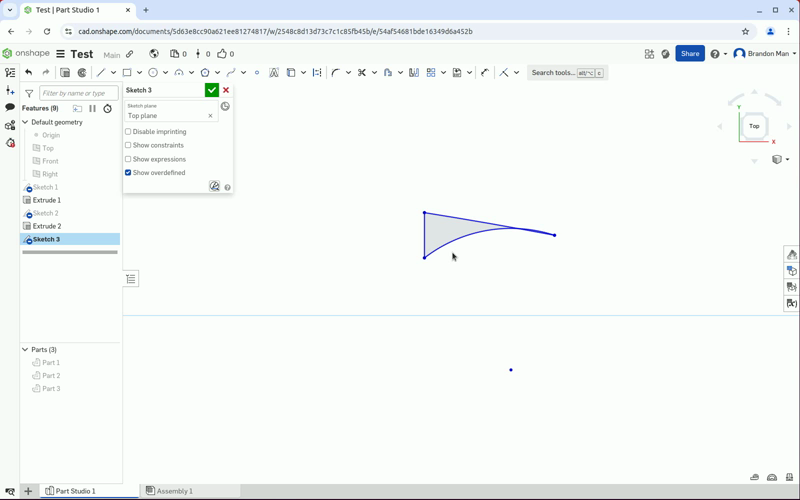
scroll(-6)
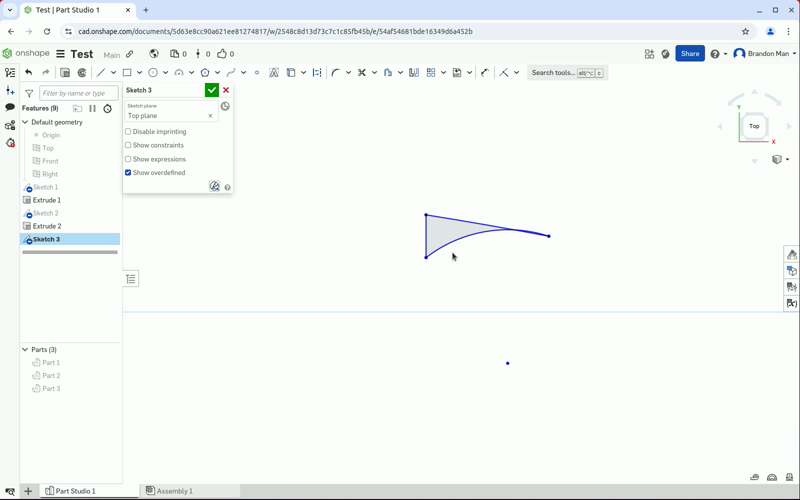
scroll(-6)
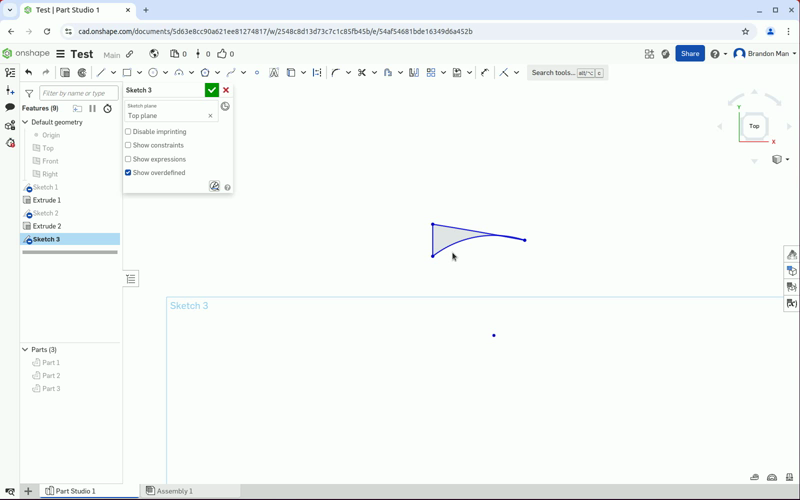
scroll(-6)
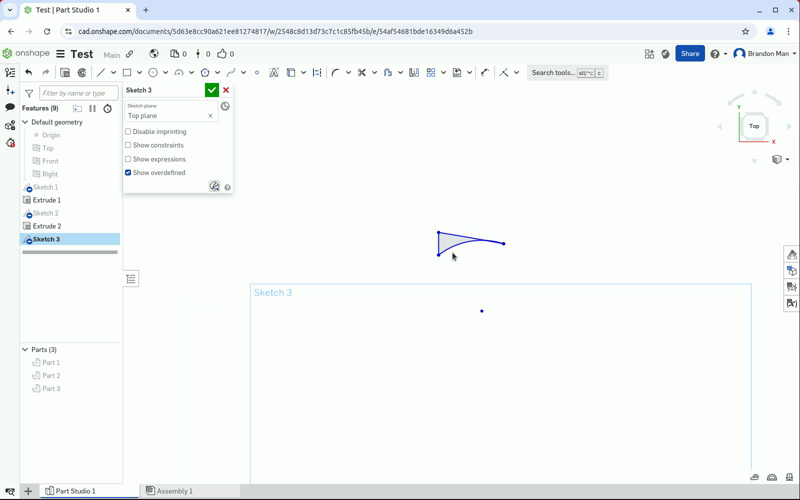
scroll(-6)
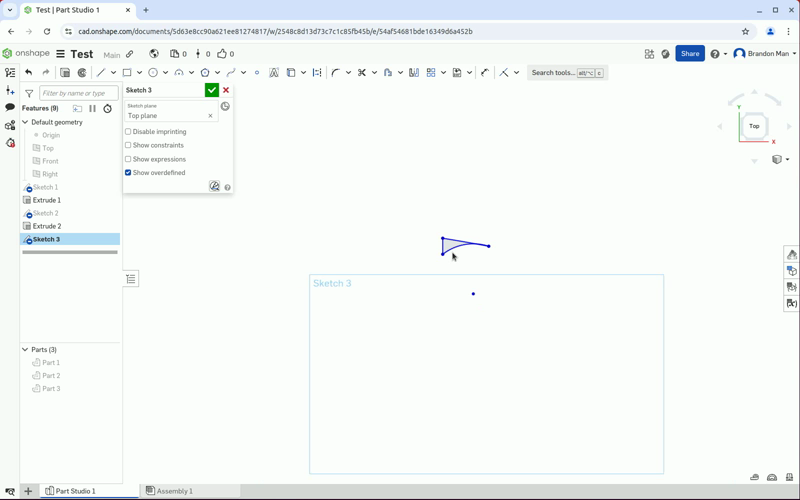
scroll(-6)
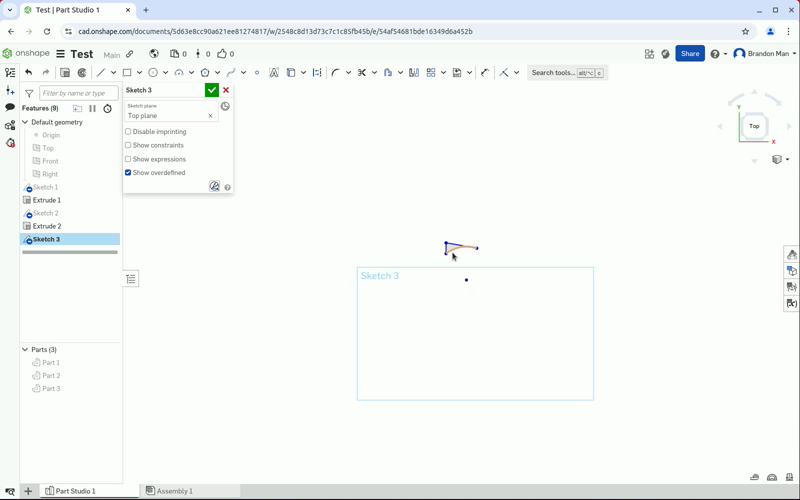
scroll(-6)
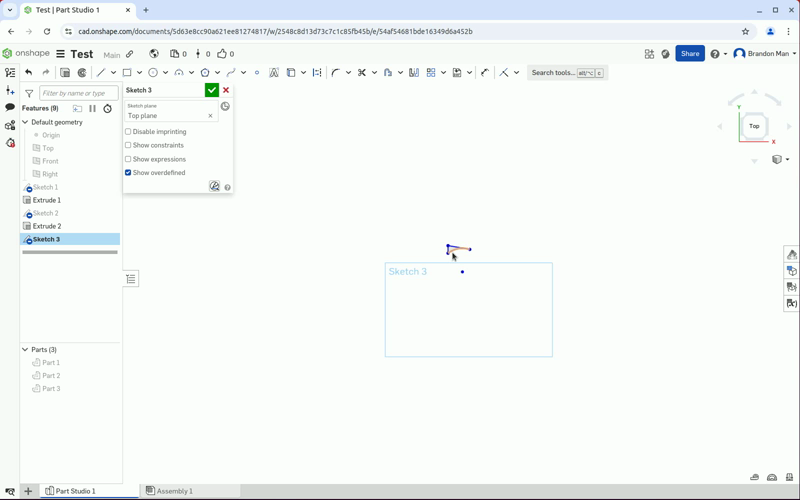
scroll(-6)
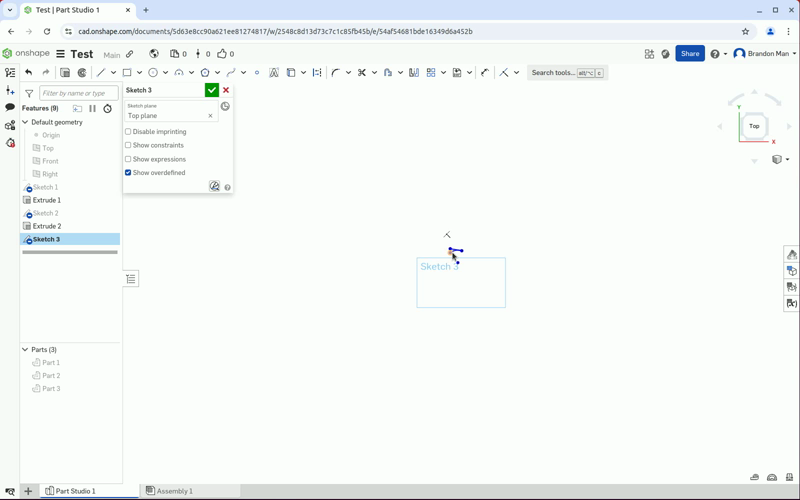
mouse_move(73, 352)
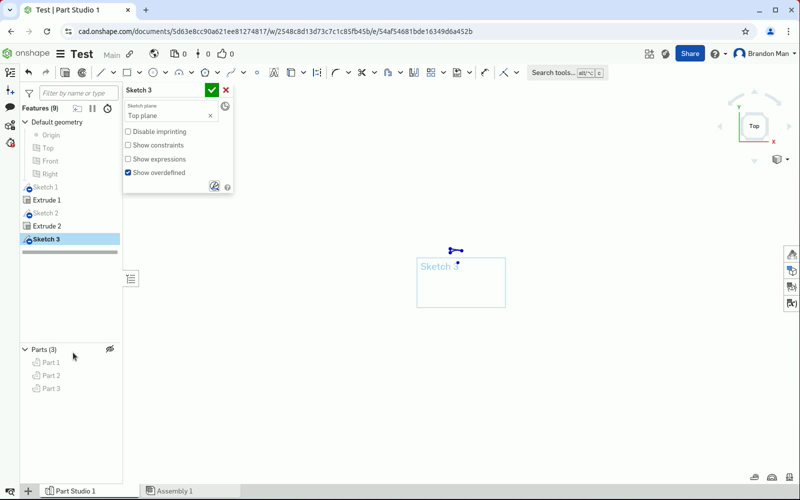
key(shift+y)
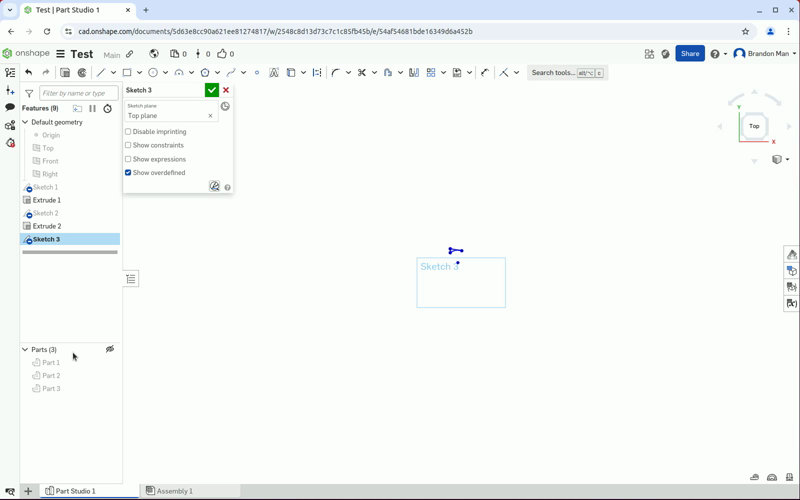
key(shift+e)
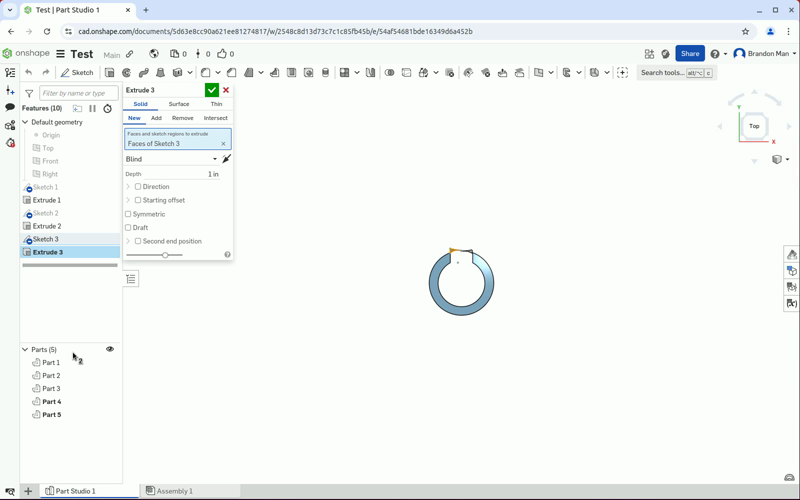
mouse_move(143, 106)
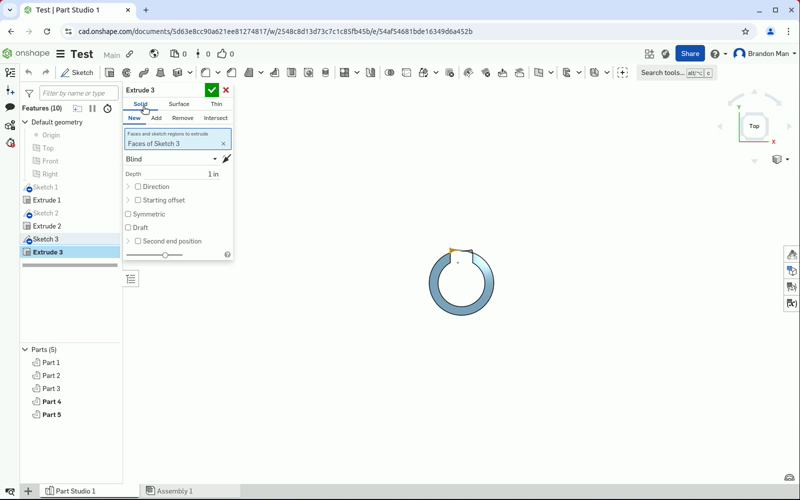
click(143, 106)
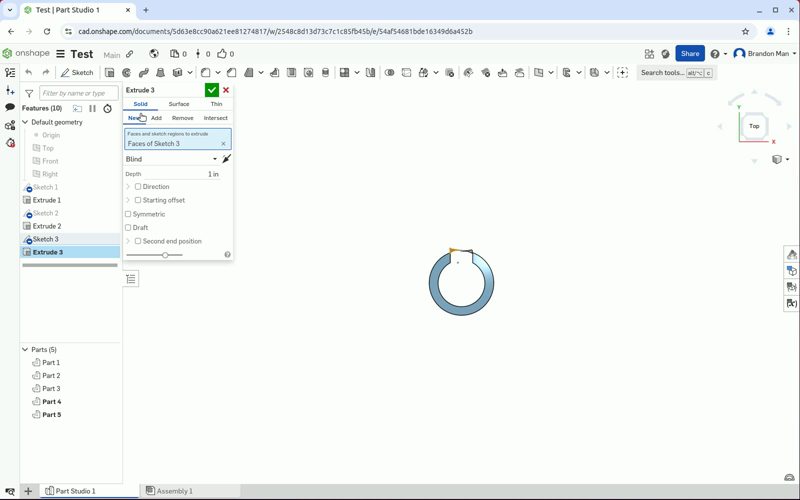
mouse_move(137, 120)
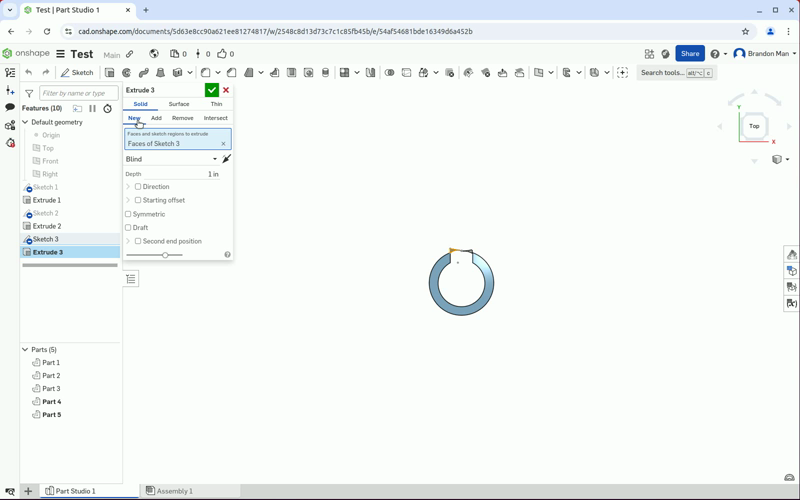
click(137, 120)
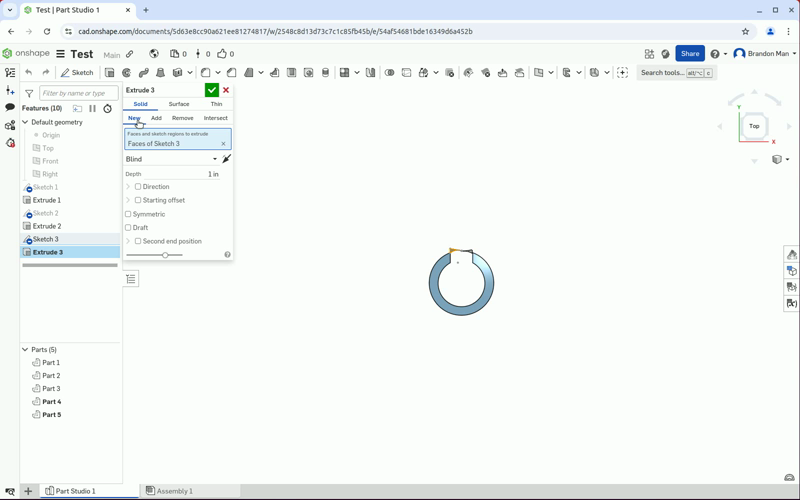
key(tab, 4)
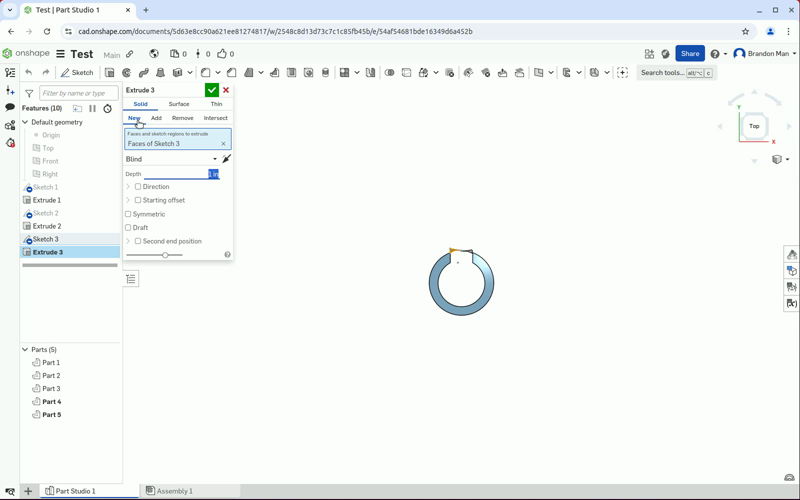
text(9.147)
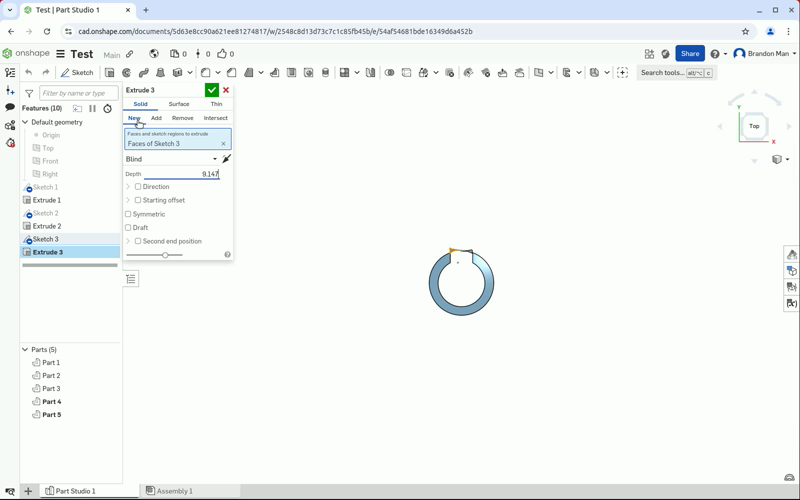
key(enter)
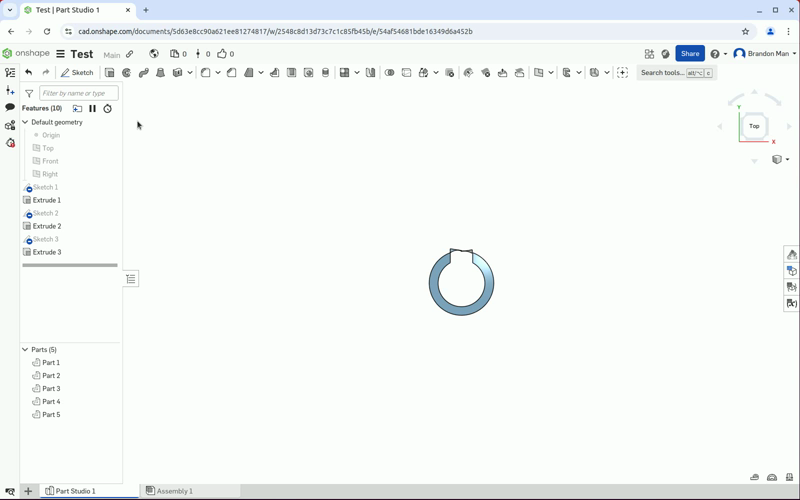
key(shift+h)
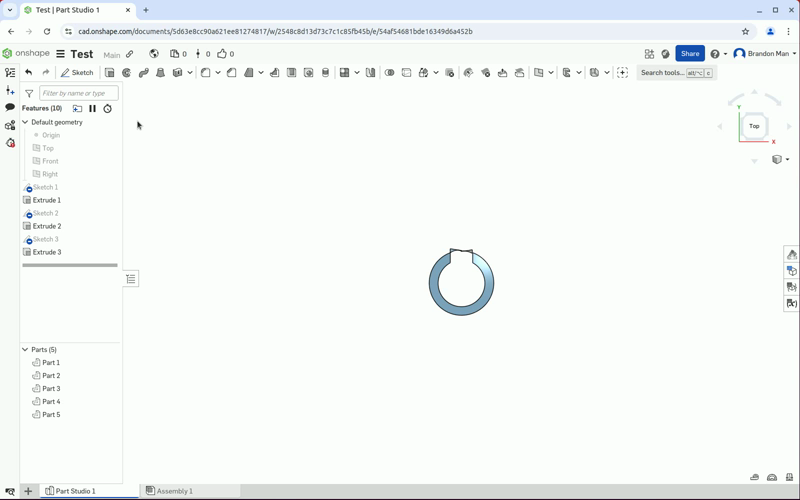
key(shift+h)
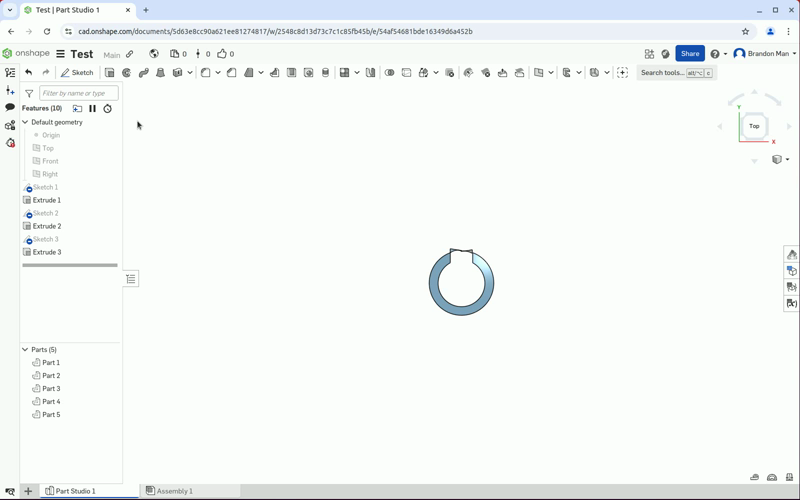
mouse_move(73, 189)
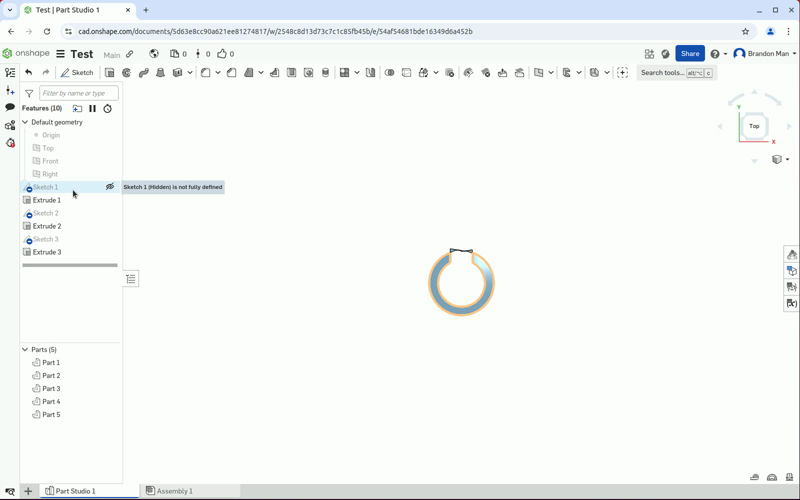
click(73, 189)
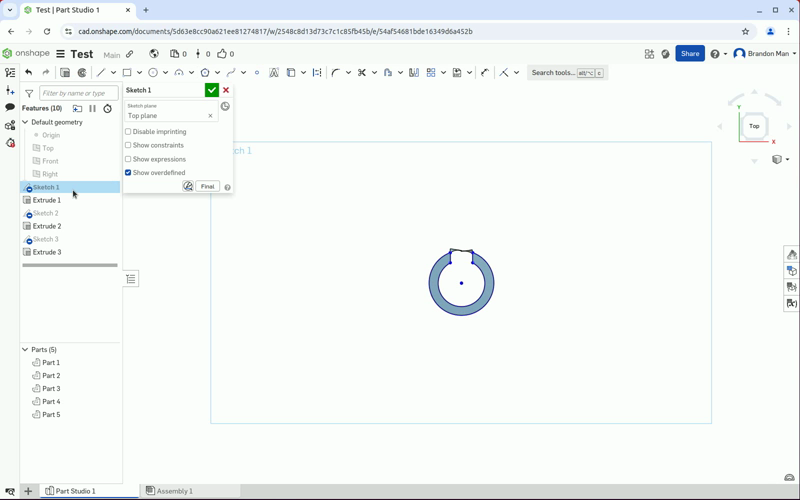
mouse_move(229, 92)
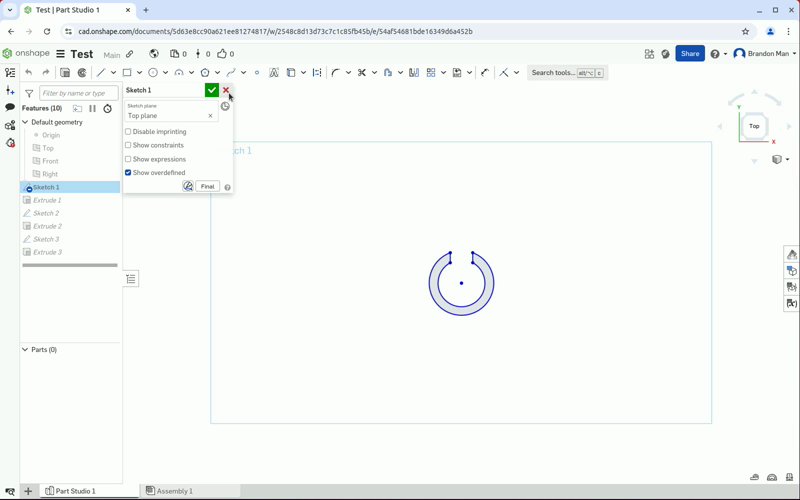
click(229, 92)
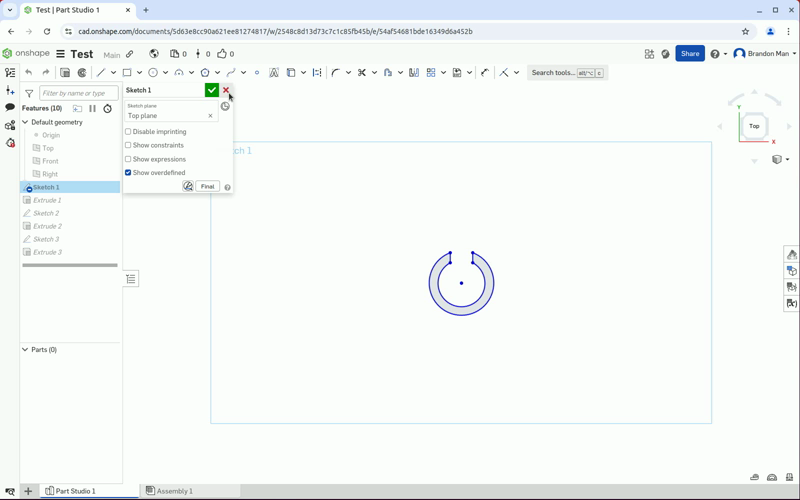
key(shift+s)
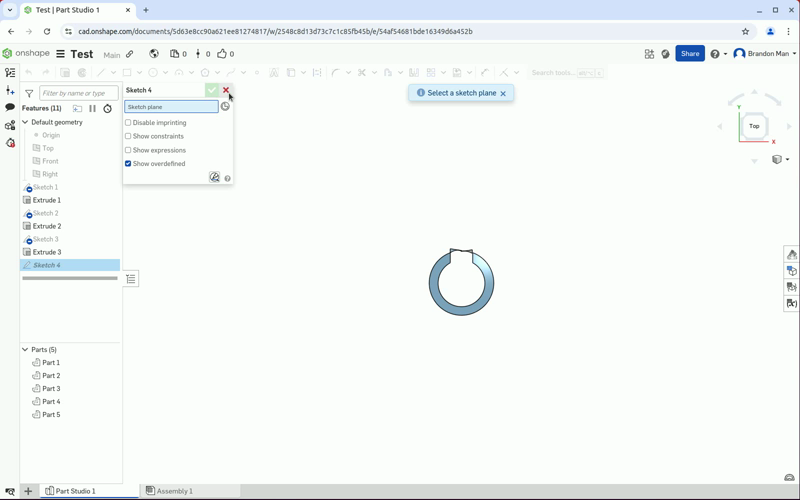
mouse_move(73, 150)
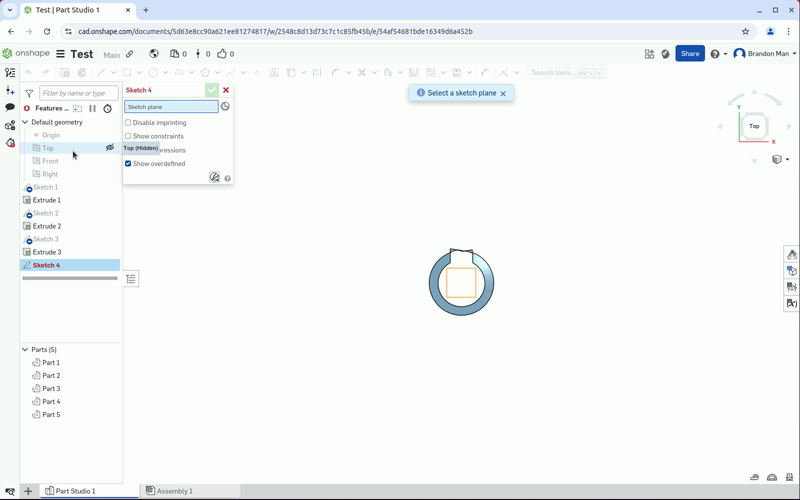
click(73, 150)
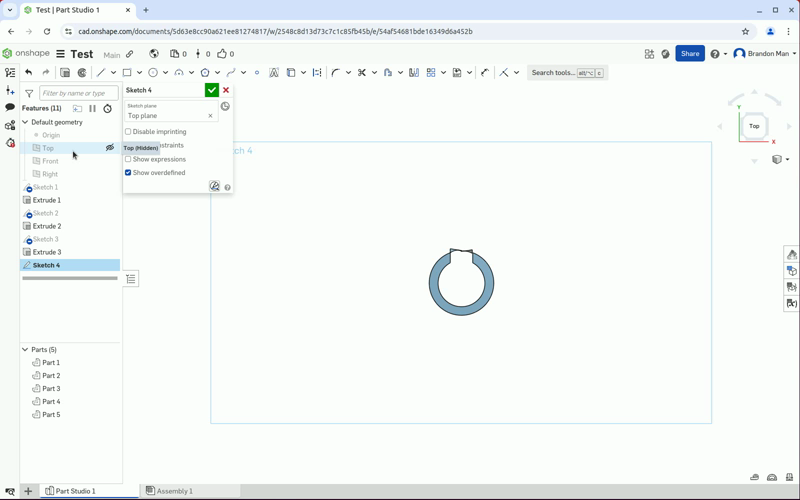
mouse_move(73, 352)
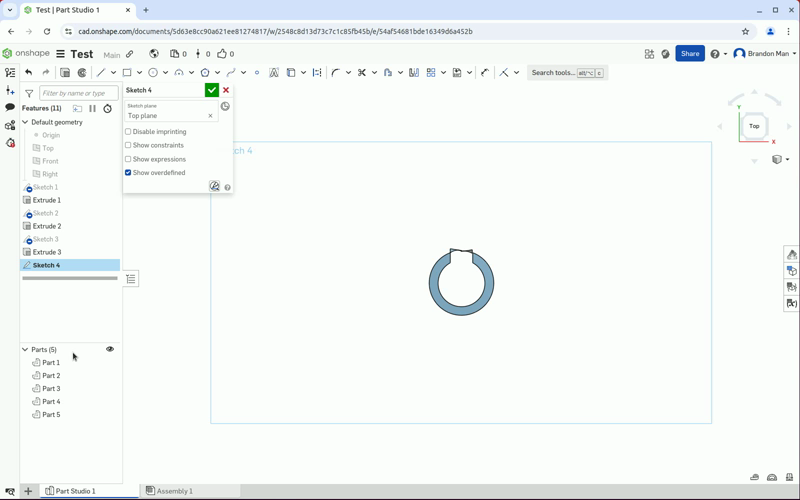
key(y)
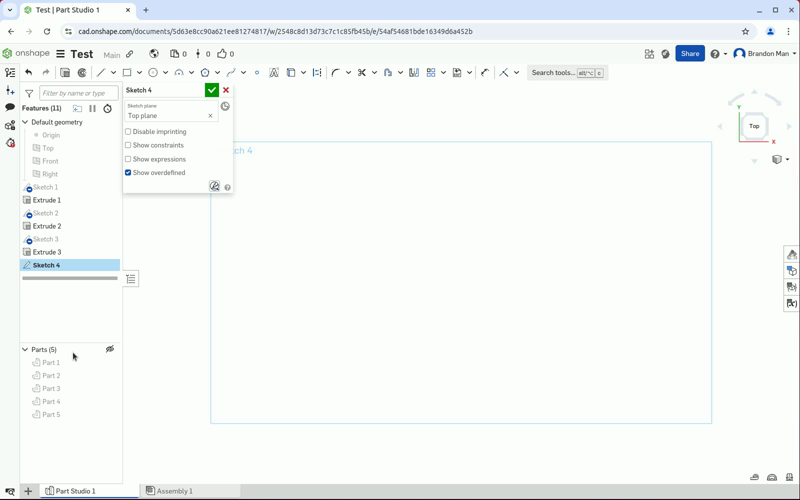
key(a)
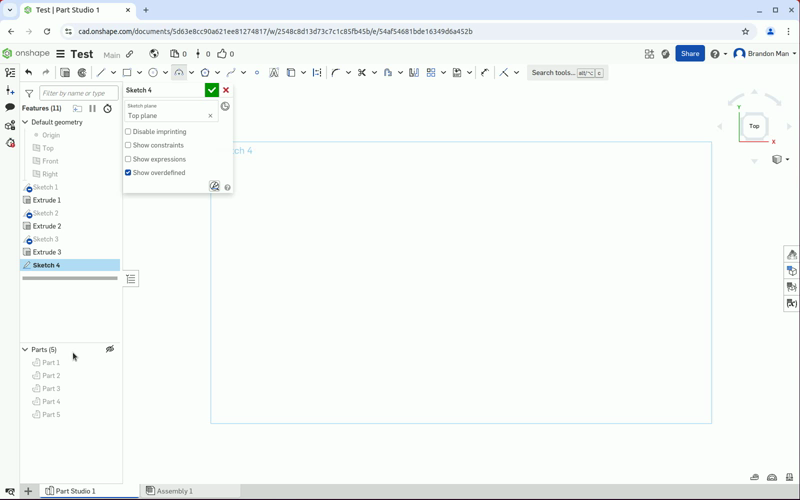
key_down(shift)
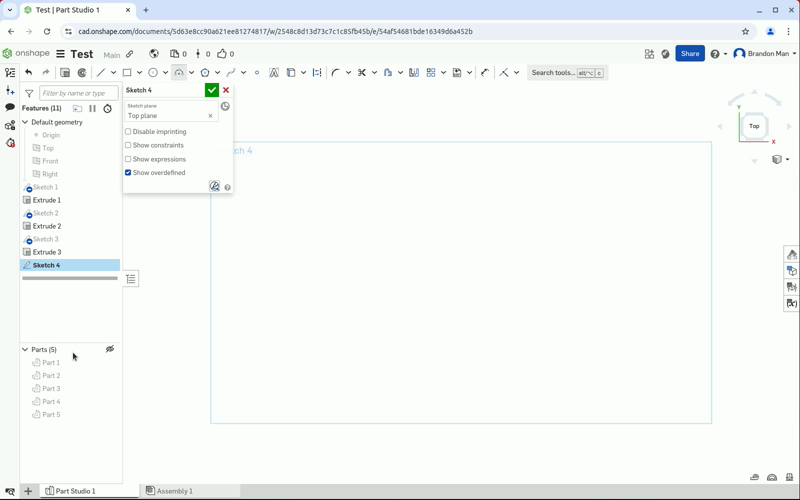
mouse_move(471, 249)
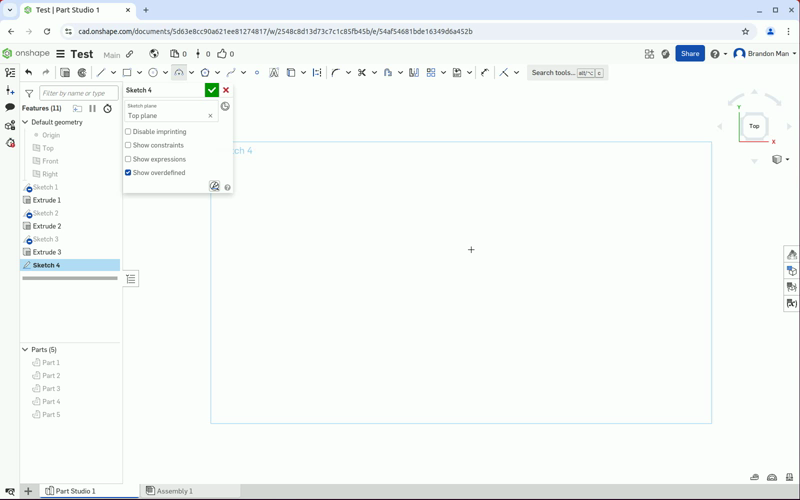
click(471, 249)
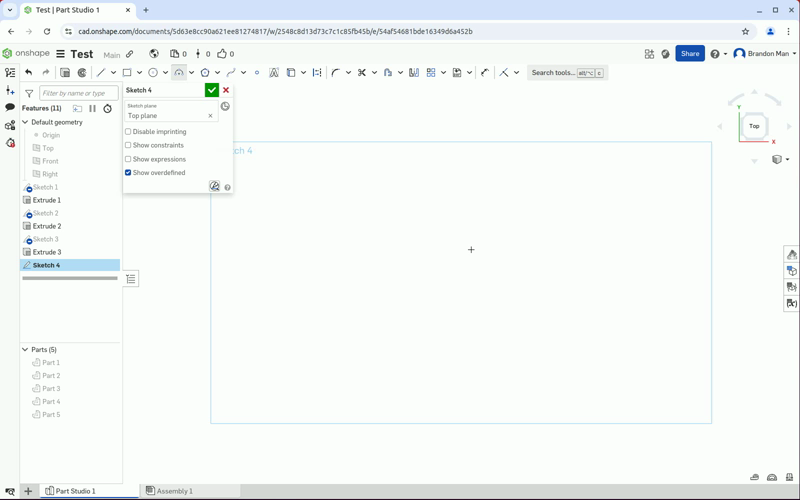
key_up(shift)
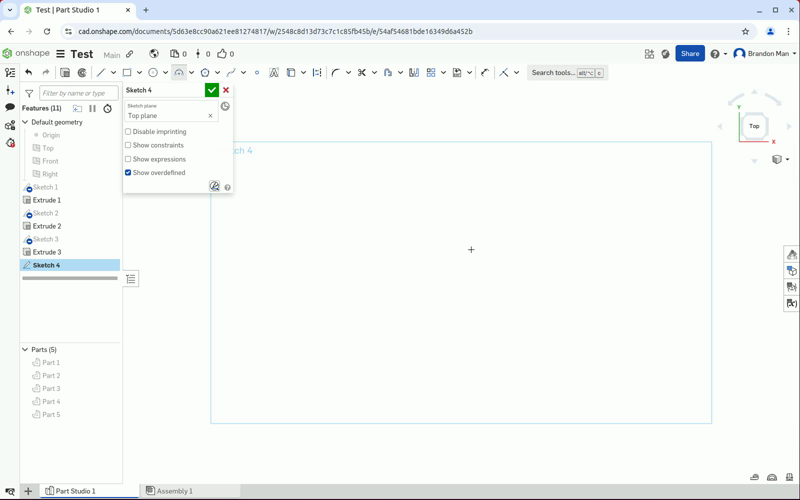
key_down(shift)
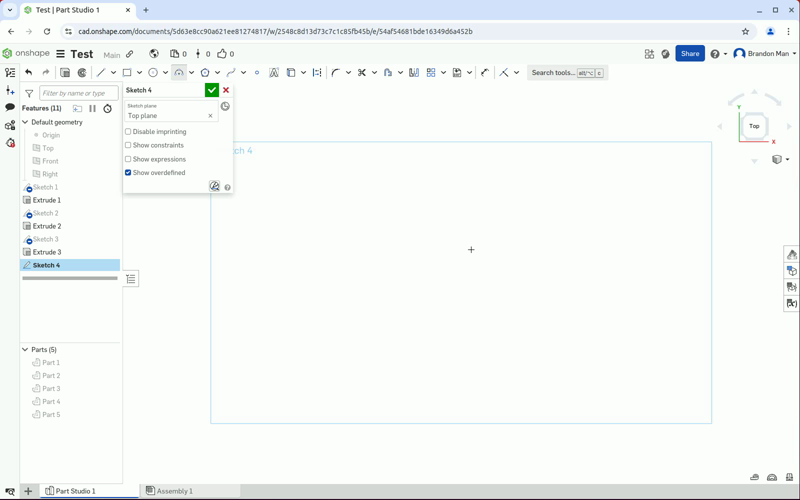
mouse_move(477, 170)
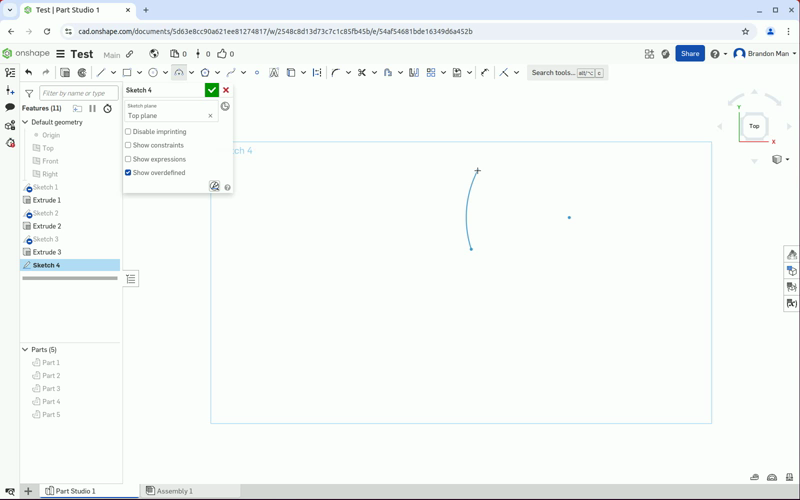
click(477, 170)
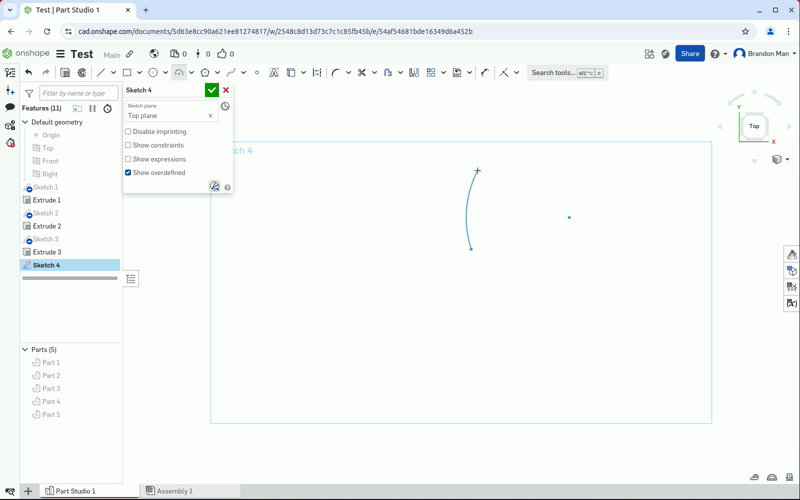
mouse_move(501, 211)
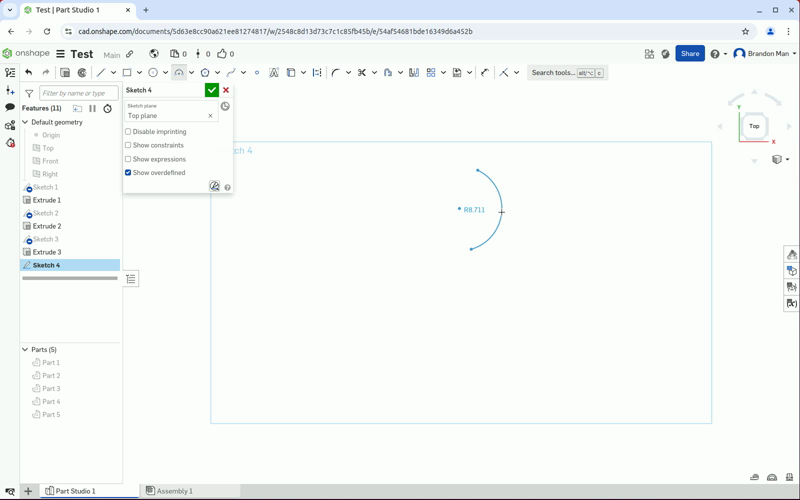
click(501, 211)
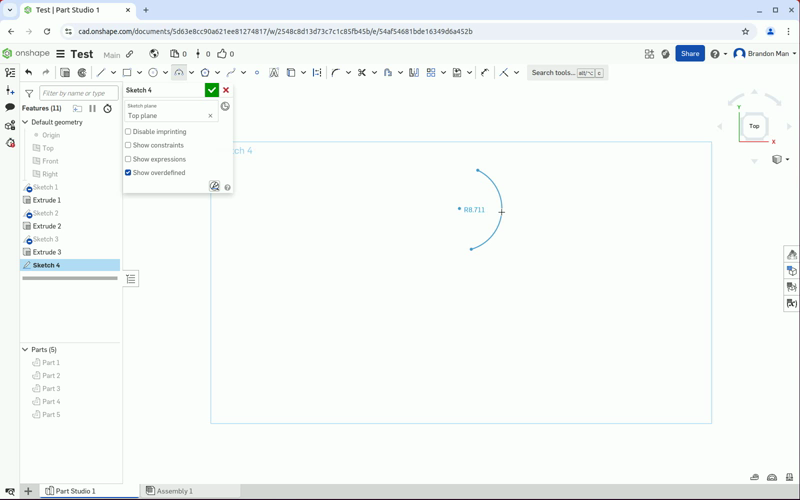
key_up(shift)
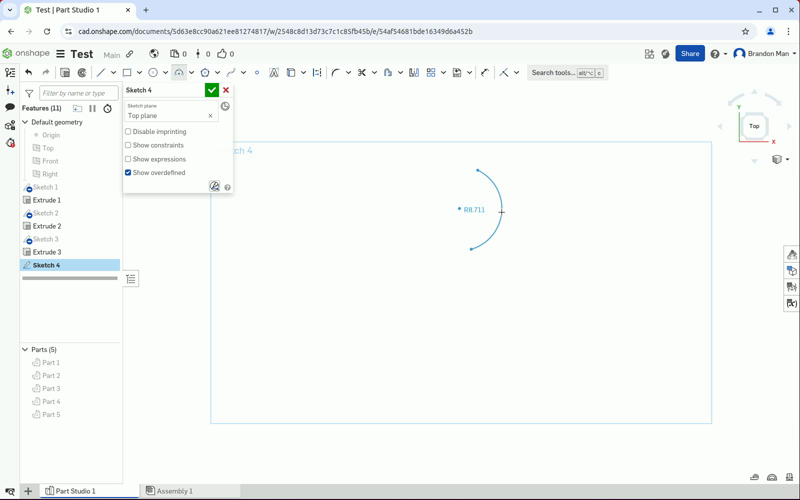
key(esc)
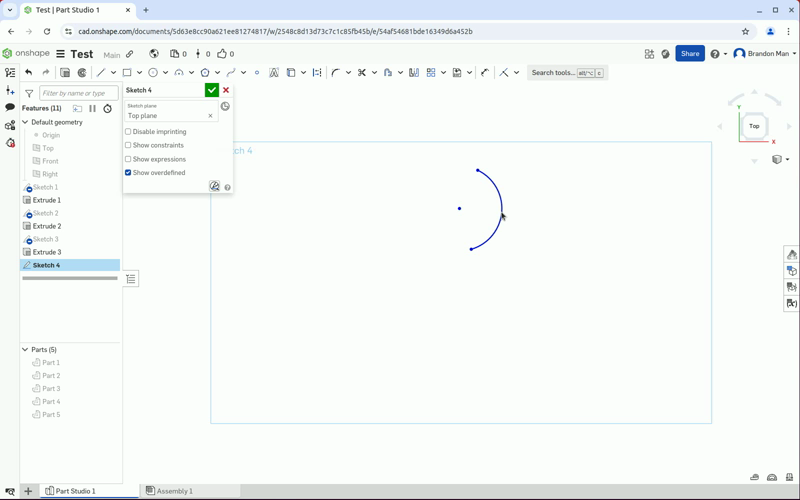
key(l)
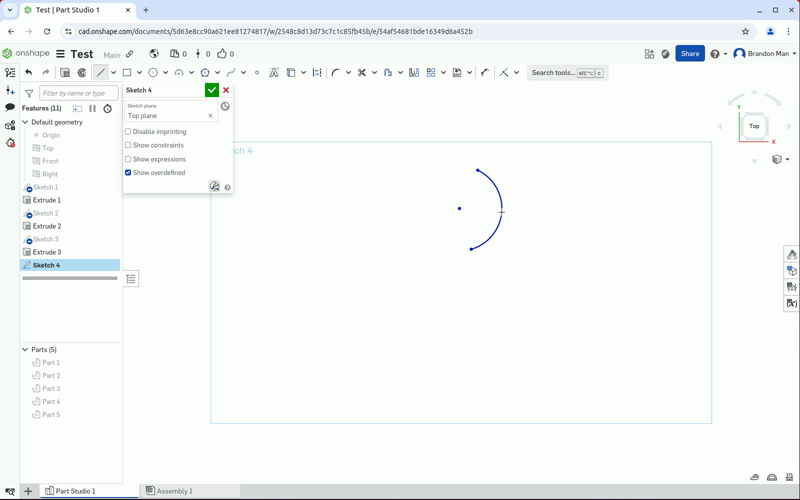
mouse_move(477, 170)
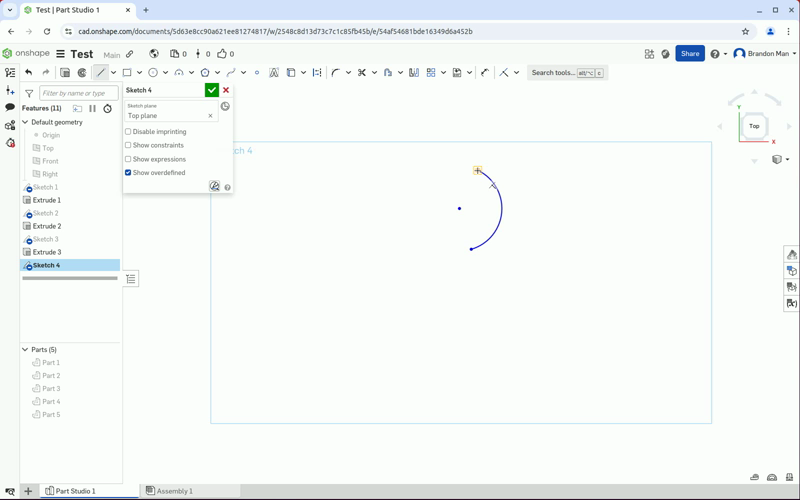
click(477, 170)
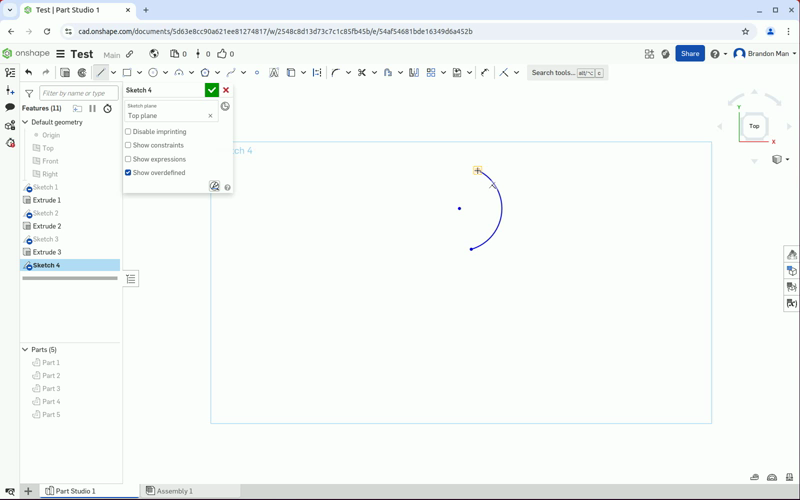
key_down(shift)
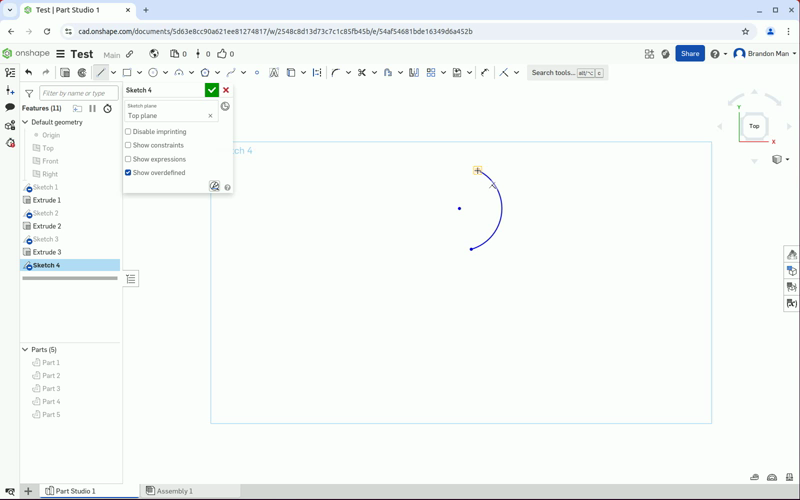
mouse_move(507, 170)
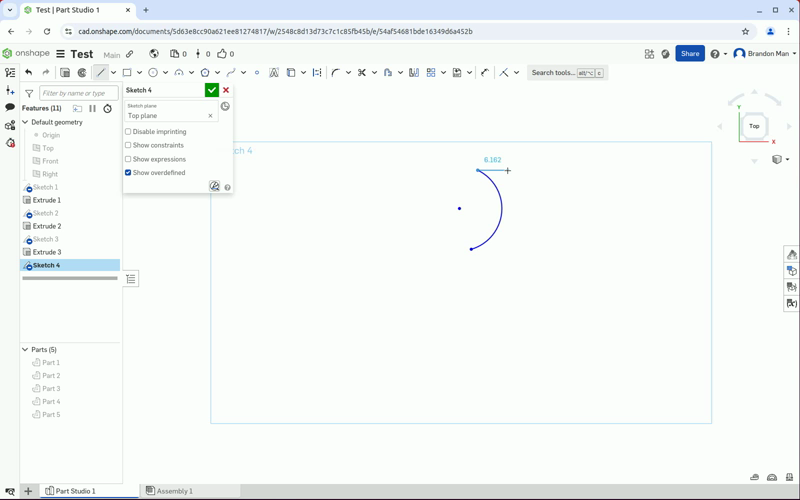
mouse_move(474, 178)
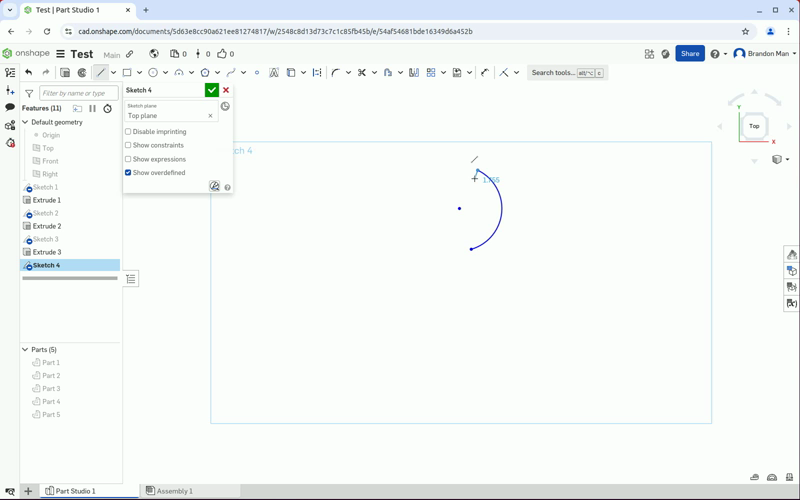
click(474, 178)
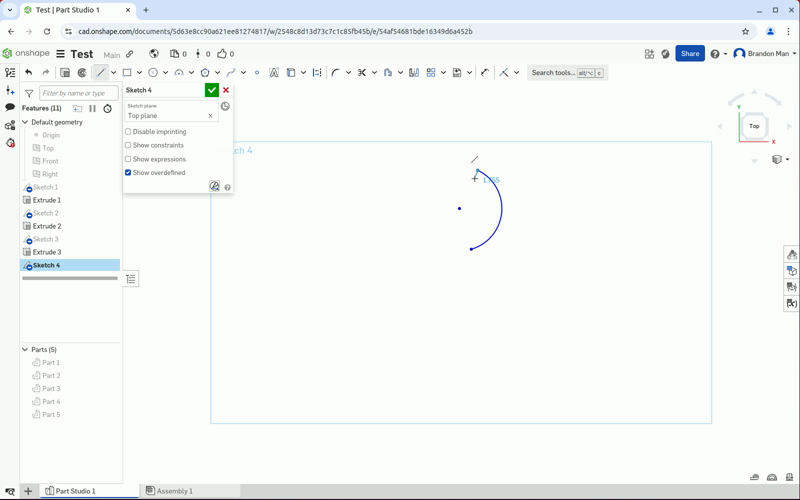
key_up(shift)
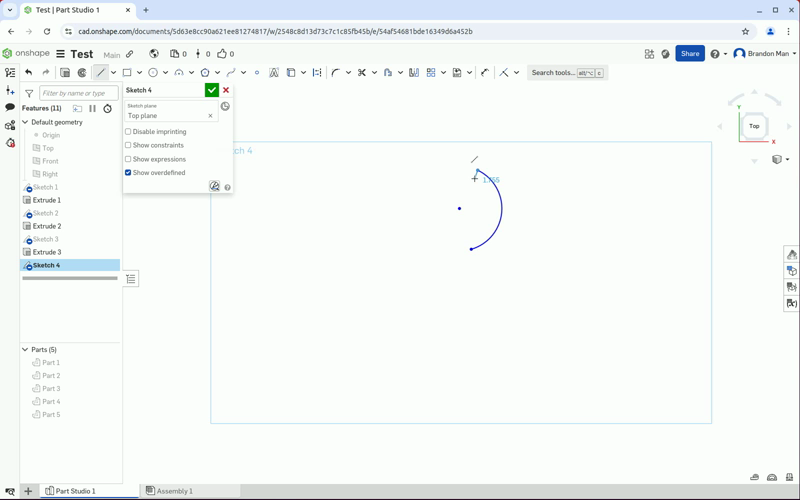
key(esc)
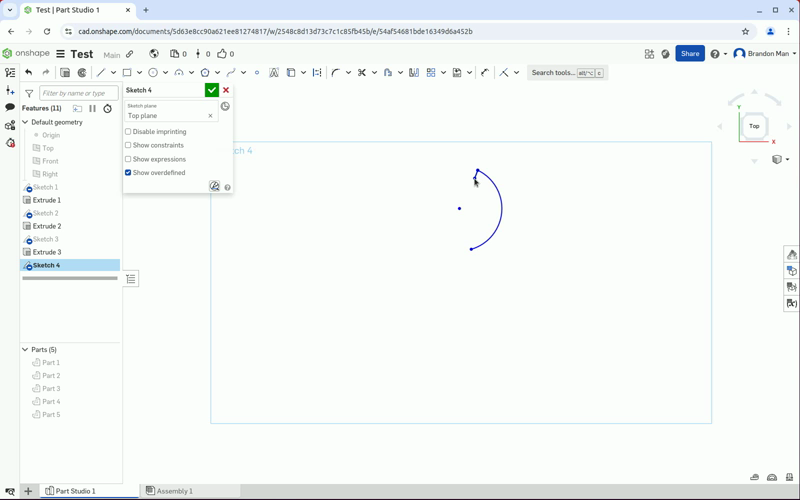
key(a)
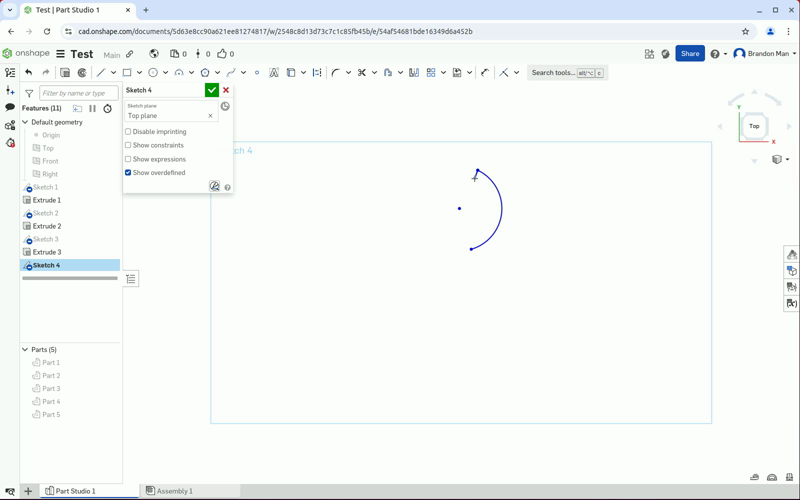
mouse_move(474, 178)
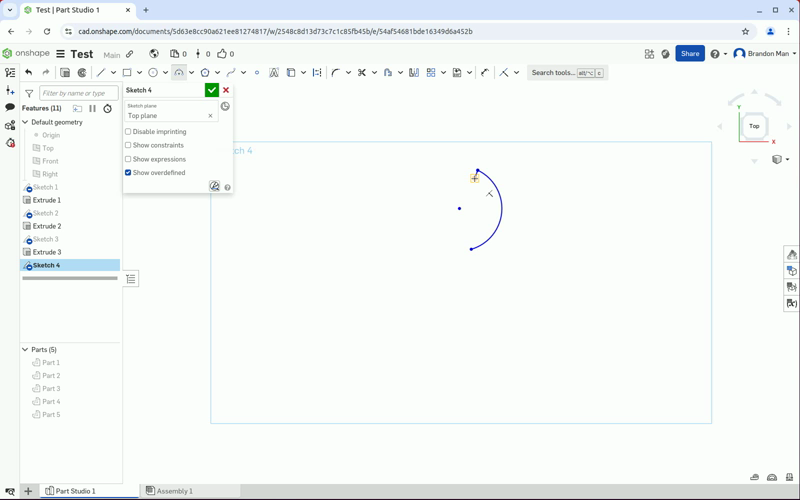
click(474, 178)
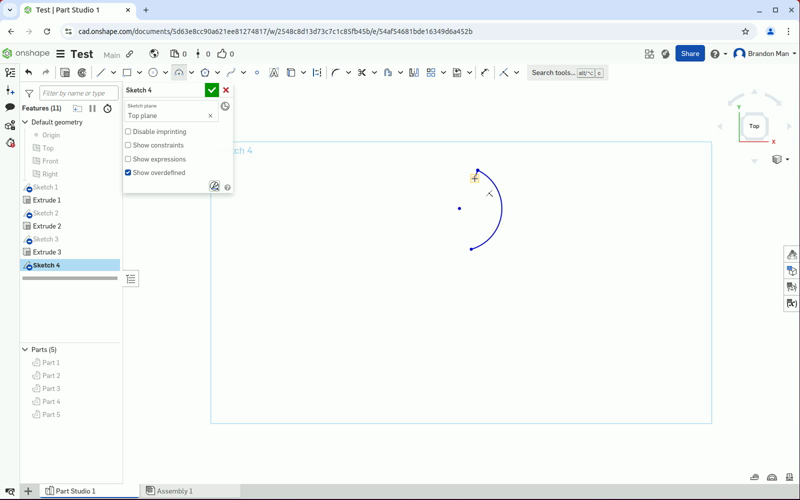
key_down(shift)
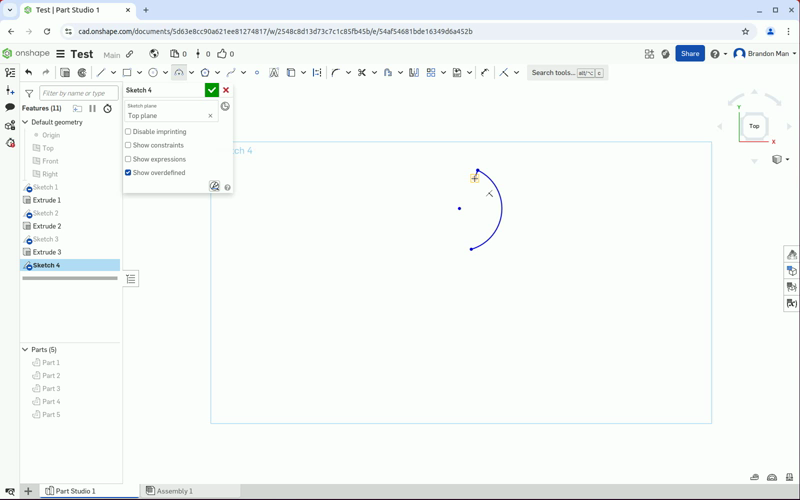
mouse_move(471, 239)
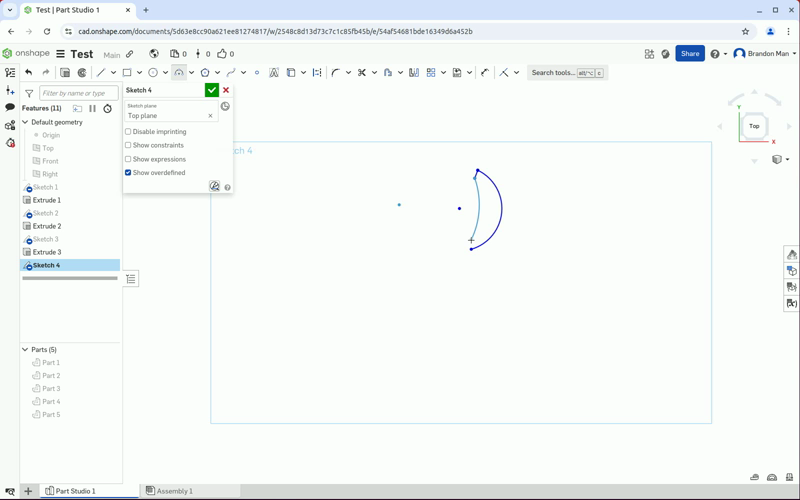
click(471, 239)
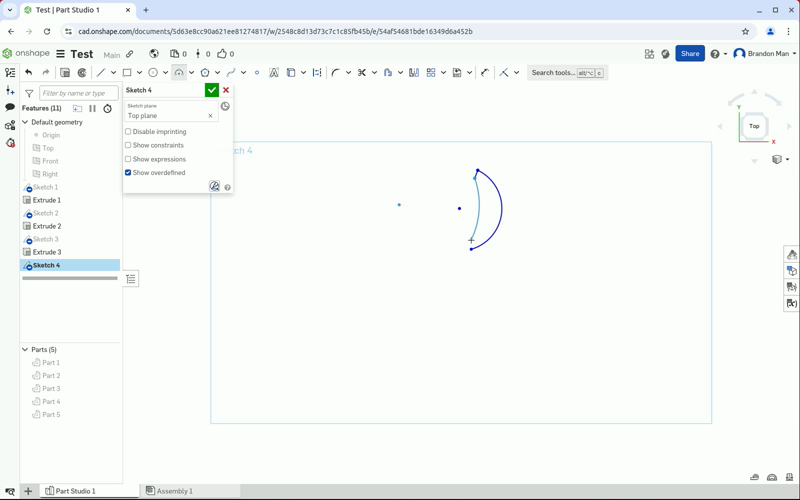
mouse_move(493, 209)
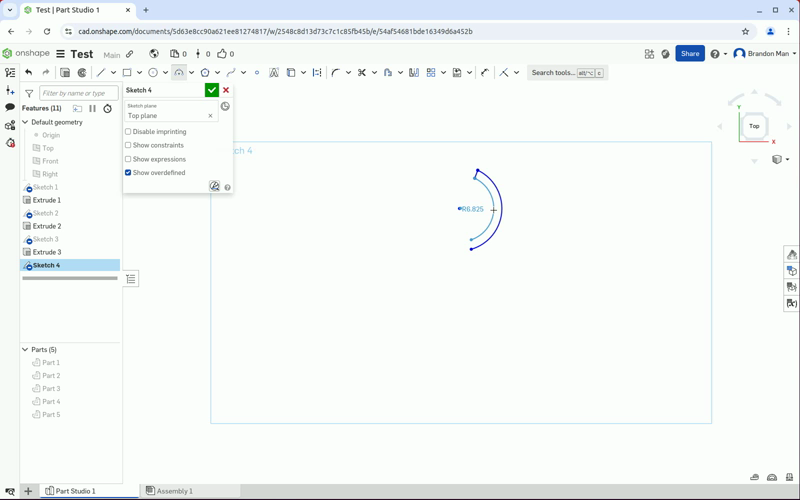
click(493, 209)
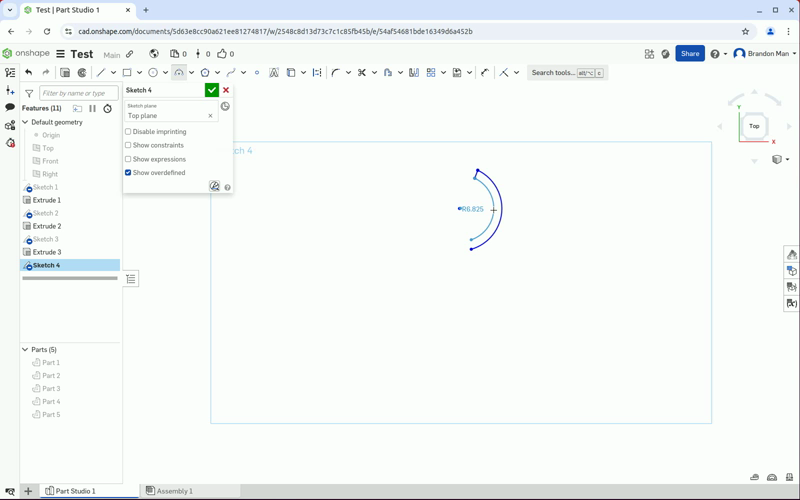
key_up(shift)
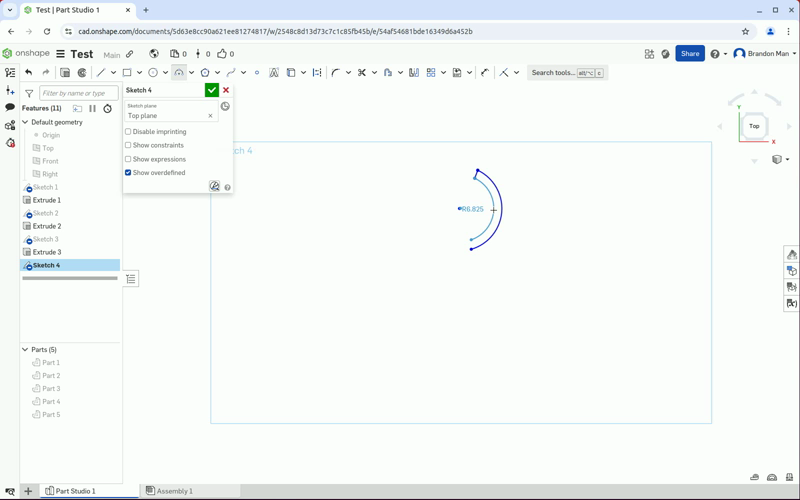
key(esc)
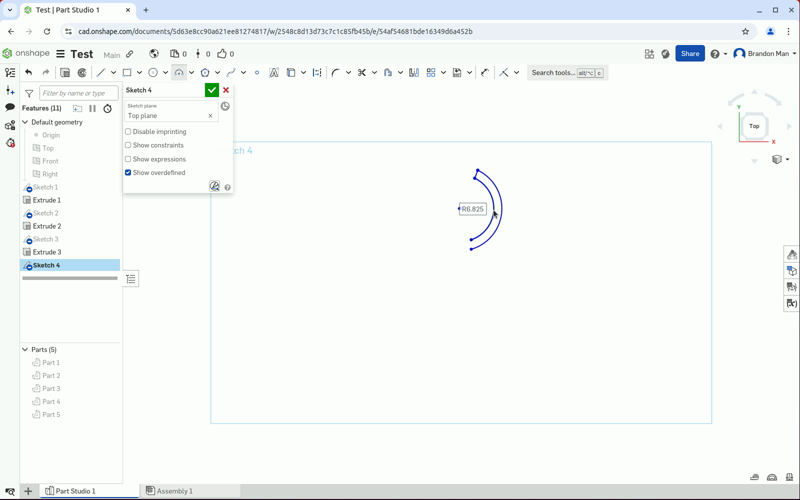
key(l)
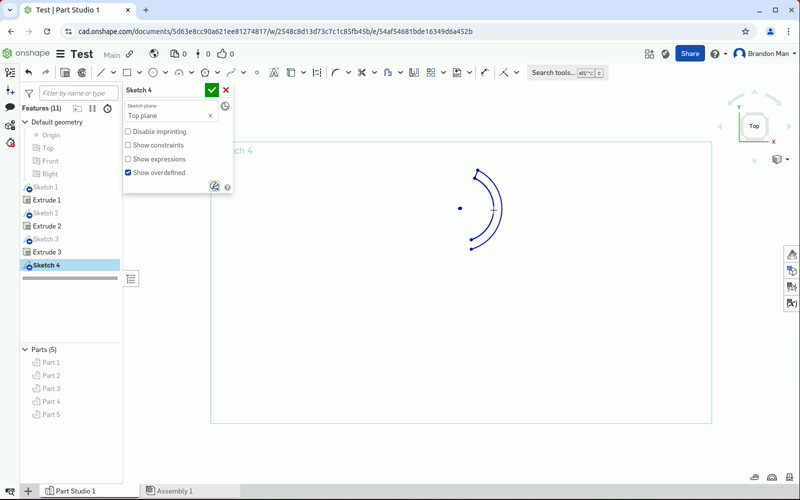
mouse_move(471, 239)
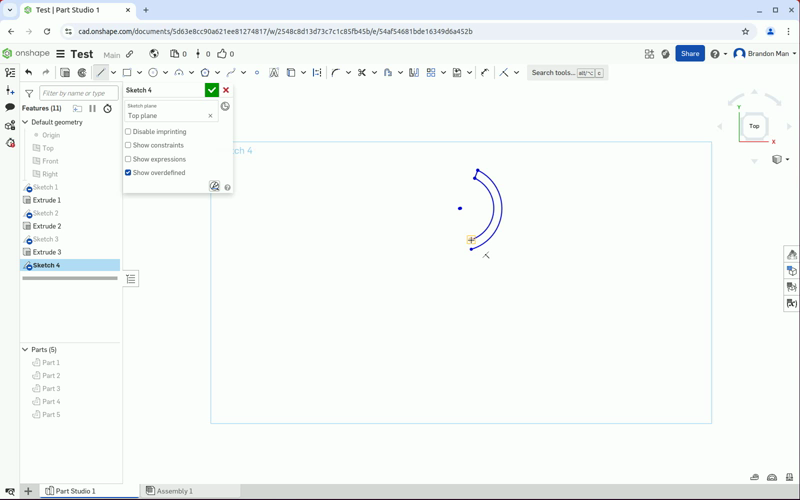
click(471, 239)
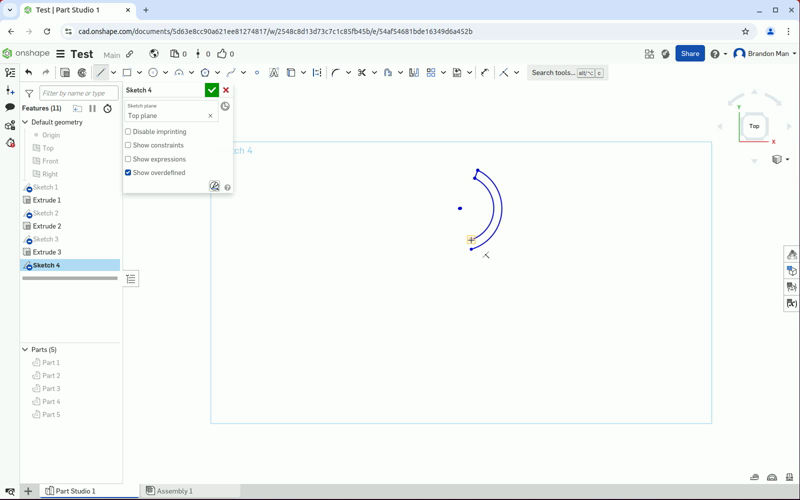
mouse_move(501, 239)
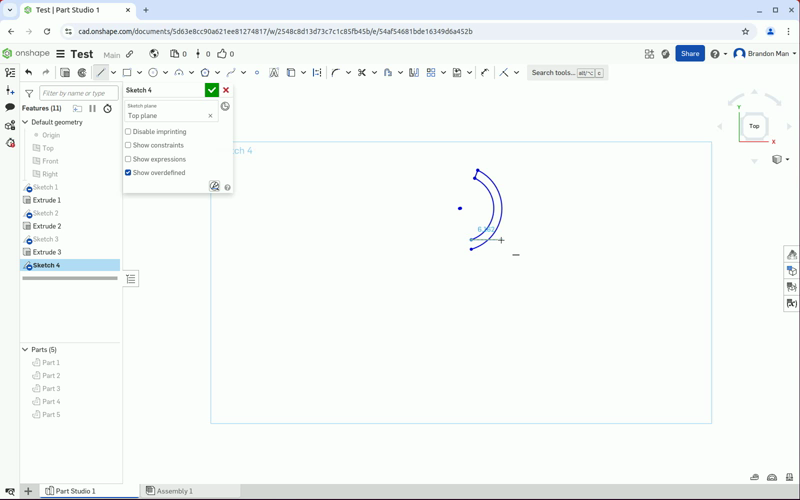
key_down(shift)
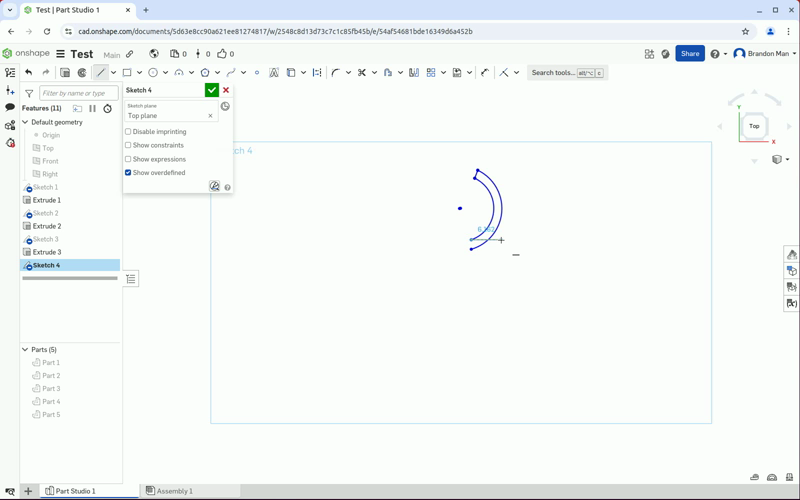
mouse_move(471, 249)
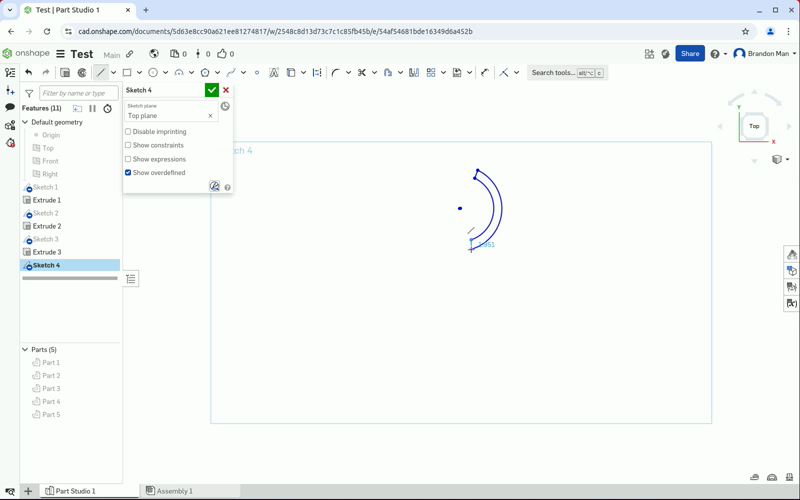
key_up(shift)
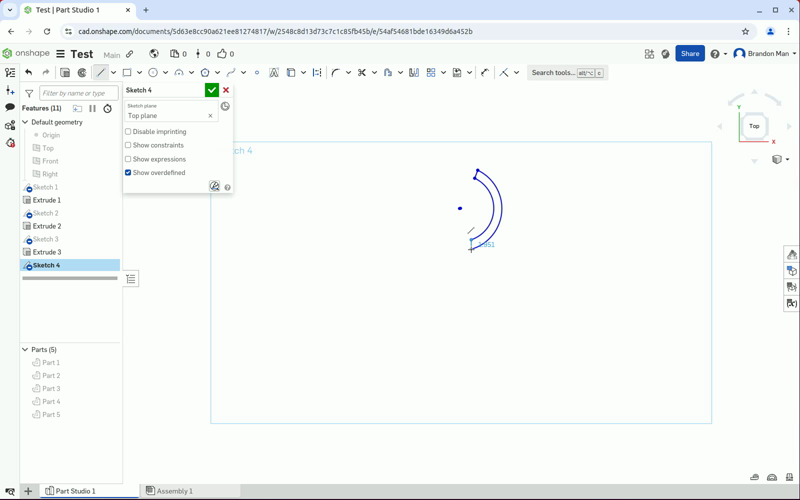
click(471, 249)
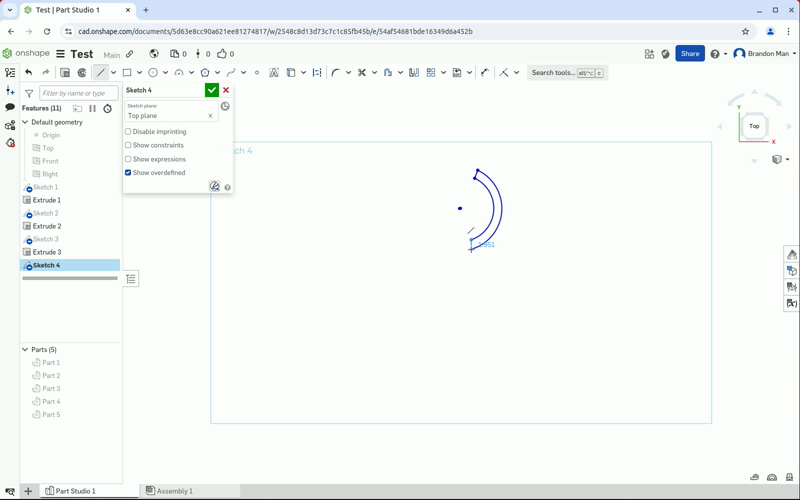
key(esc)
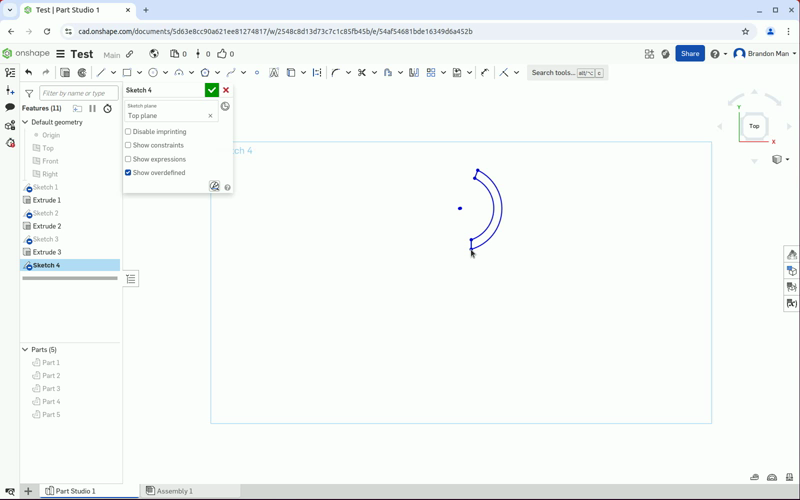
mouse_move(501, 207)
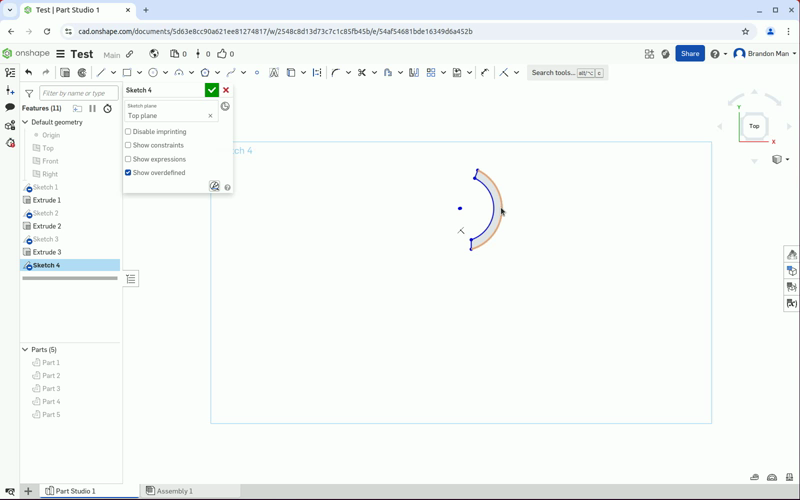
scroll(6)
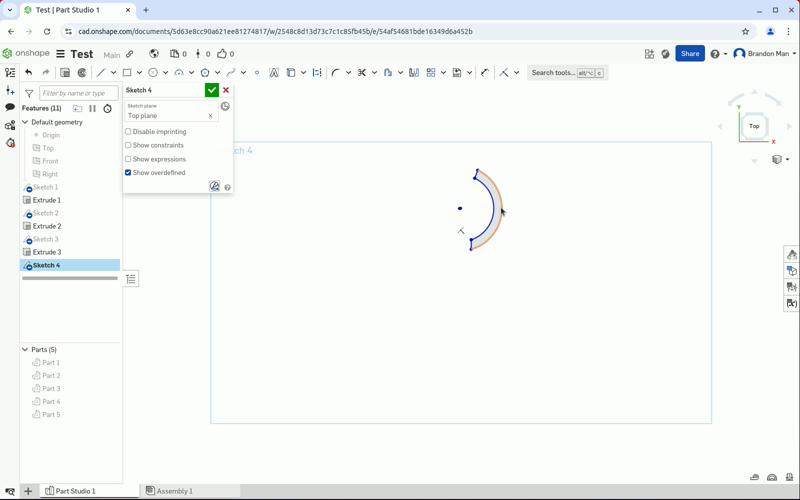
scroll(6)
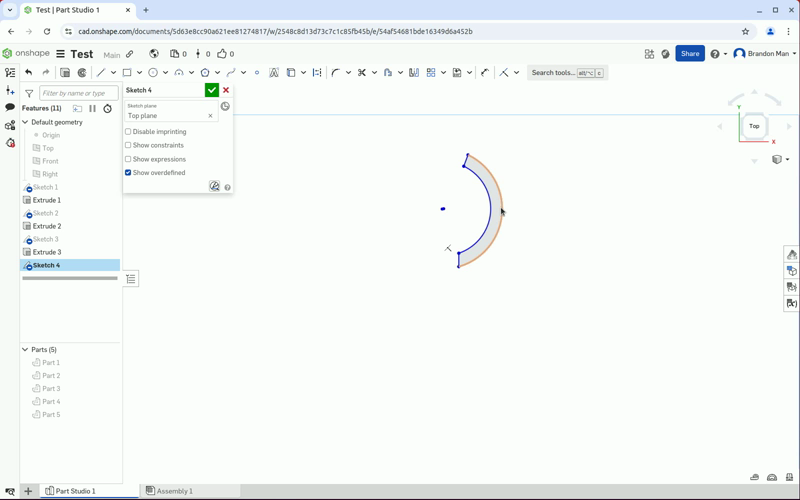
scroll(6)
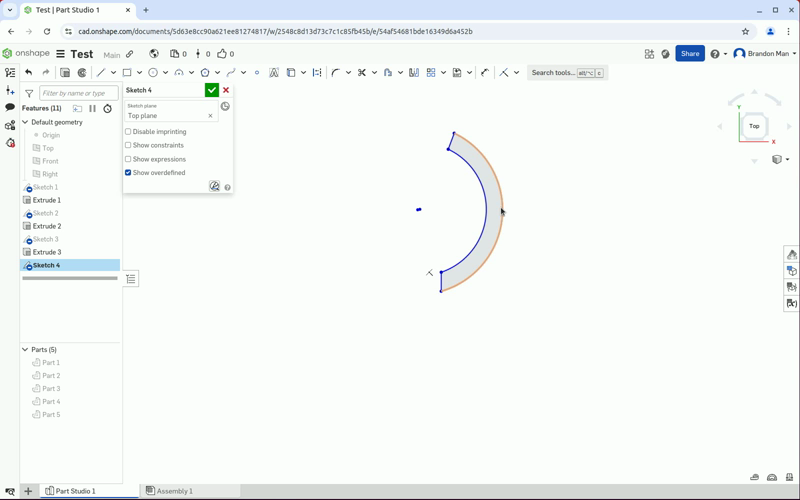
scroll(6)
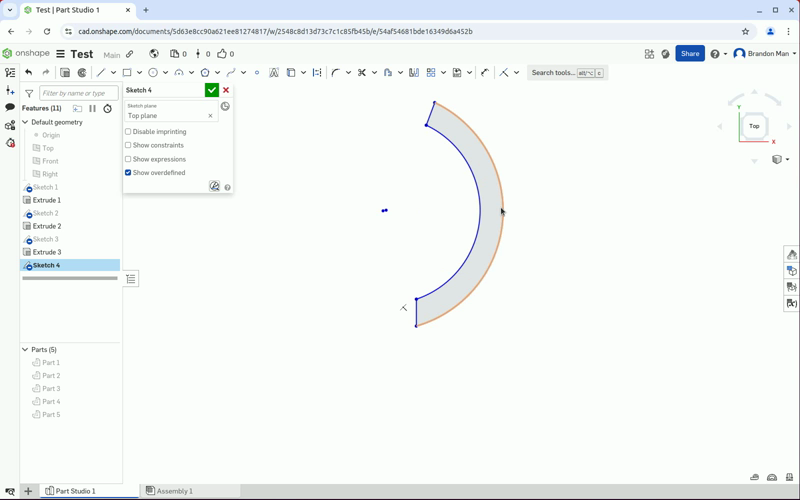
scroll(6)
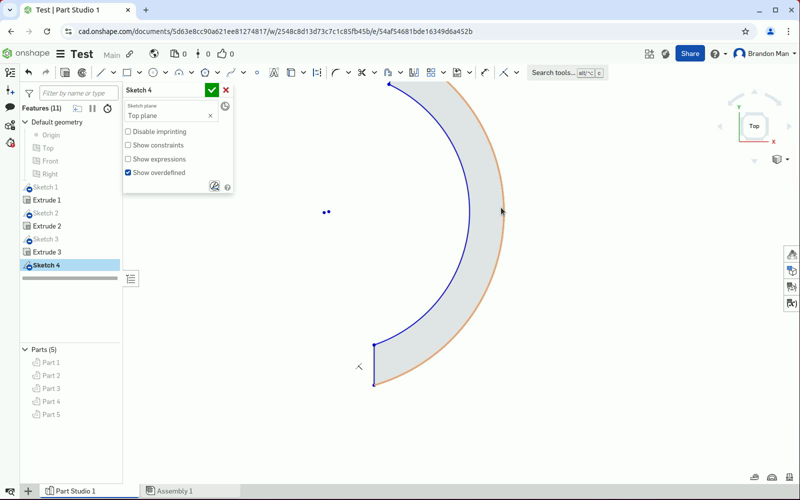
scroll(6)
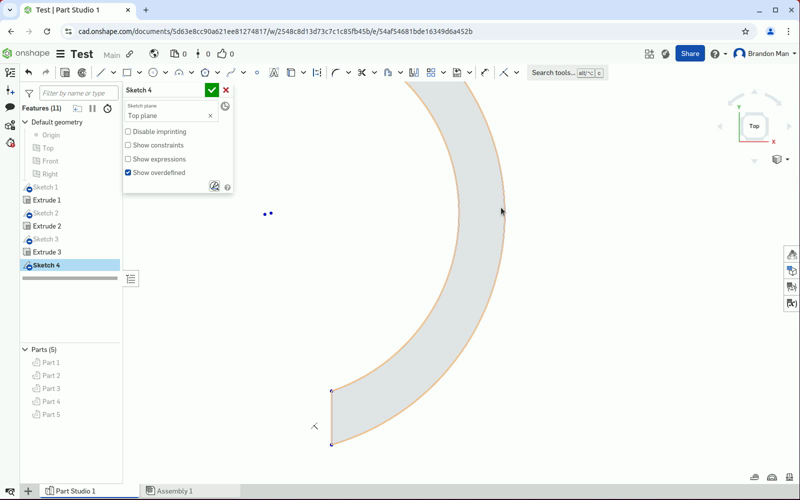
scroll(6)
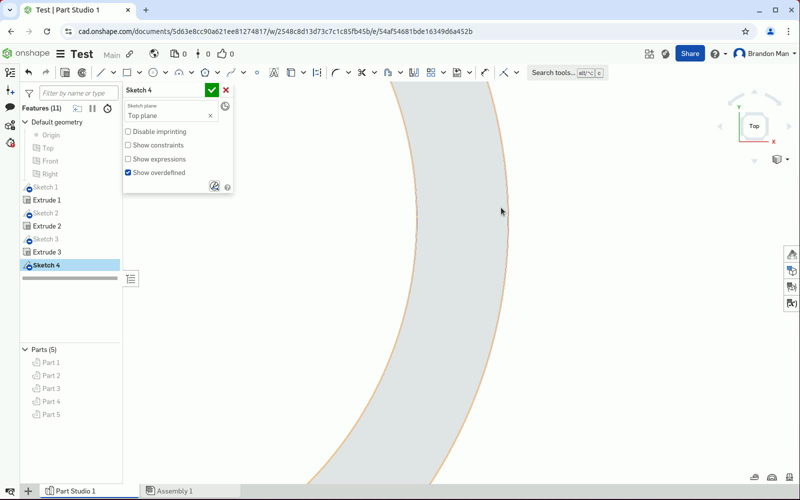
click(501, 207)
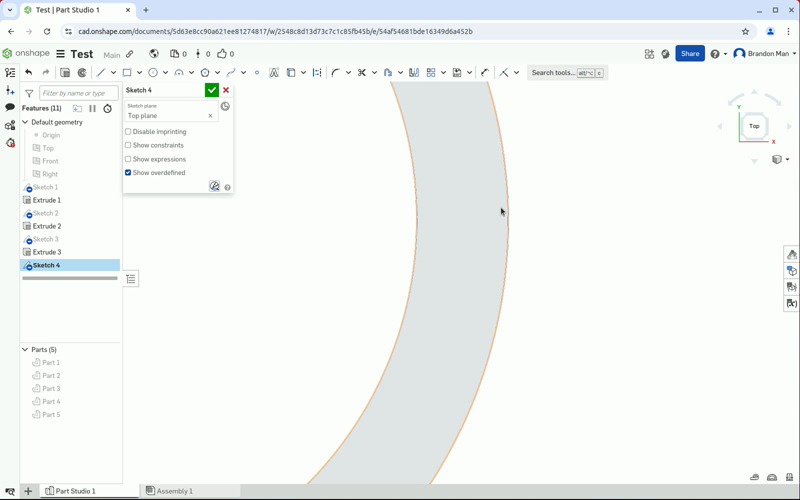
scroll(-6)
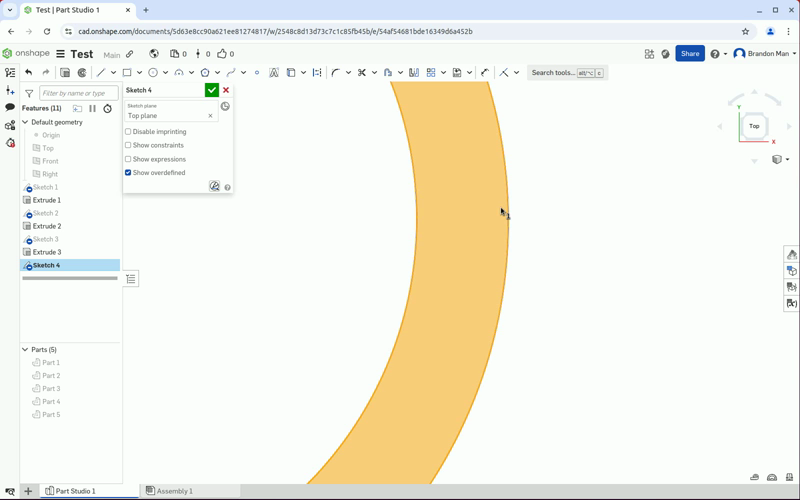
scroll(-6)
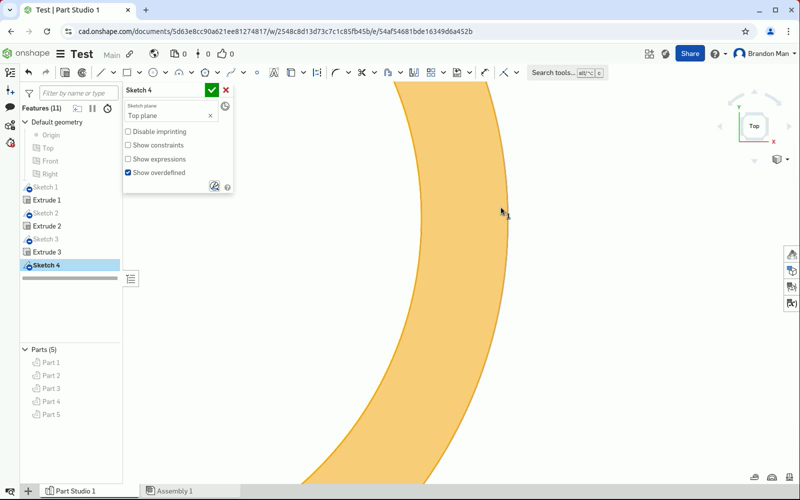
scroll(-6)
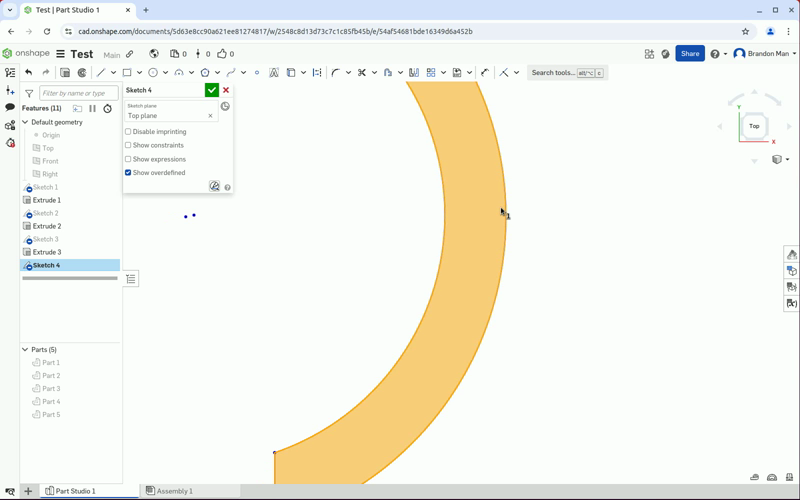
scroll(-6)
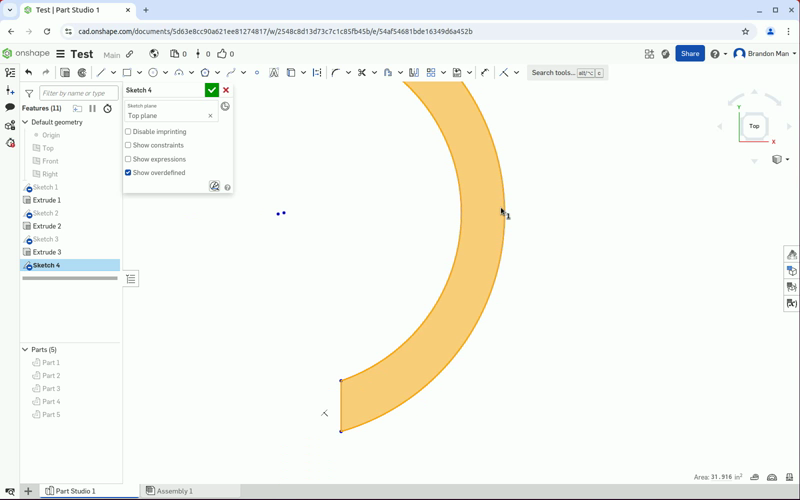
scroll(-6)
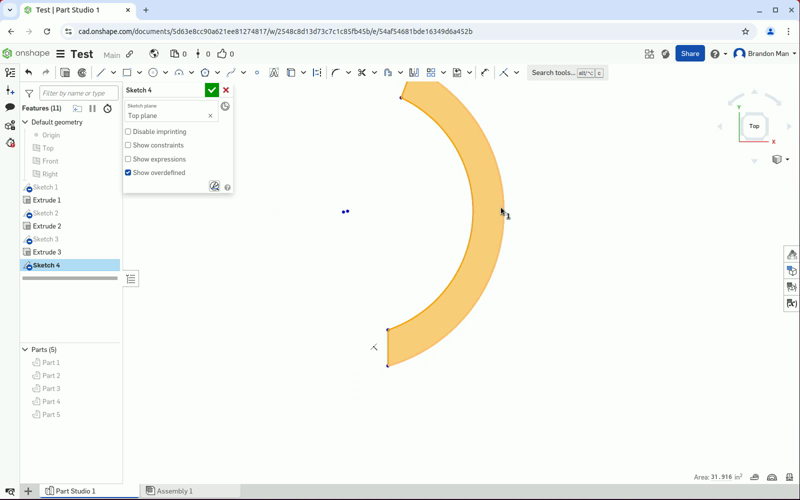
scroll(-6)
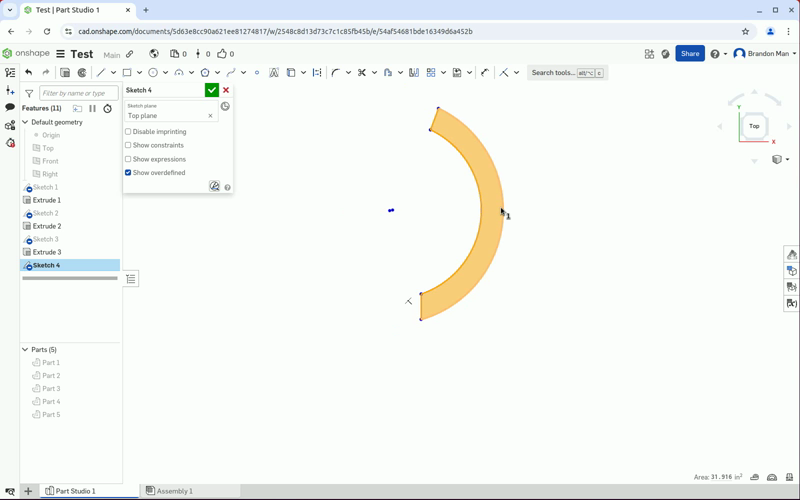
scroll(-6)
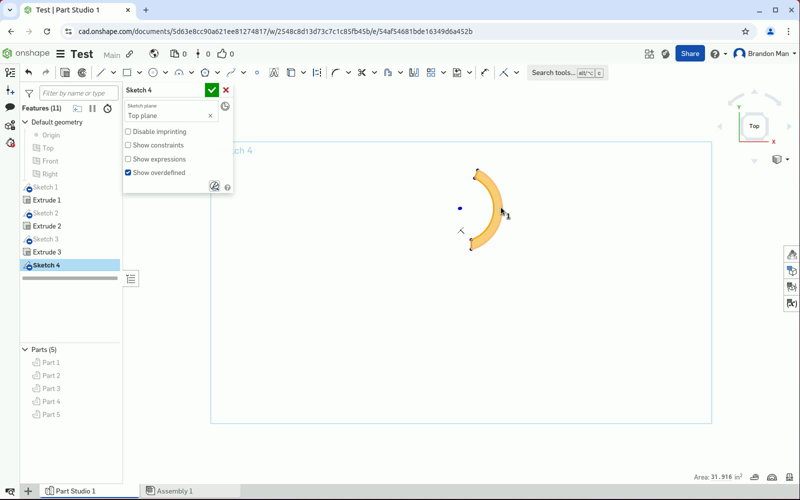
mouse_move(73, 352)
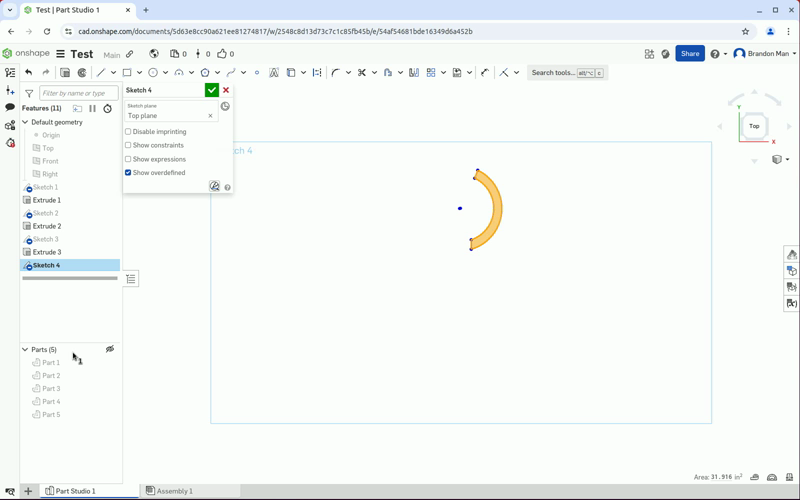
key(shift+y)
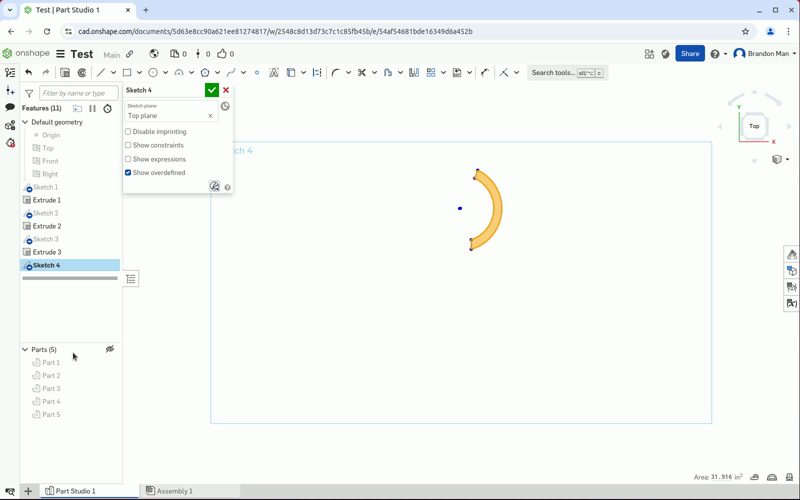
key(shift+e)
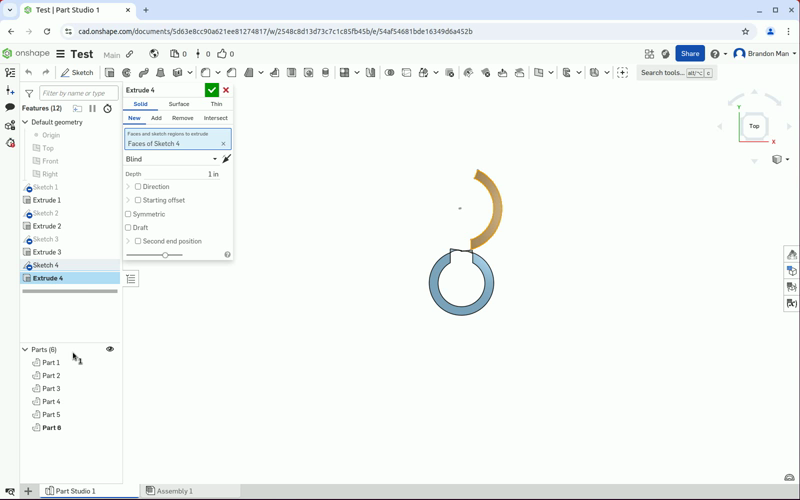
mouse_move(143, 106)
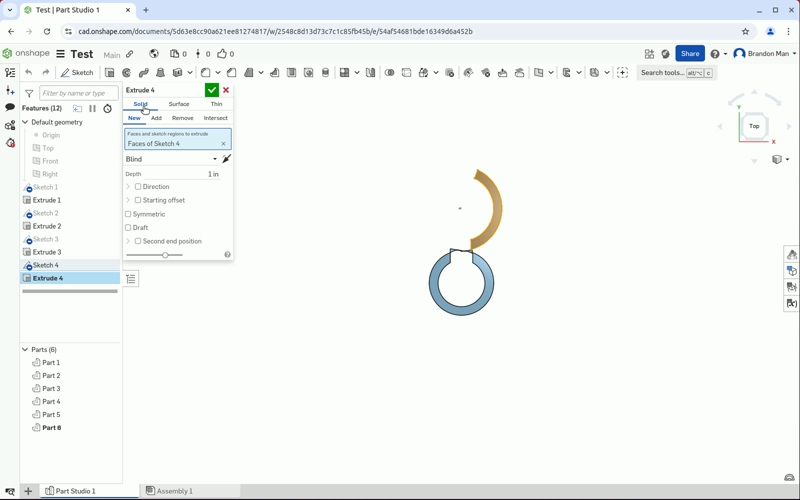
click(143, 106)
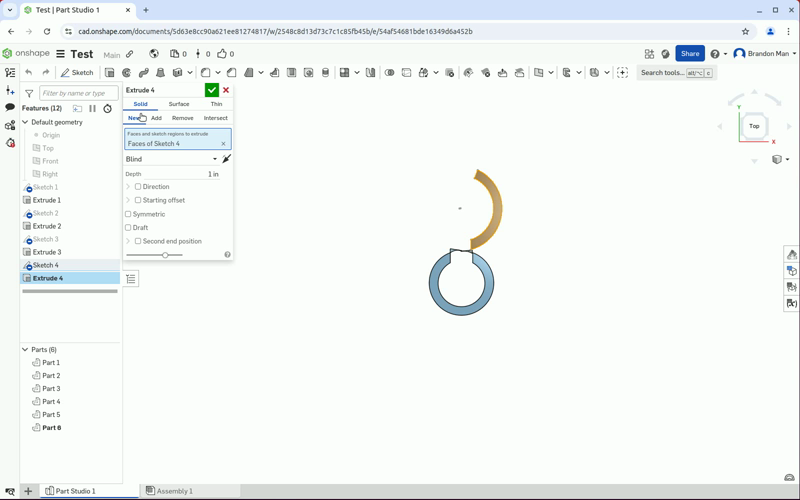
mouse_move(137, 120)
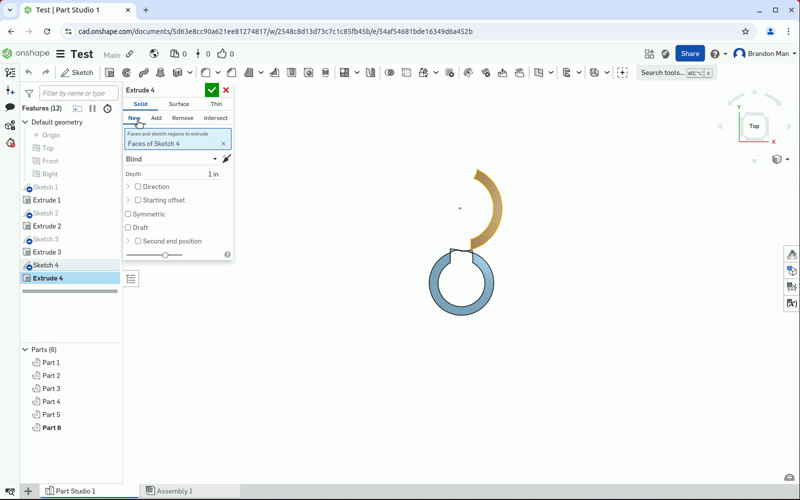
click(137, 120)
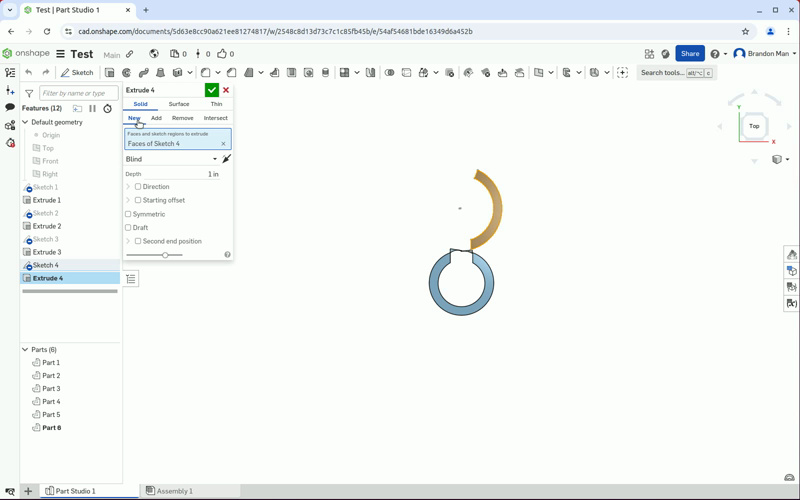
key(tab, 4)
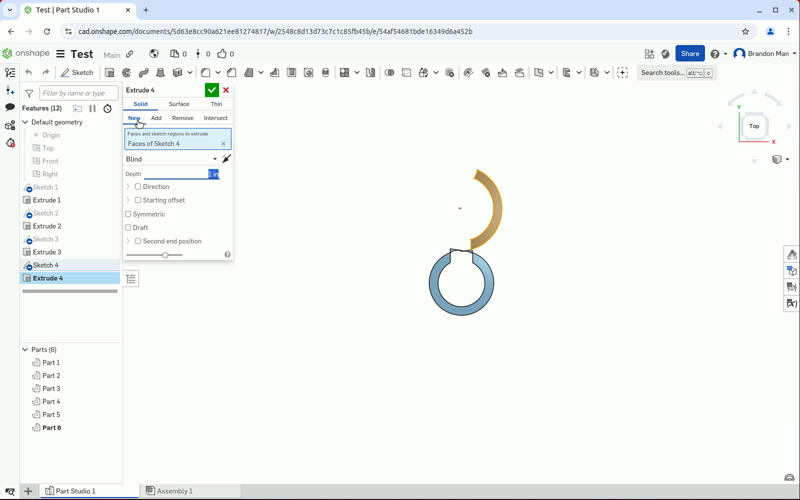
text(9.147)
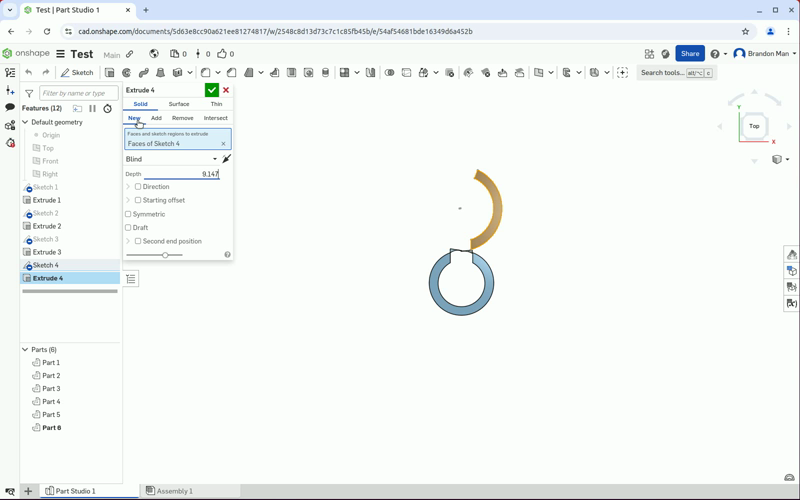
key(enter)
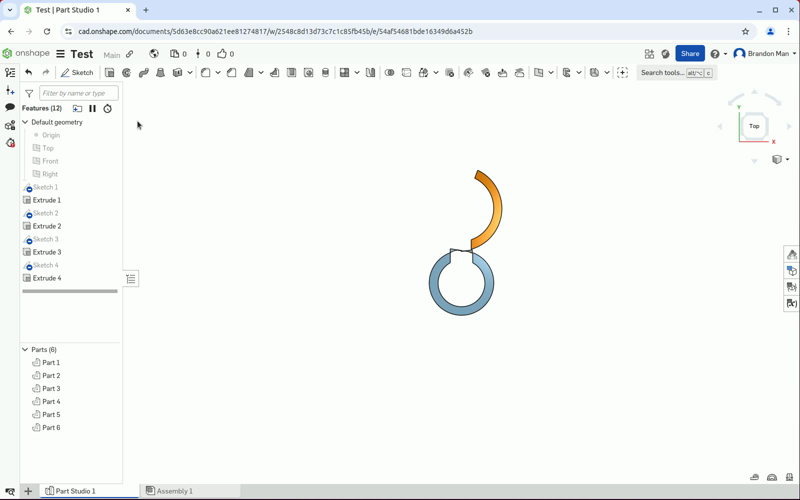
key(shift+h)
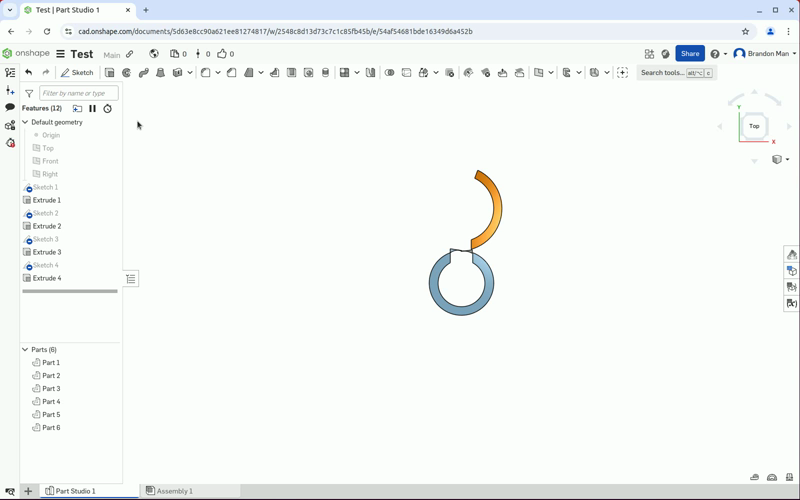
key(shift+h)
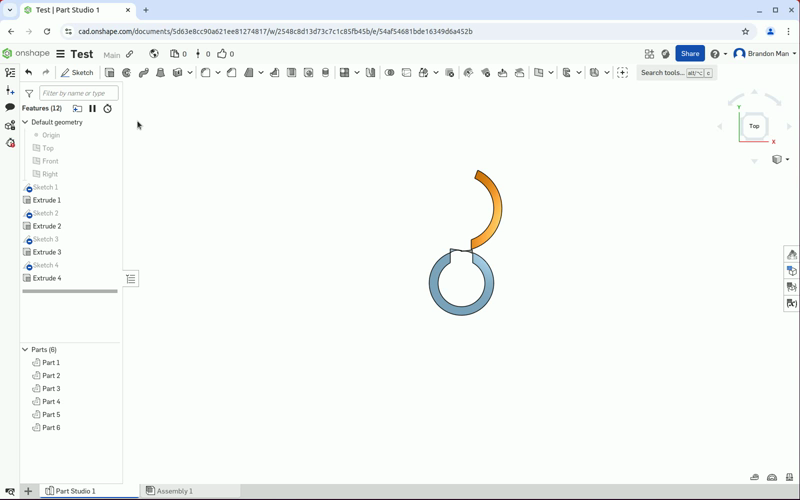
mouse_move(73, 189)
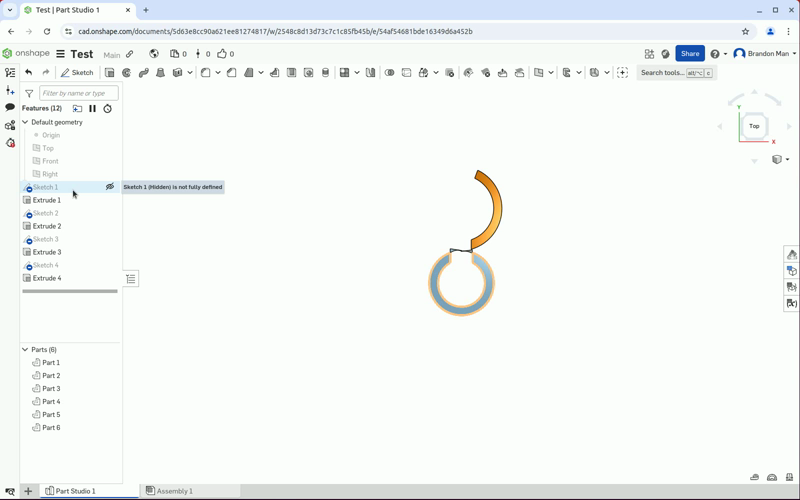
click(73, 189)
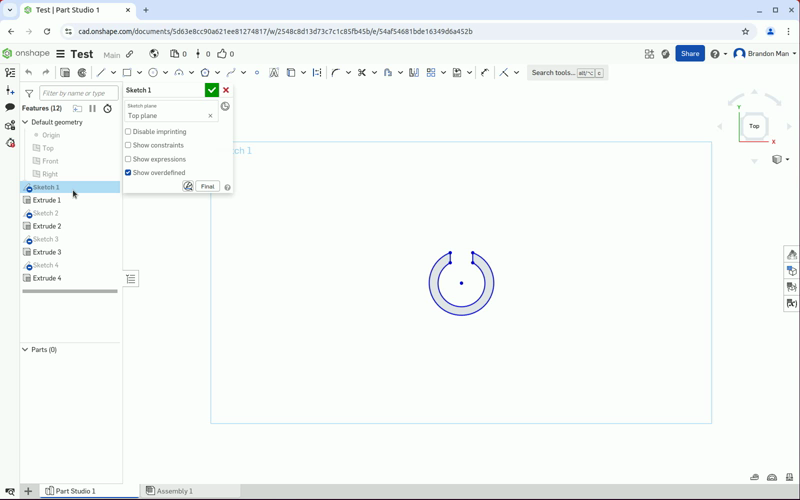
mouse_move(229, 92)
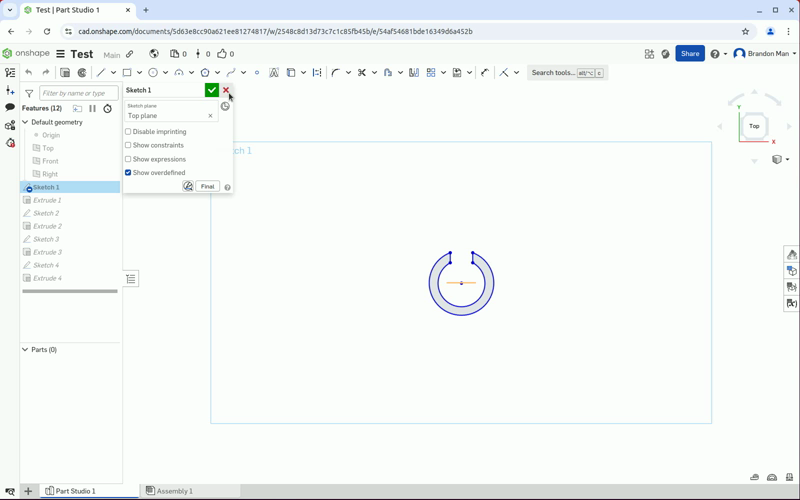
click(229, 92)
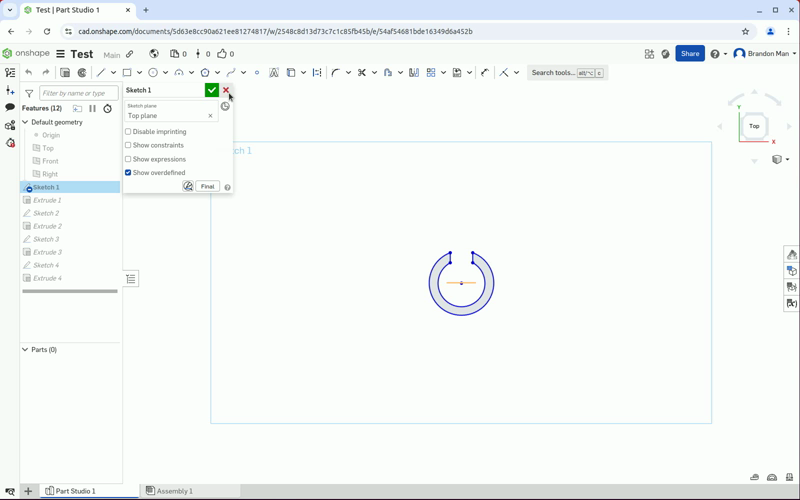
key(shift+s)
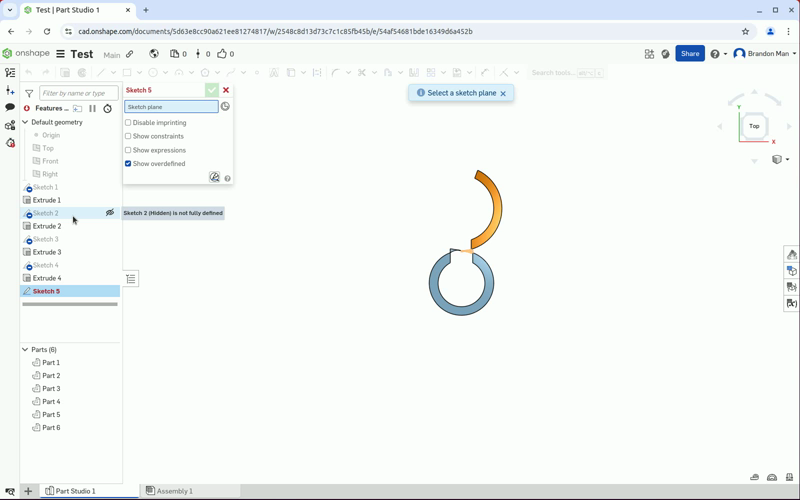
scroll(3)
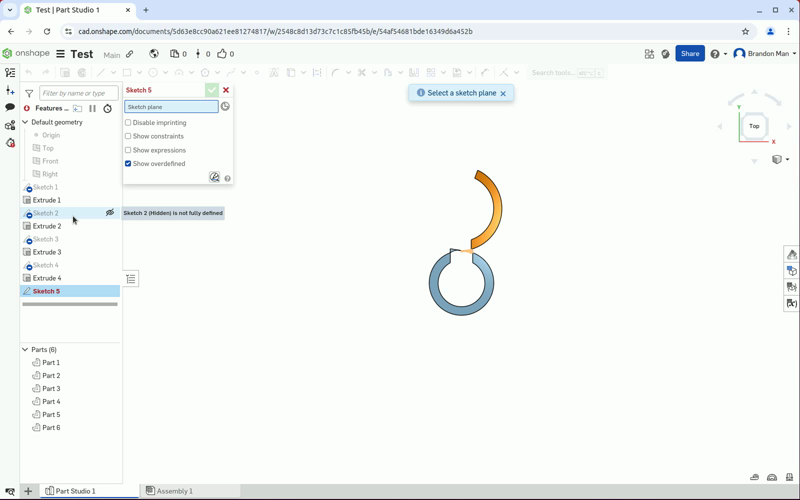
mouse_move(73, 150)
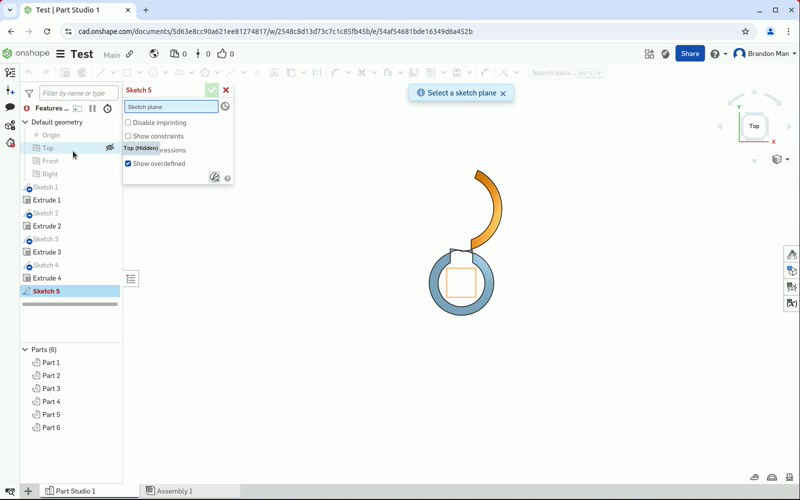
click(73, 150)
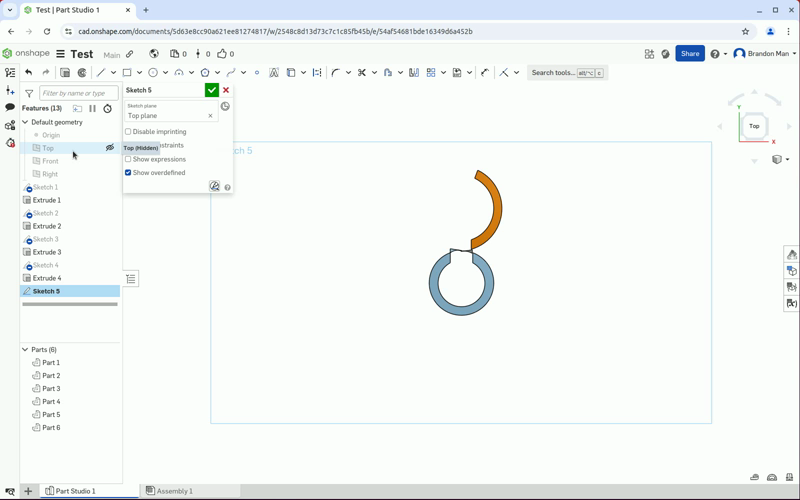
mouse_move(73, 352)
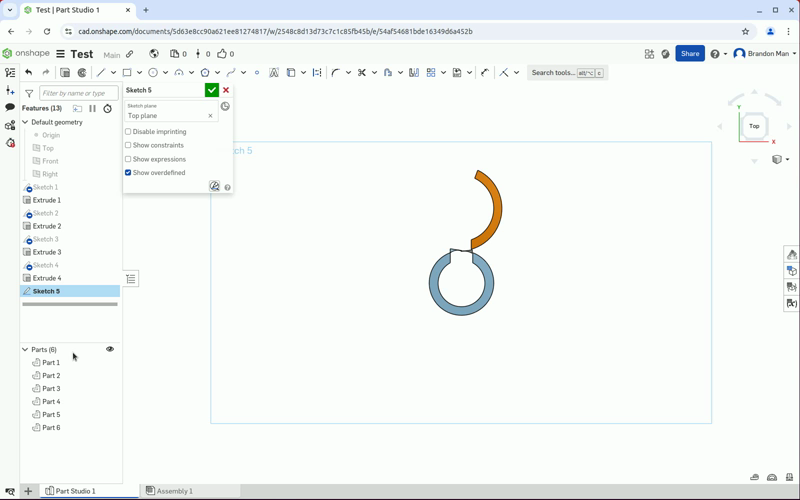
key(y)
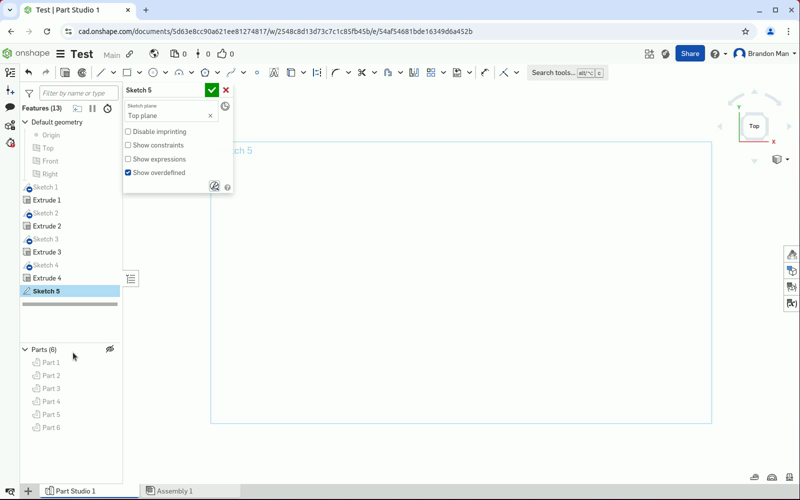
key(a)
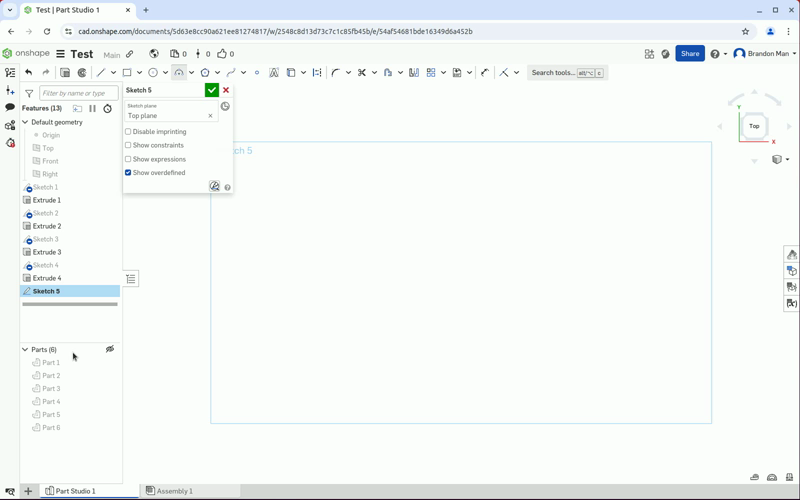
key_down(shift)
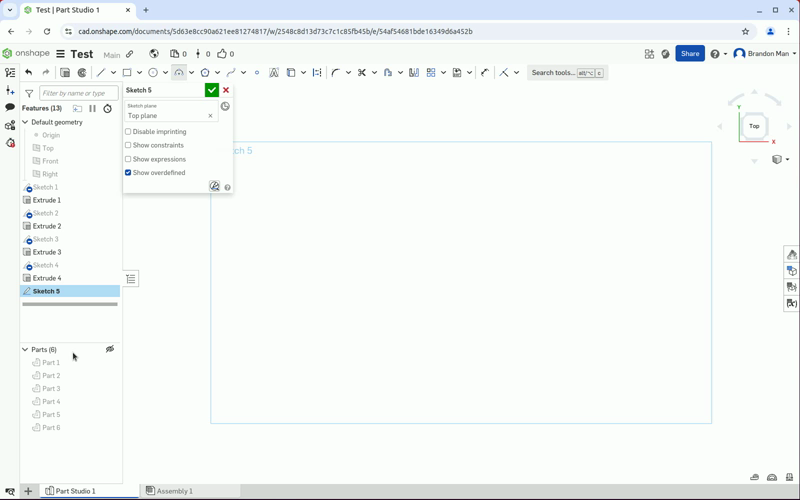
mouse_move(450, 262)
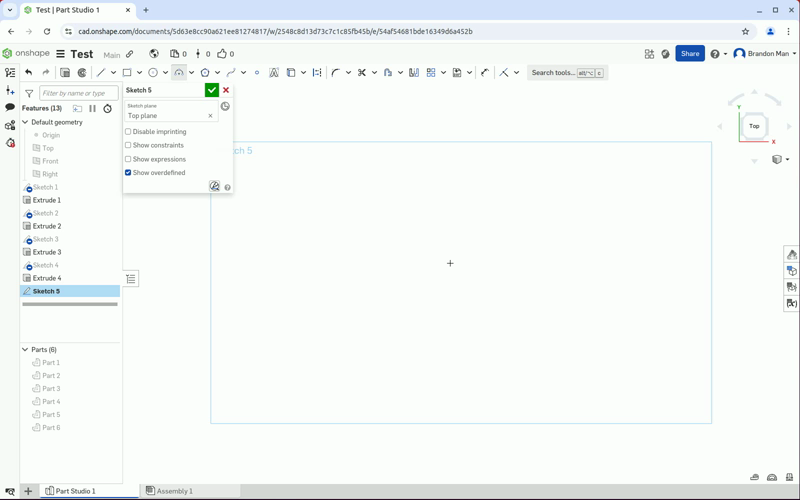
click(450, 262)
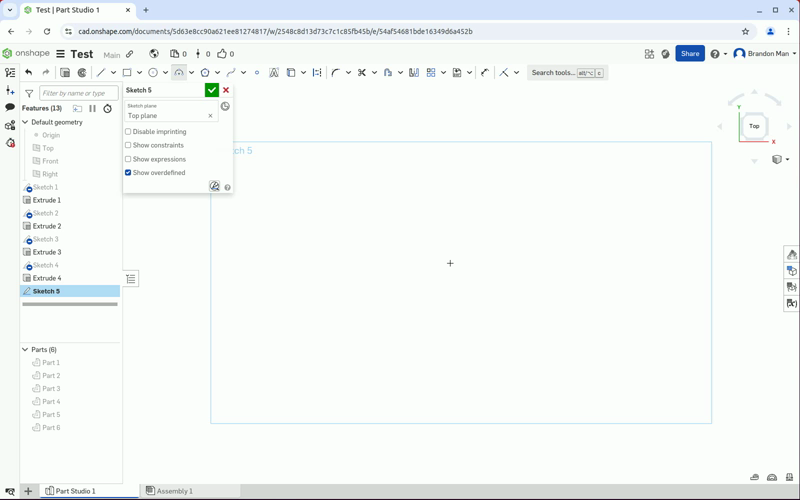
key_up(shift)
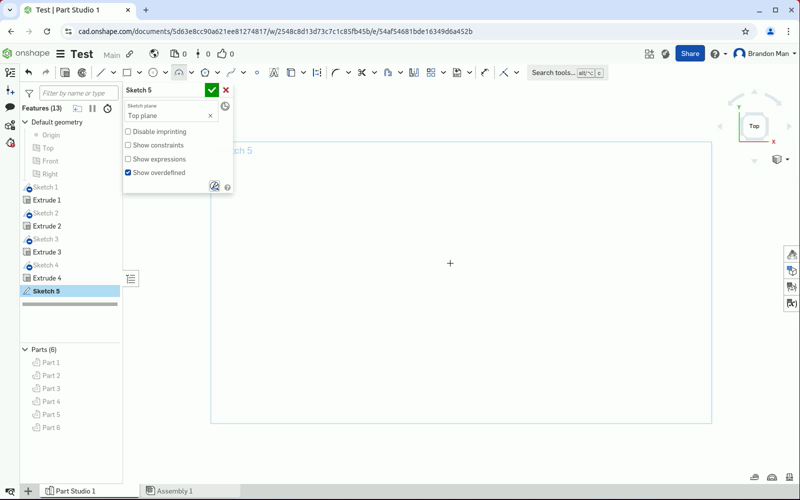
key_down(shift)
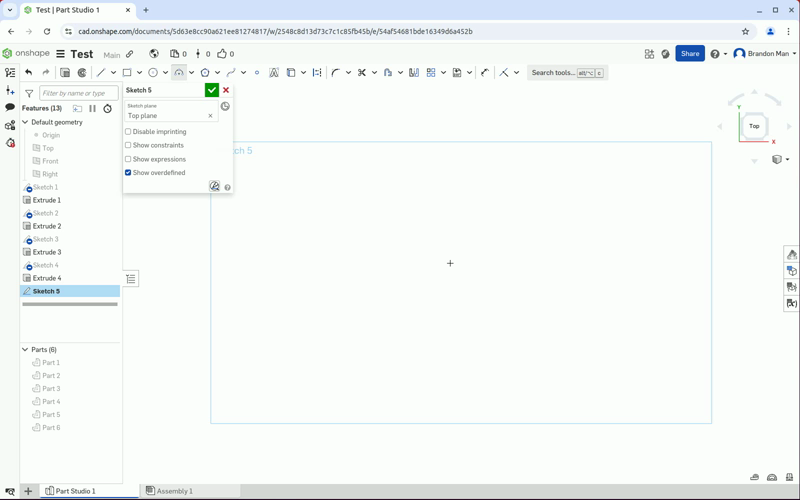
mouse_move(473, 262)
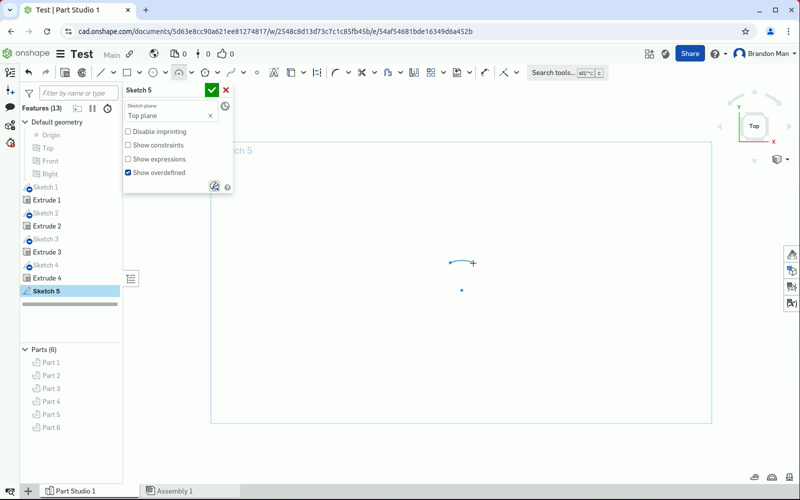
click(473, 262)
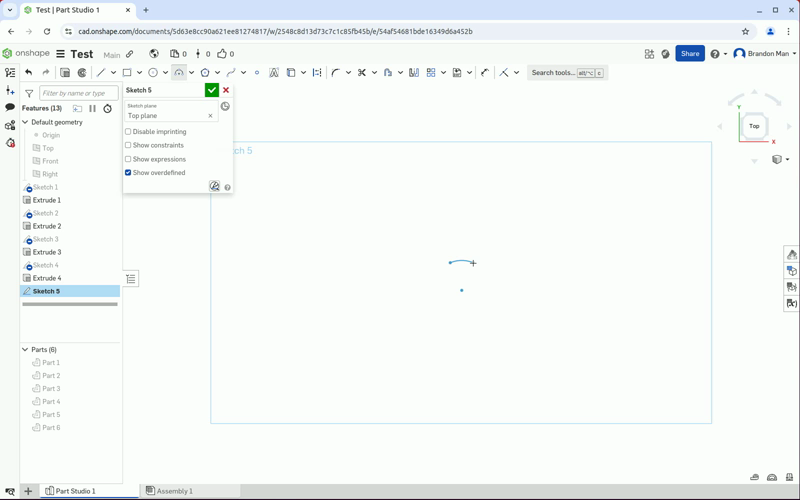
mouse_move(461, 260)
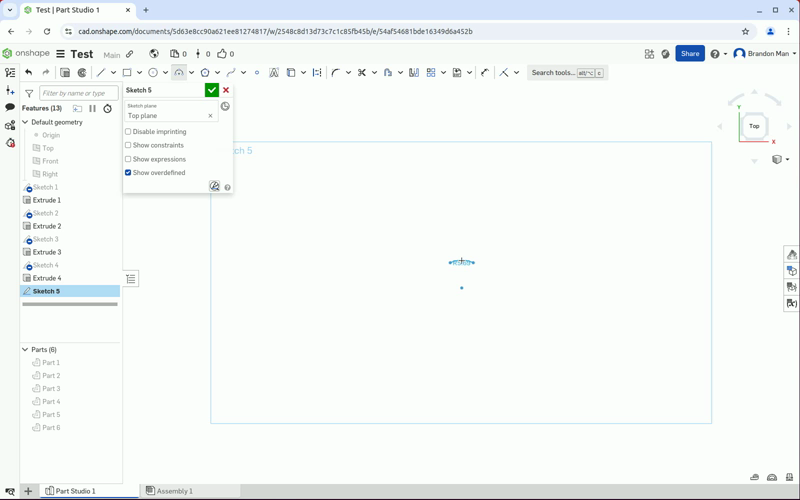
click(461, 260)
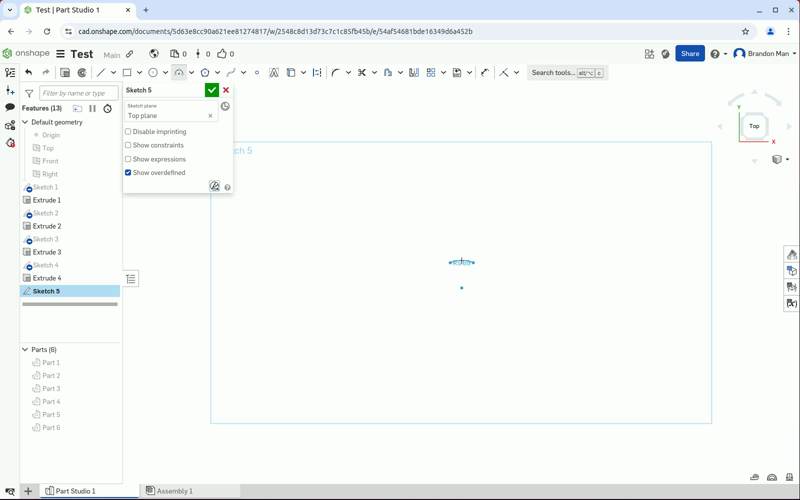
key_up(shift)
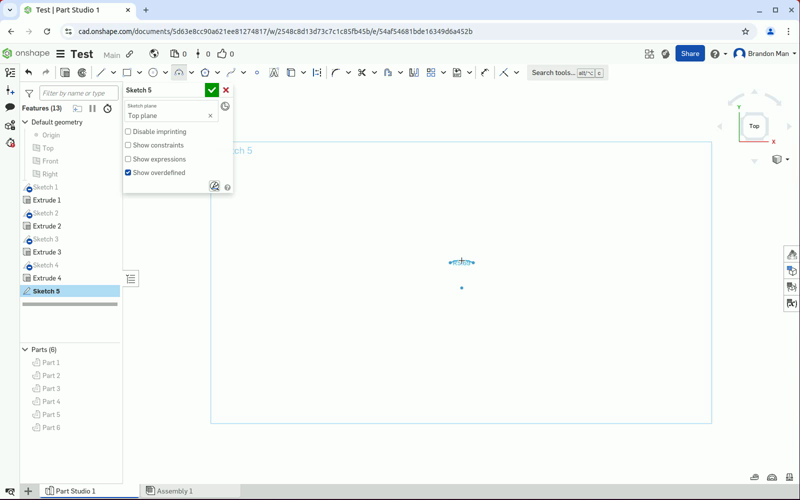
key(esc)
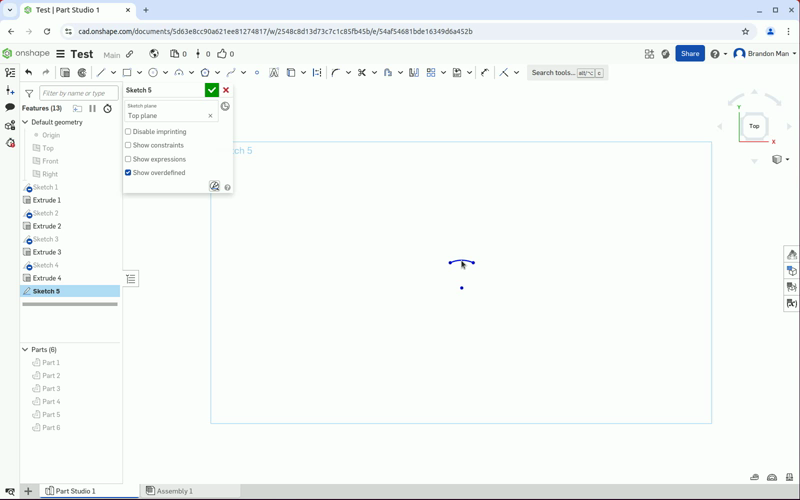
key(l)
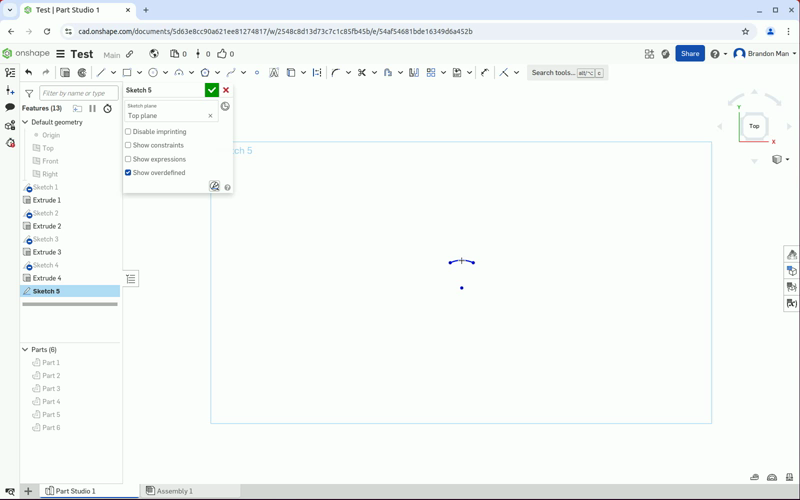
mouse_move(473, 262)
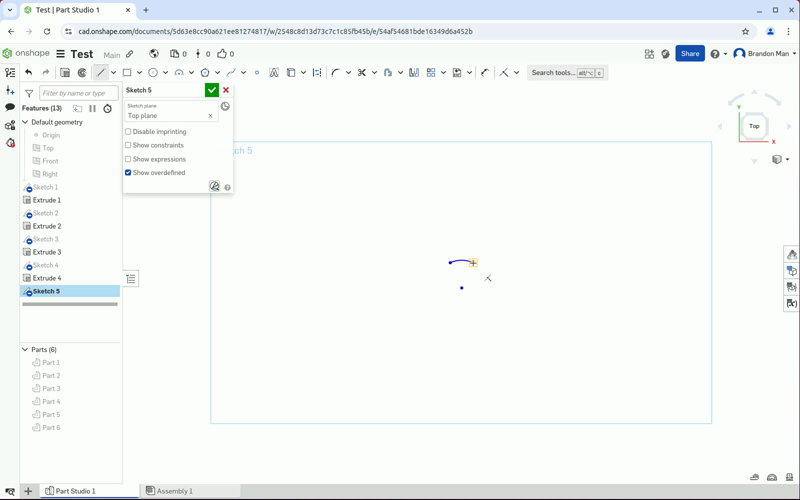
click(473, 262)
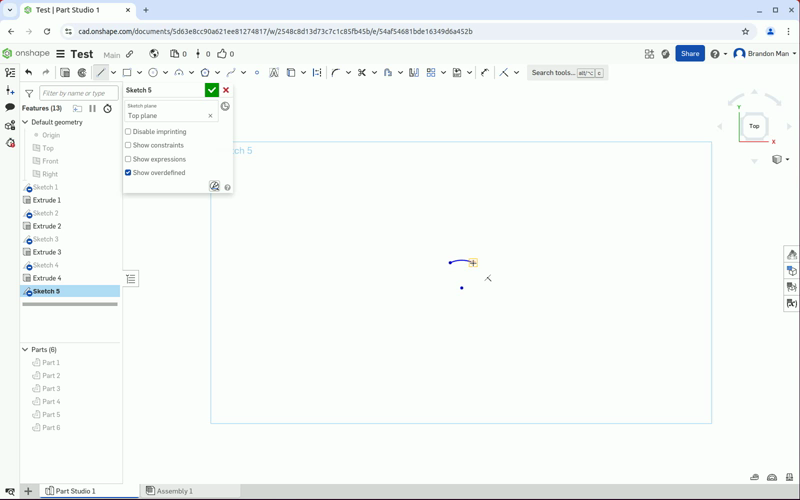
key_down(shift)
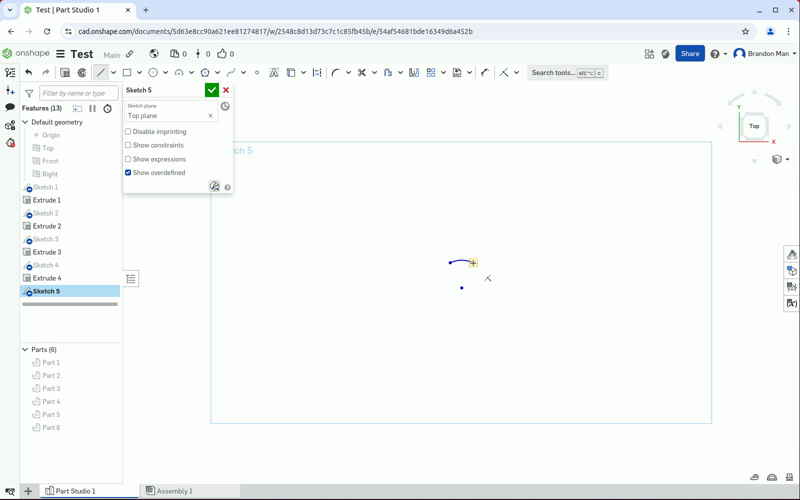
mouse_move(503, 262)
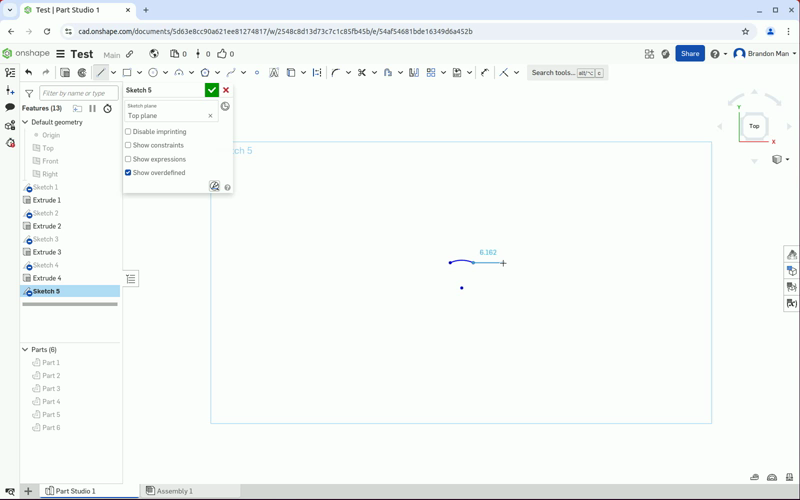
mouse_move(473, 252)
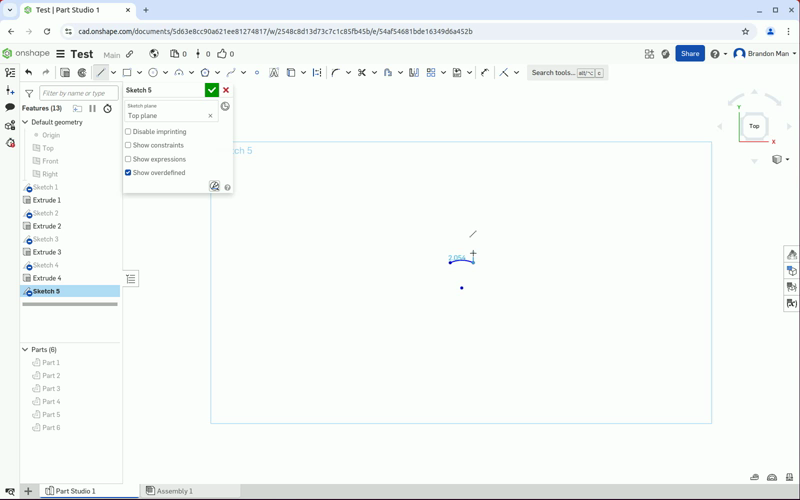
click(473, 252)
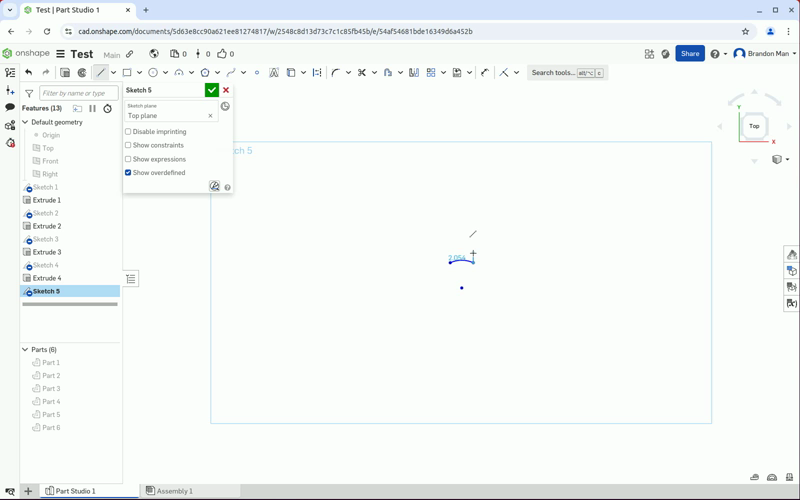
key_up(shift)
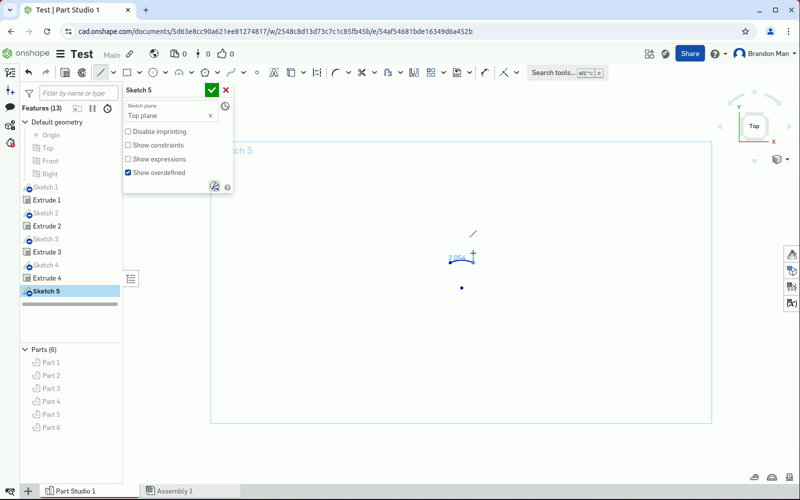
key(esc)
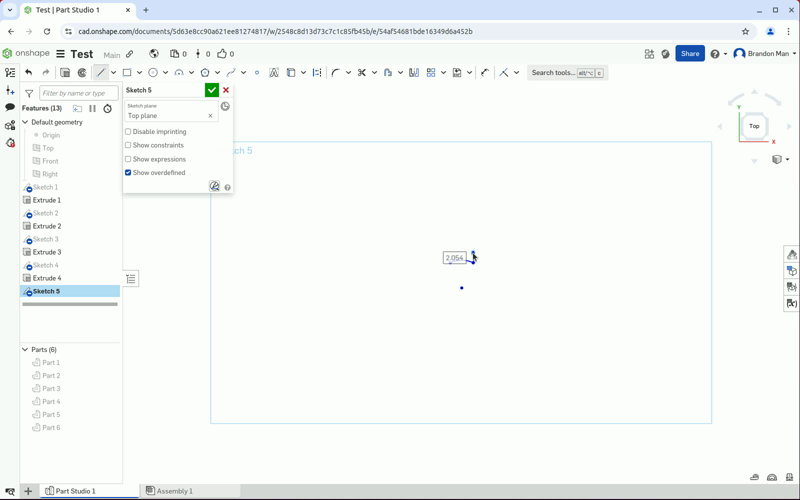
key(a)
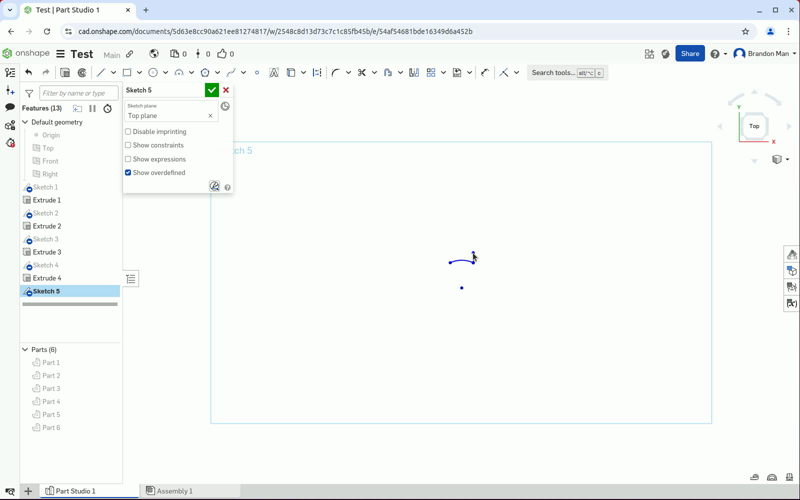
mouse_move(473, 252)
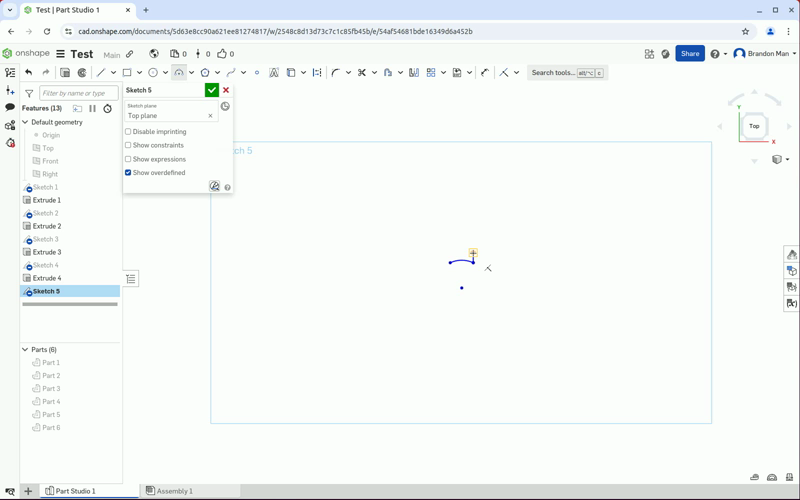
click(473, 252)
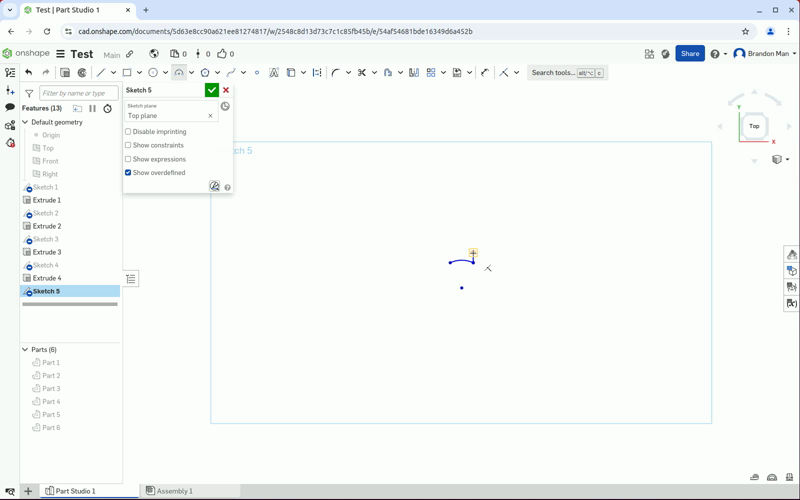
key_down(shift)
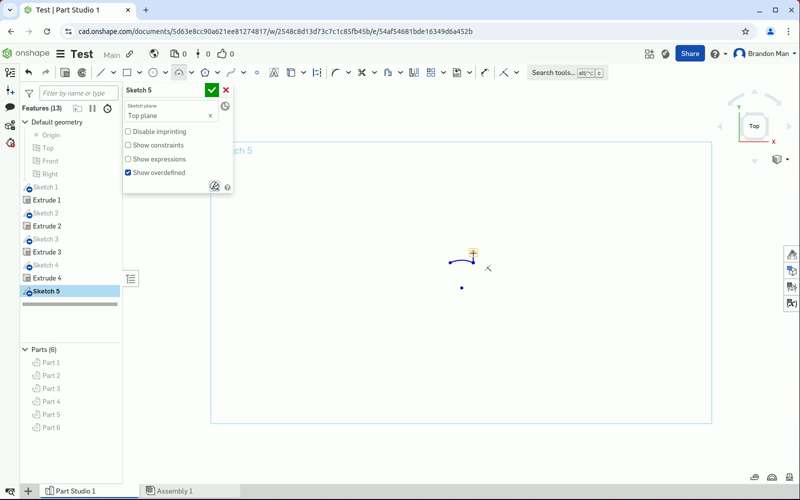
mouse_move(450, 252)
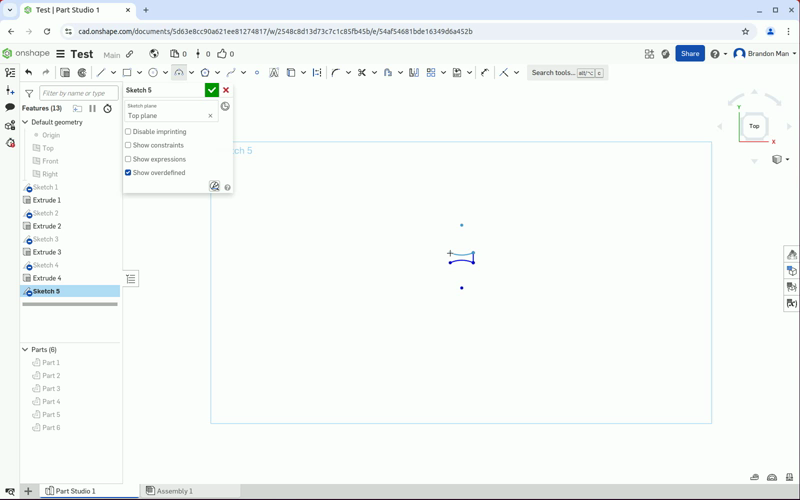
click(450, 252)
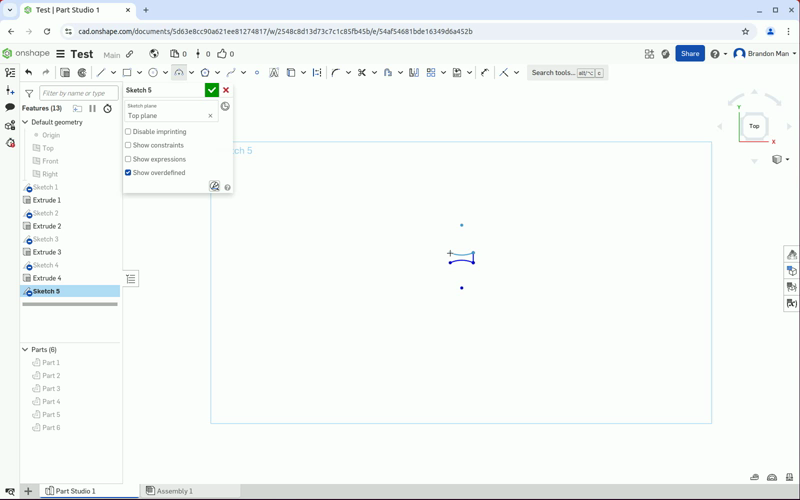
mouse_move(461, 250)
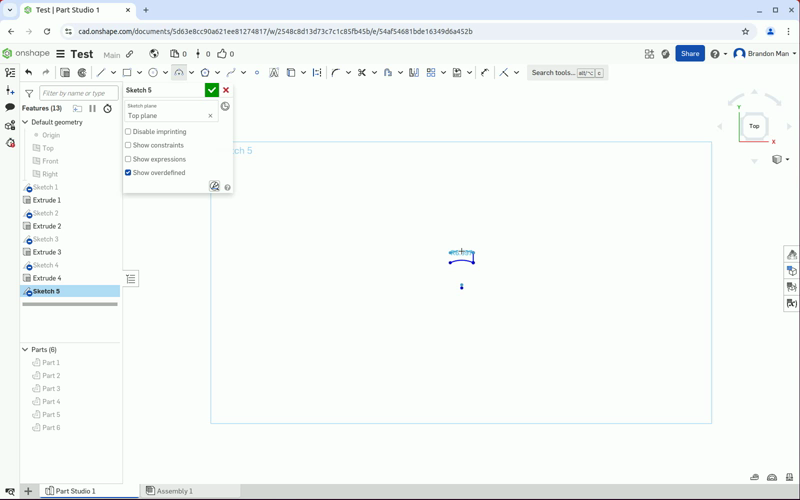
click(461, 250)
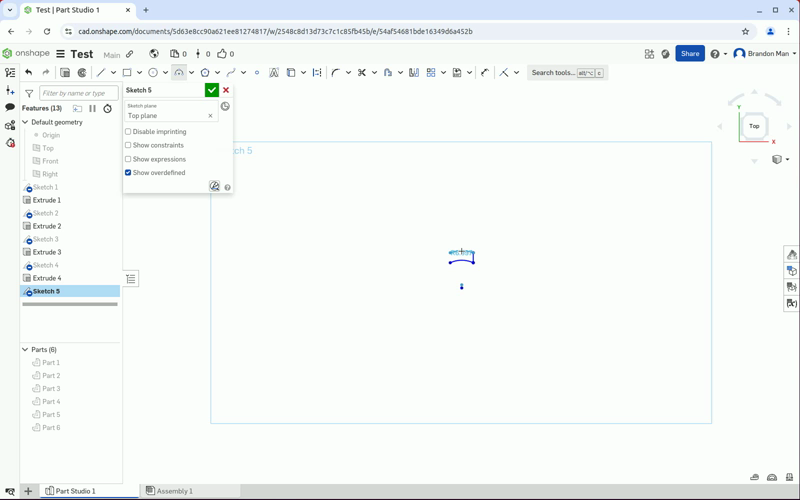
key_up(shift)
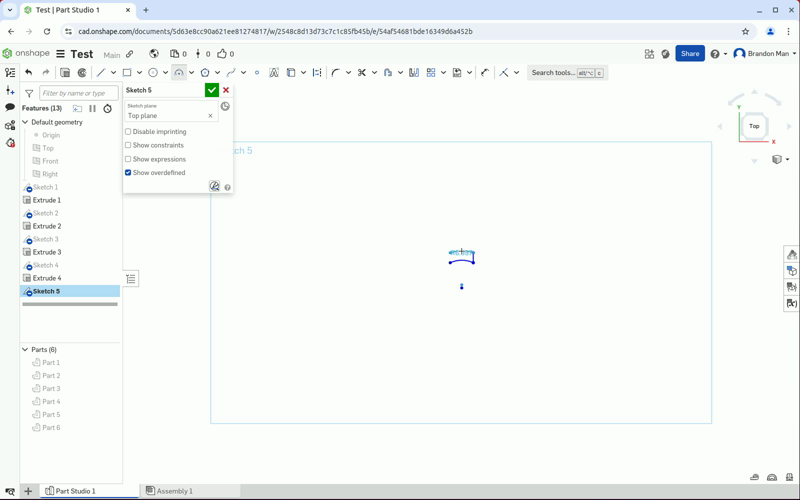
key(esc)
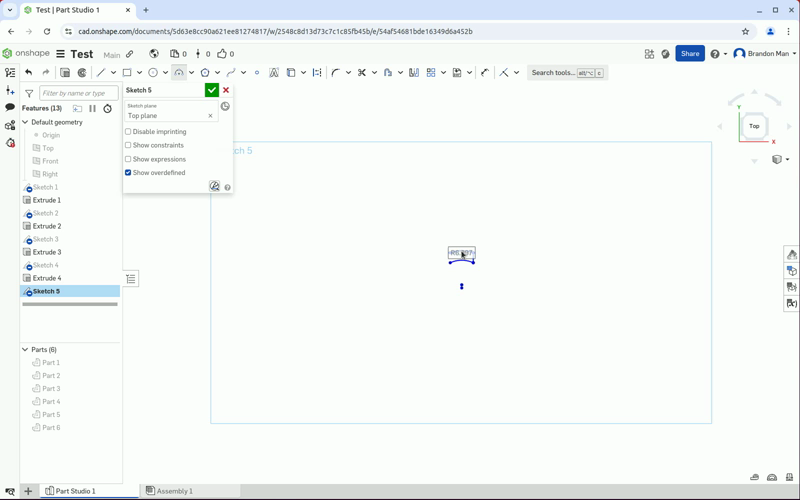
key(l)
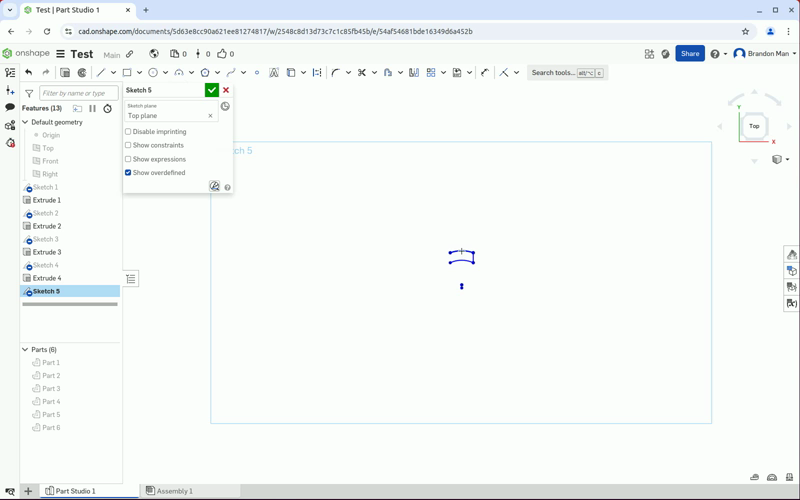
mouse_move(450, 252)
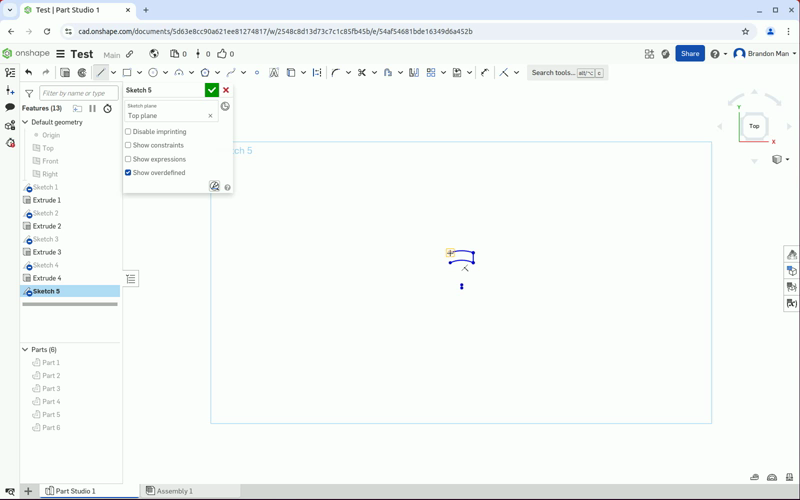
click(450, 252)
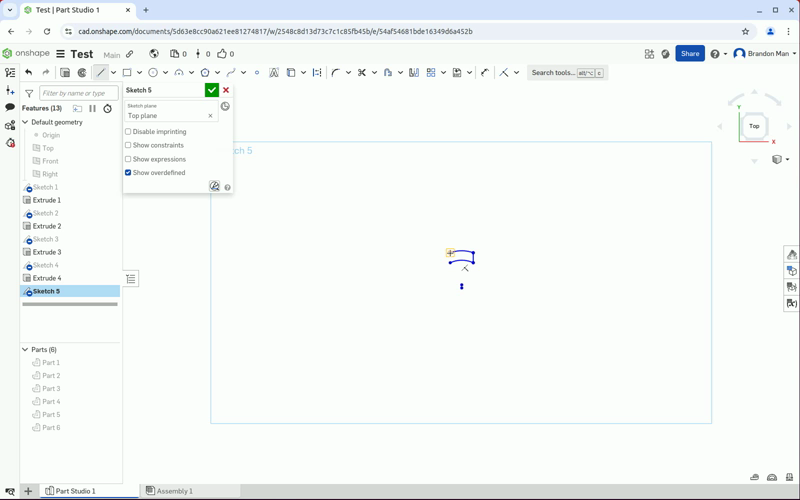
mouse_move(480, 252)
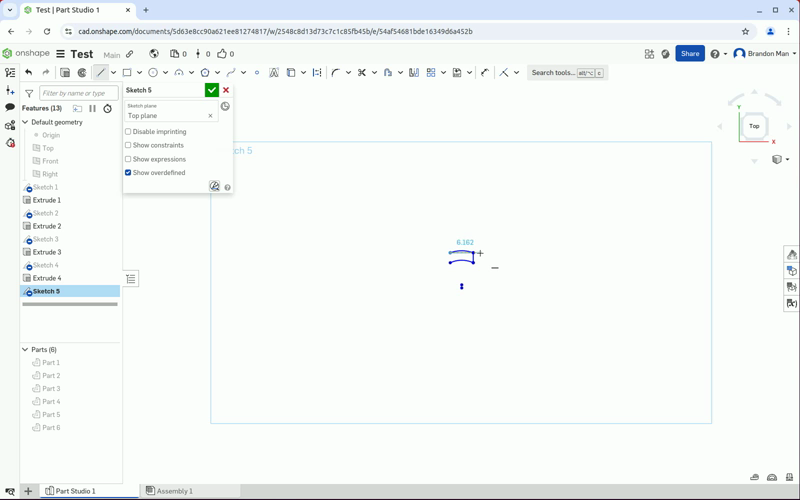
key_down(shift)
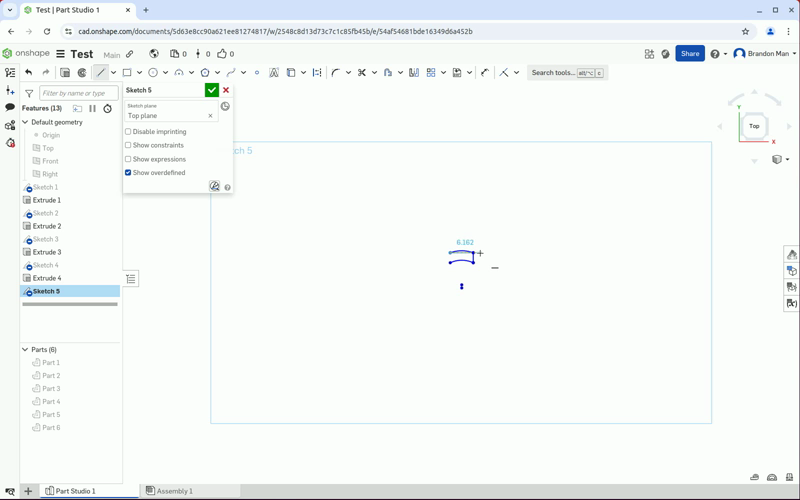
mouse_move(450, 262)
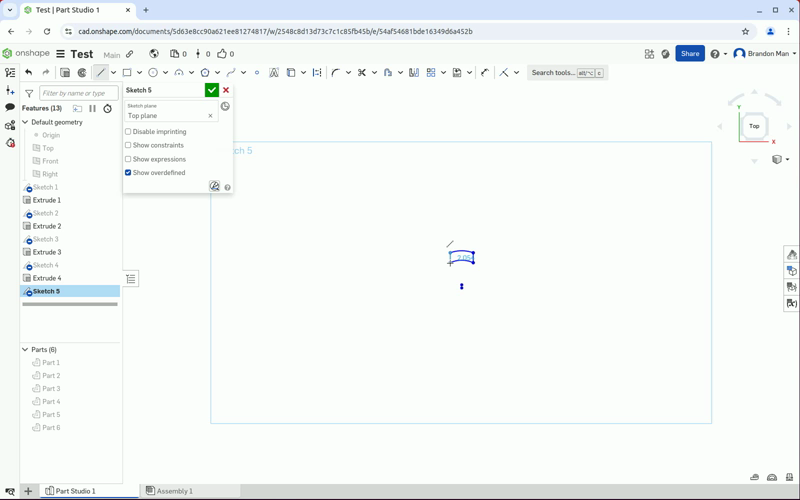
key_up(shift)
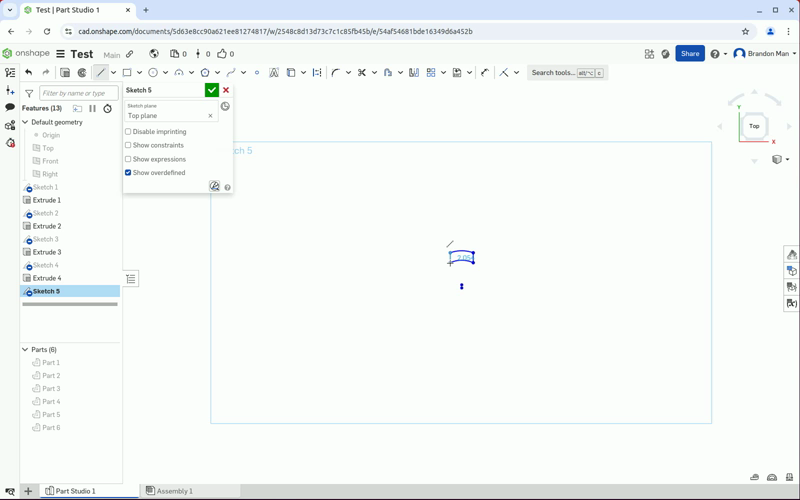
click(450, 262)
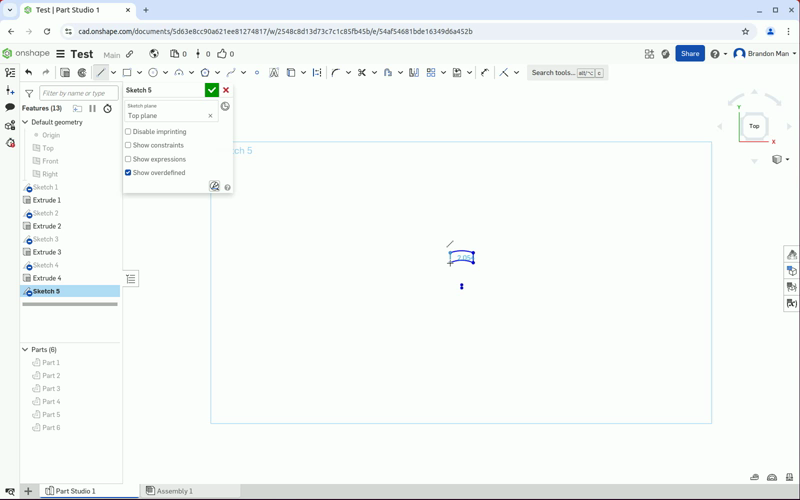
key(esc)
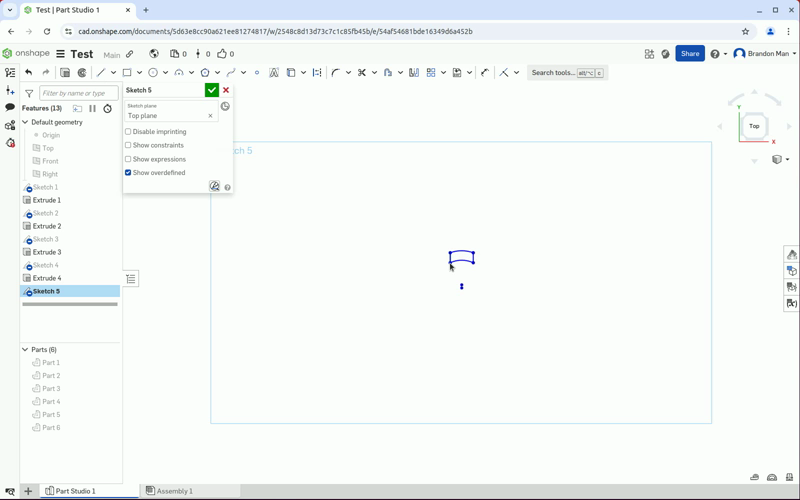
mouse_move(454, 255)
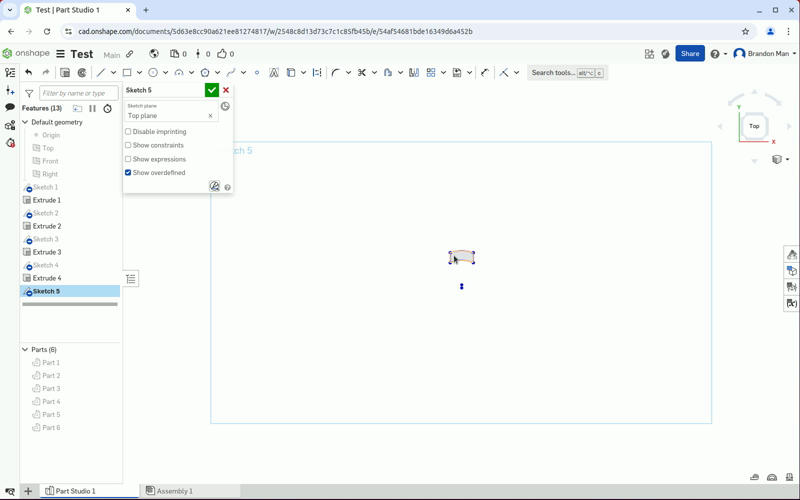
scroll(6)
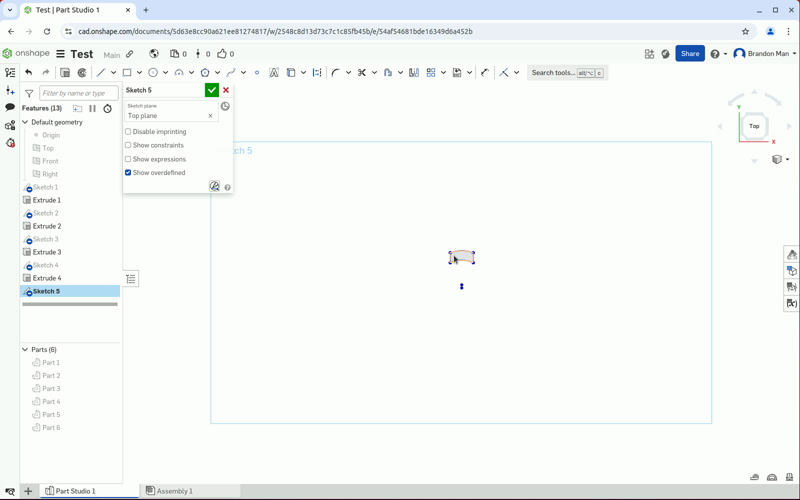
scroll(6)
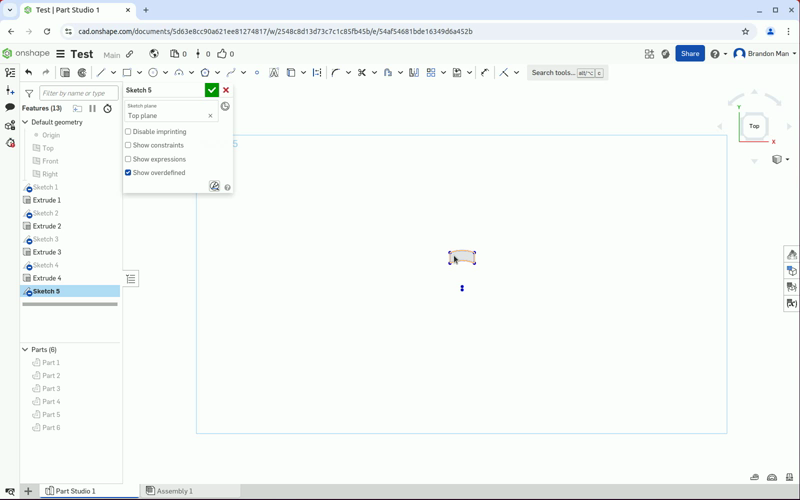
scroll(6)
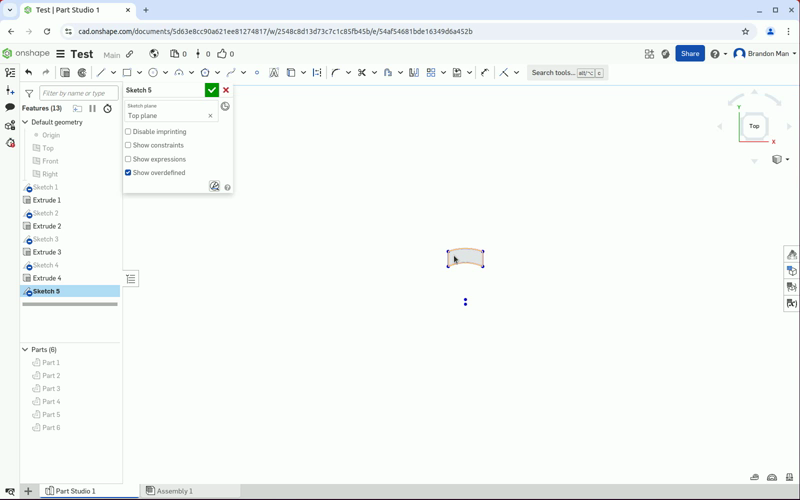
scroll(6)
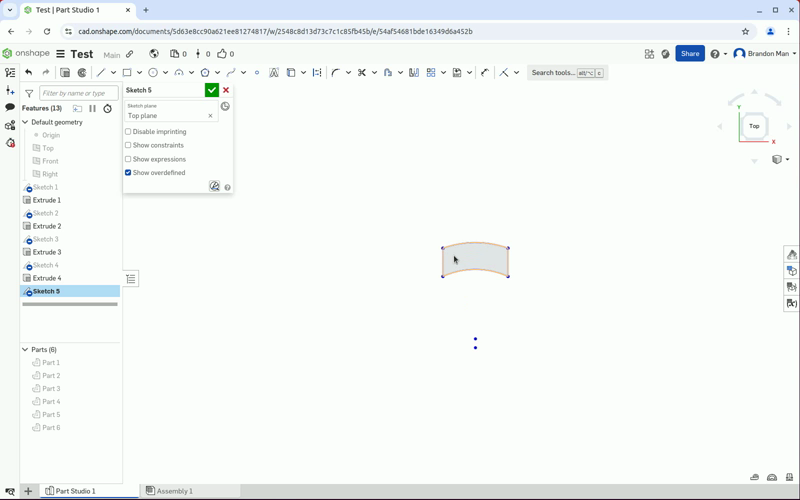
scroll(6)
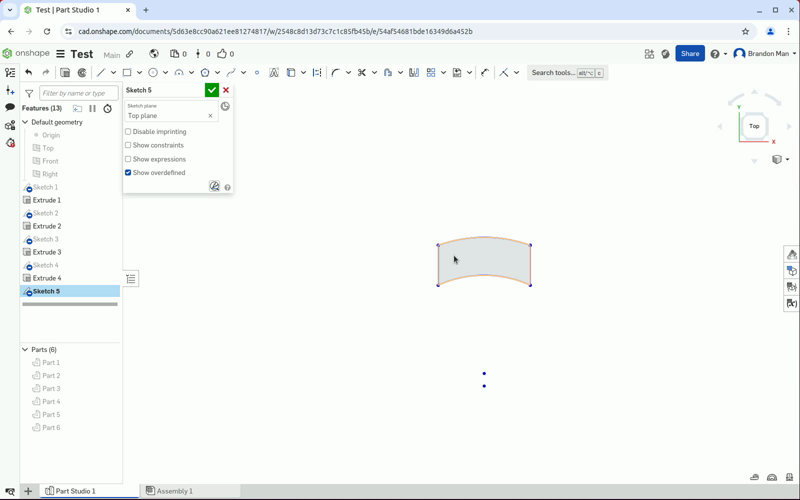
scroll(6)
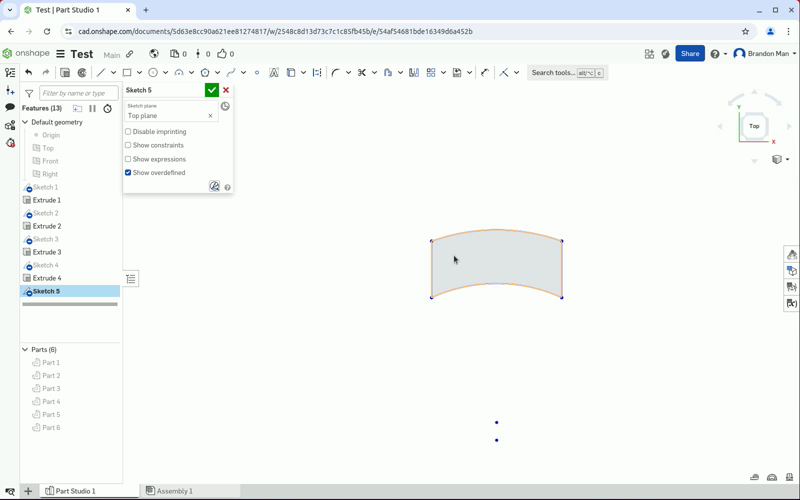
scroll(6)
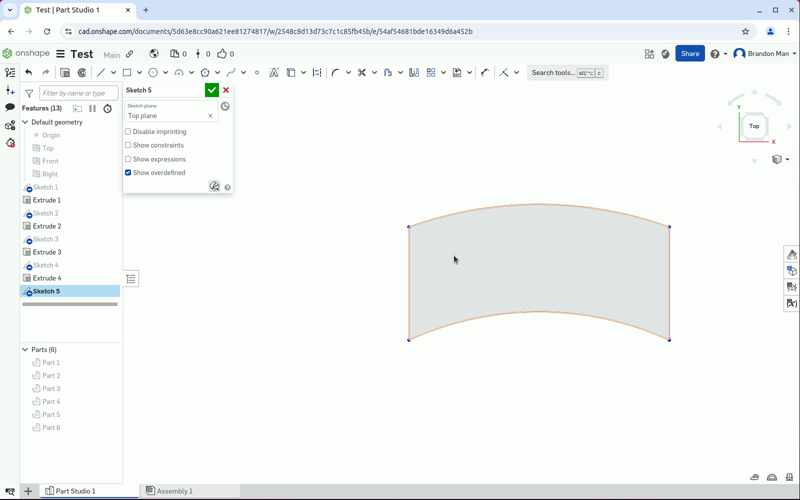
click(454, 255)
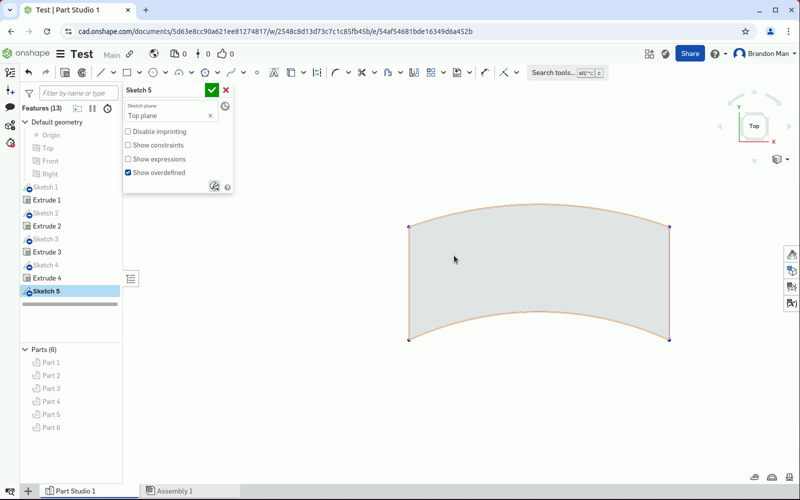
scroll(-6)
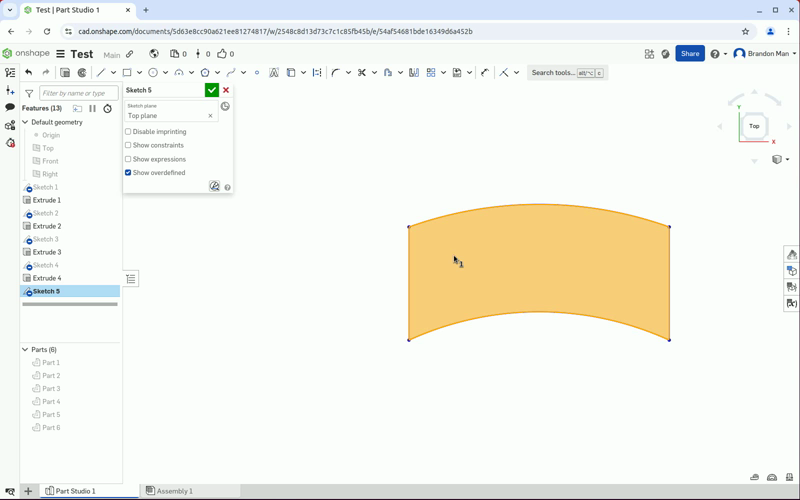
scroll(-6)
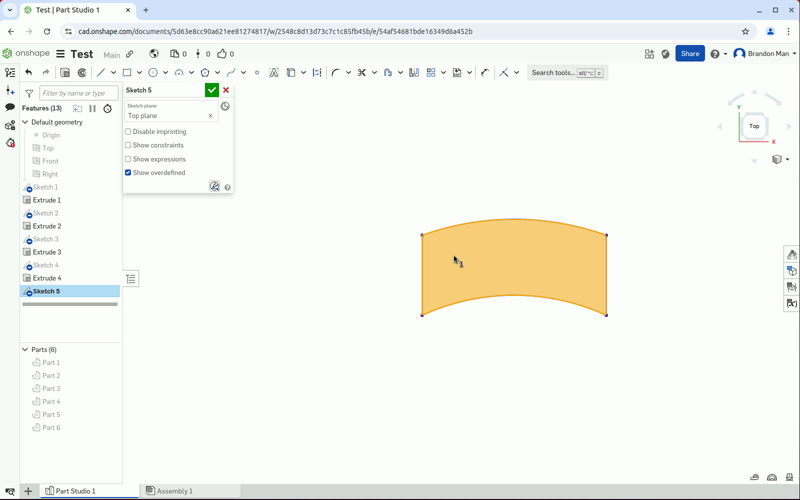
scroll(-6)
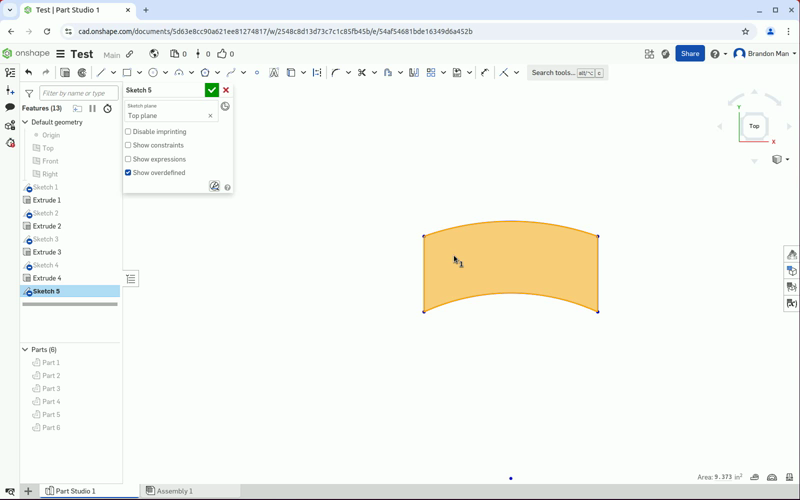
scroll(-6)
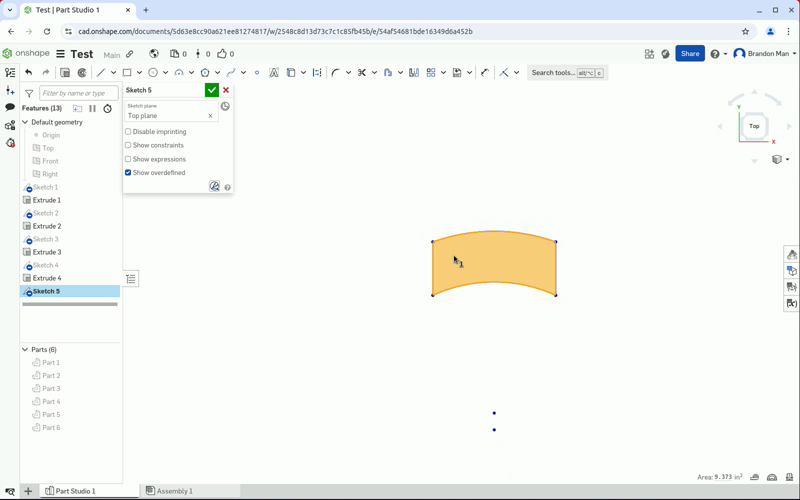
scroll(-6)
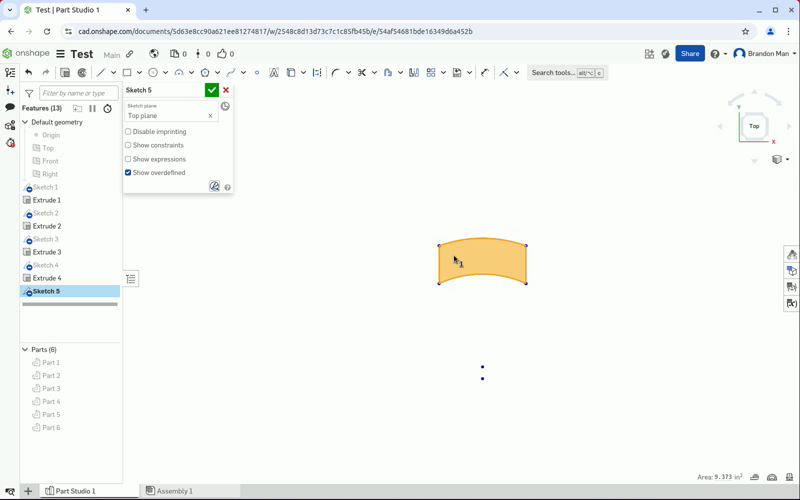
scroll(-6)
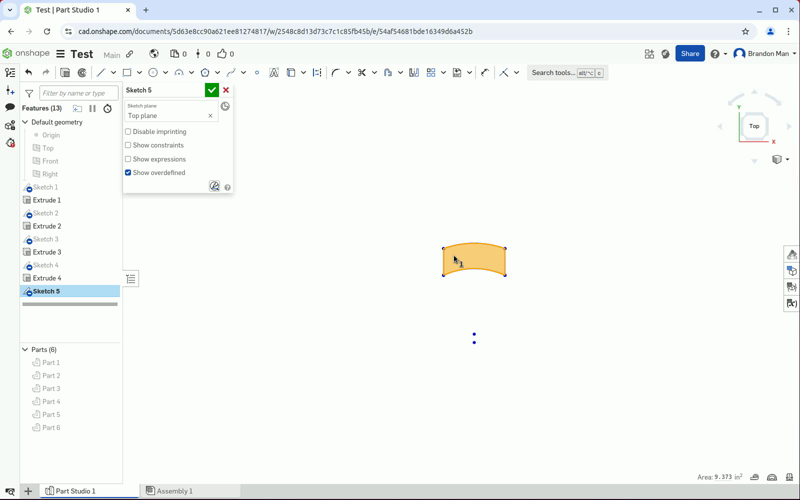
scroll(-6)
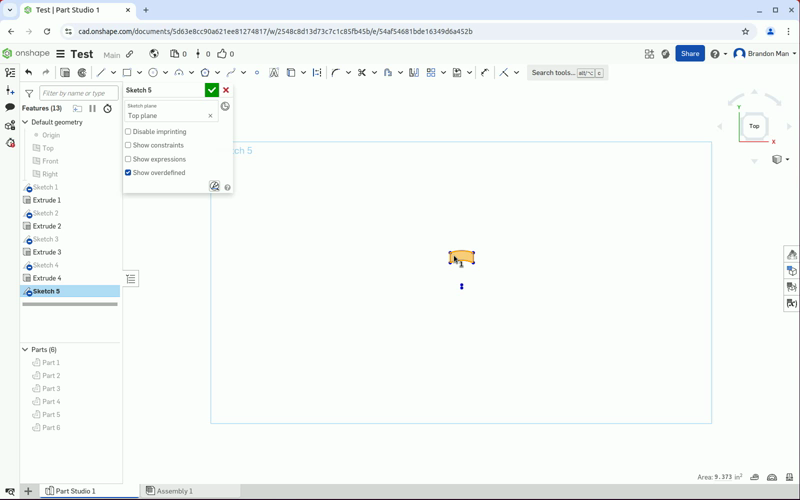
mouse_move(73, 352)
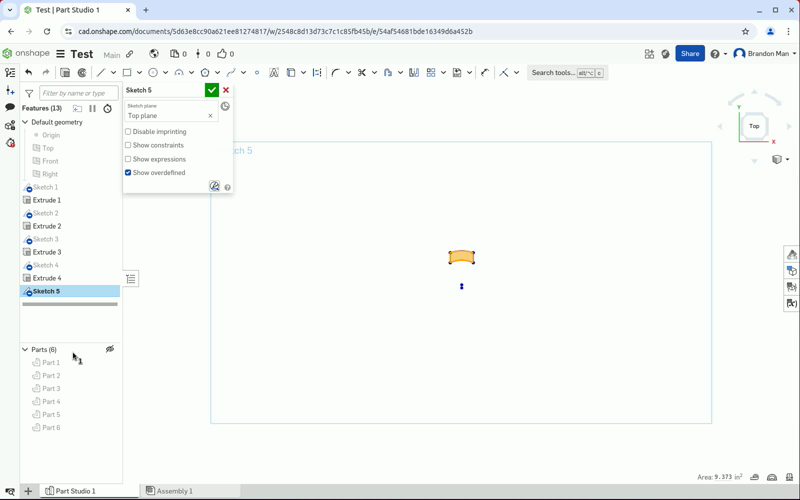
key(shift+y)
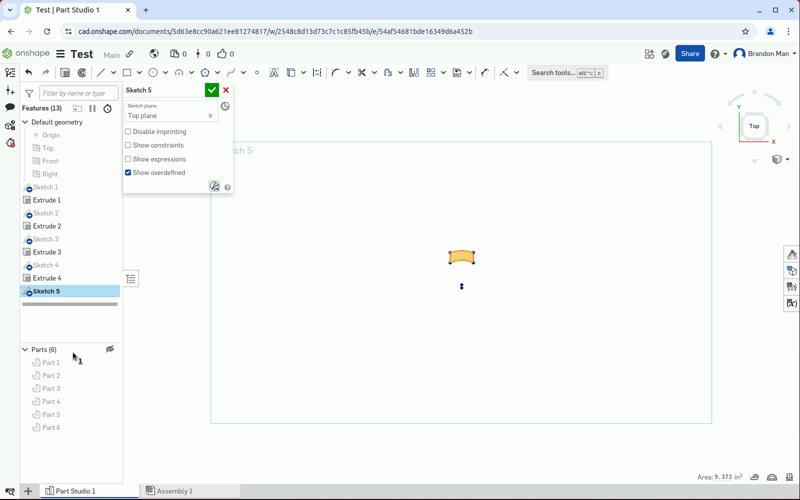
key(shift+e)
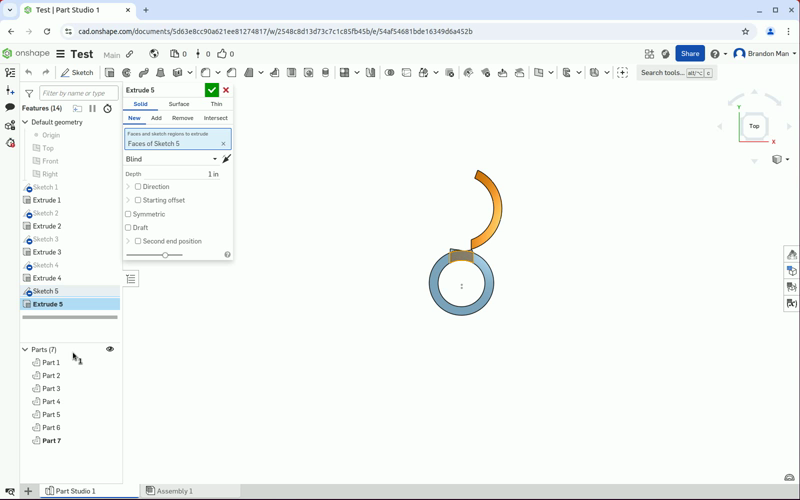
mouse_move(143, 106)
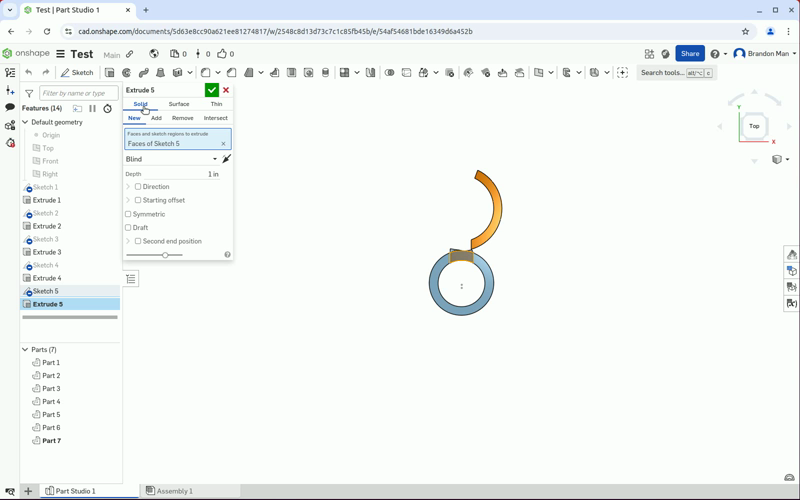
click(143, 106)
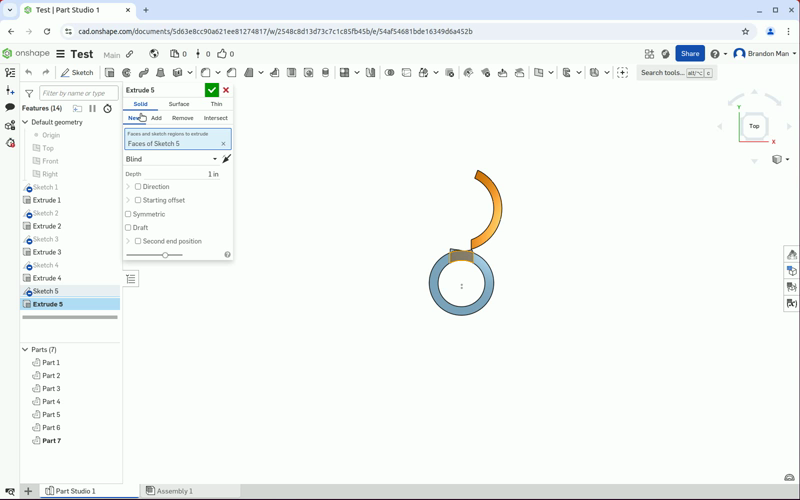
mouse_move(137, 120)
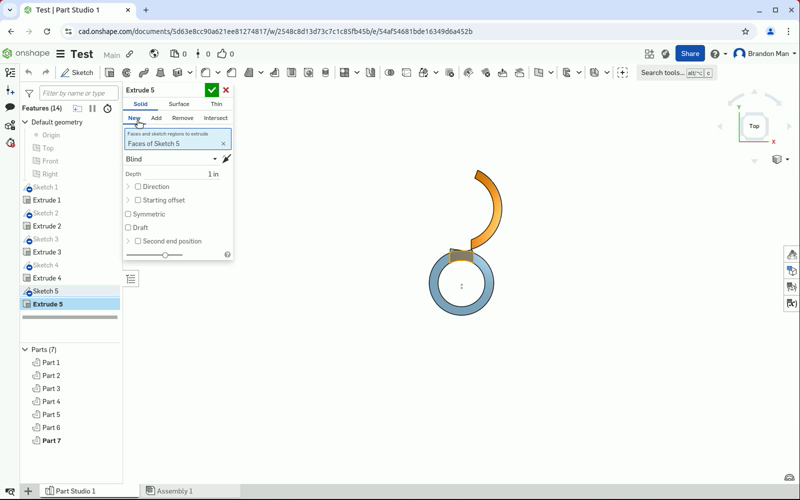
click(137, 120)
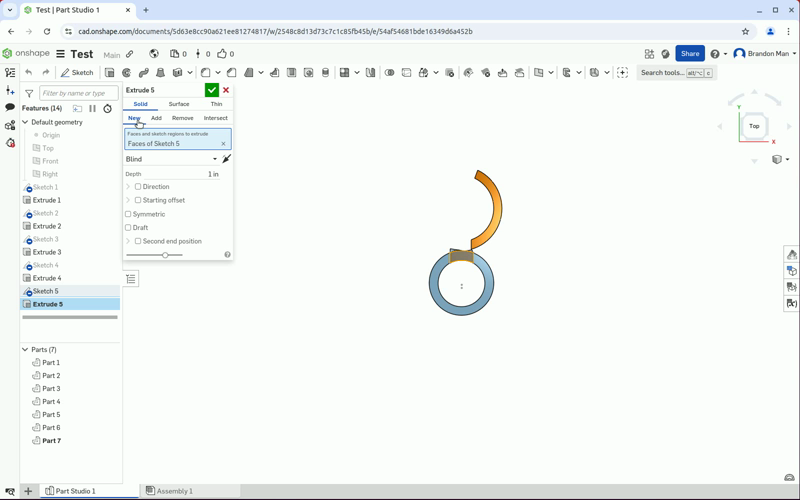
key(tab, 4)
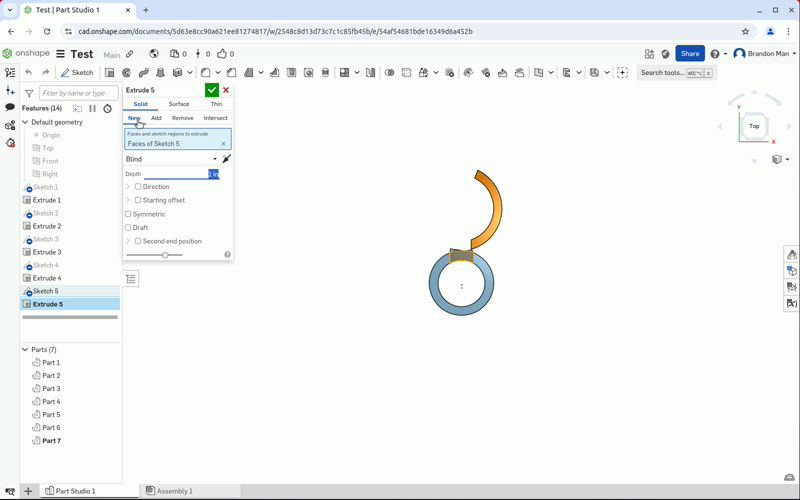
text(9.147)
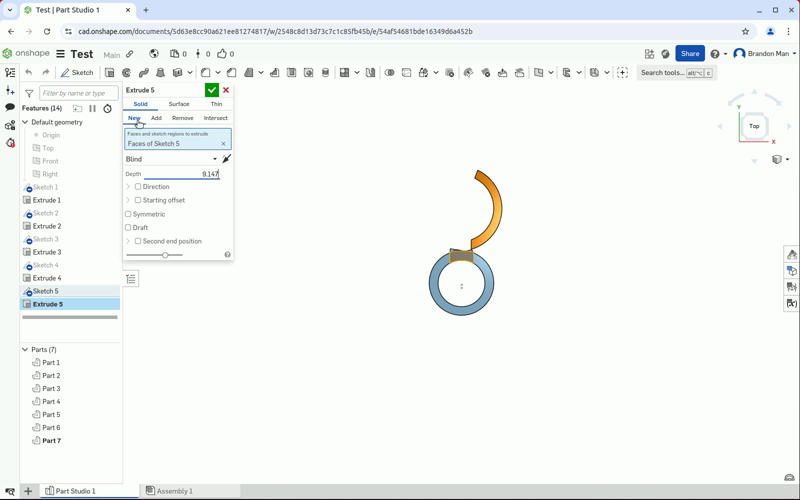
key(enter)
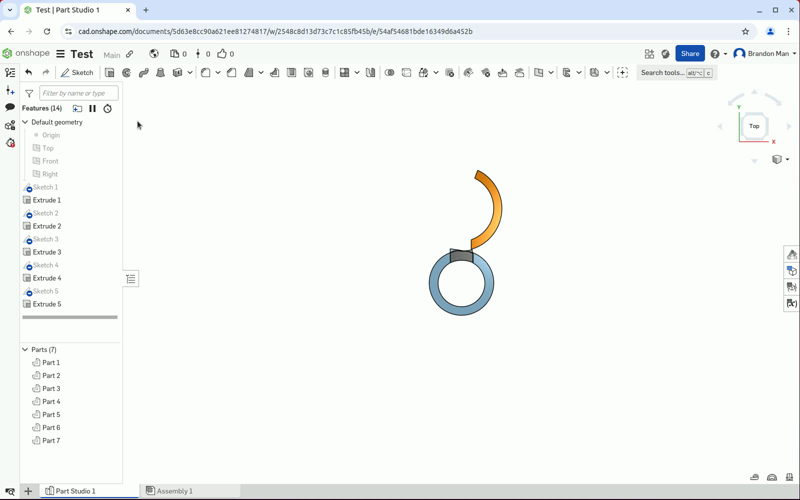
key(shift+h)
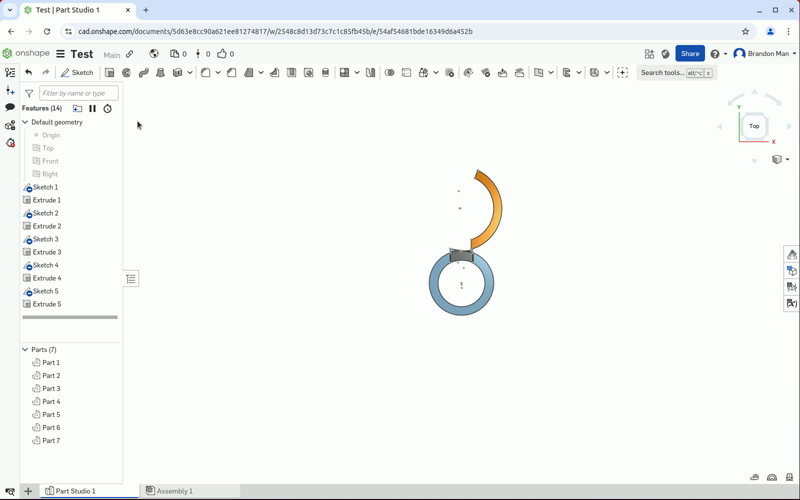
key(shift+h)
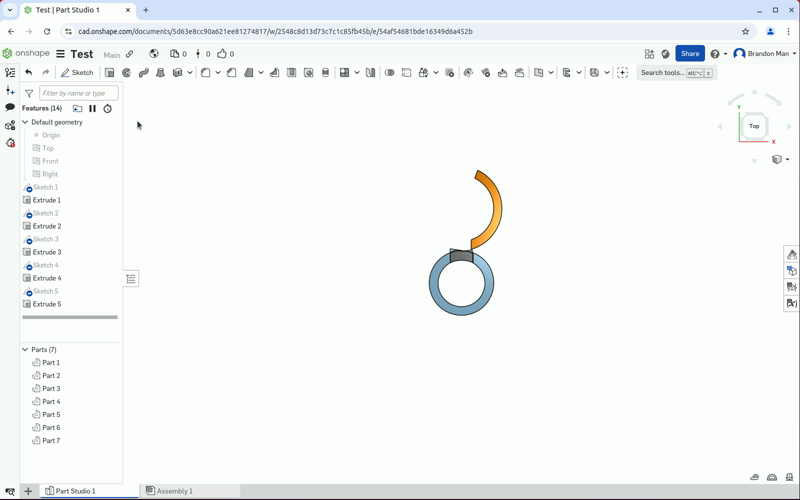
mouse_move(73, 189)
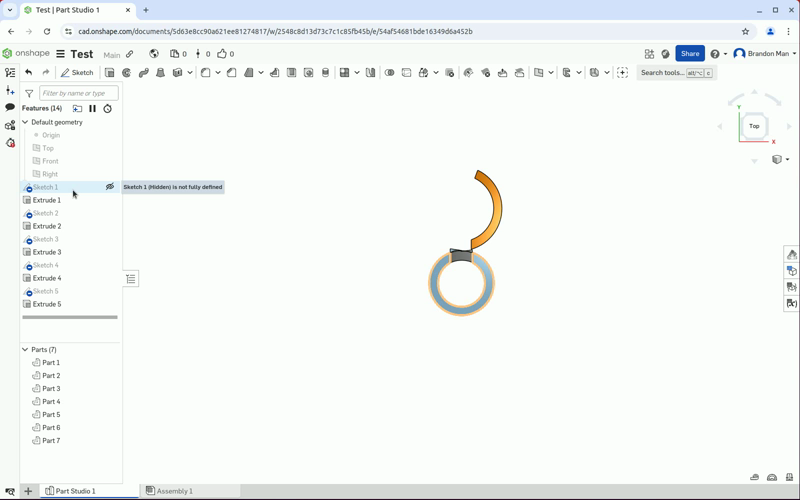
click(73, 189)
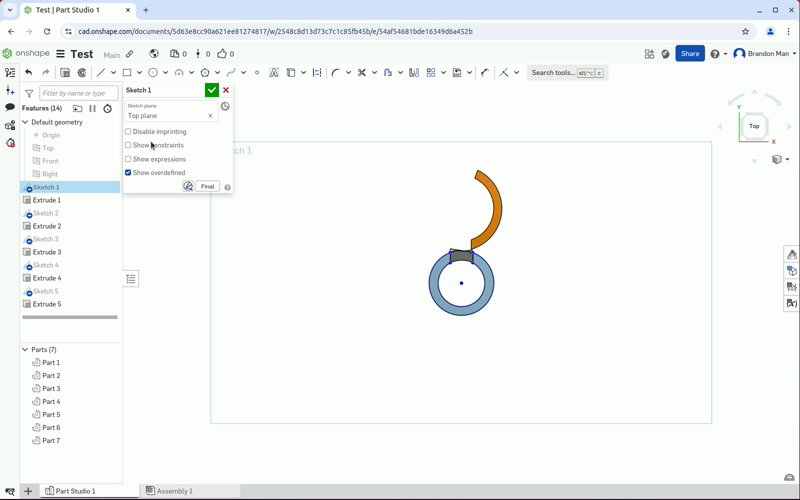
mouse_move(229, 92)
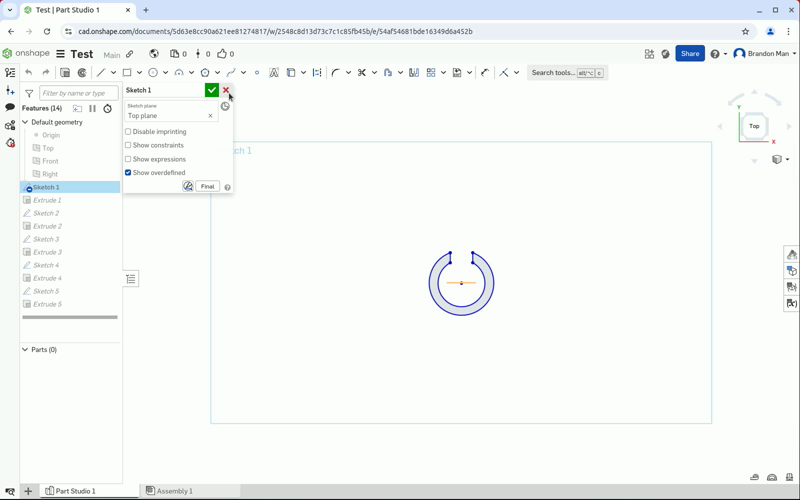
click(229, 92)
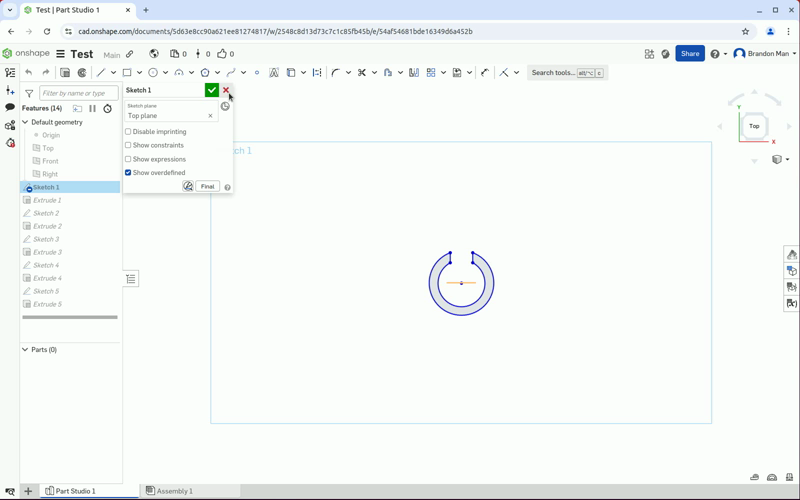
key(shift+s)
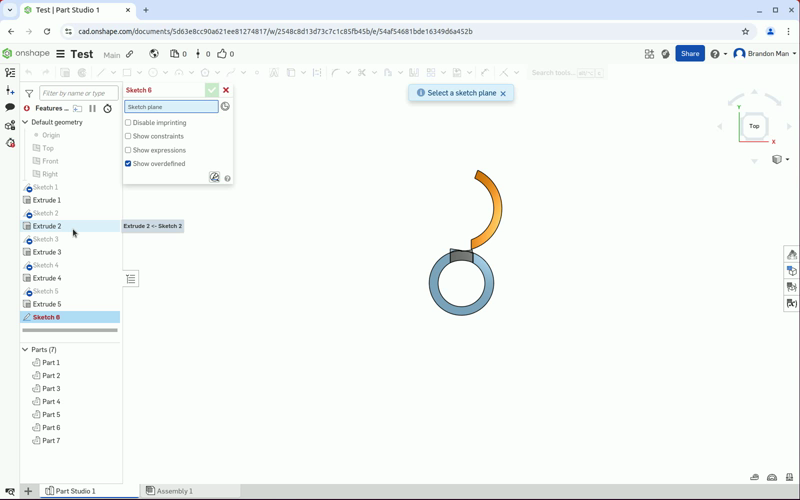
scroll(3)
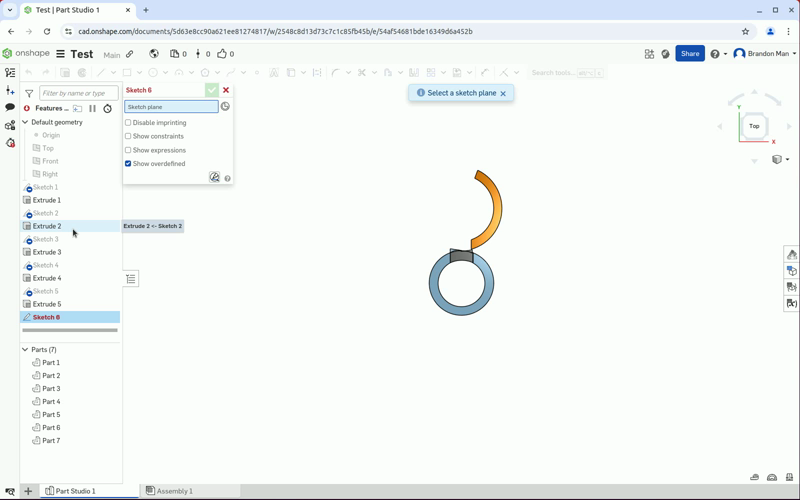
mouse_move(73, 150)
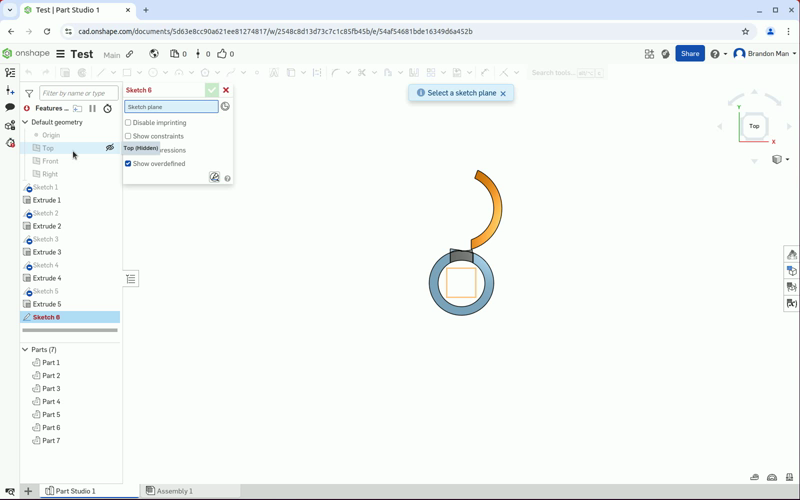
click(73, 150)
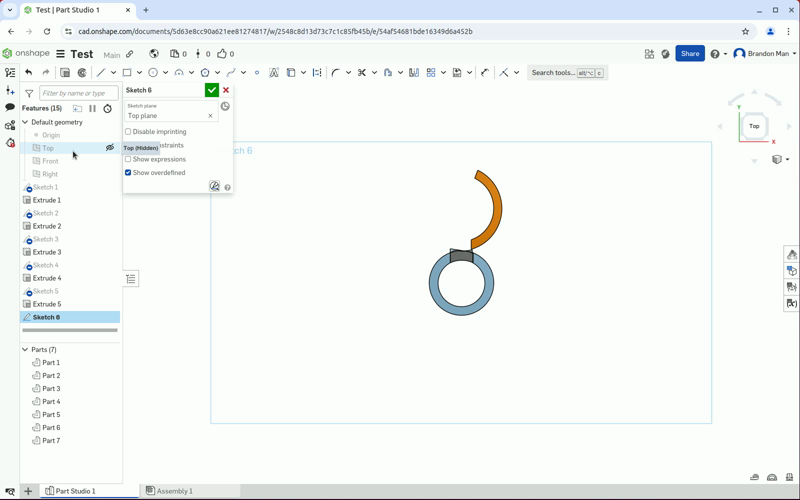
mouse_move(73, 352)
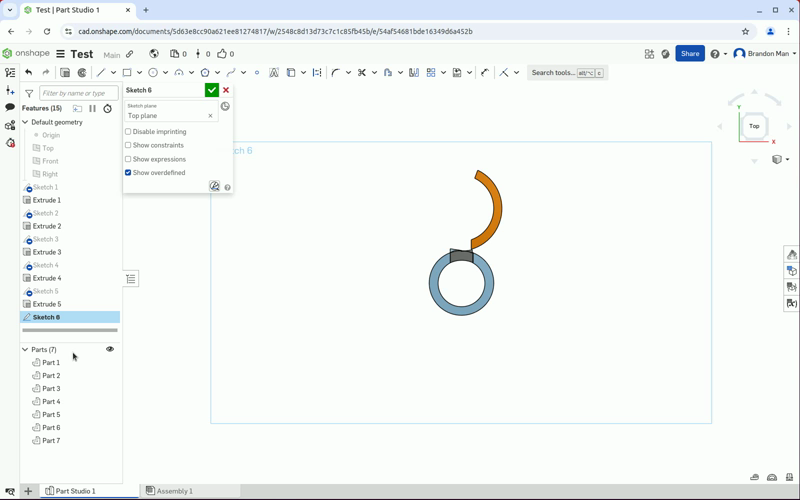
key(y)
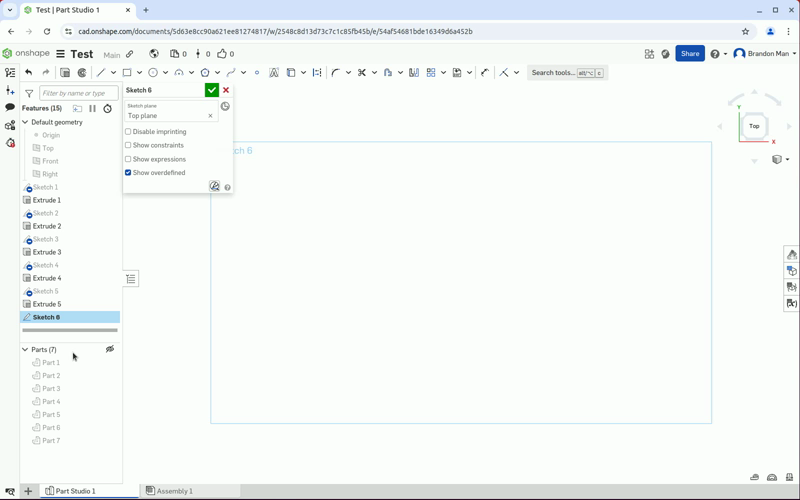
key(a)
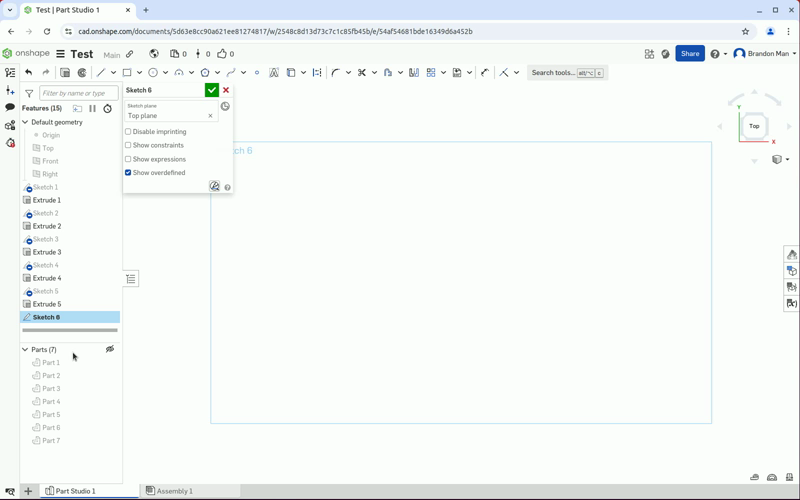
key_down(shift)
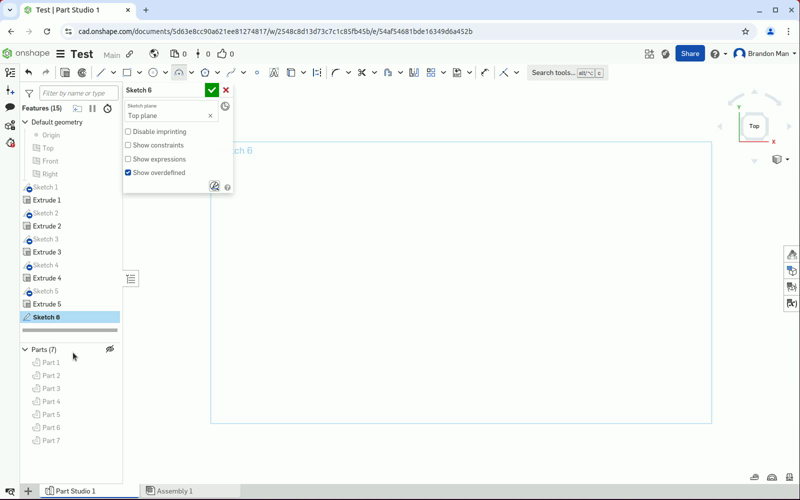
mouse_move(450, 249)
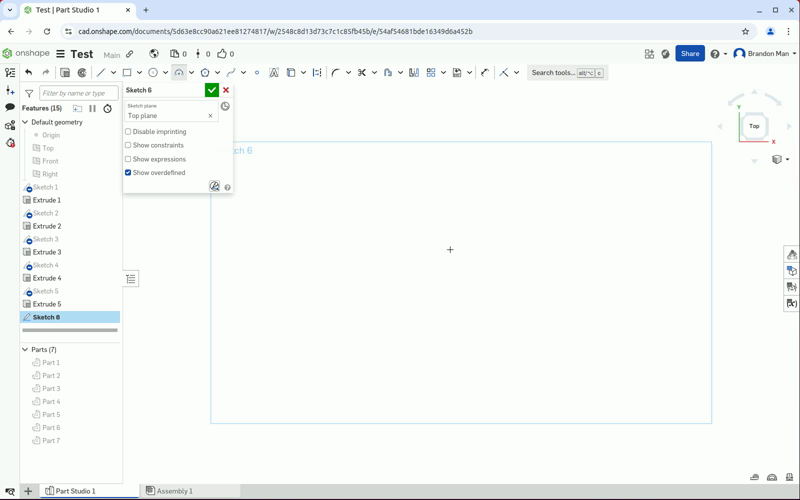
click(450, 249)
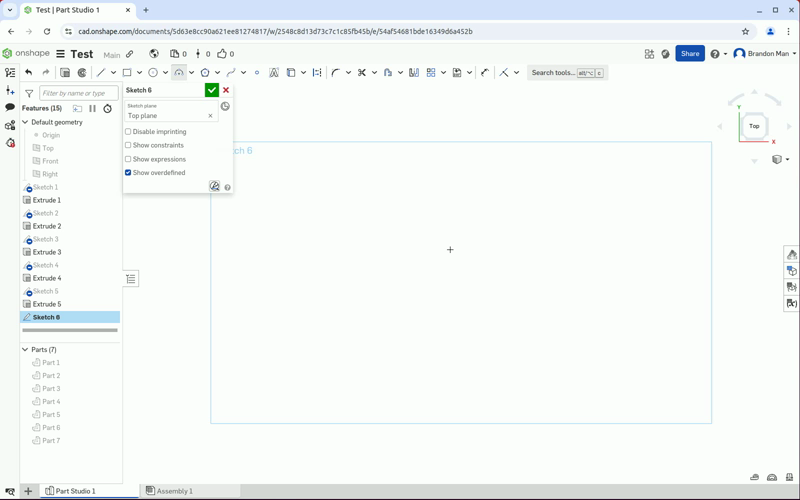
key_up(shift)
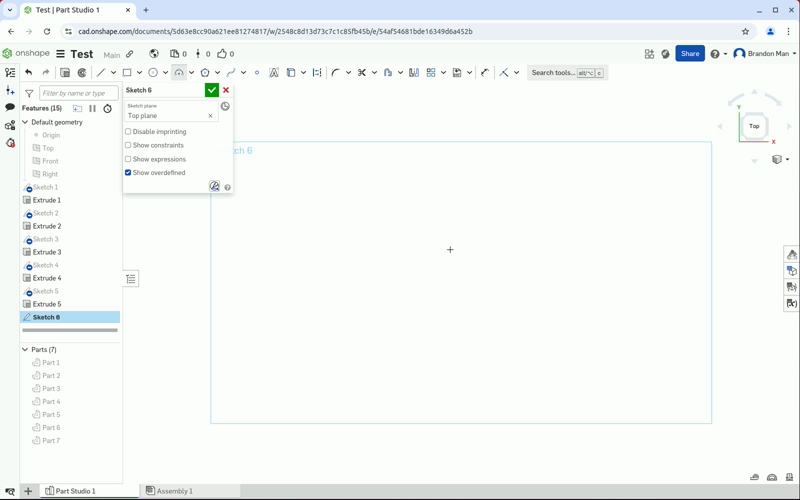
key_down(shift)
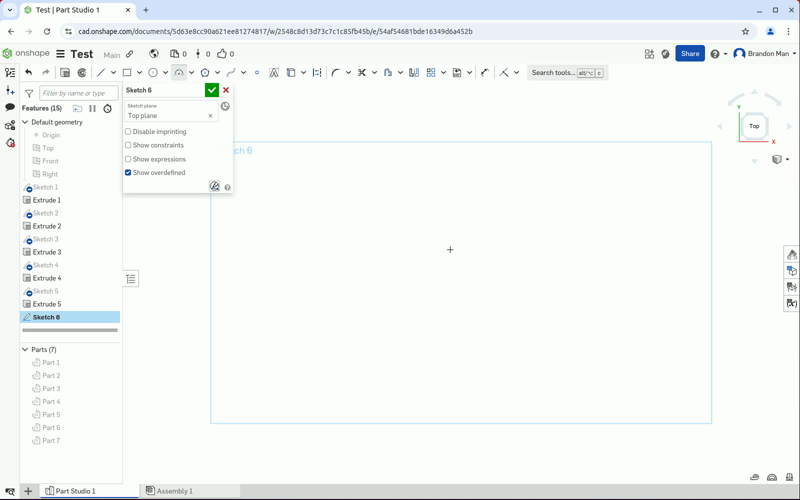
mouse_move(473, 249)
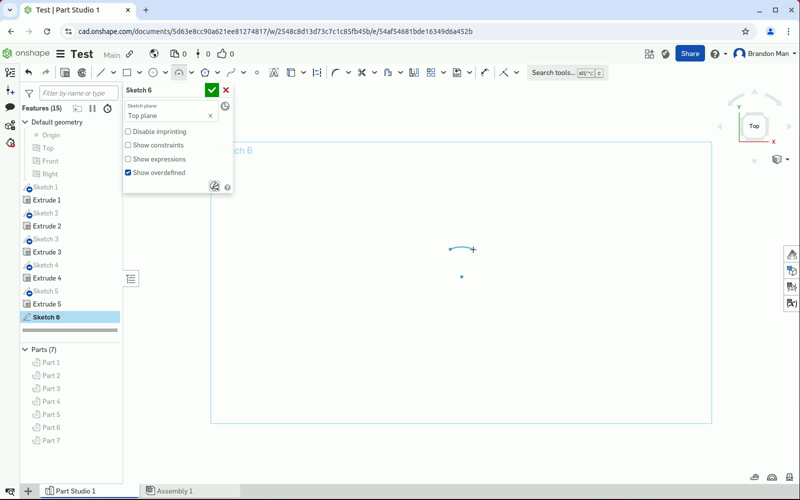
click(473, 249)
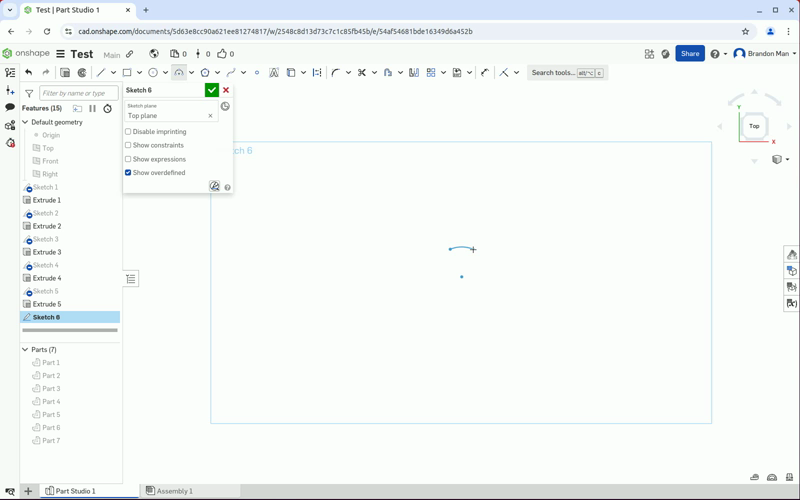
mouse_move(461, 250)
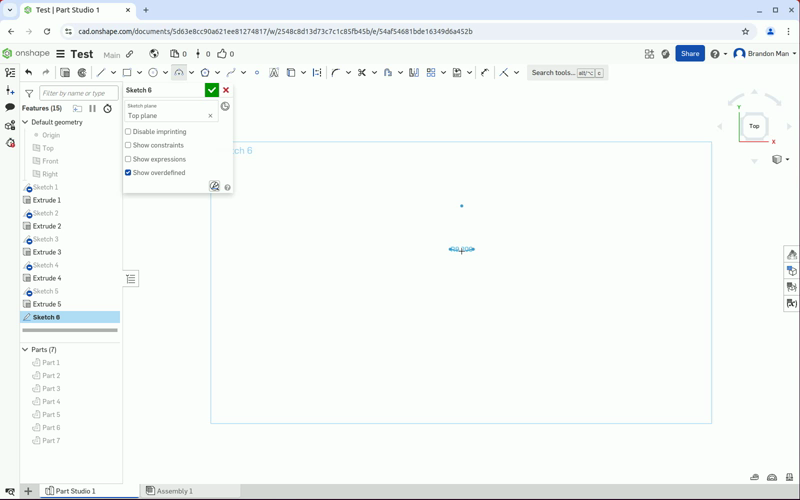
click(461, 250)
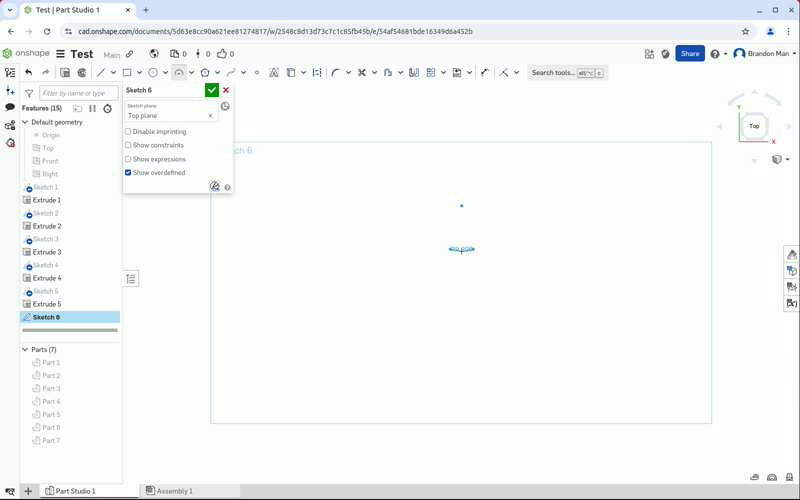
key_up(shift)
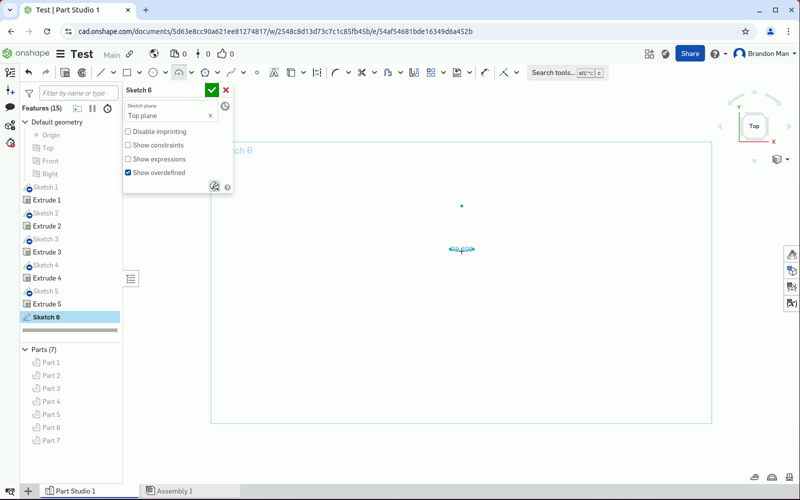
key(esc)
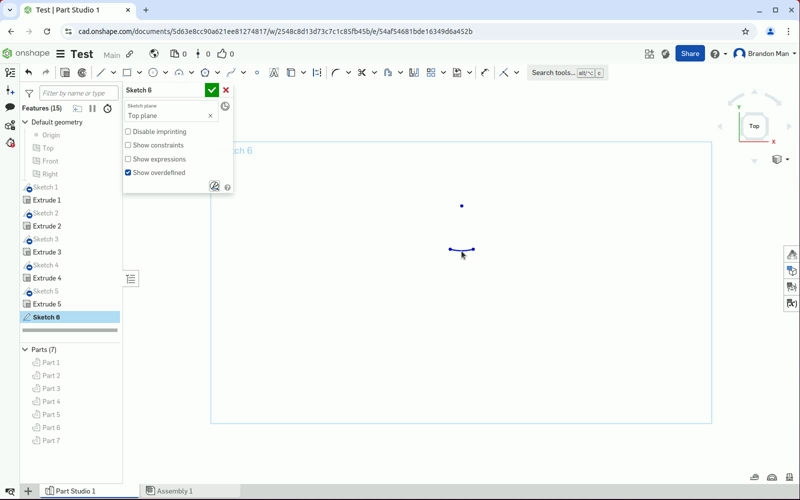
key(l)
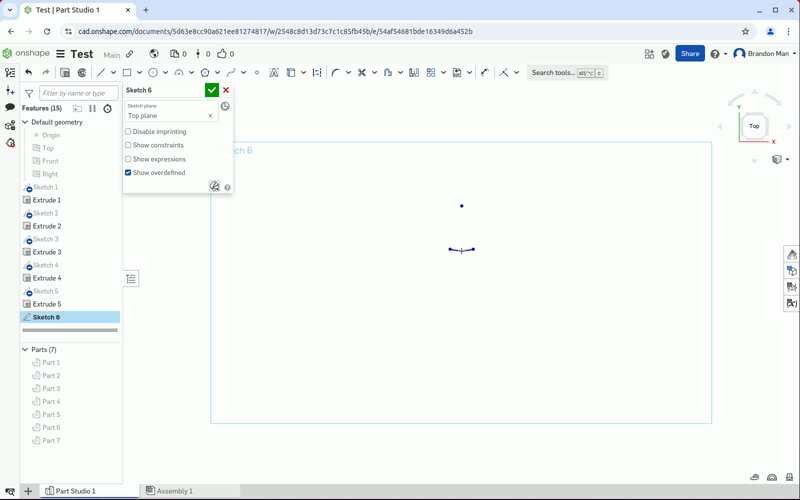
mouse_move(473, 249)
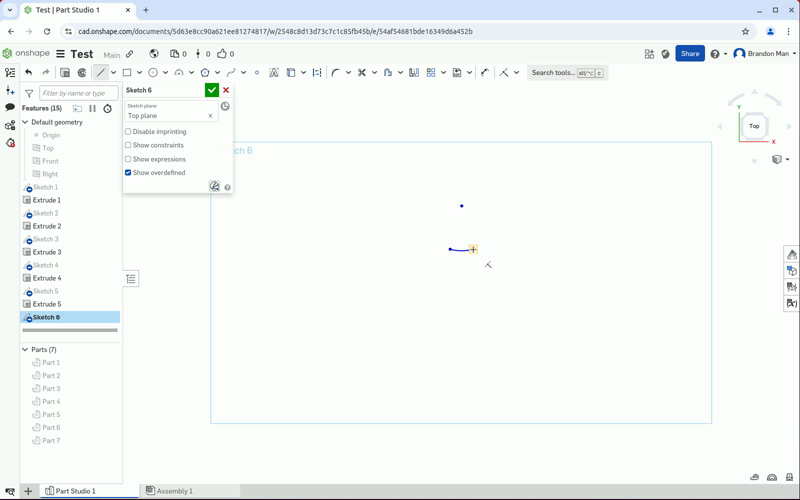
click(473, 249)
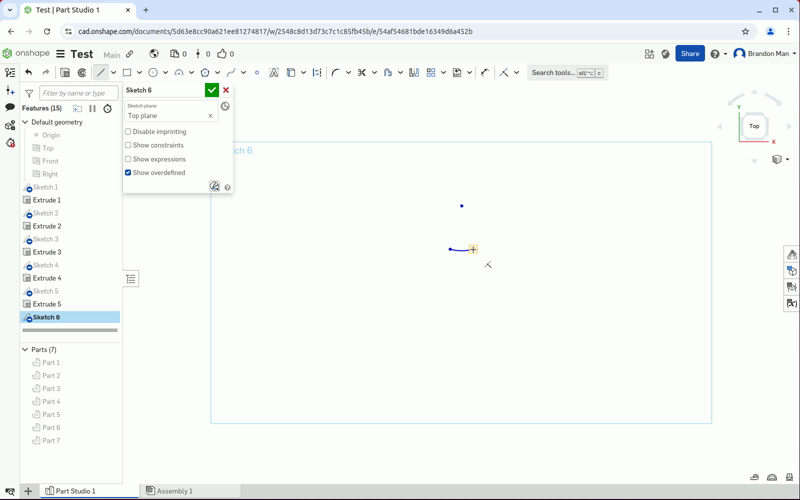
key_down(shift)
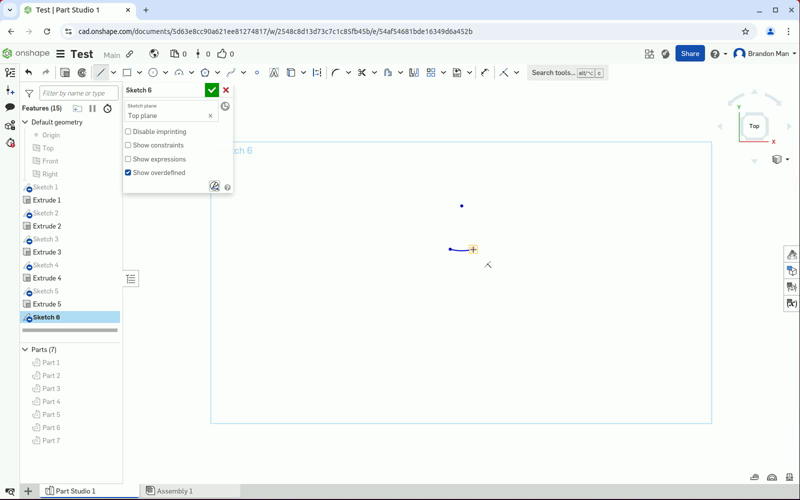
mouse_move(503, 249)
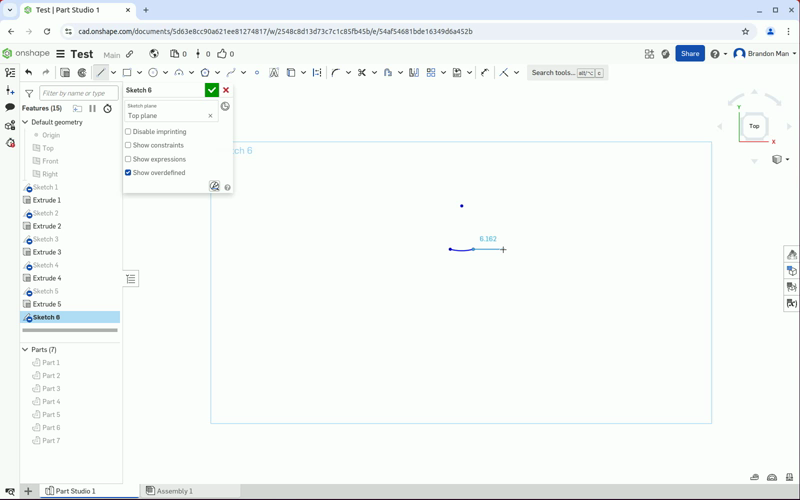
mouse_move(473, 239)
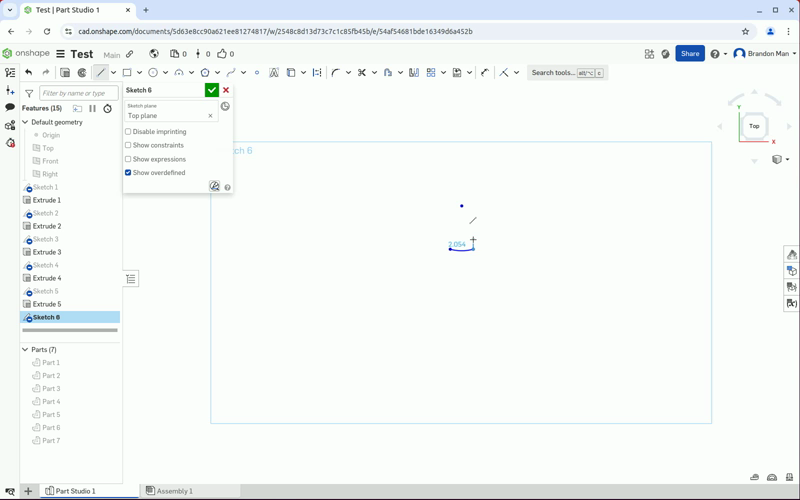
click(473, 239)
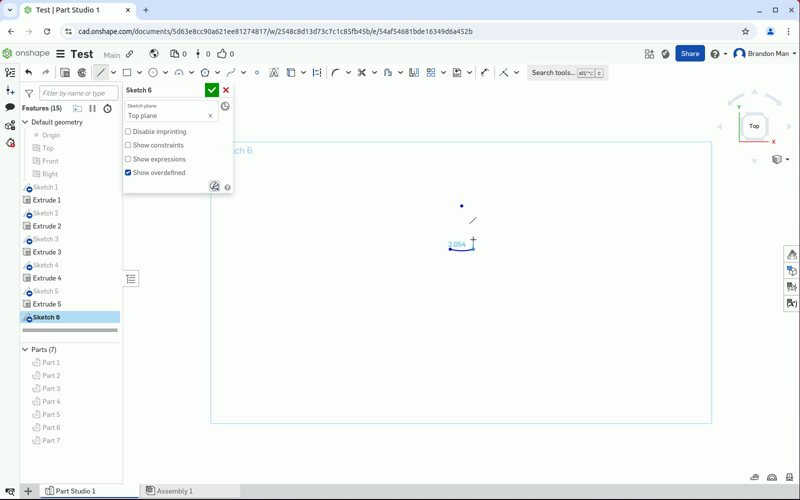
key_up(shift)
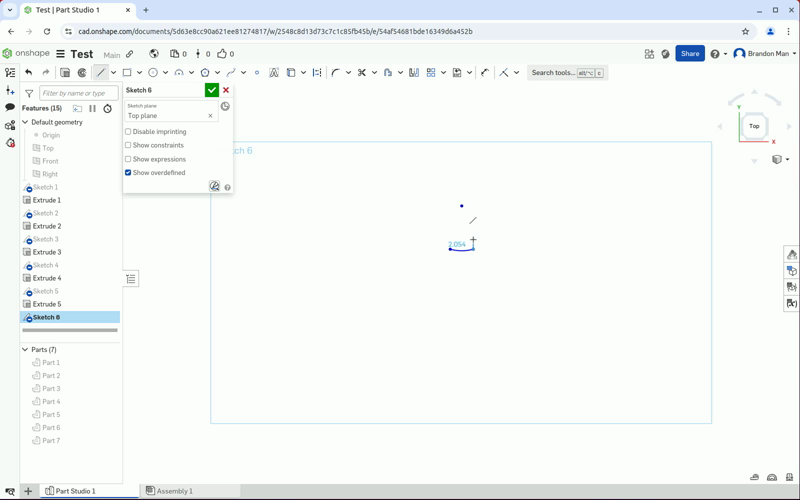
key(esc)
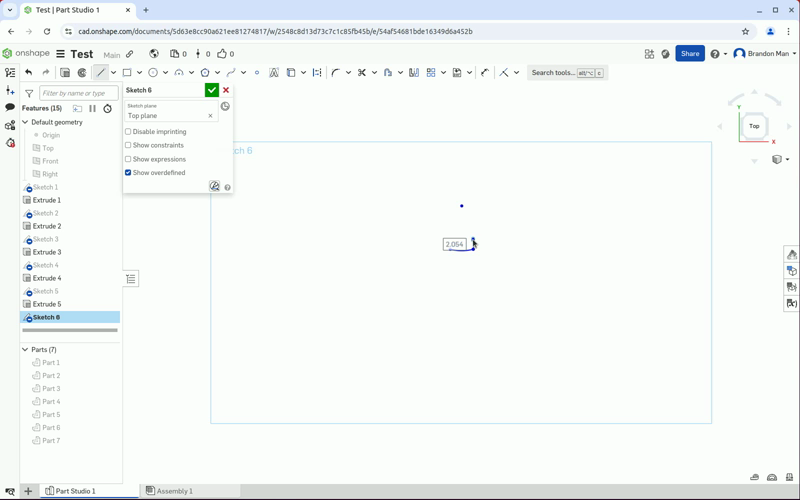
key(a)
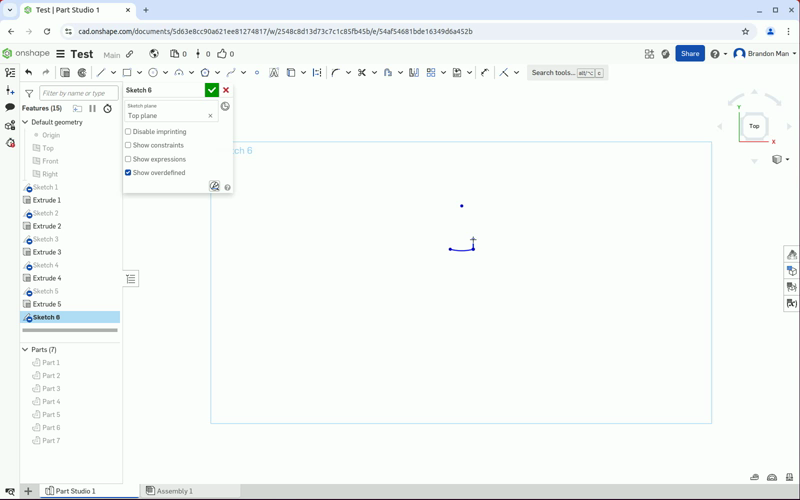
mouse_move(473, 239)
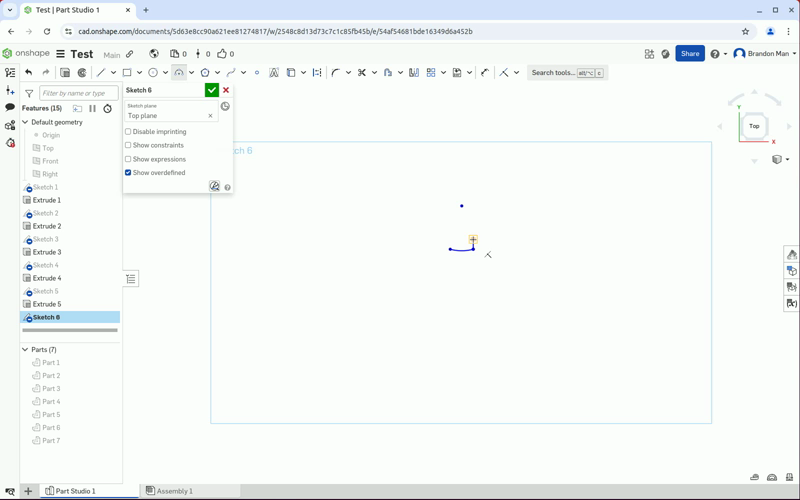
click(473, 239)
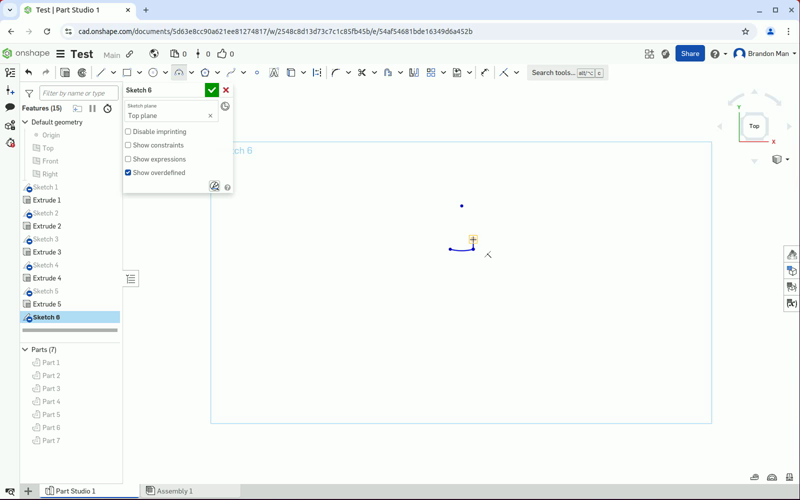
key_down(shift)
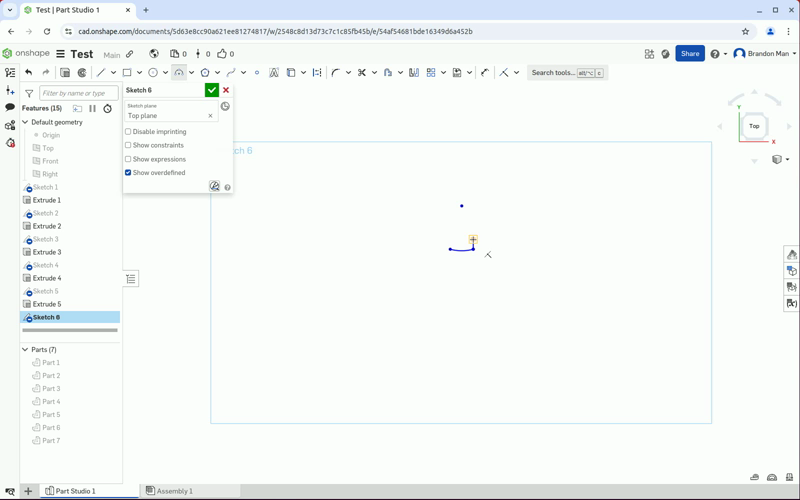
mouse_move(450, 239)
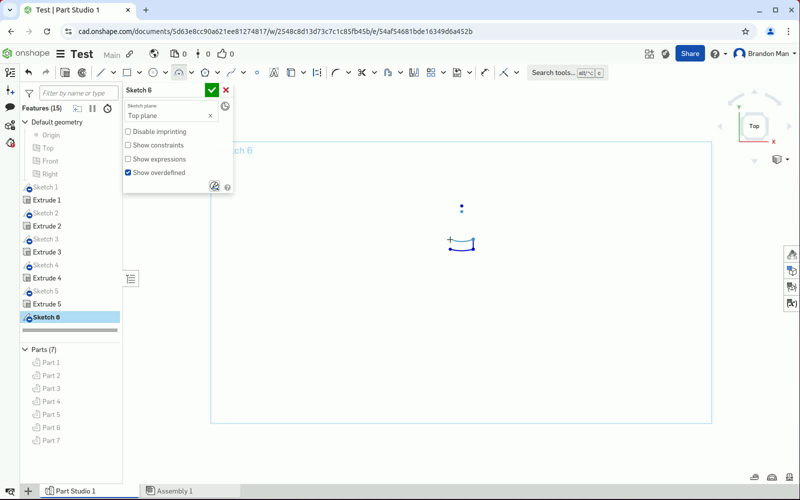
click(450, 239)
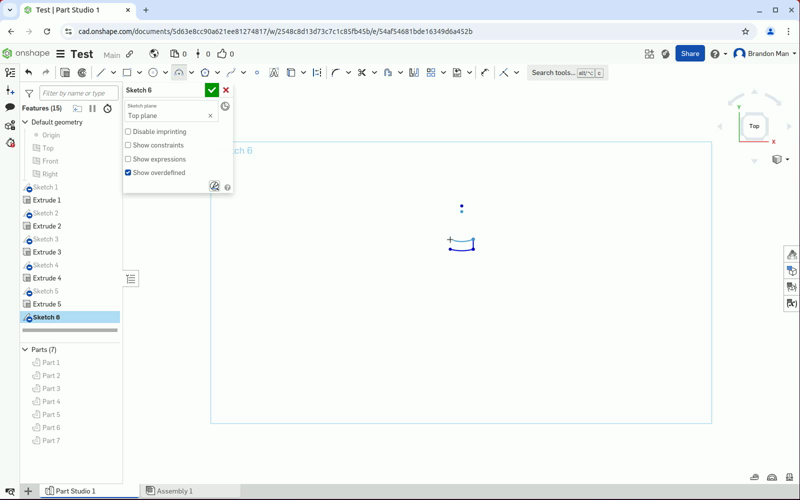
mouse_move(461, 241)
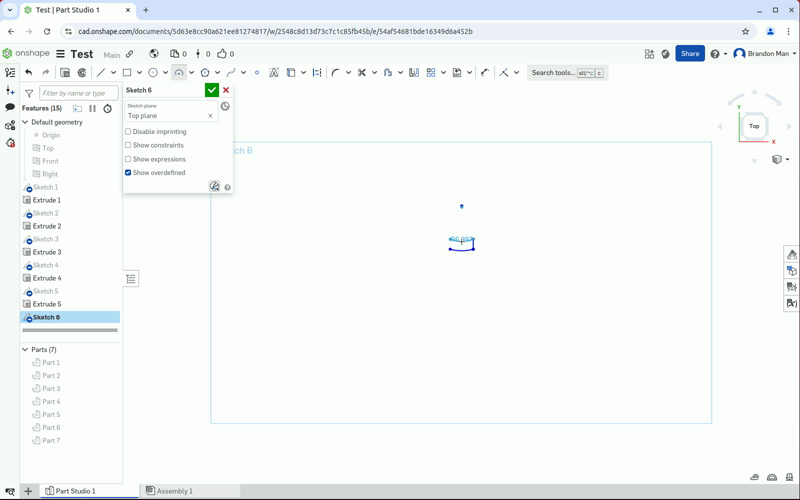
click(461, 241)
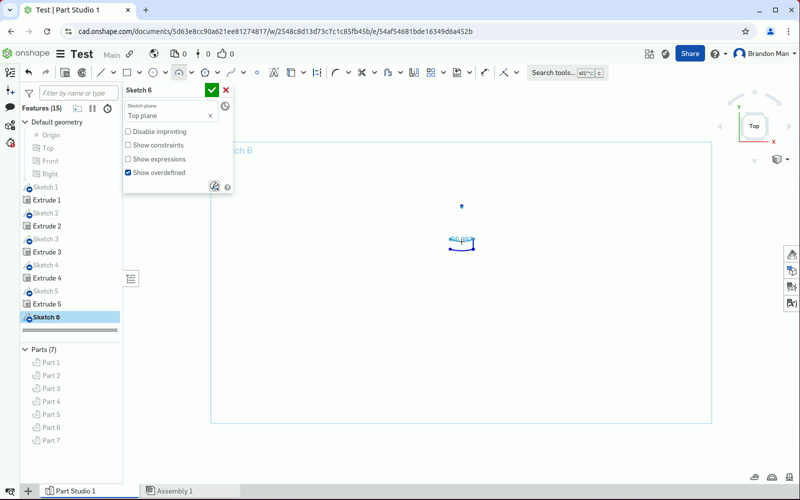
key_up(shift)
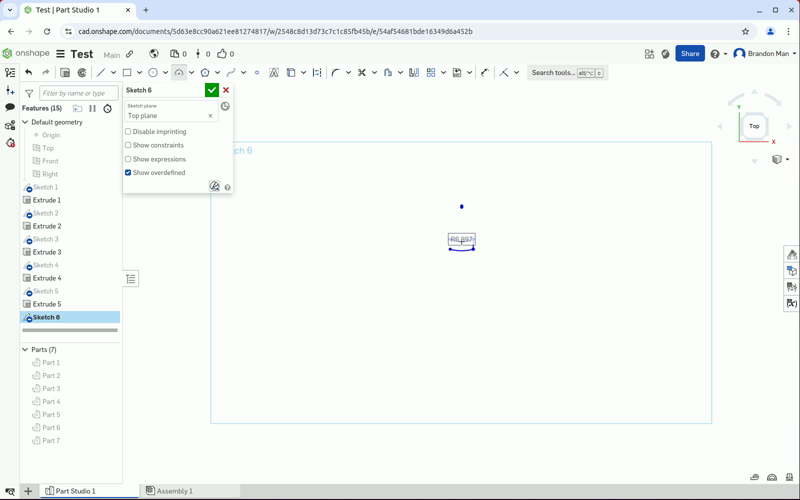
key(esc)
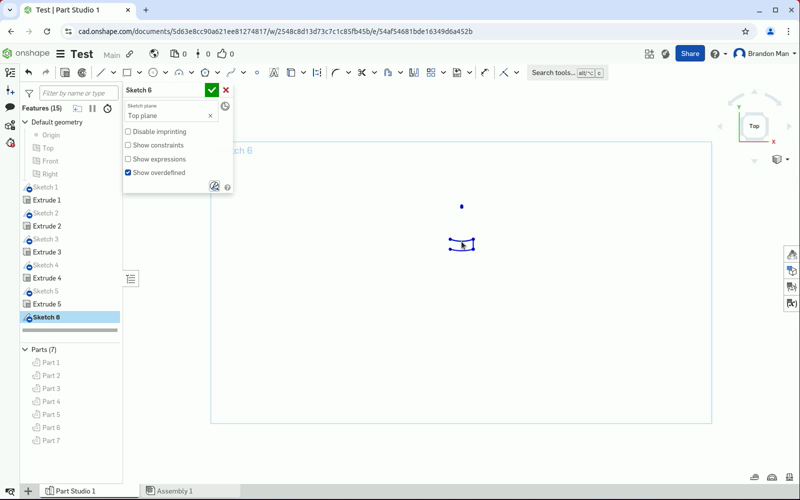
key(l)
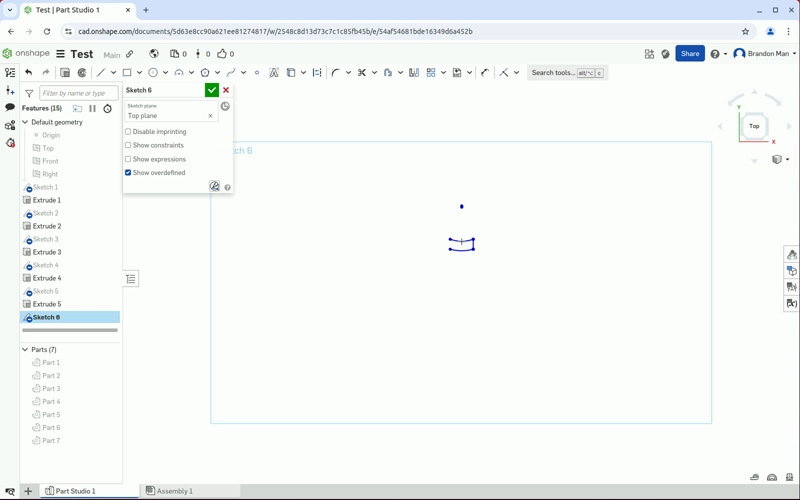
mouse_move(450, 239)
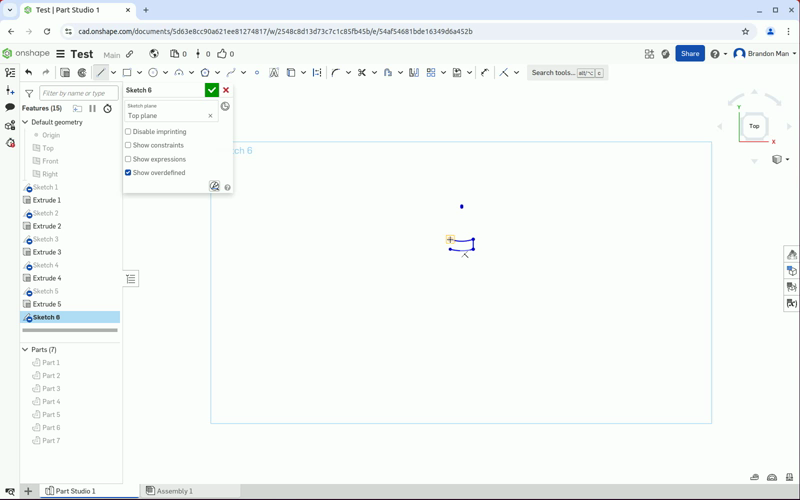
click(450, 239)
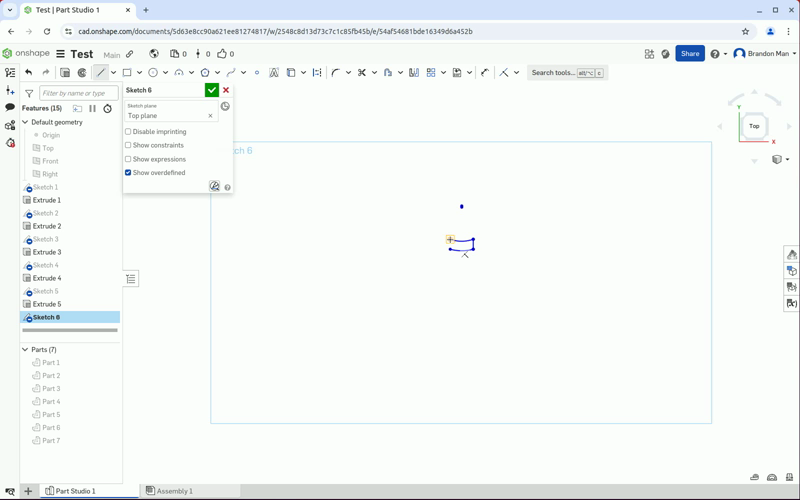
mouse_move(480, 239)
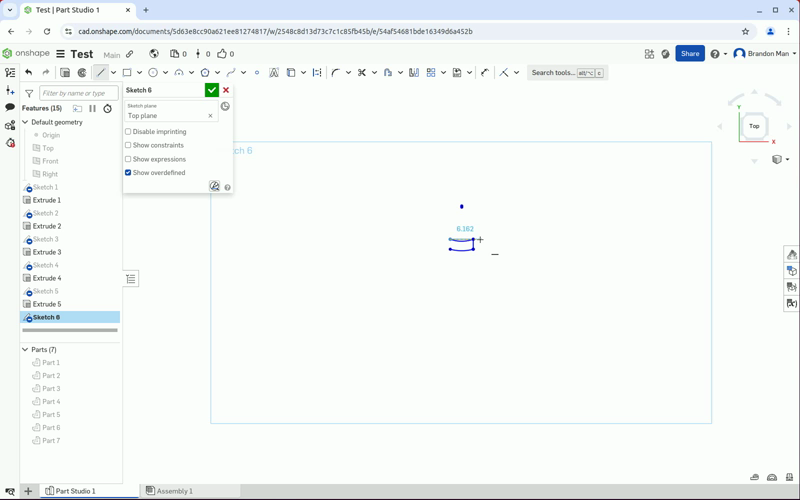
key_down(shift)
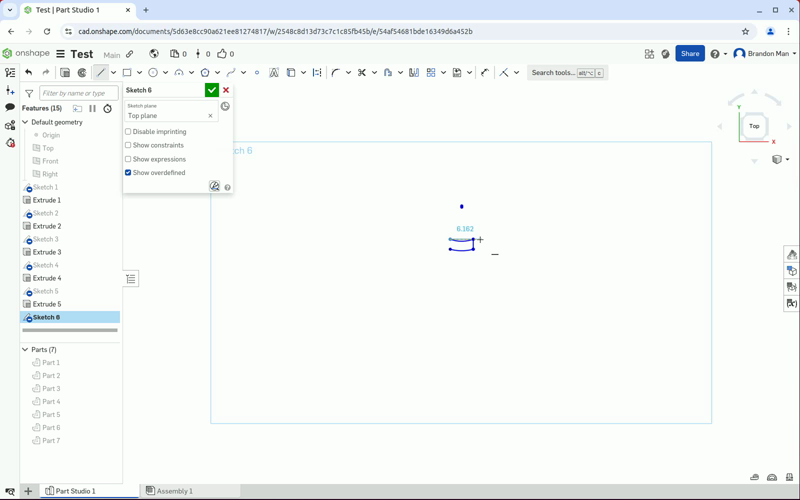
mouse_move(450, 249)
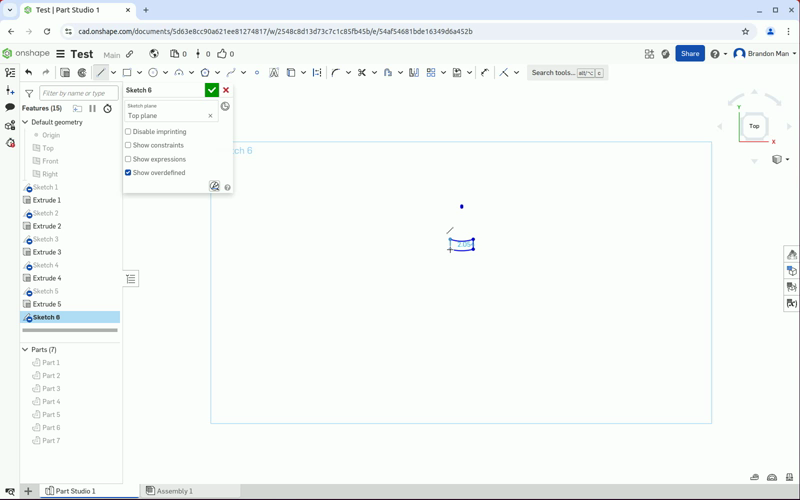
key_up(shift)
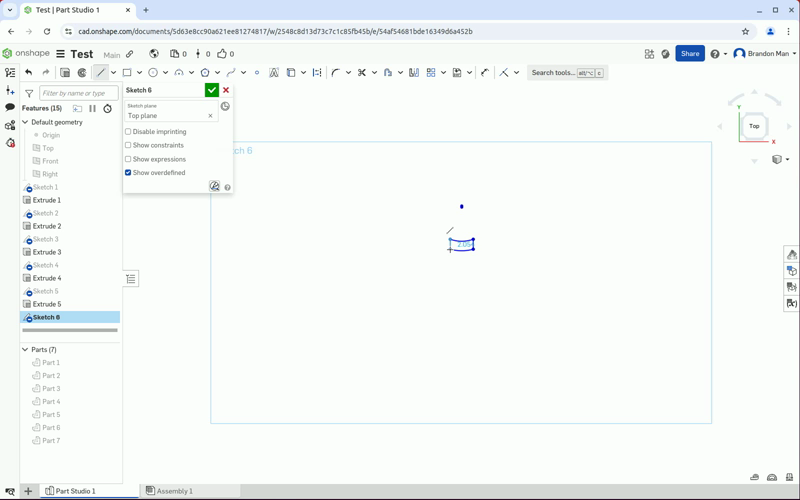
click(450, 249)
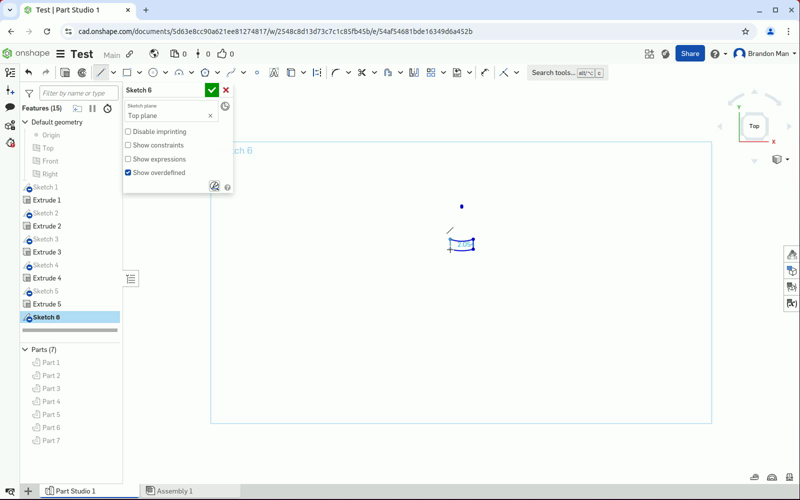
key(esc)
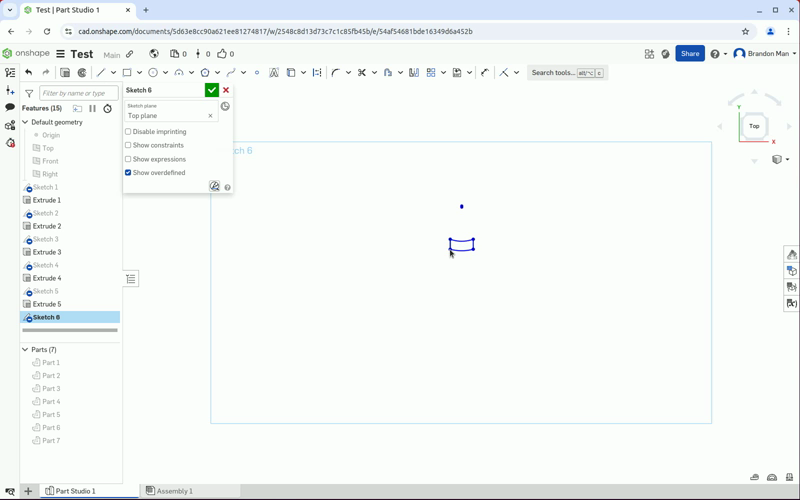
mouse_move(471, 244)
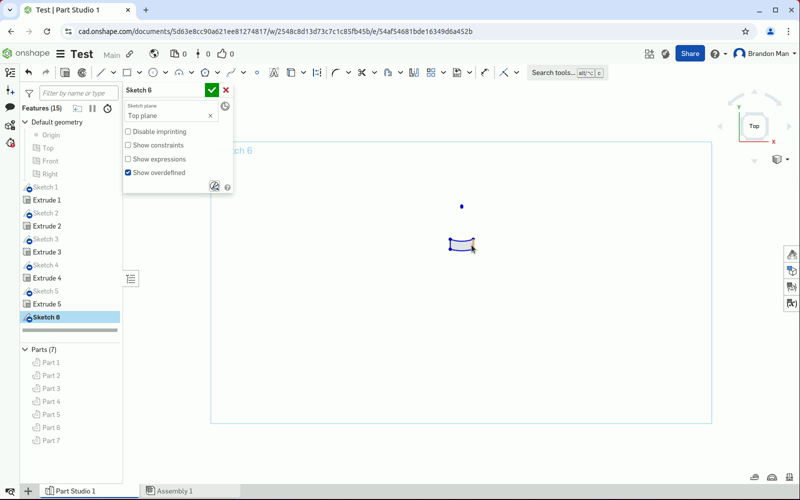
scroll(6)
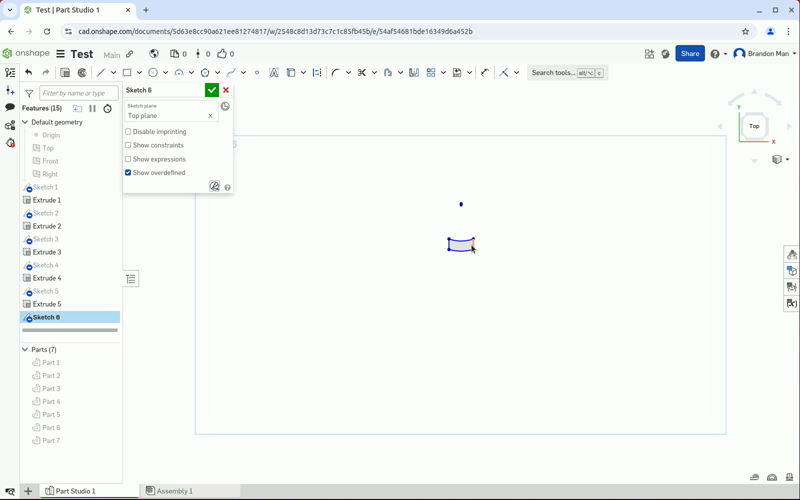
scroll(6)
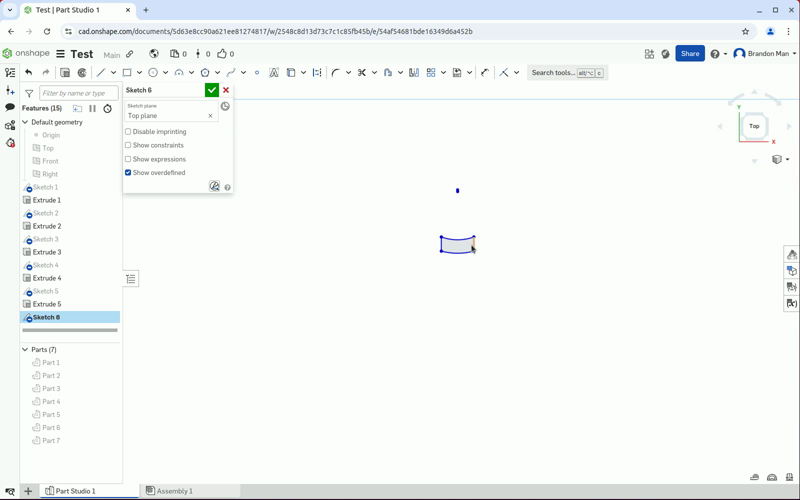
scroll(6)
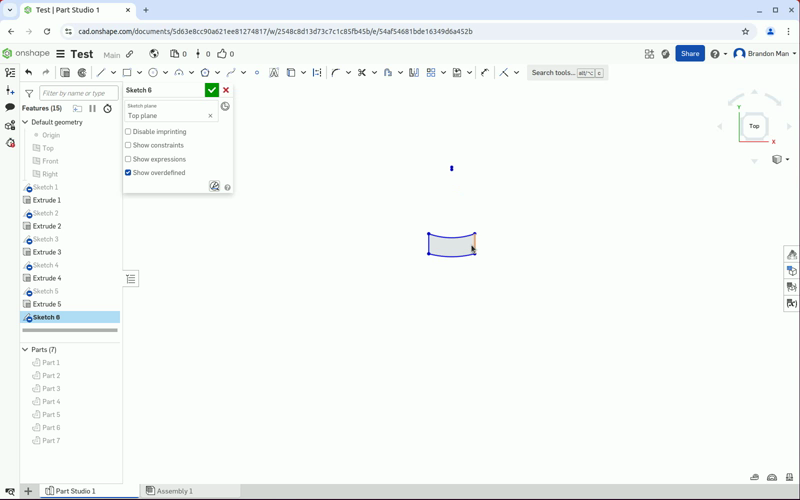
scroll(6)
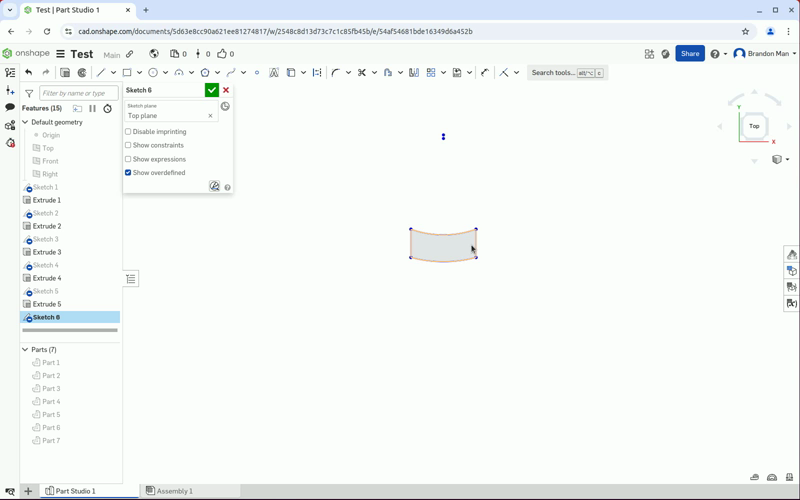
scroll(6)
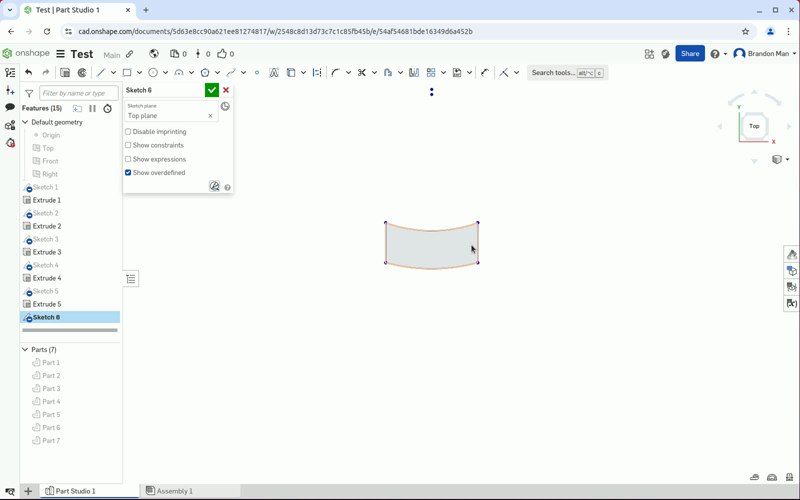
scroll(6)
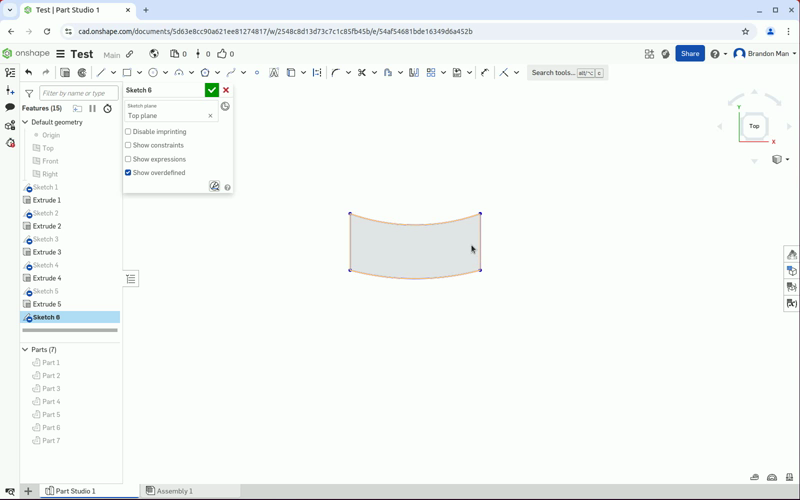
scroll(6)
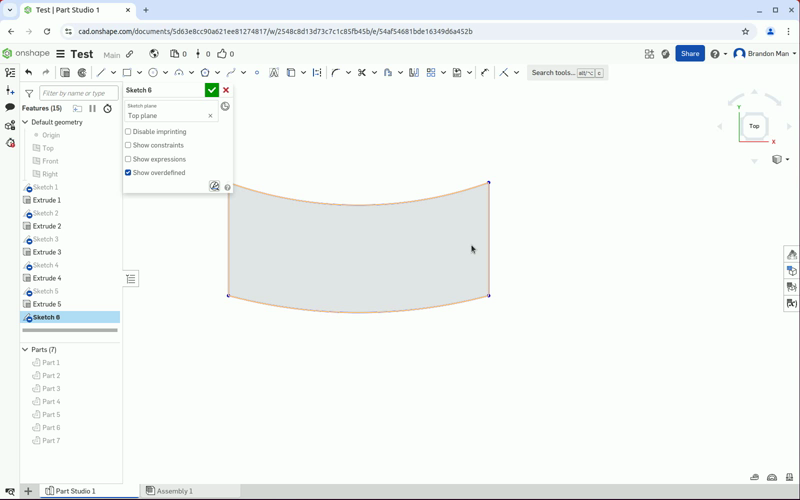
click(471, 244)
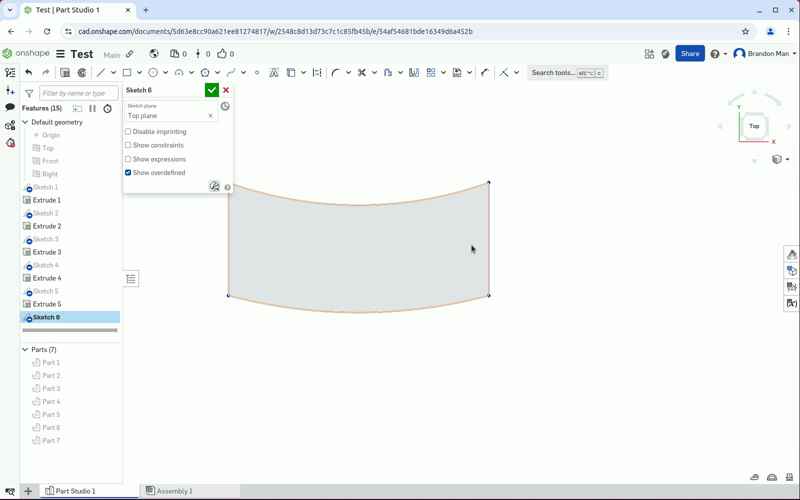
scroll(-6)
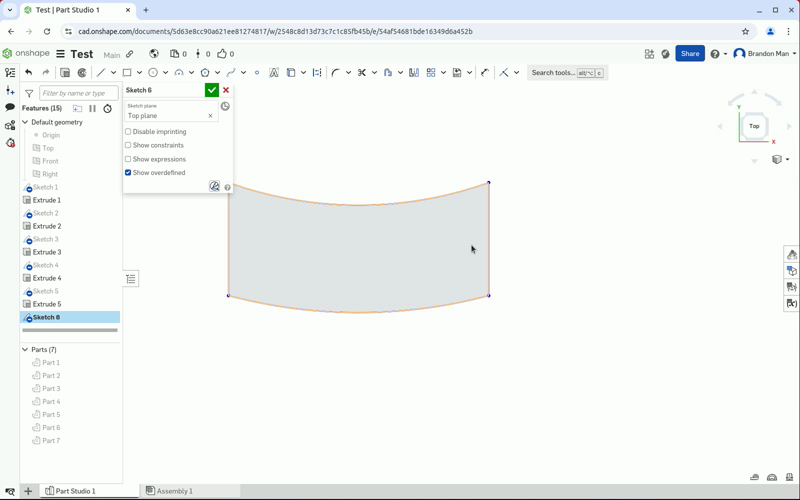
scroll(-6)
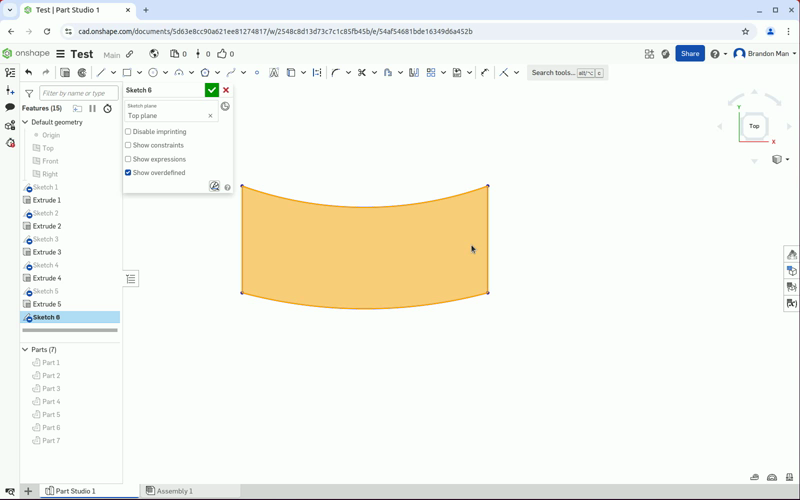
scroll(-6)
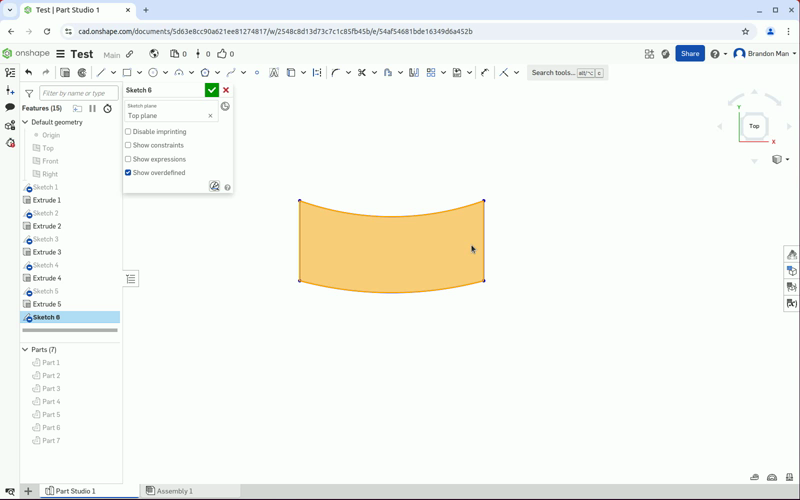
scroll(-6)
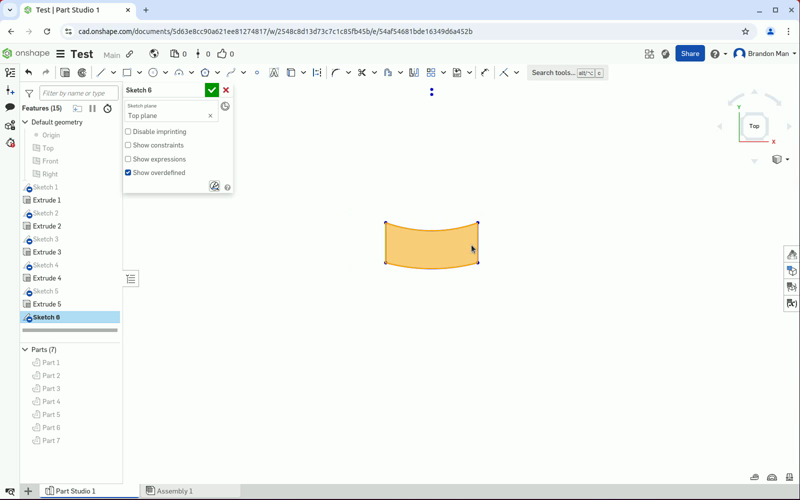
scroll(-6)
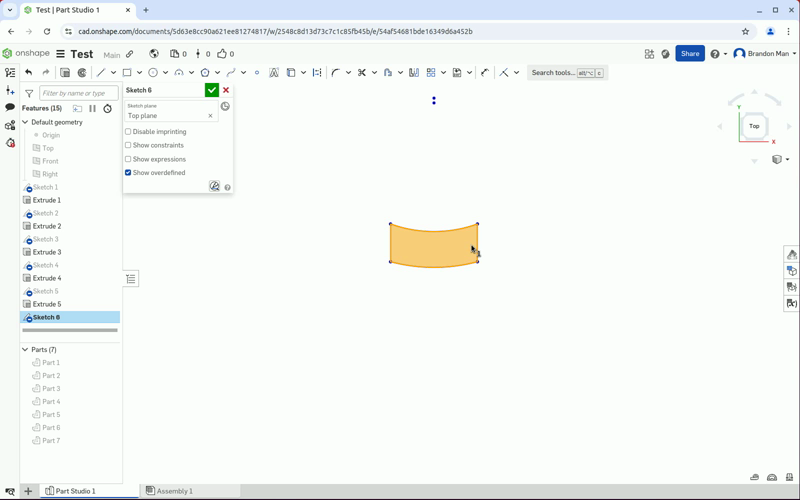
scroll(-6)
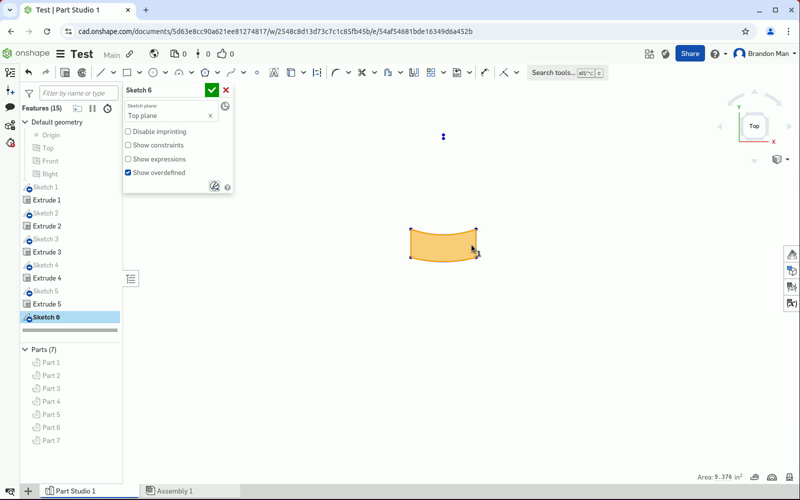
scroll(-6)
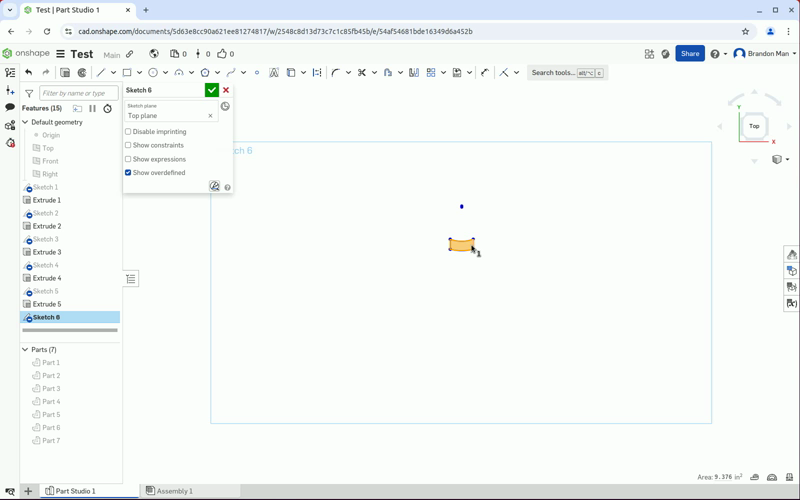
mouse_move(73, 352)
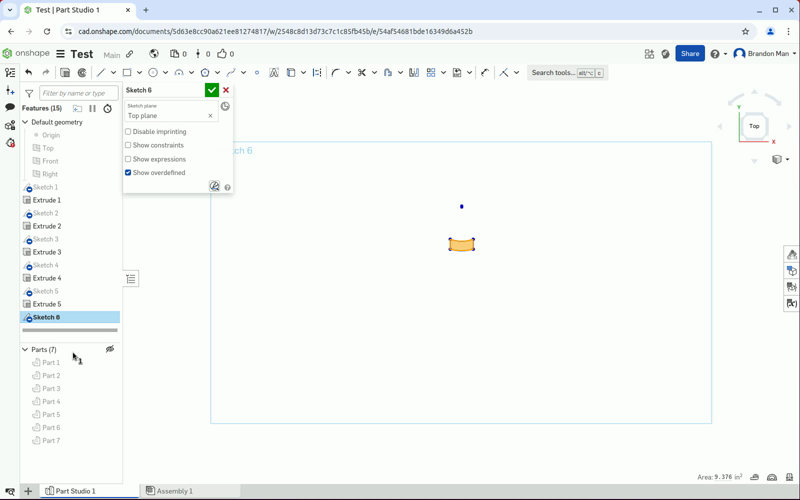
key(shift+y)
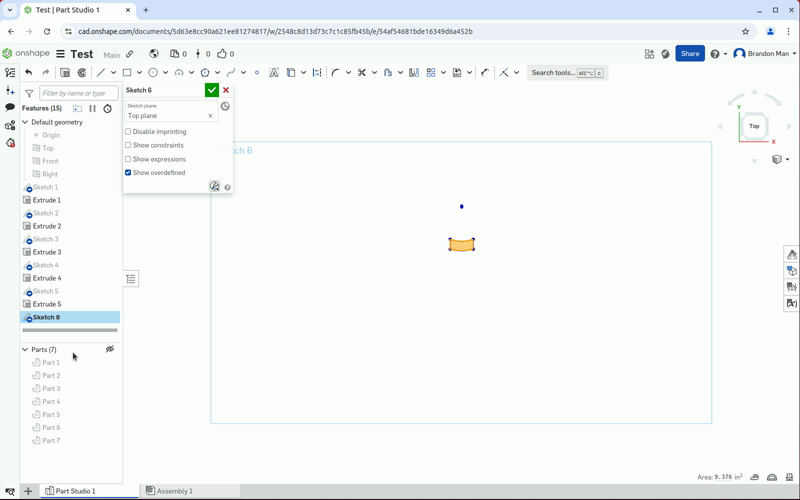
key(shift+e)
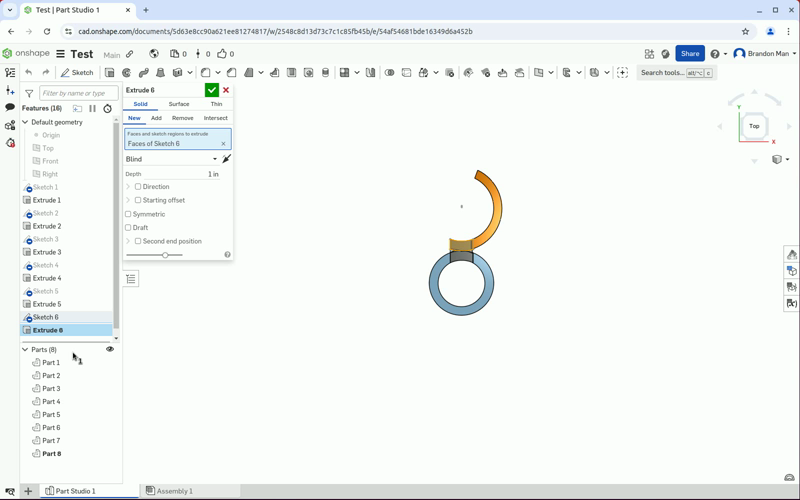
mouse_move(143, 106)
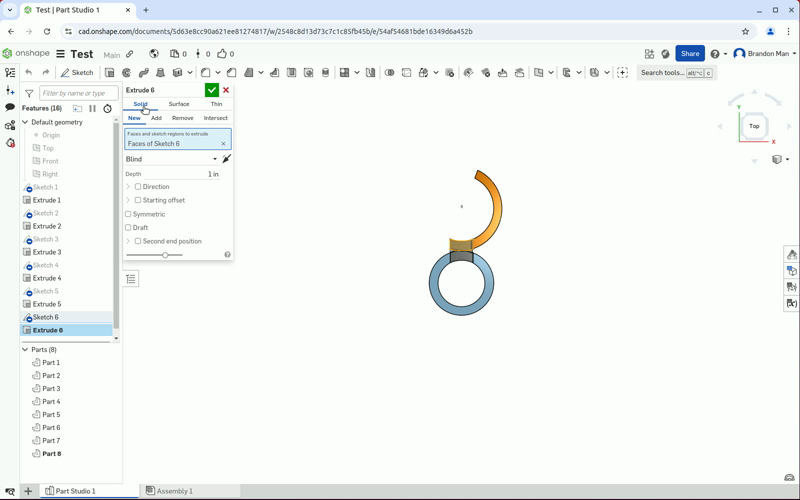
click(143, 106)
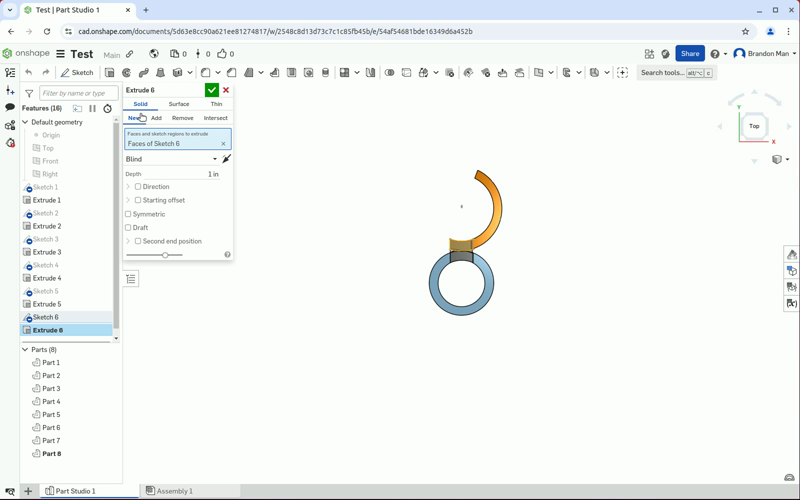
mouse_move(137, 120)
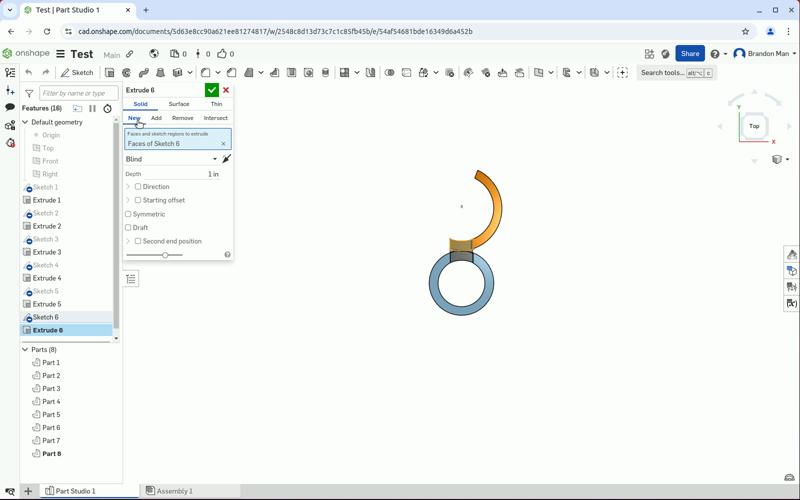
click(137, 120)
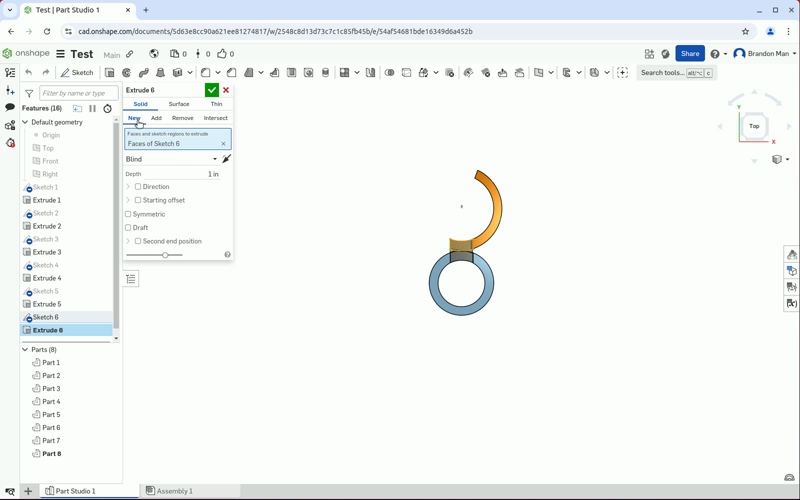
key(tab, 4)
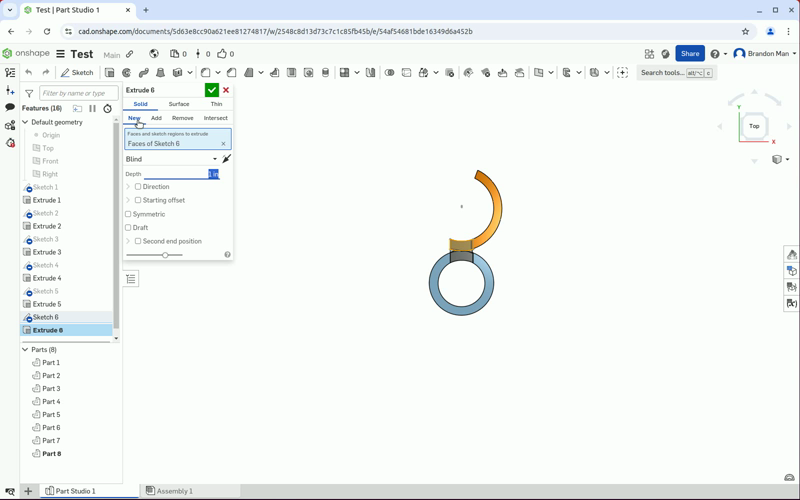
text(9.147)
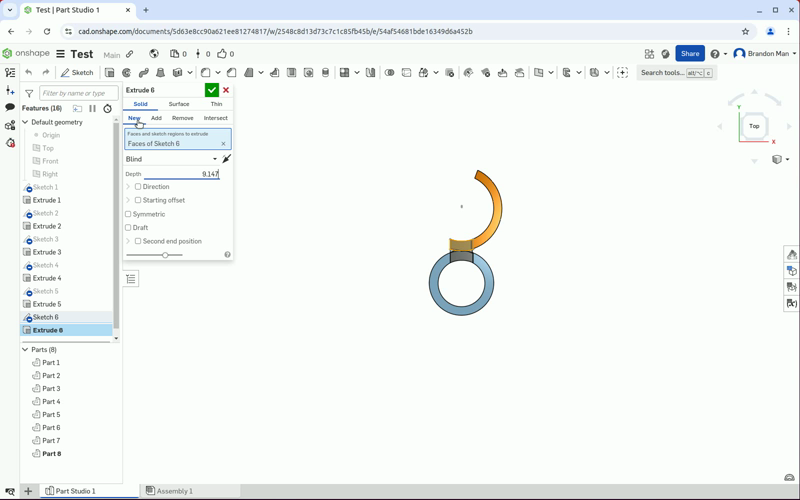
key(enter)
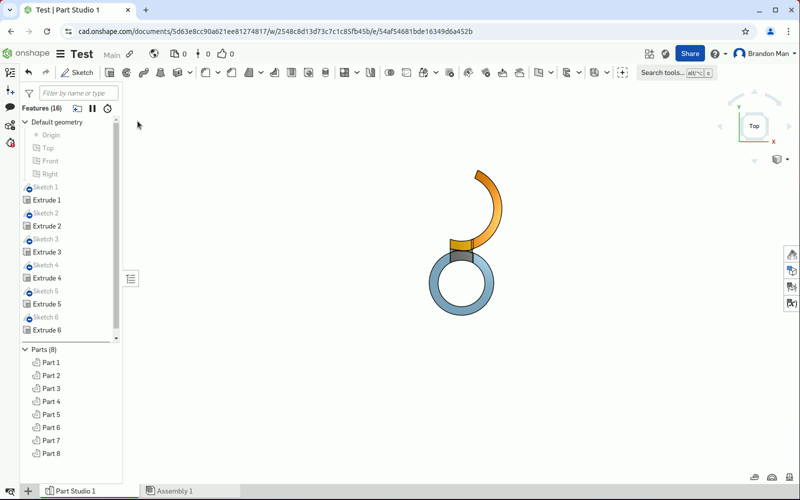
key(shift+h)
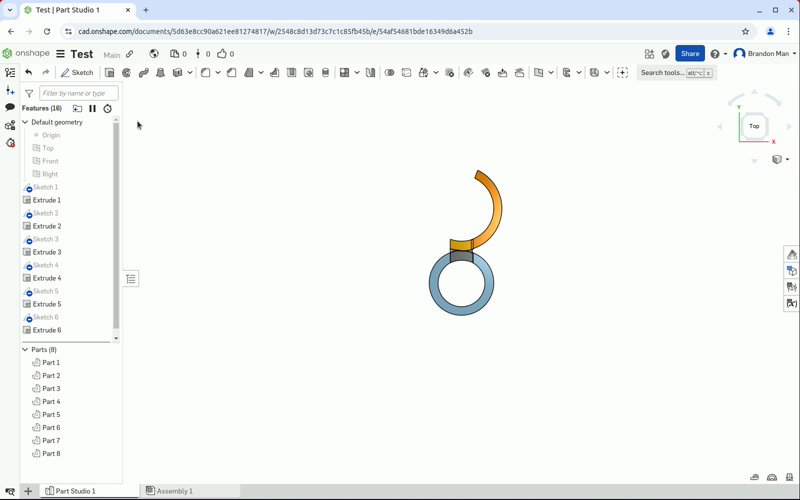
key(shift+h)
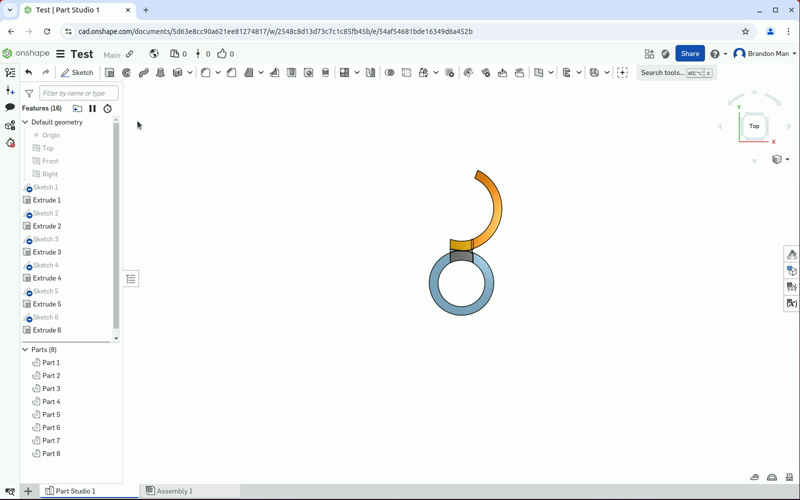
mouse_move(69, 189)
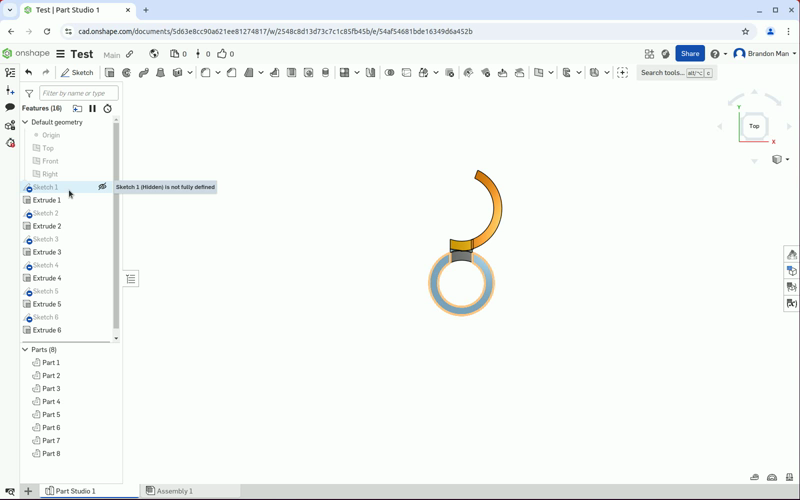
click(69, 189)
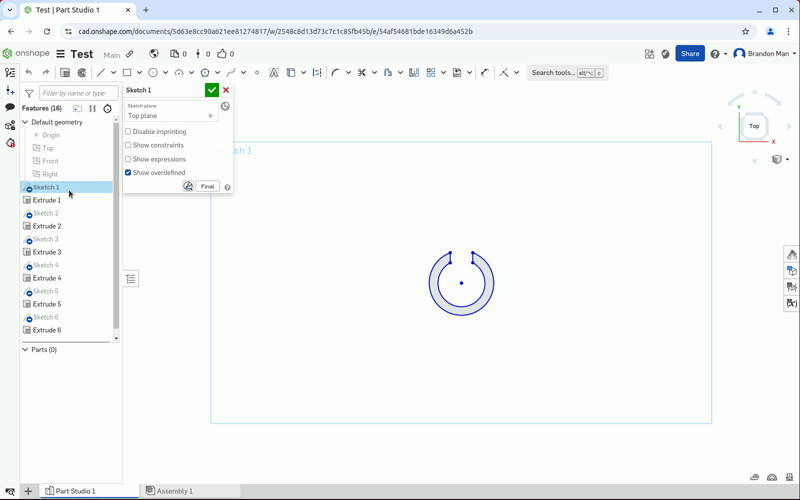
mouse_move(229, 92)
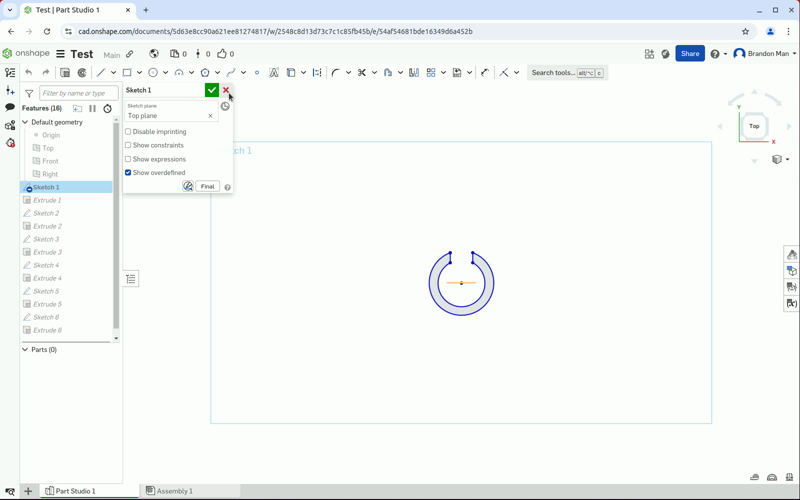
click(229, 92)
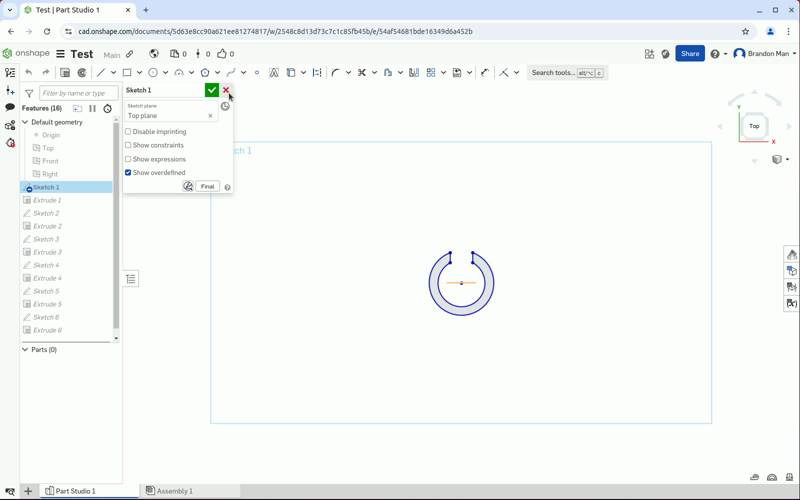
key(shift+s)
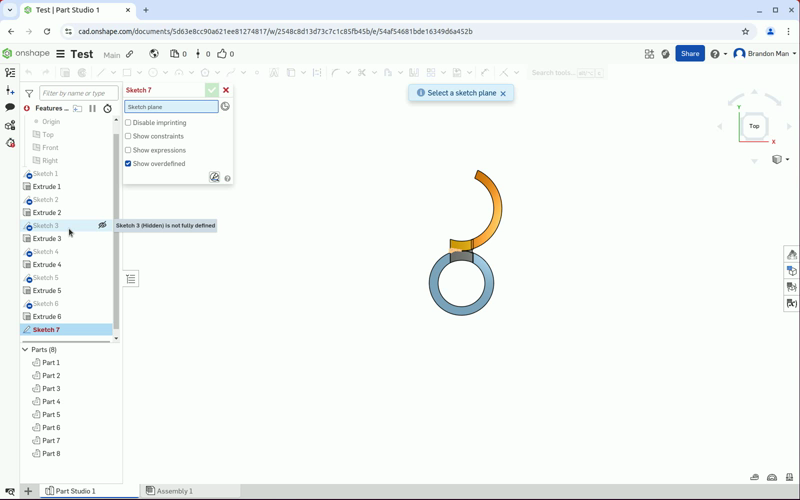
scroll(3)
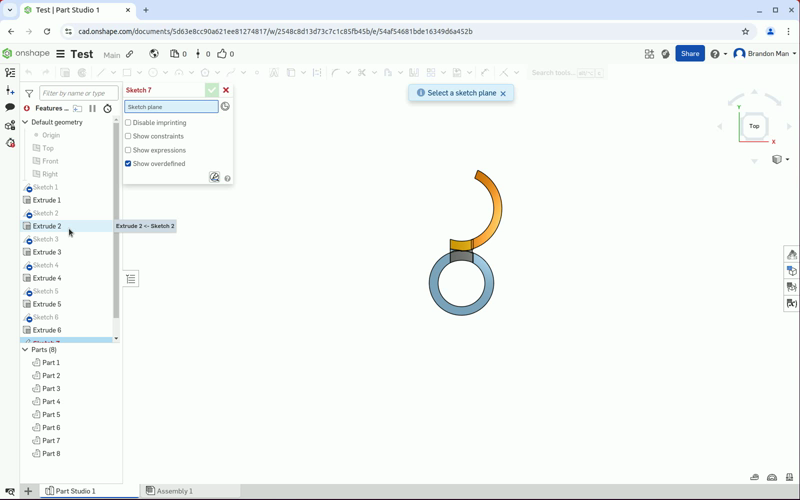
mouse_move(69, 150)
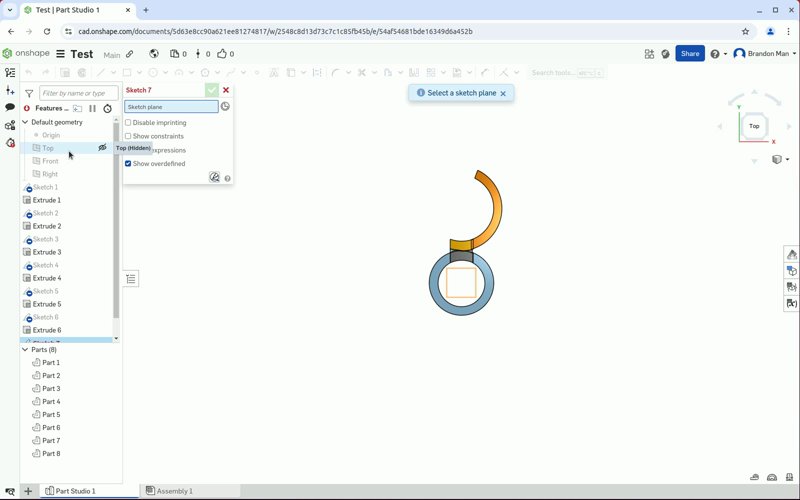
click(69, 150)
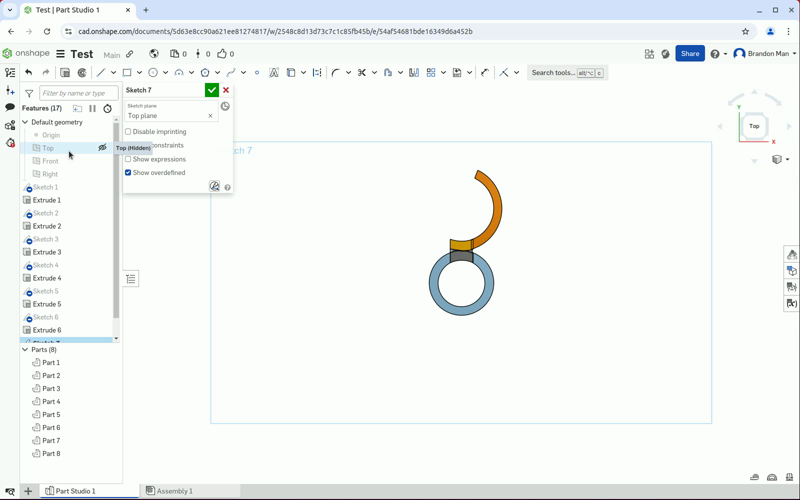
mouse_move(73, 352)
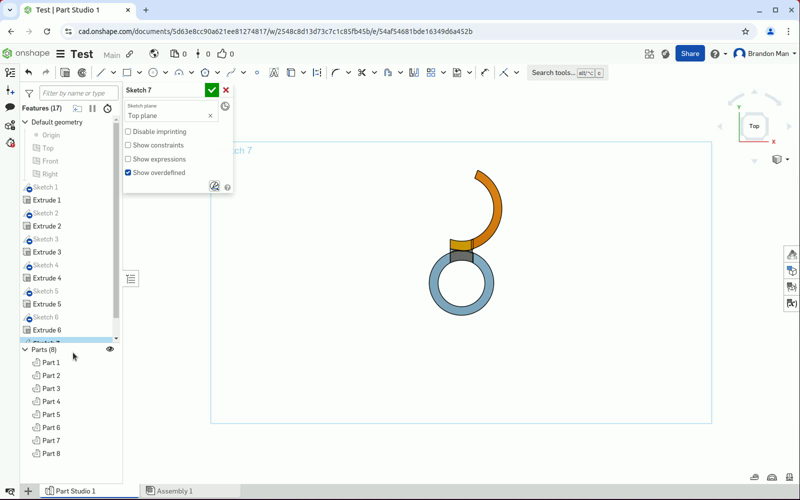
key(y)
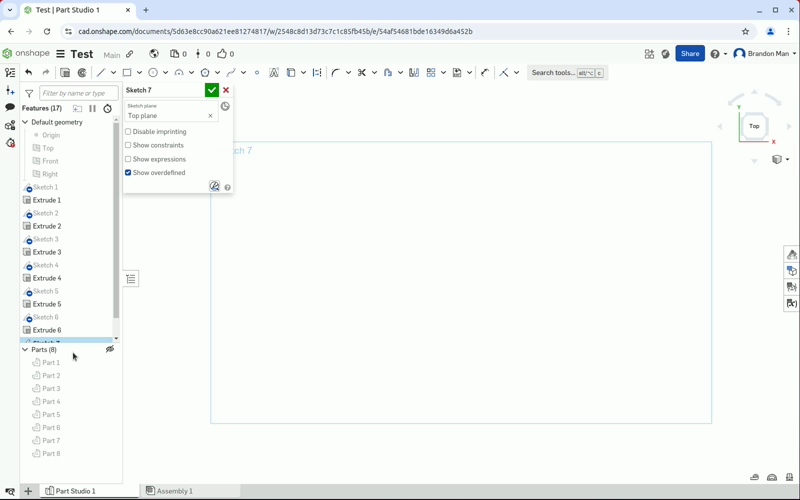
key(a)
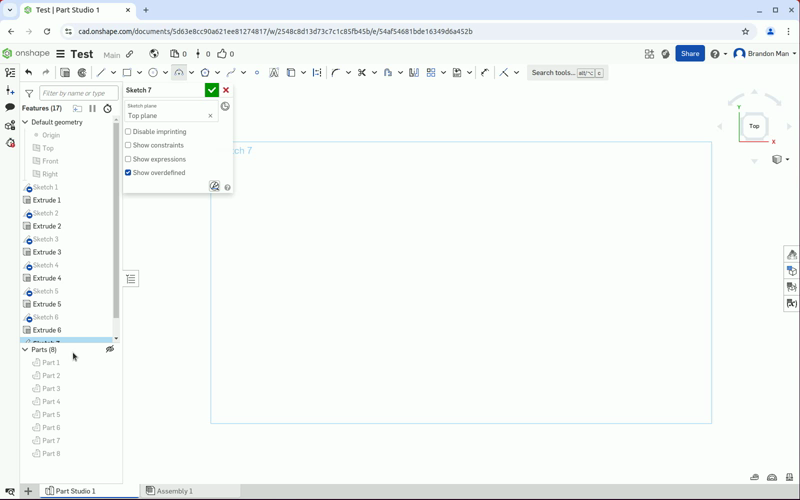
key_down(shift)
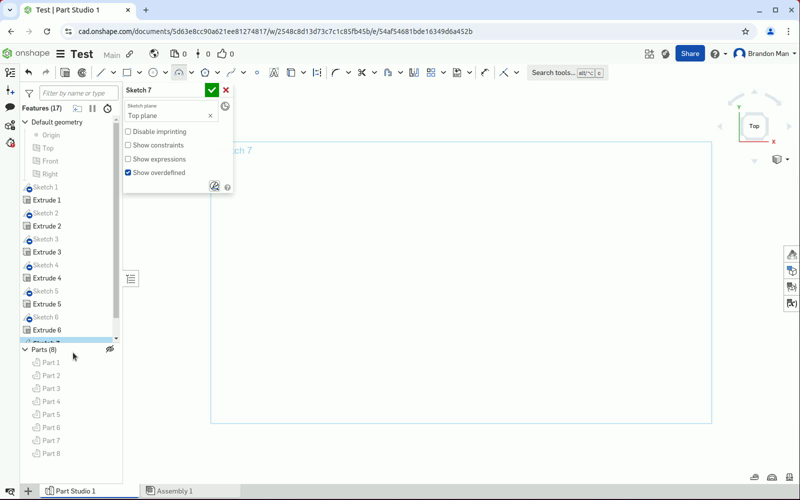
mouse_move(443, 170)
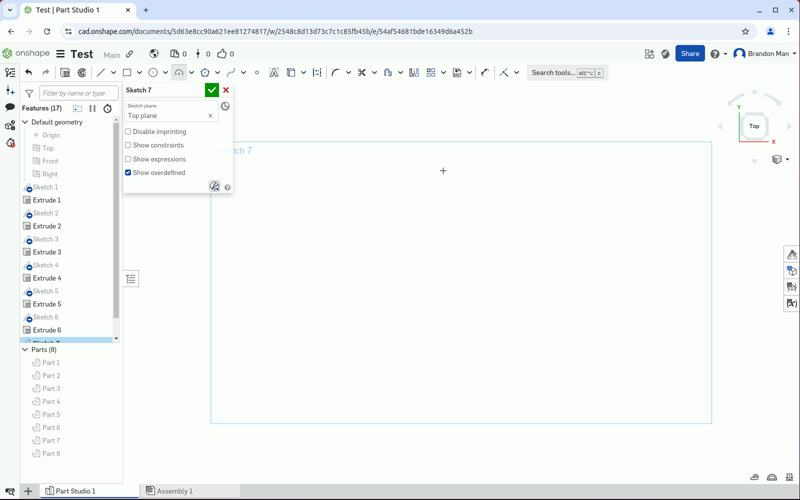
click(443, 170)
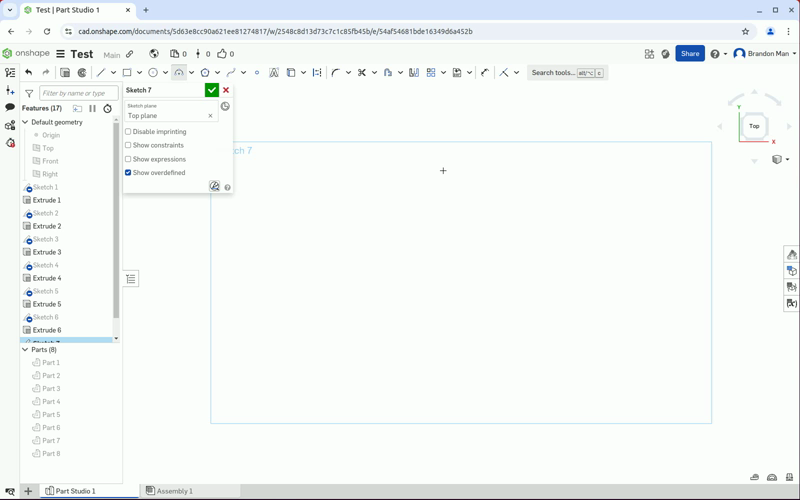
key_up(shift)
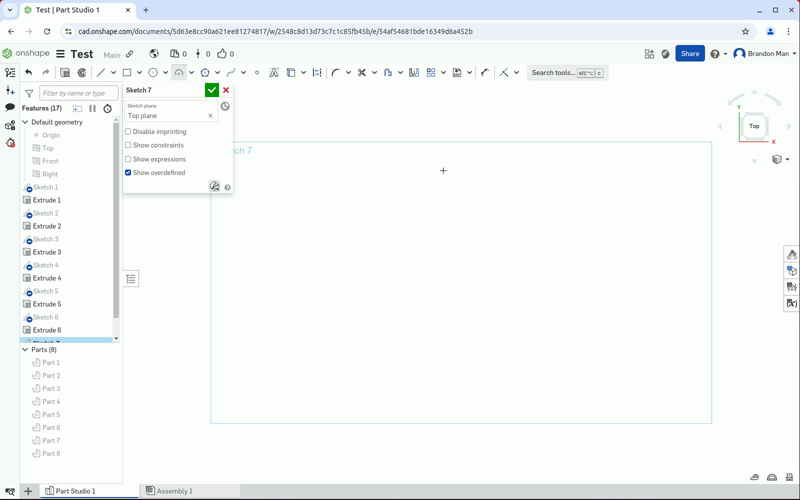
key_down(shift)
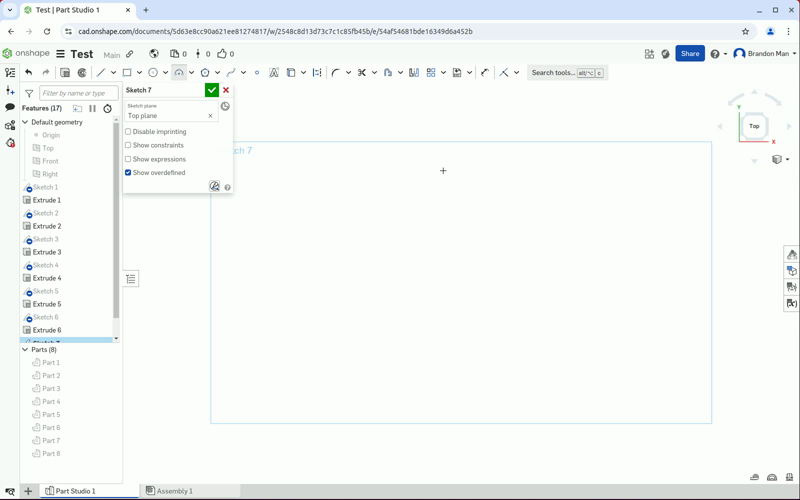
mouse_move(450, 249)
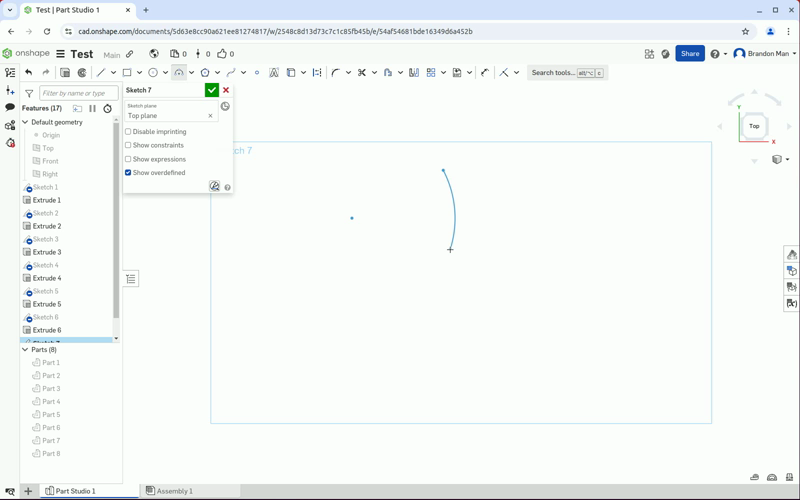
click(450, 249)
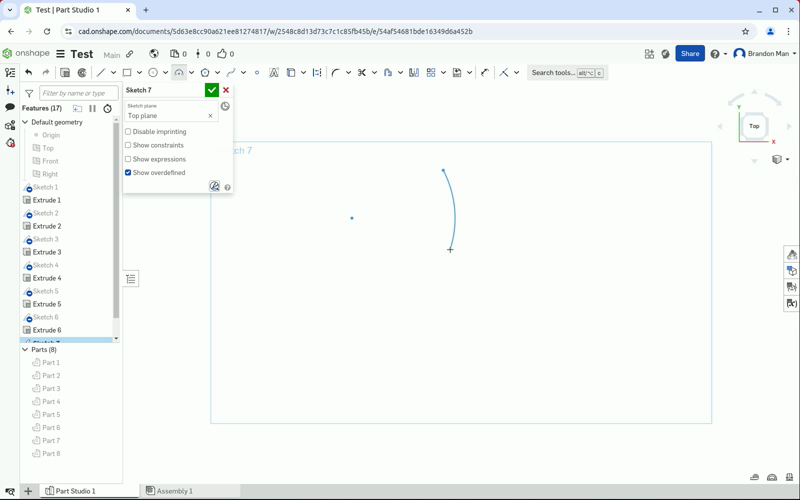
mouse_move(419, 212)
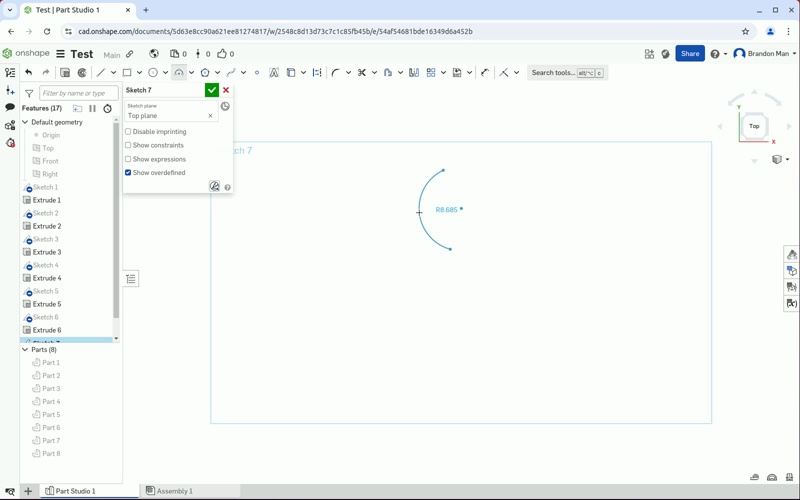
click(419, 212)
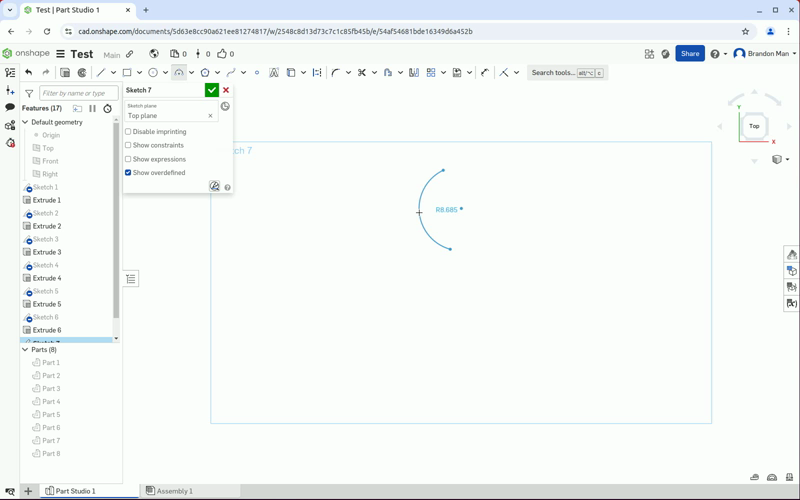
key_up(shift)
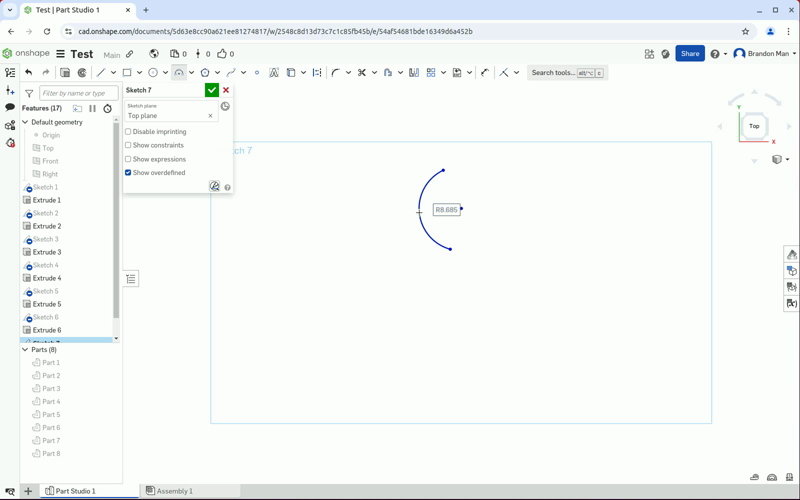
key(esc)
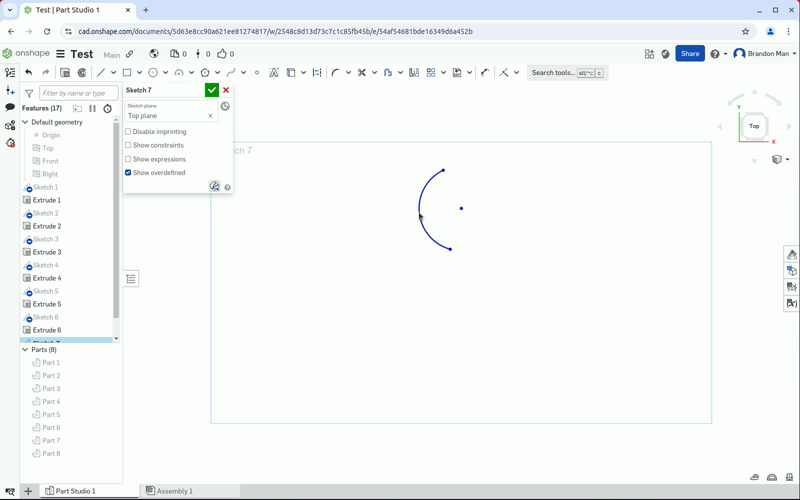
key(l)
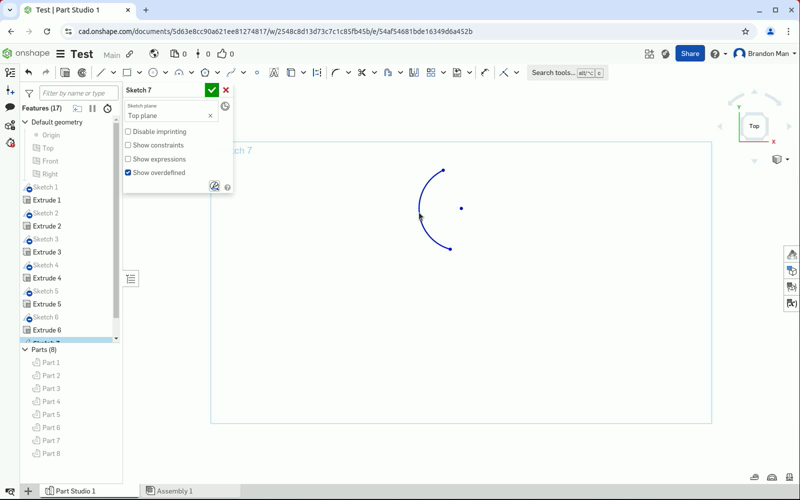
mouse_move(450, 249)
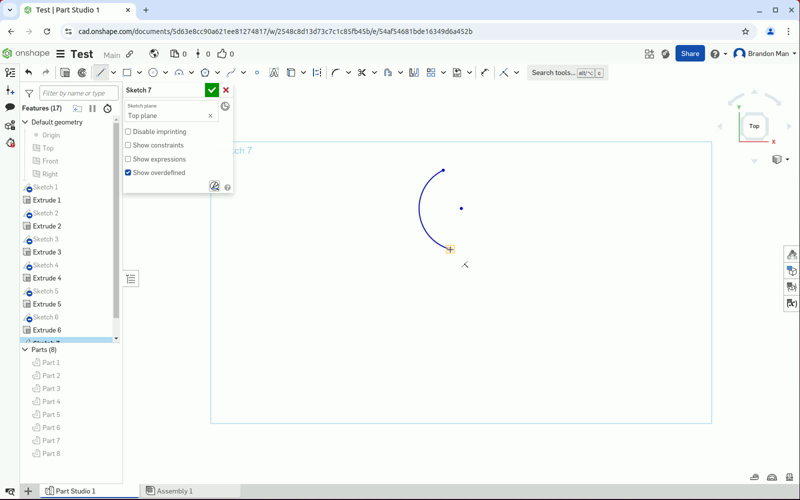
click(450, 249)
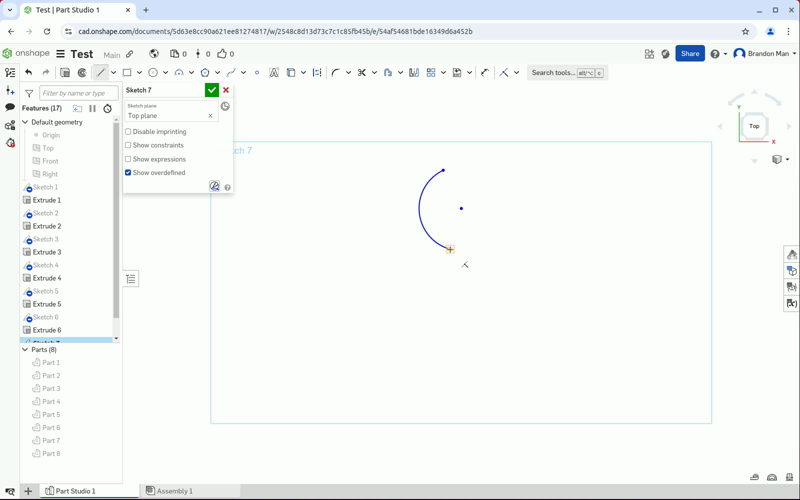
key_down(shift)
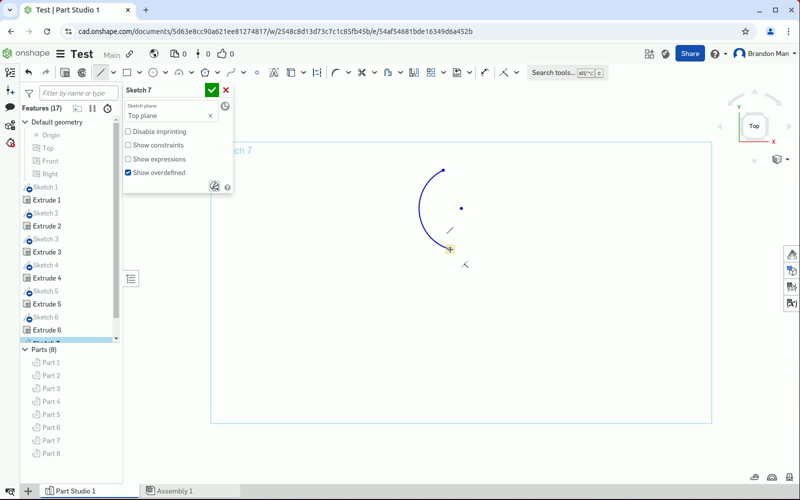
mouse_move(480, 249)
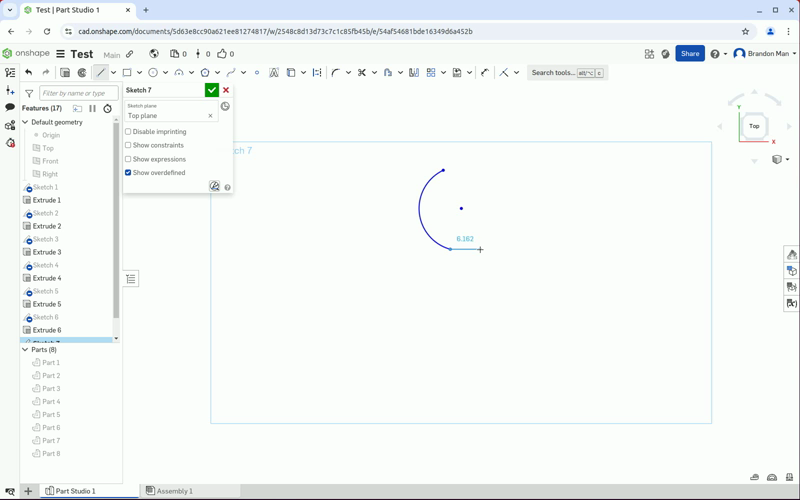
mouse_move(450, 240)
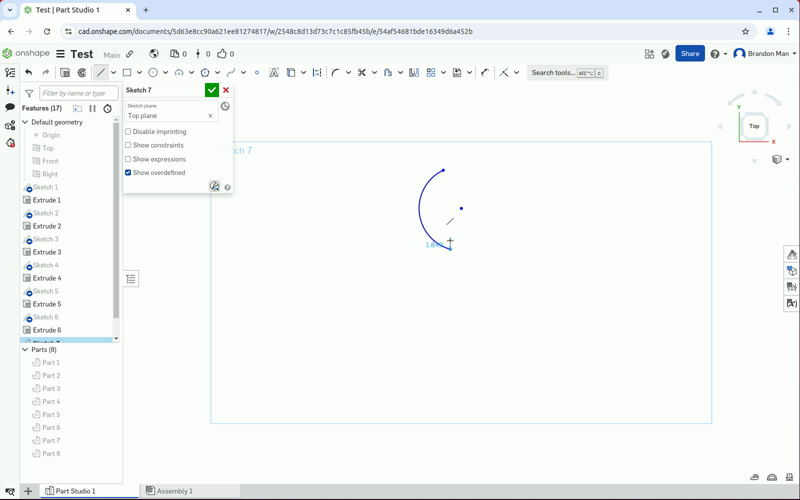
click(450, 240)
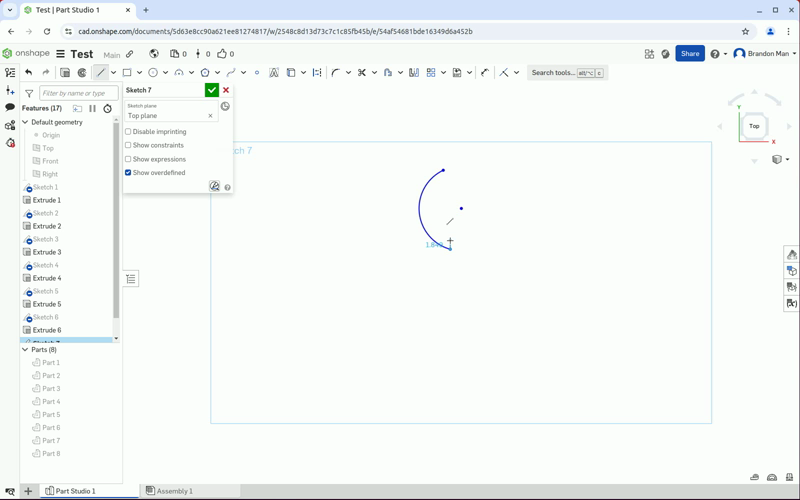
key_up(shift)
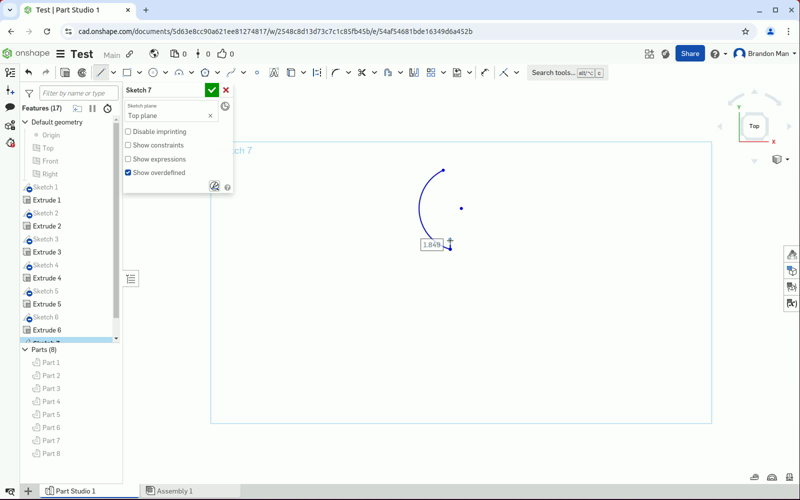
key(esc)
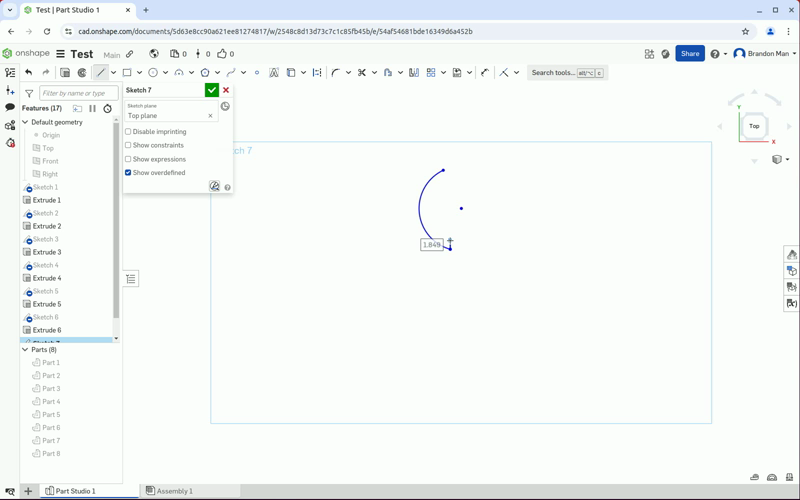
key(a)
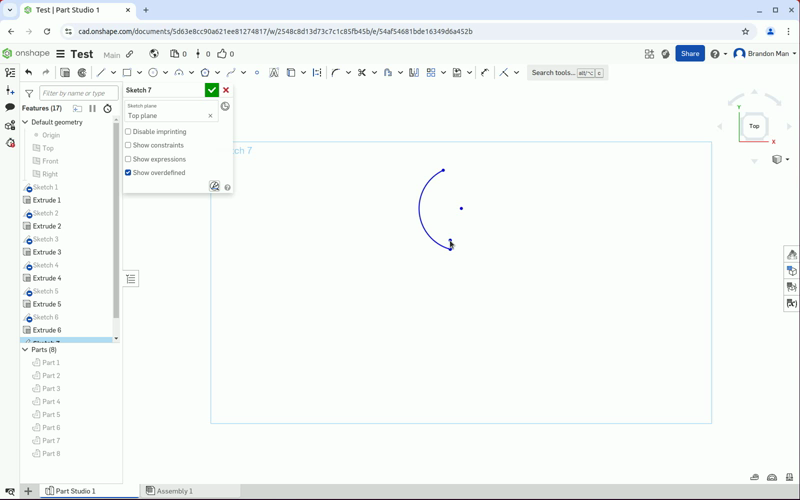
mouse_move(450, 240)
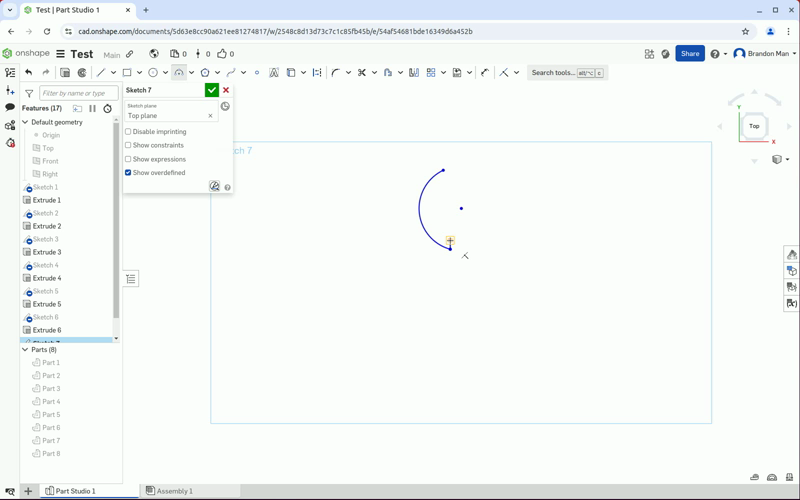
click(450, 240)
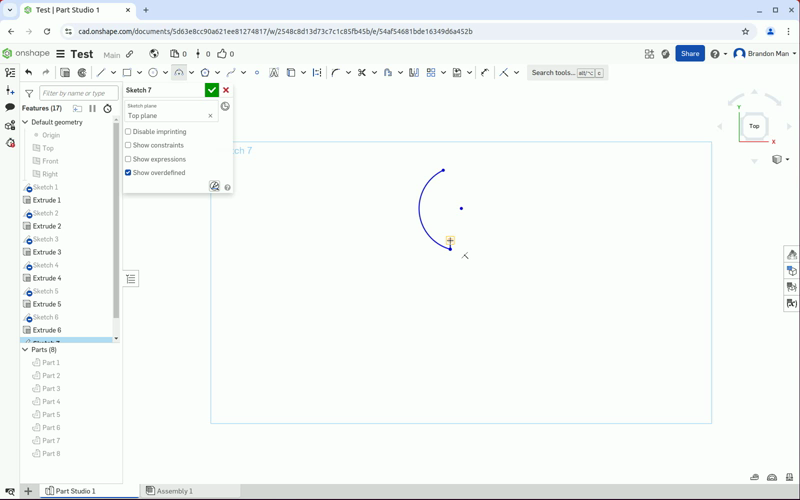
key_down(shift)
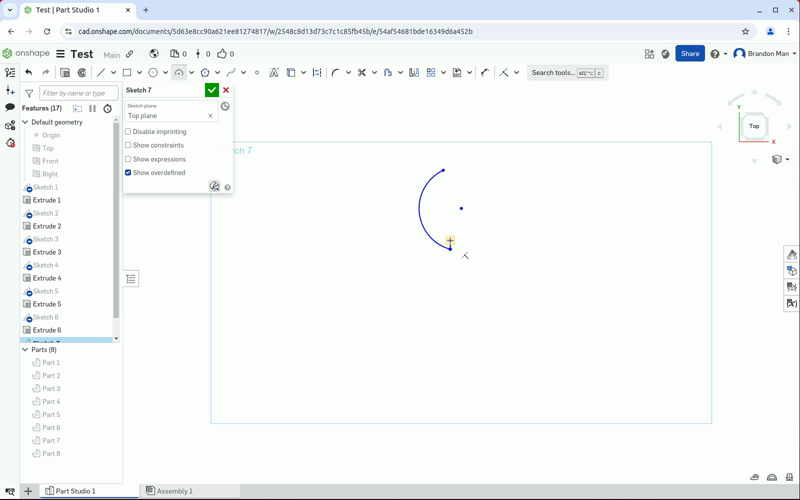
mouse_move(447, 178)
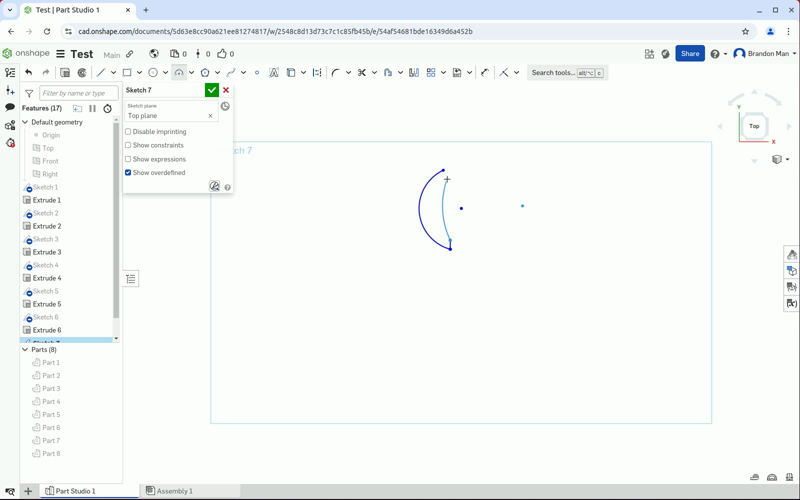
click(447, 178)
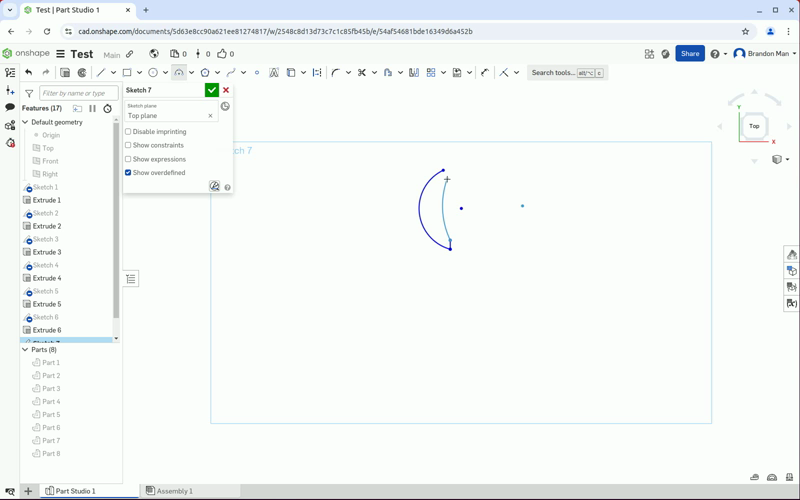
mouse_move(428, 210)
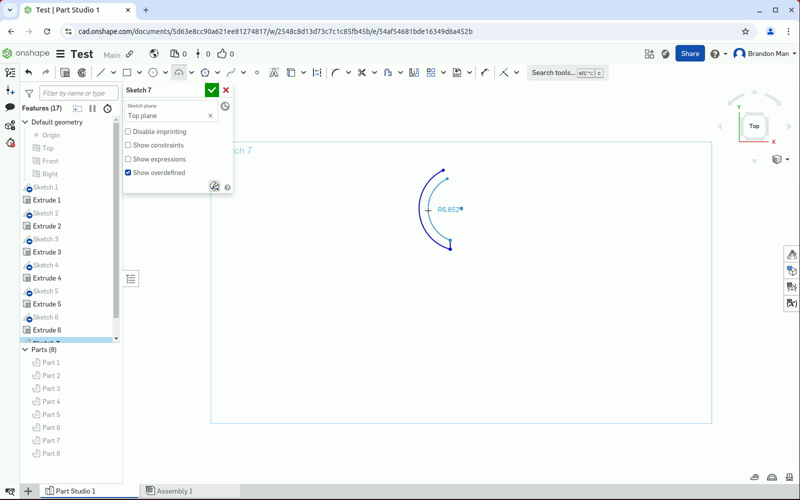
click(428, 210)
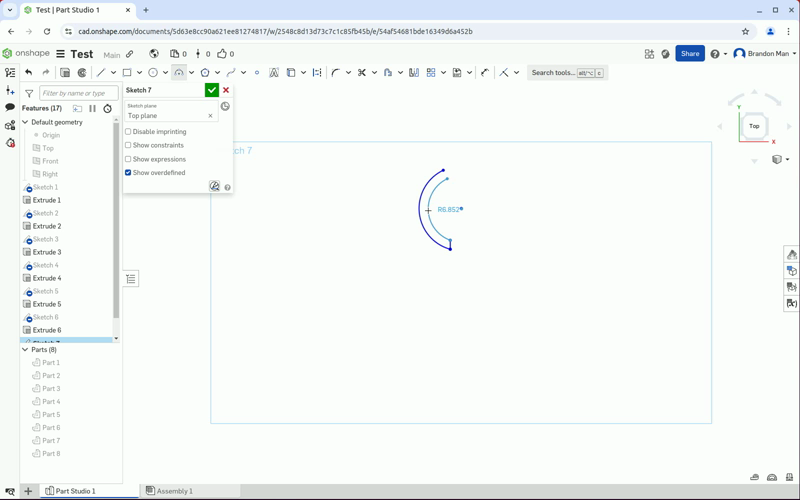
key_up(shift)
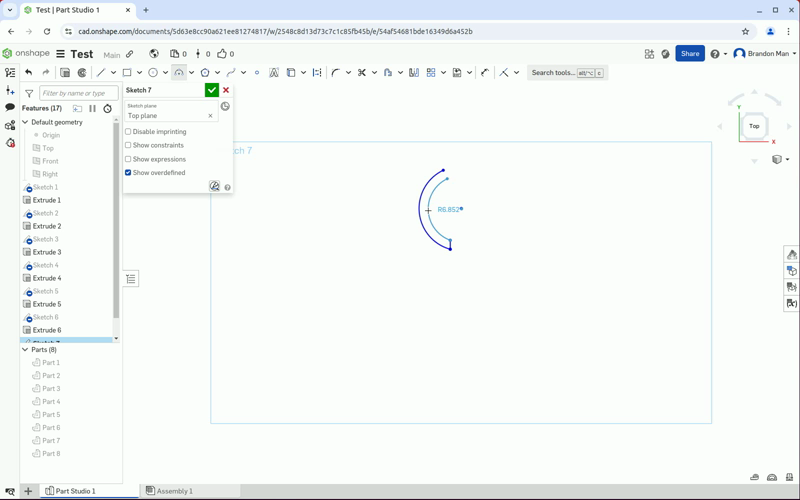
key(esc)
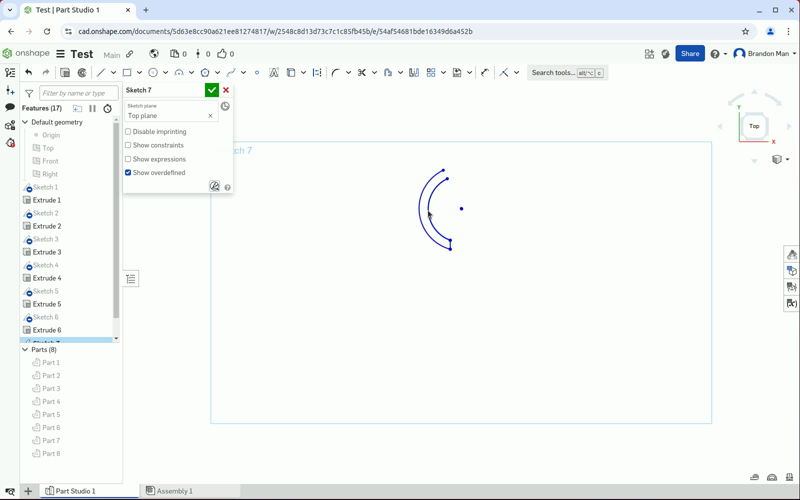
key(l)
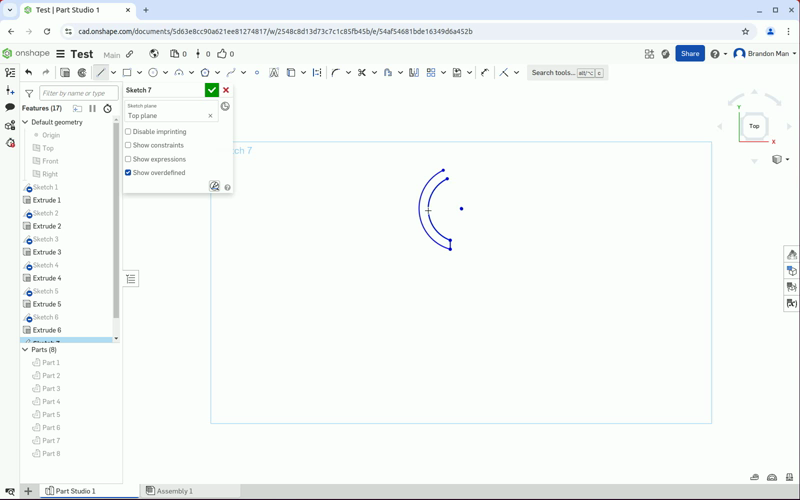
mouse_move(447, 178)
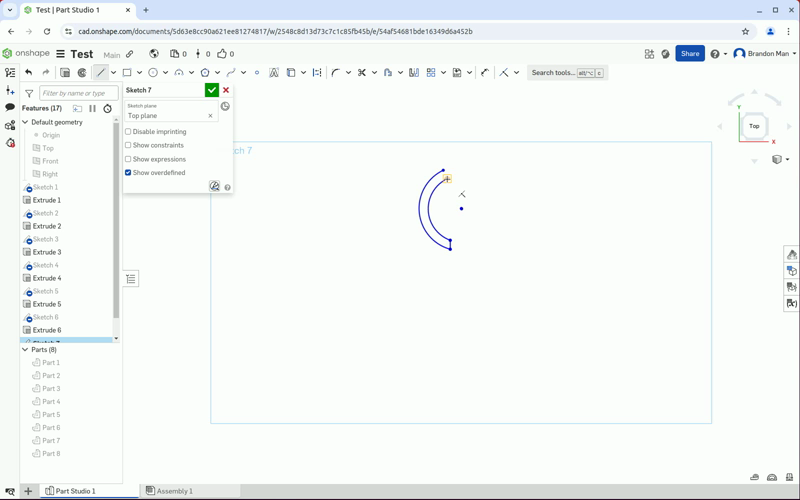
click(447, 178)
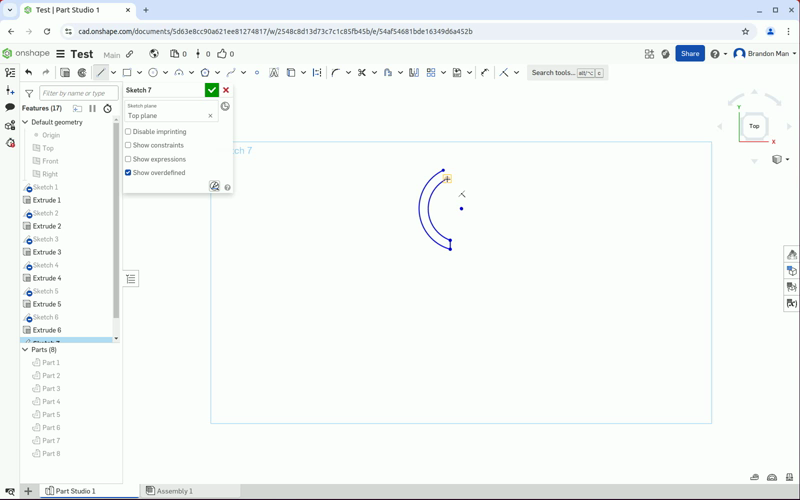
mouse_move(477, 178)
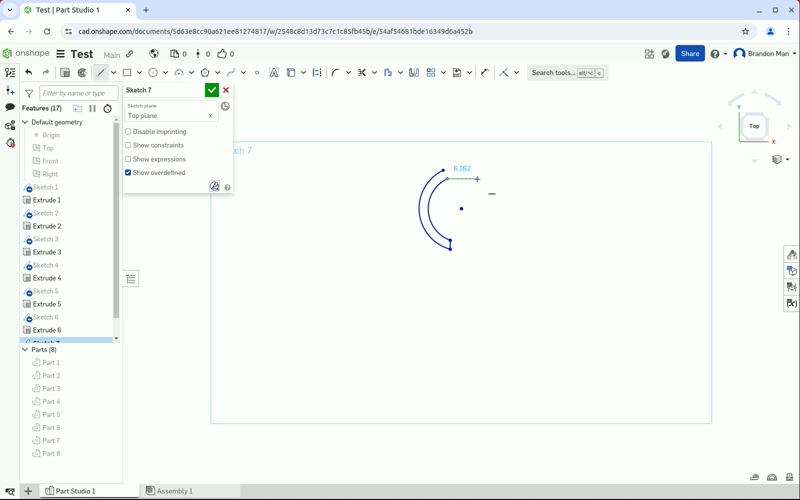
key_down(shift)
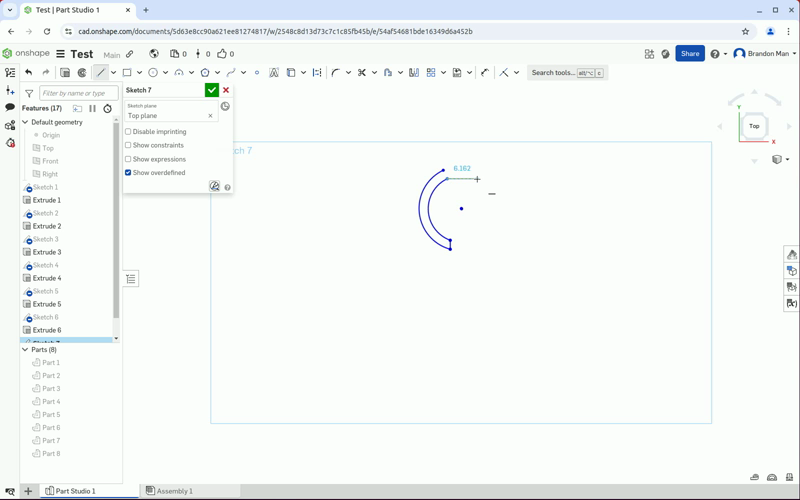
mouse_move(443, 170)
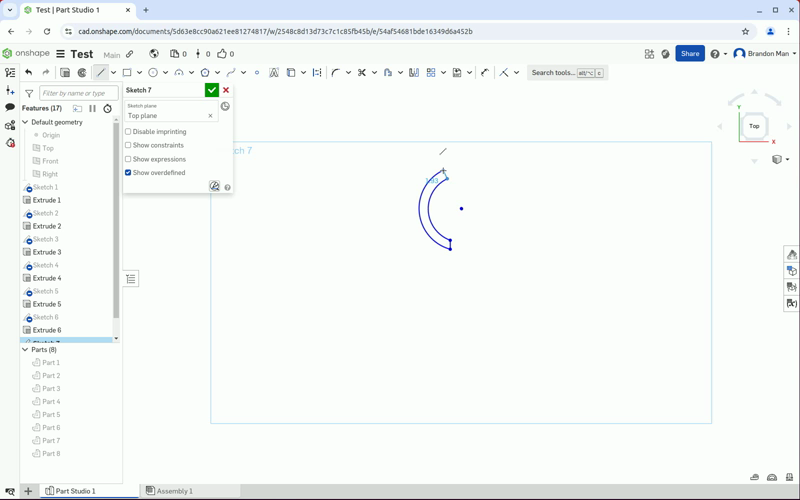
key_up(shift)
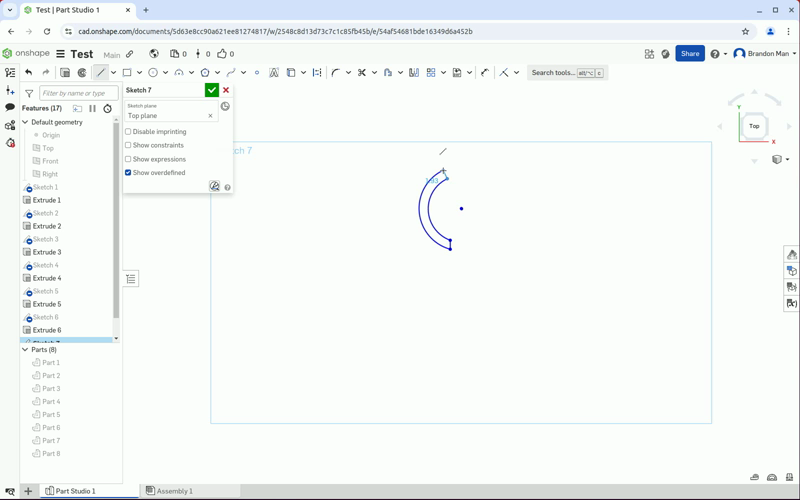
click(443, 170)
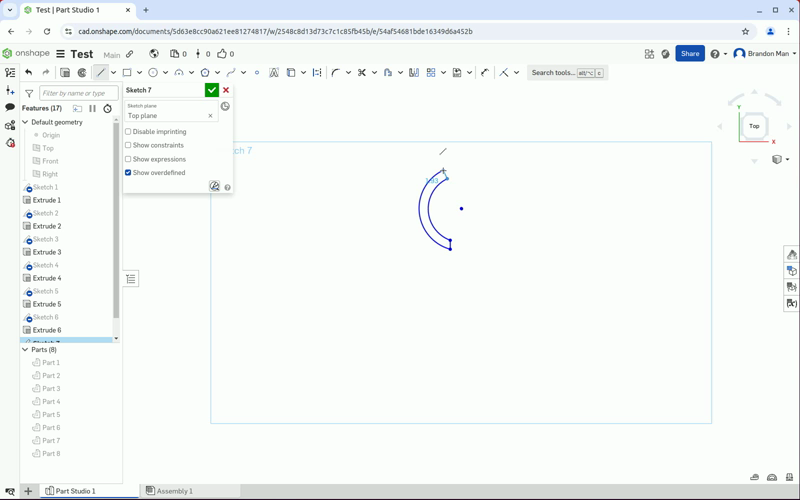
key(esc)
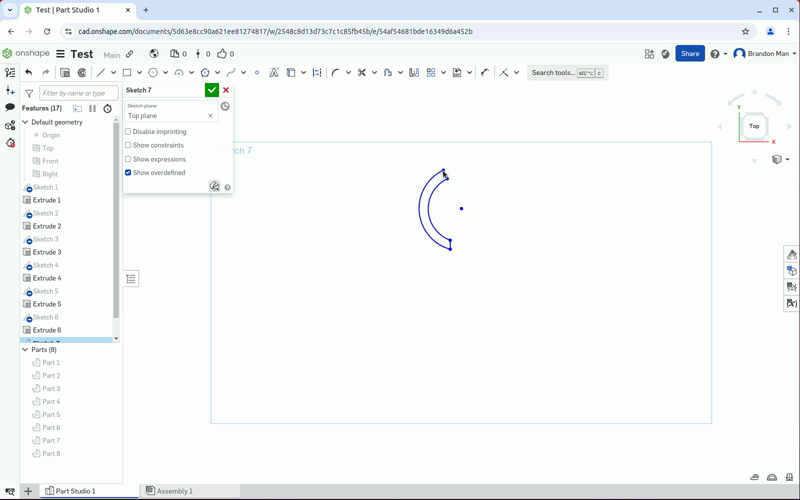
mouse_move(440, 179)
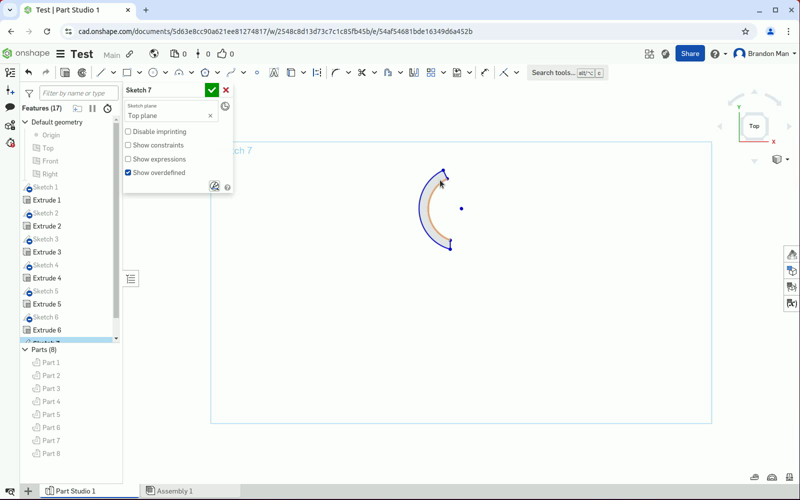
scroll(6)
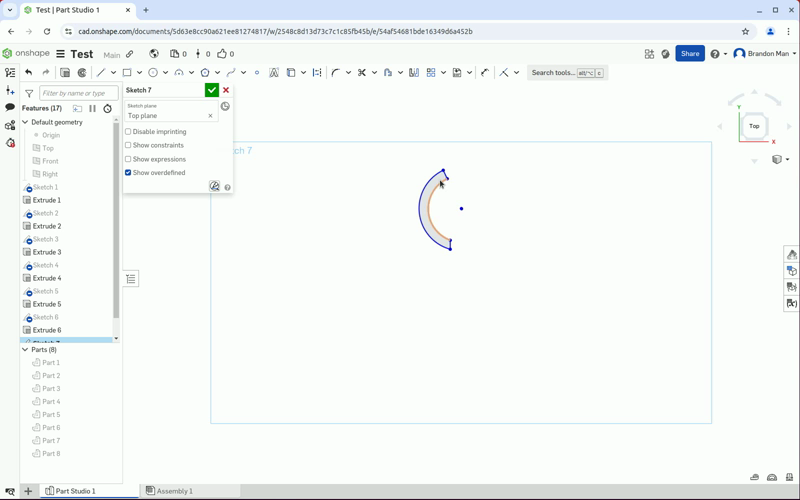
scroll(6)
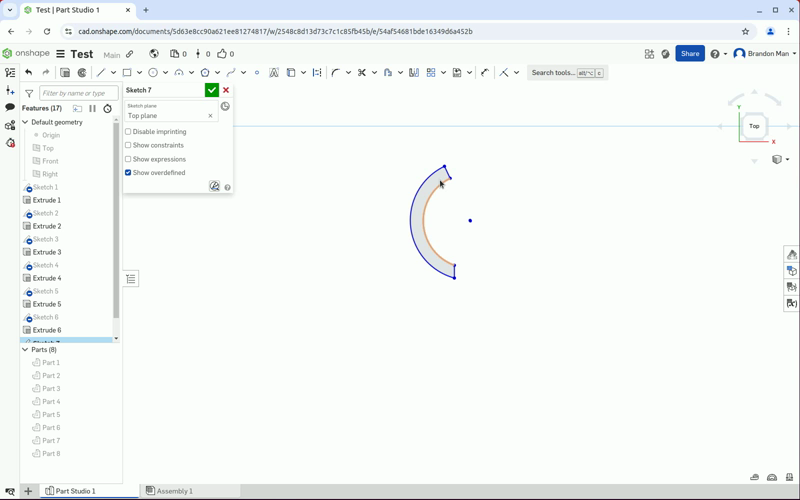
scroll(6)
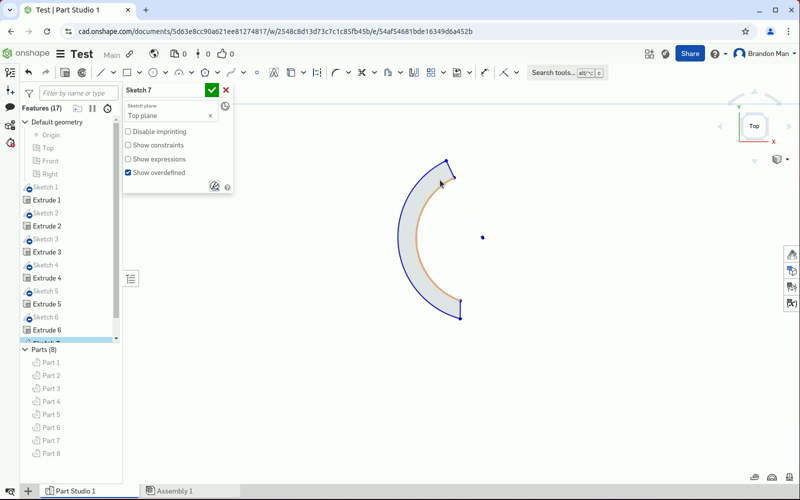
scroll(6)
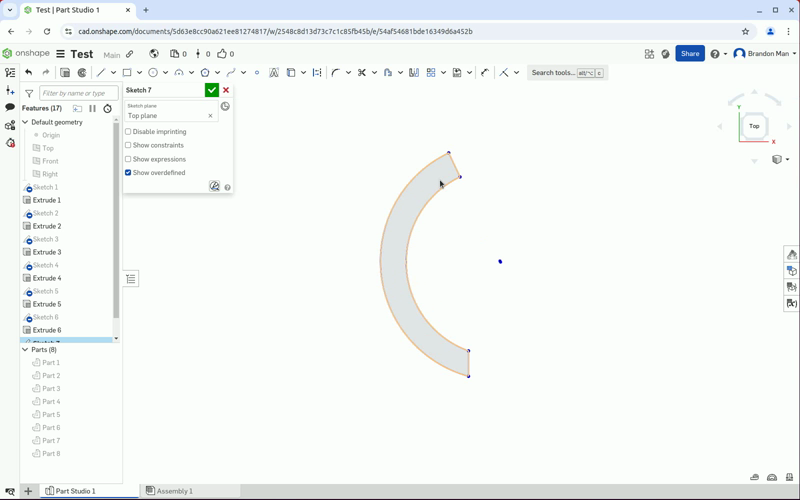
scroll(6)
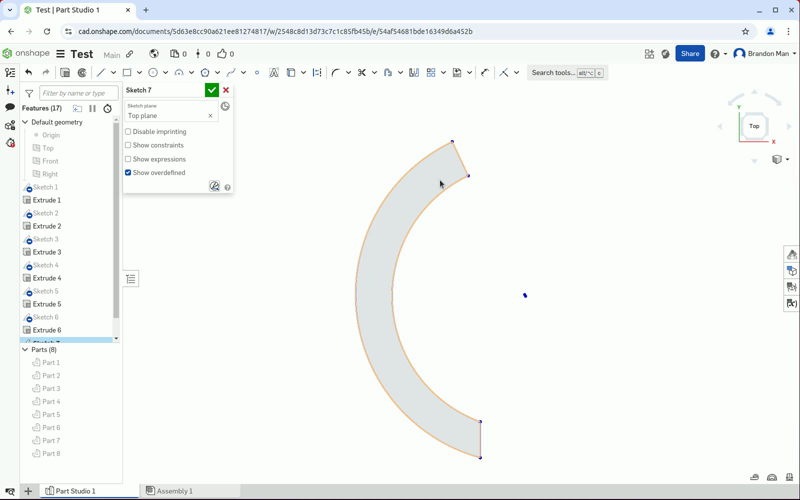
scroll(6)
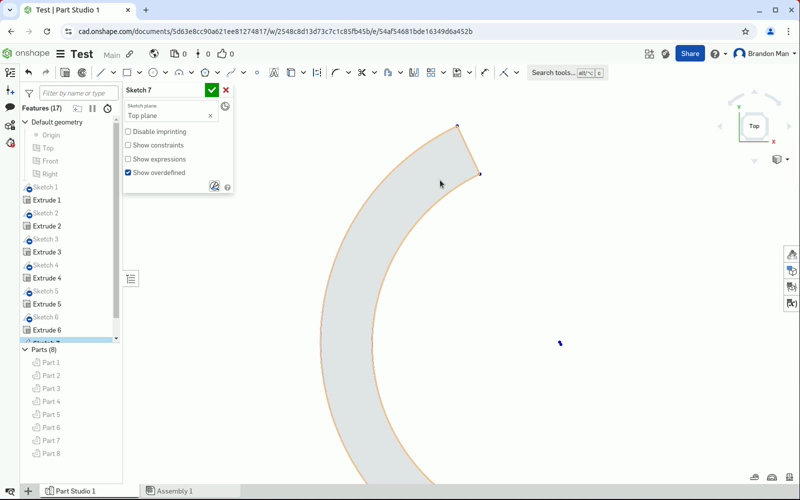
scroll(6)
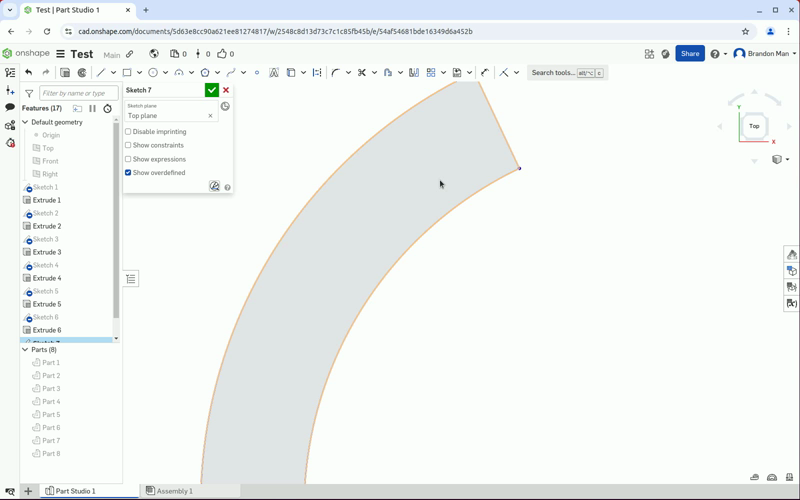
click(440, 179)
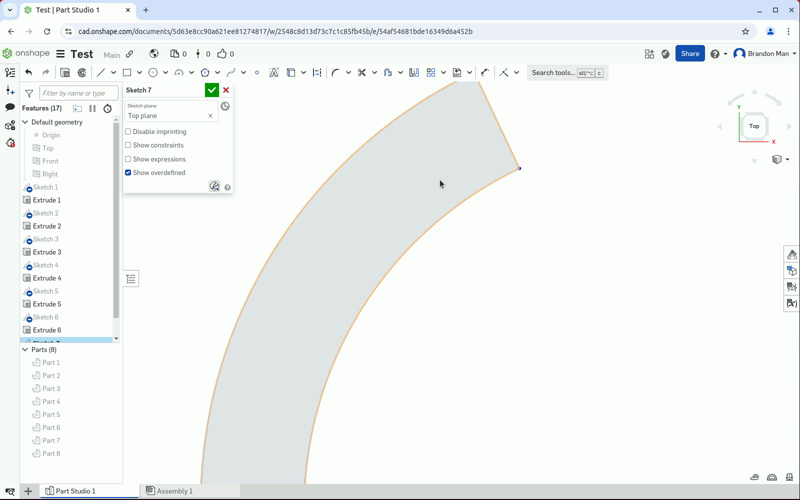
scroll(-6)
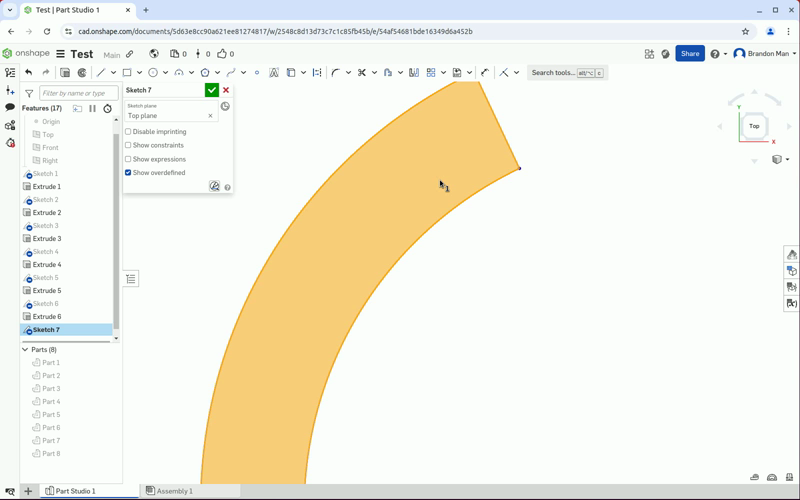
scroll(-6)
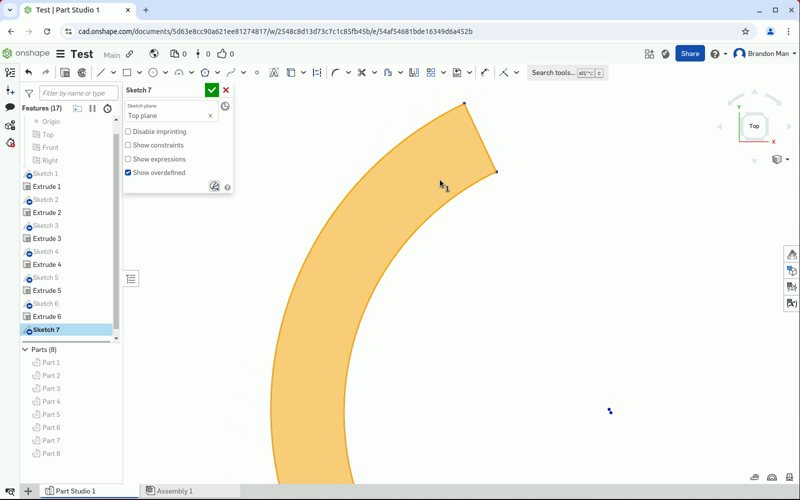
scroll(-6)
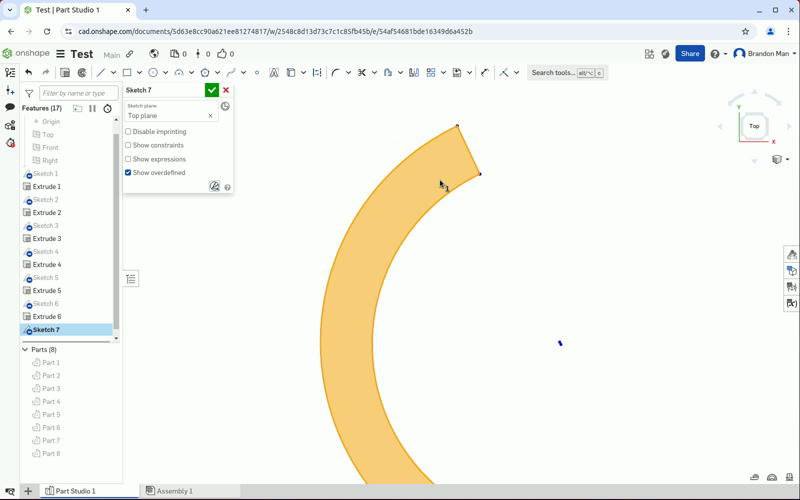
scroll(-6)
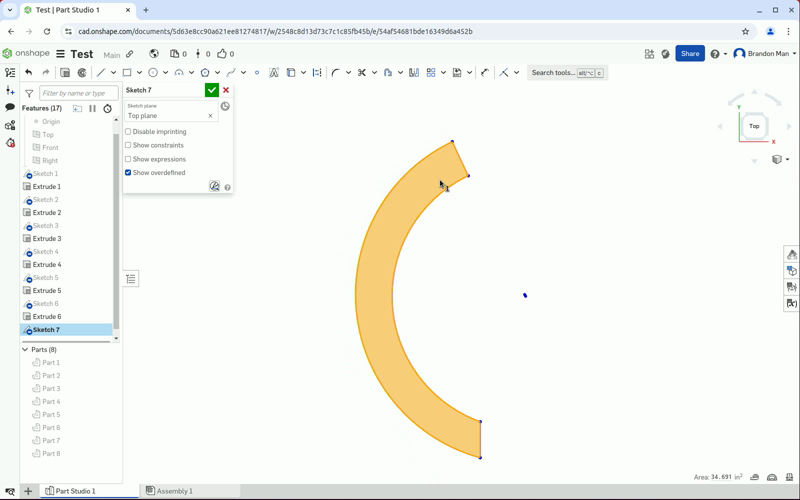
scroll(-6)
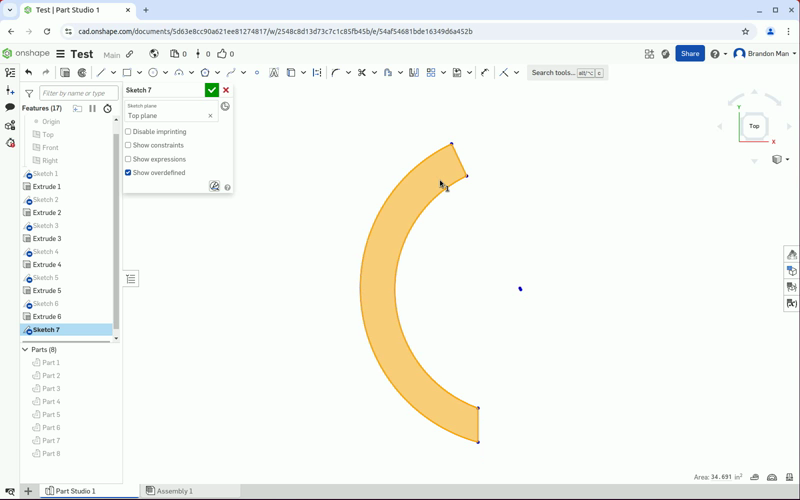
scroll(-6)
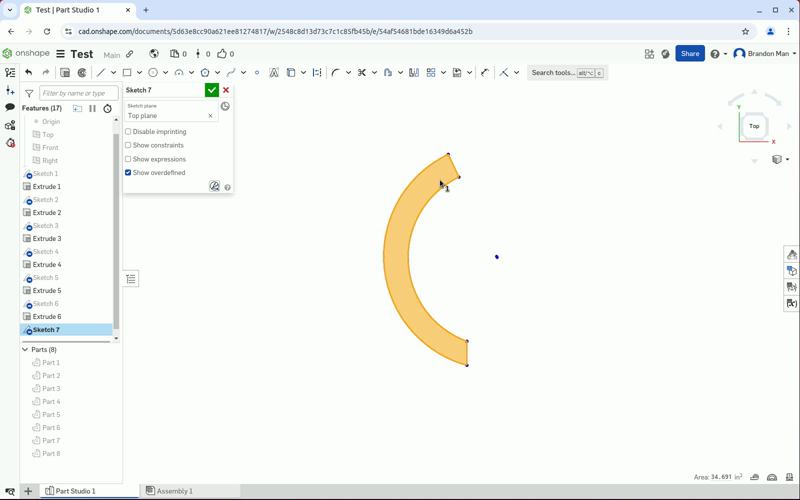
scroll(-6)
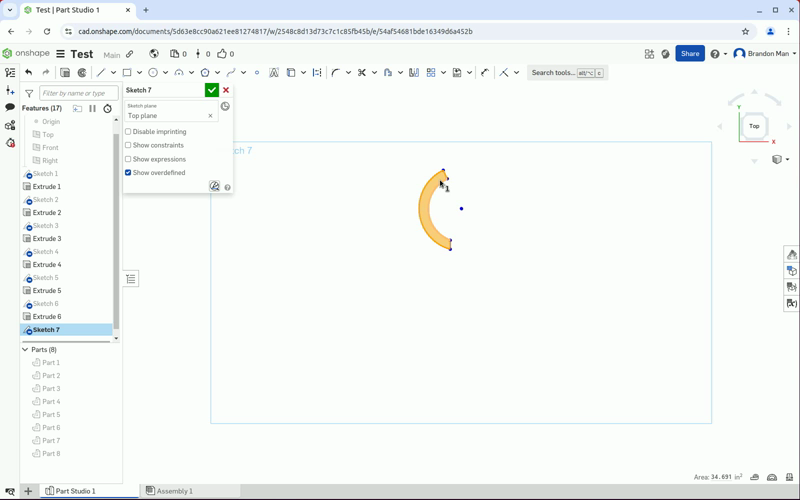
mouse_move(73, 352)
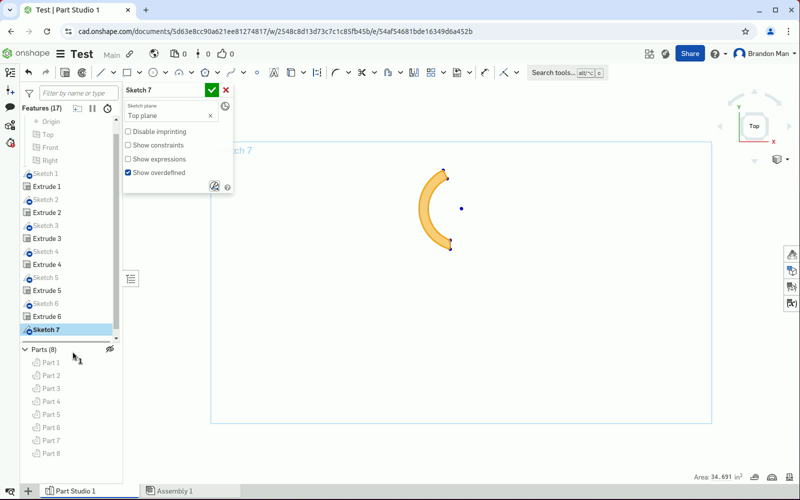
key(shift+y)
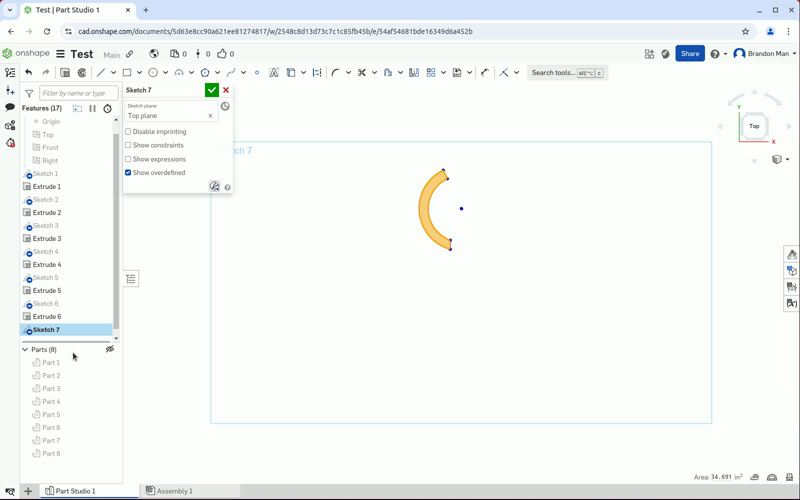
key(shift+e)
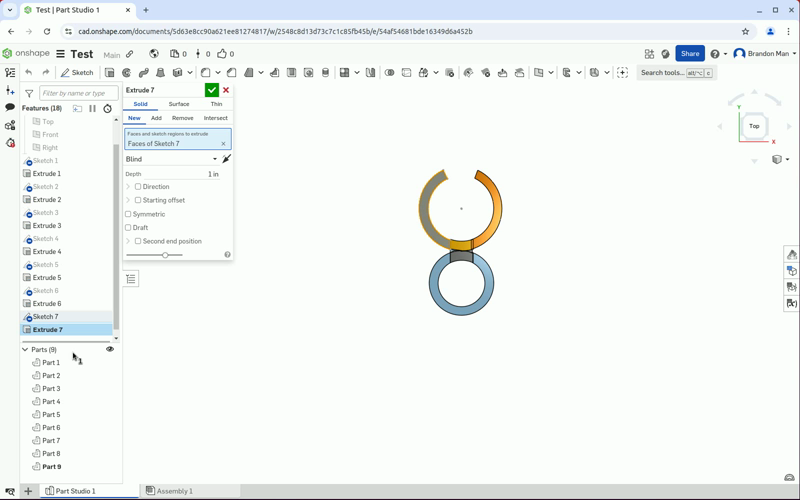
mouse_move(143, 106)
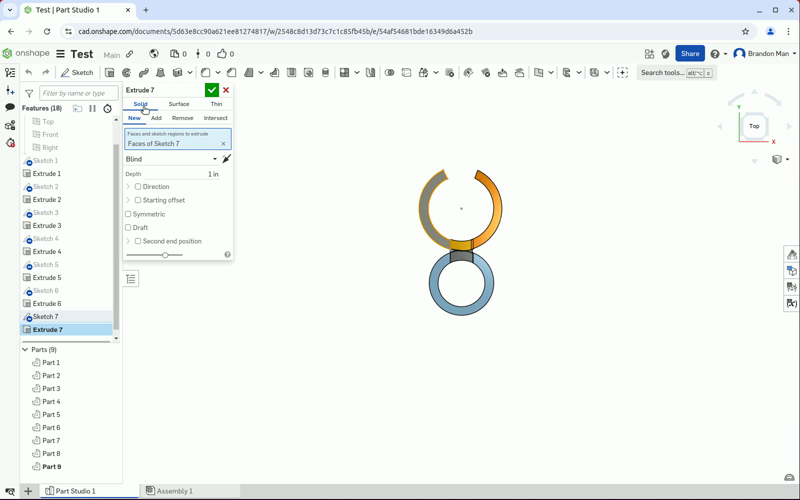
click(143, 106)
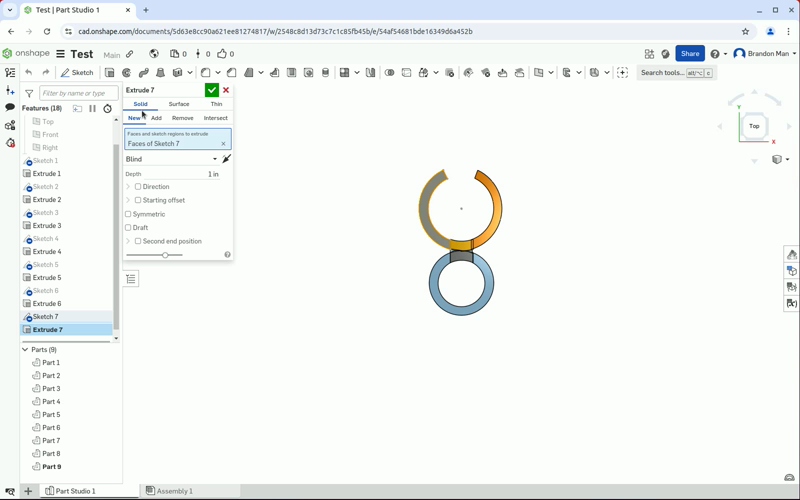
mouse_move(137, 120)
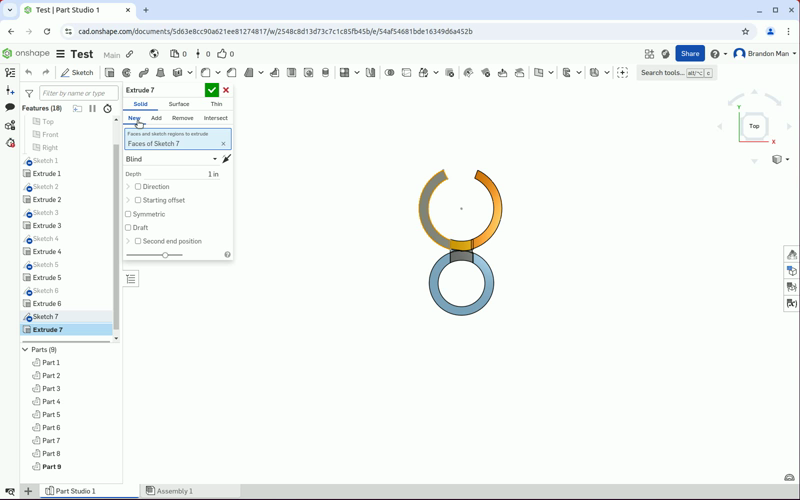
click(137, 120)
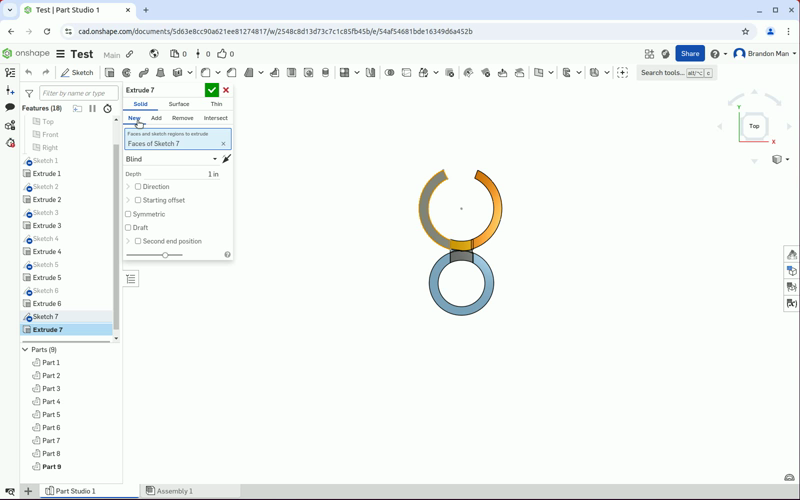
key(tab, 4)
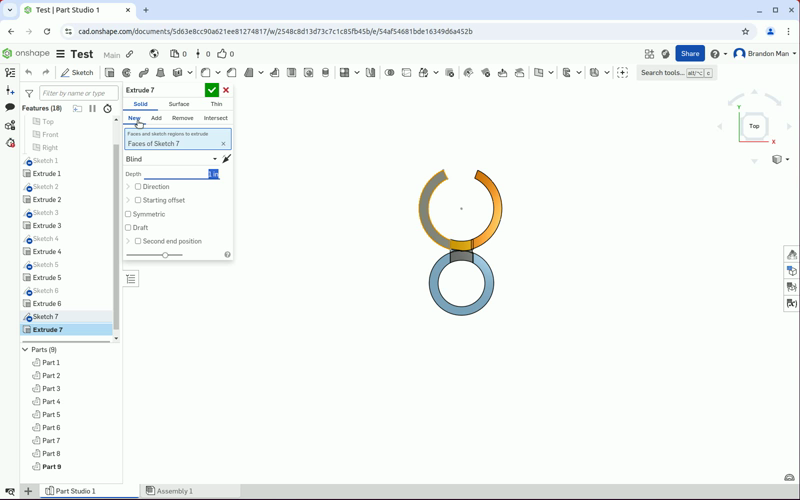
text(9.147)
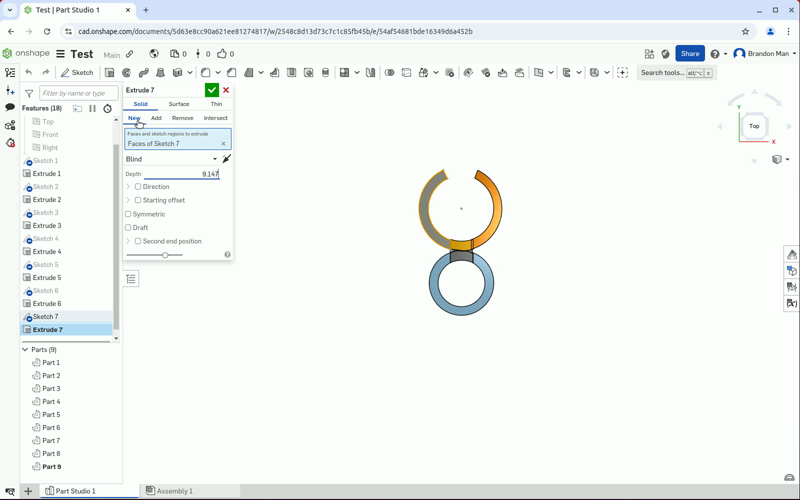
key(enter)
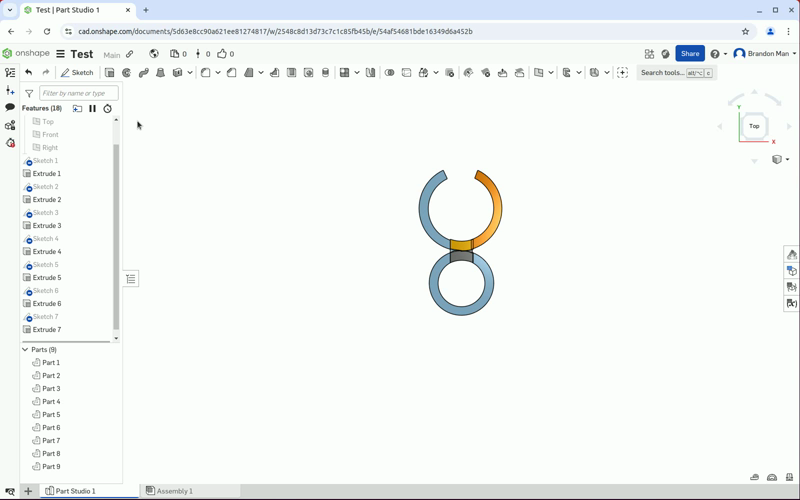
key(shift+h)
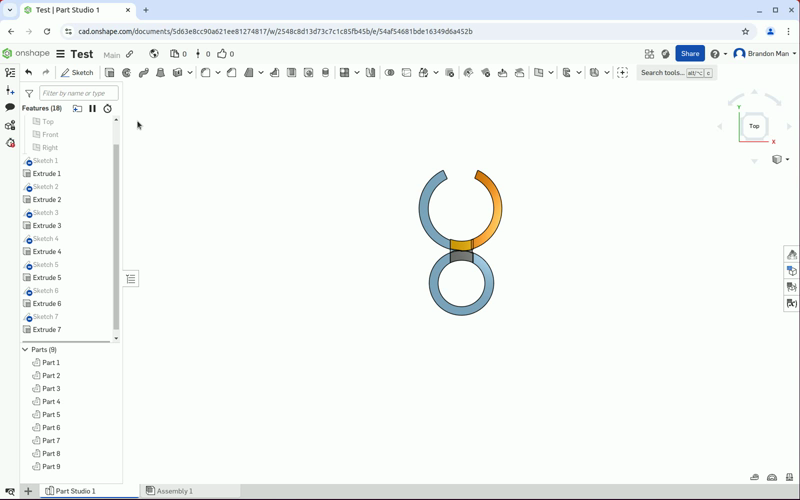
key(shift+h)
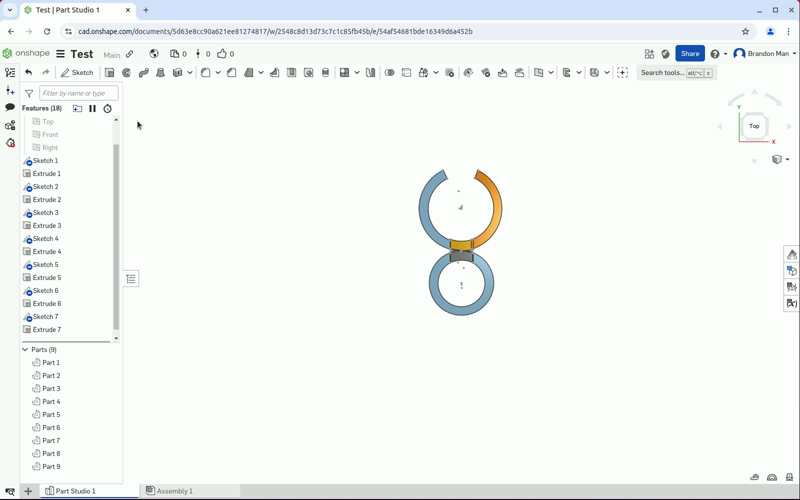
key(shift+7)
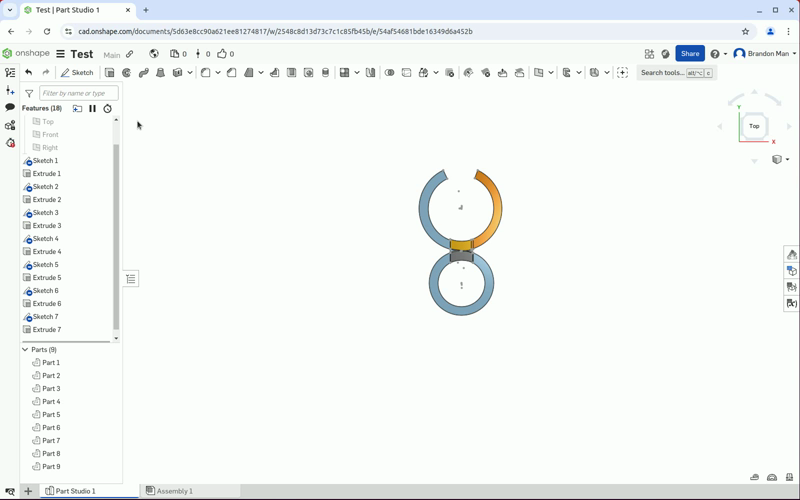
key(up, 3)
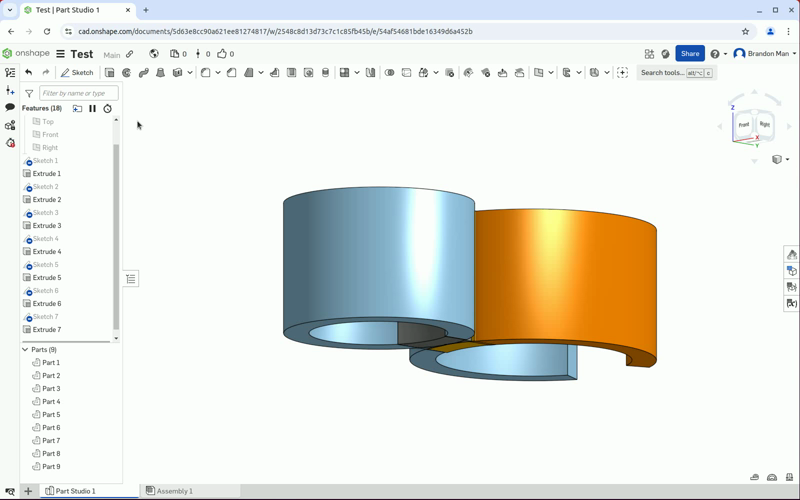
key(left, 3)
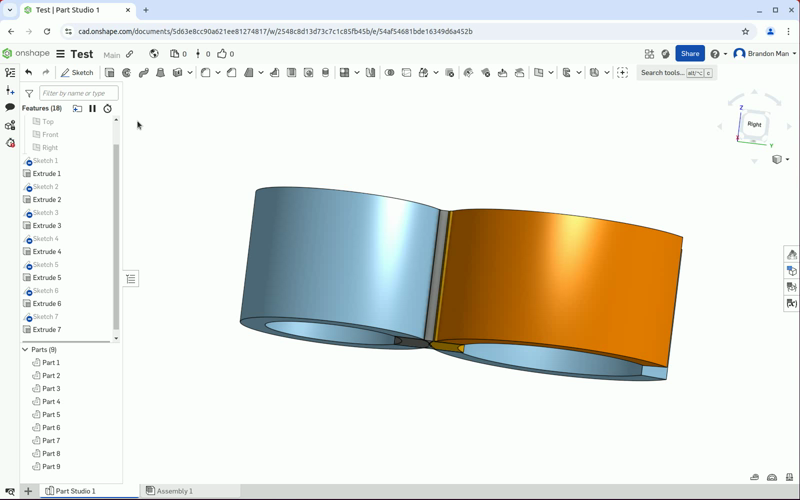
key(right, 3)
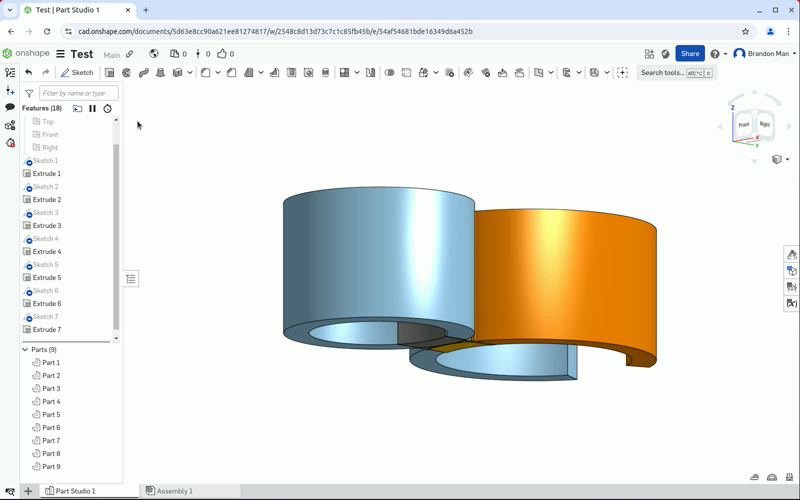
key(down, 3)
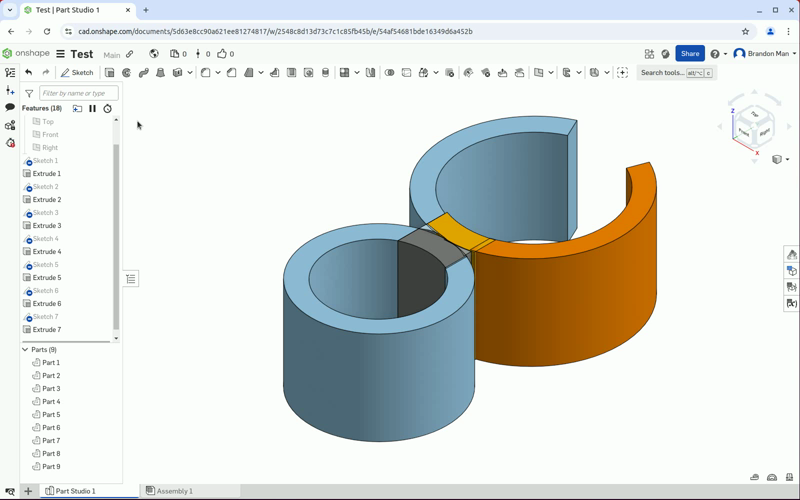
mouse_move(69, 163)
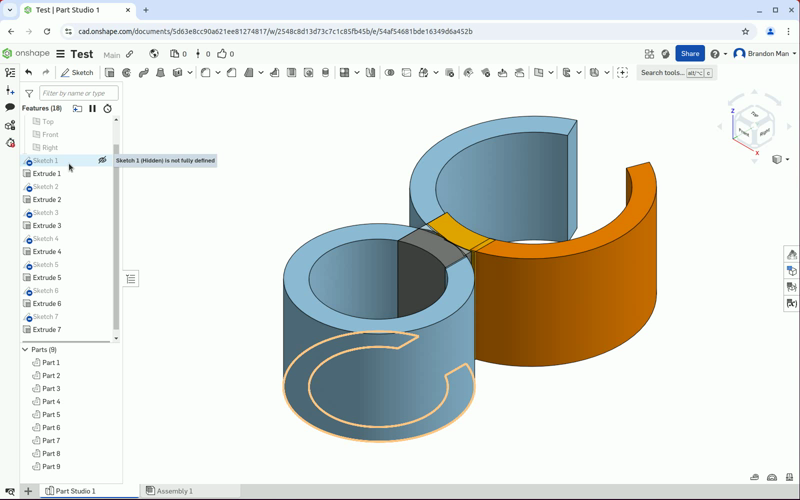
click(69, 163)